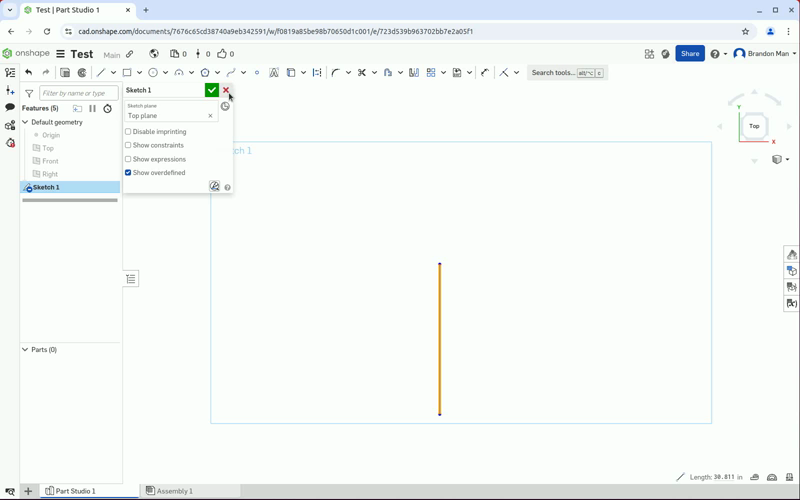
key(shift+h)
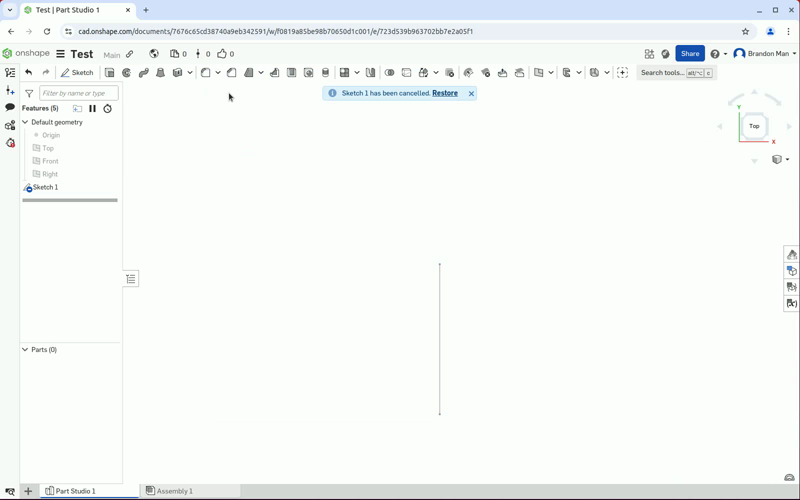
key(shift+s)
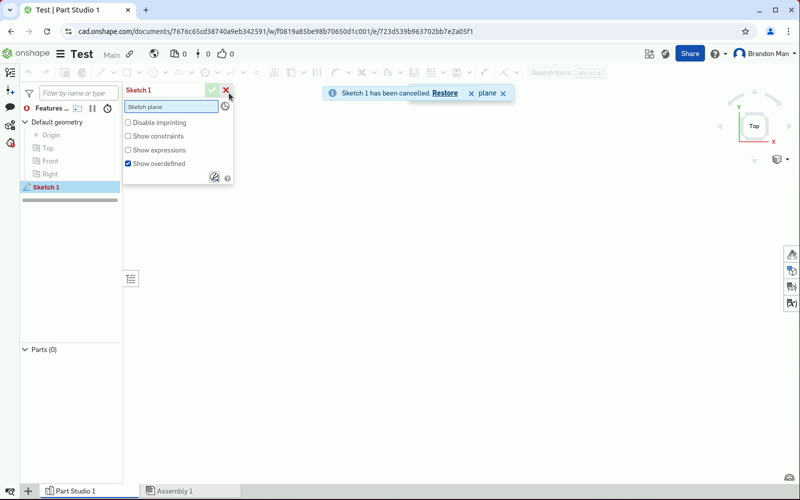
mouse_move(73, 150)
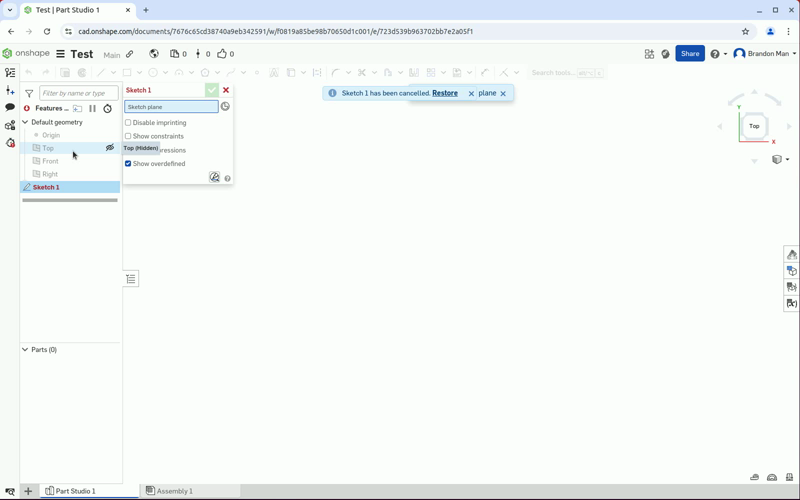
click(73, 150)
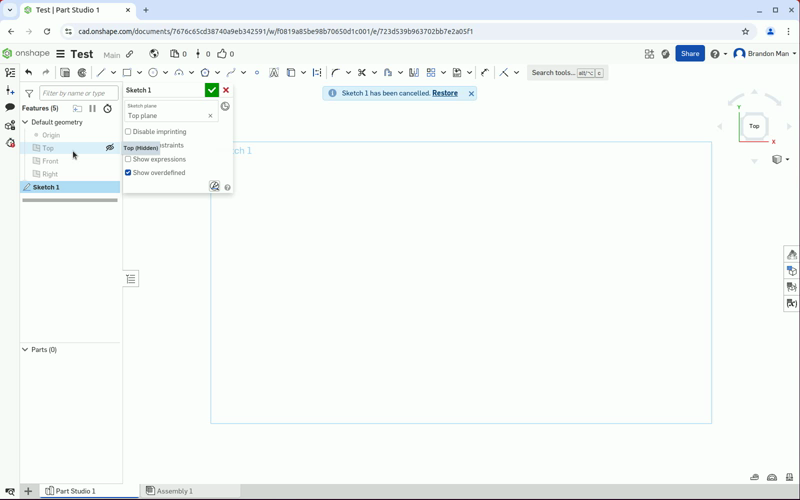
mouse_move(73, 352)
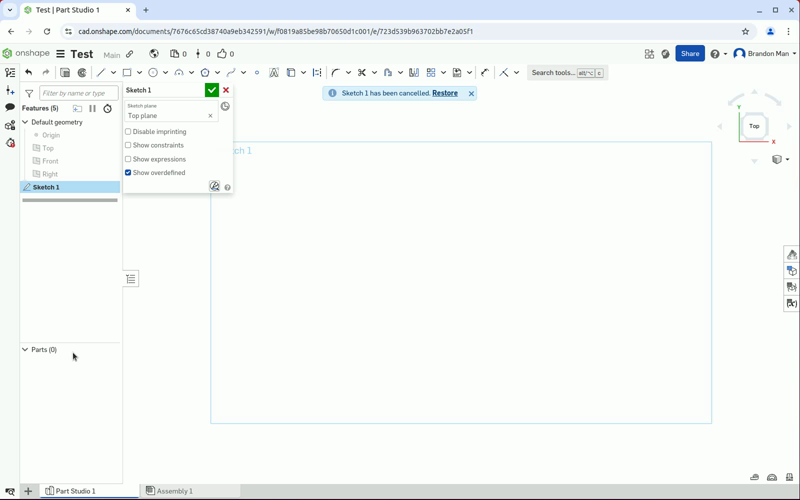
key(y)
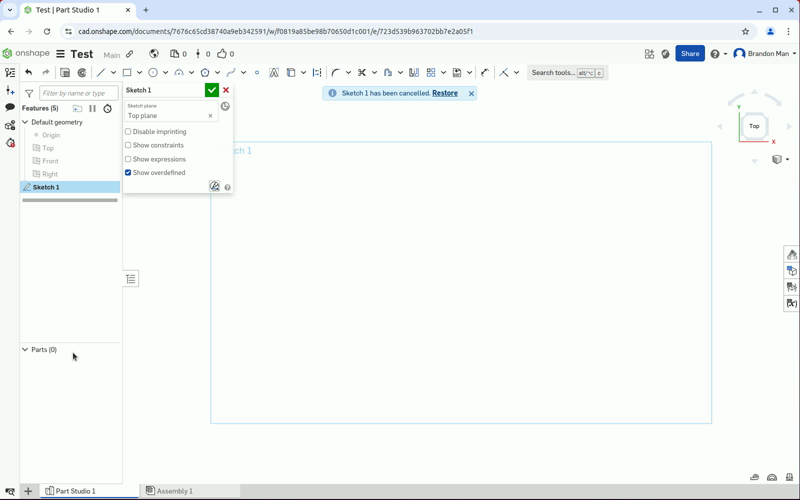
key(l)
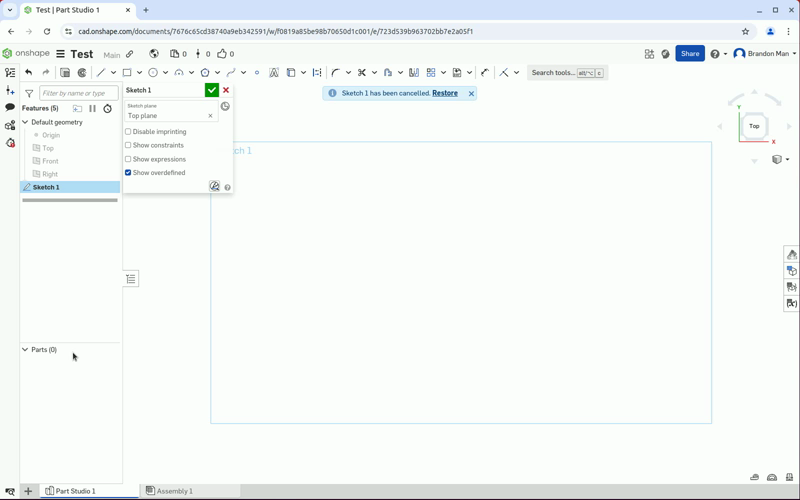
key_down(shift)
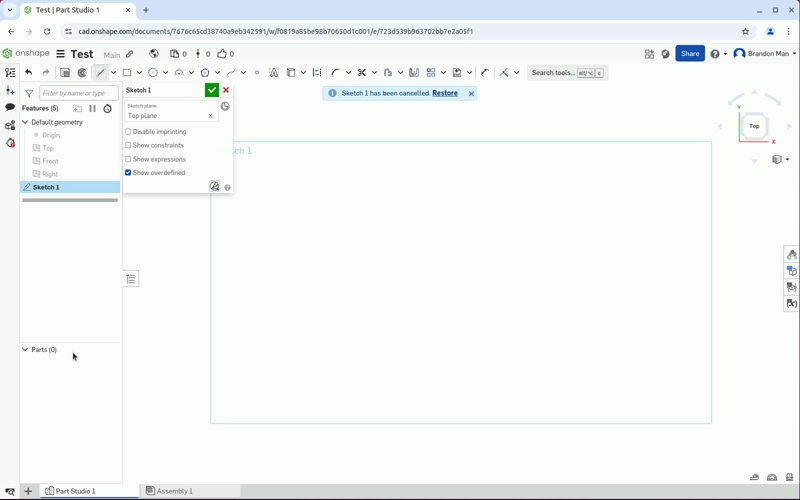
mouse_move(348, 297)
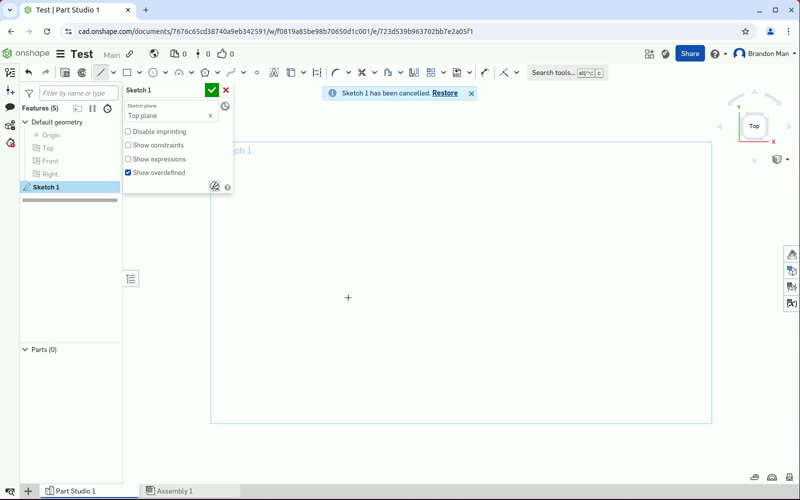
click(348, 297)
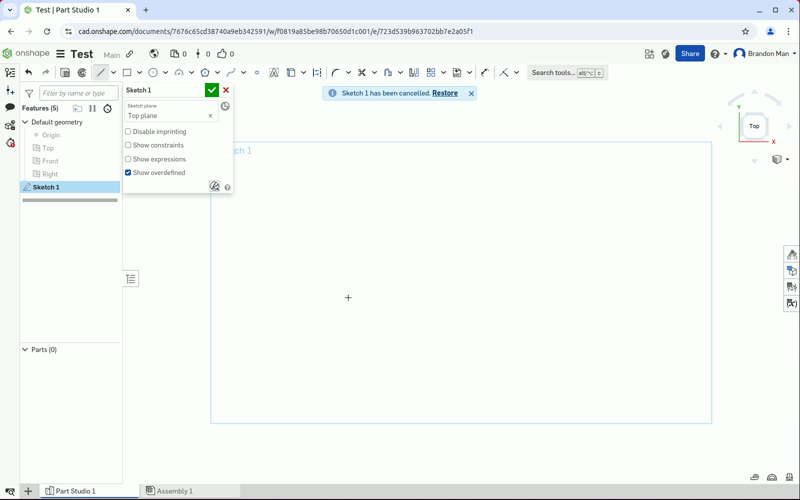
key_up(shift)
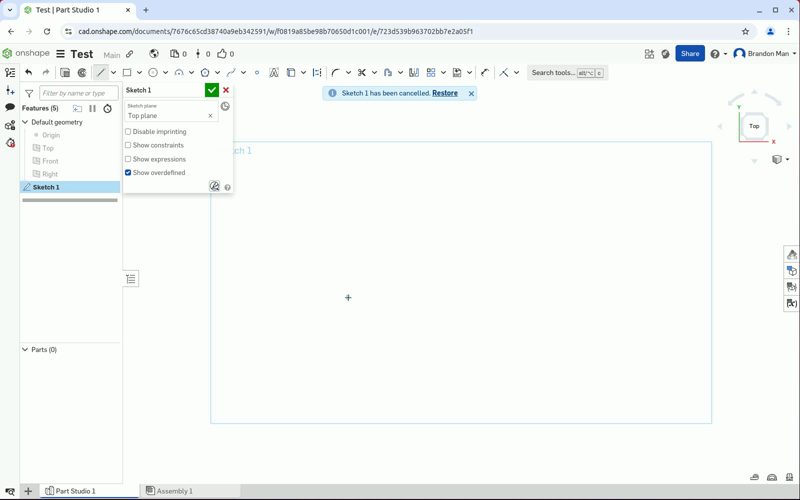
key_down(shift)
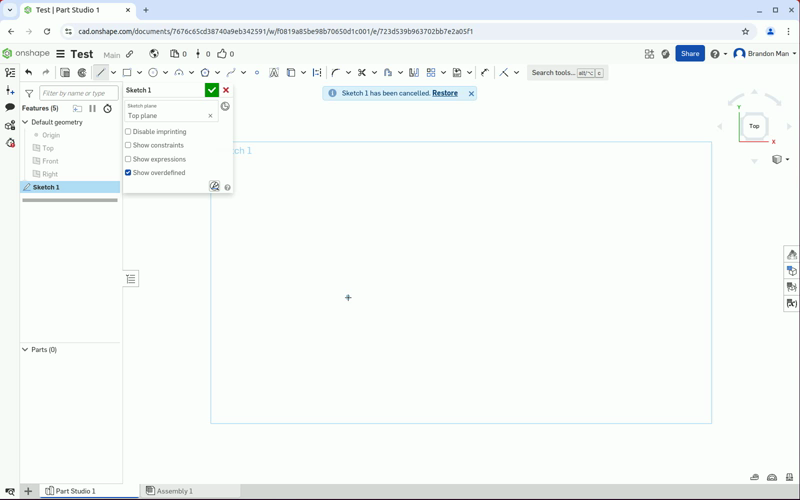
mouse_move(567, 297)
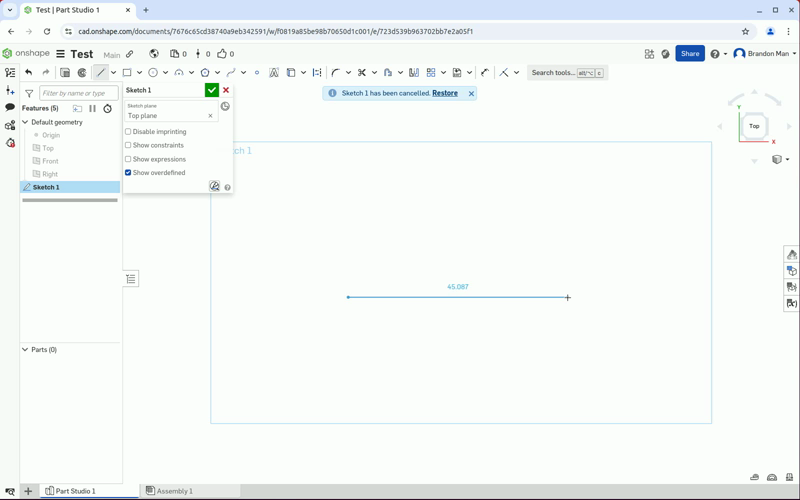
click(567, 297)
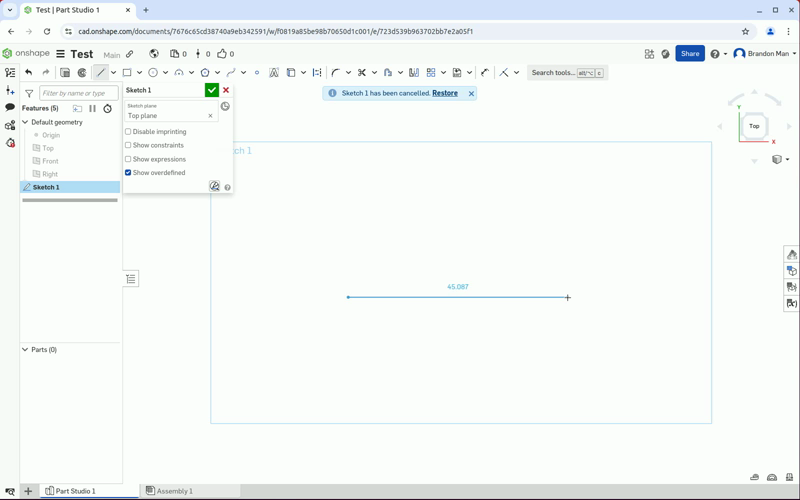
key_up(shift)
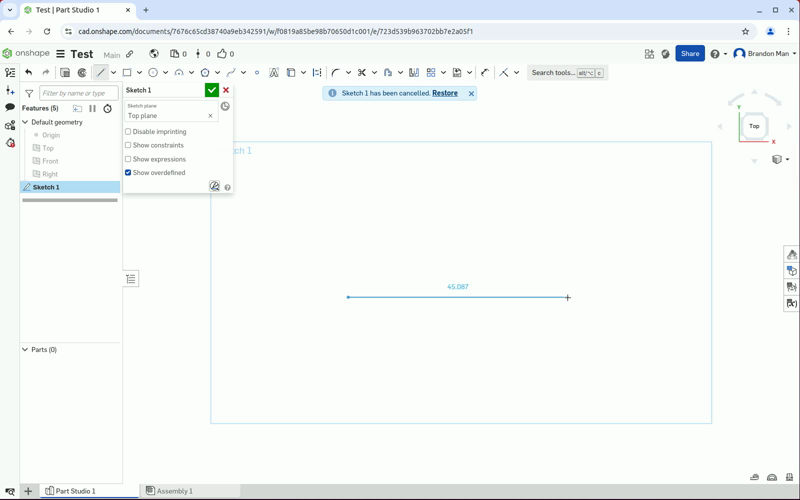
key_down(shift)
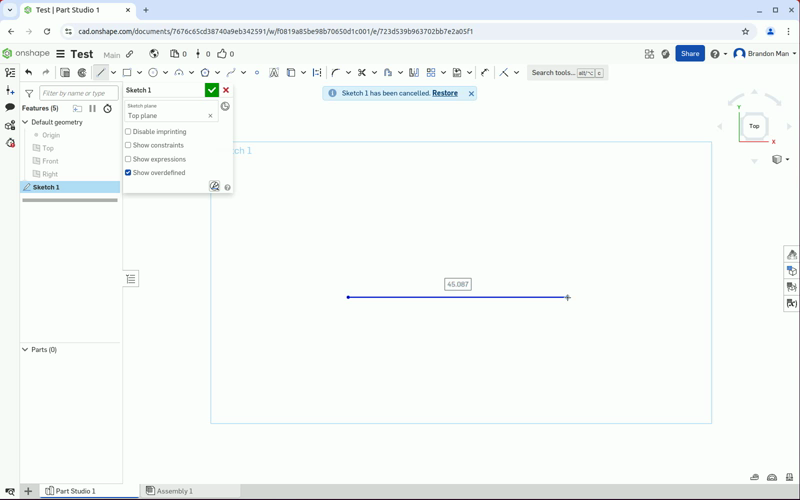
mouse_move(589, 297)
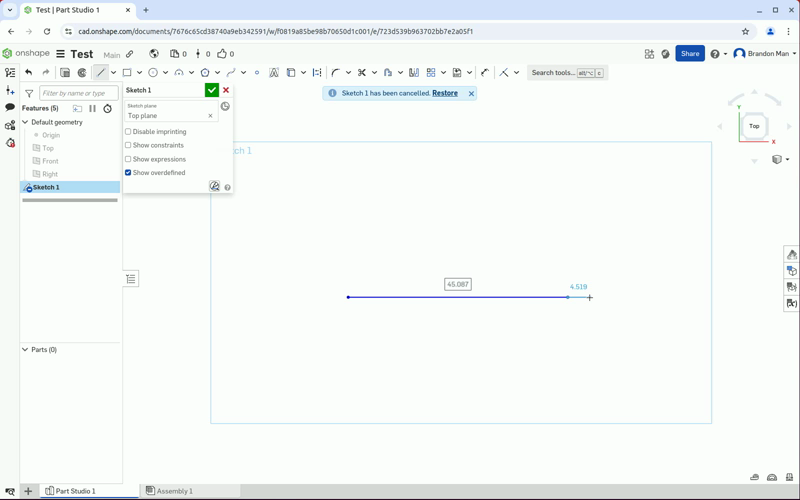
mouse_move(567, 237)
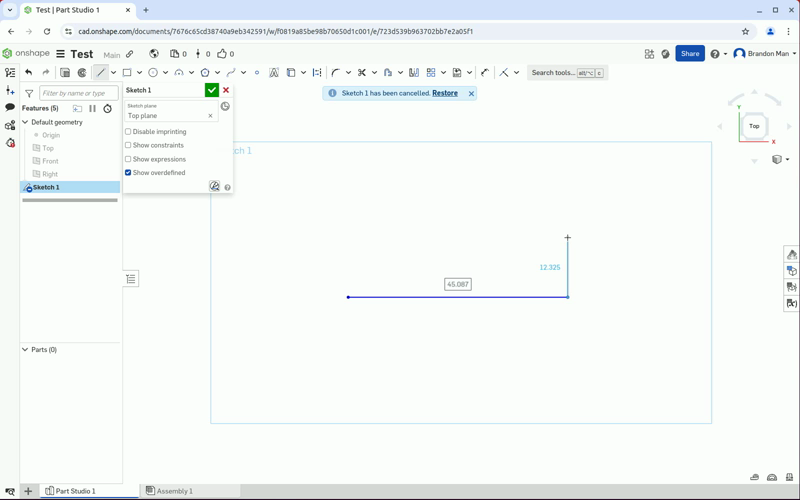
click(567, 237)
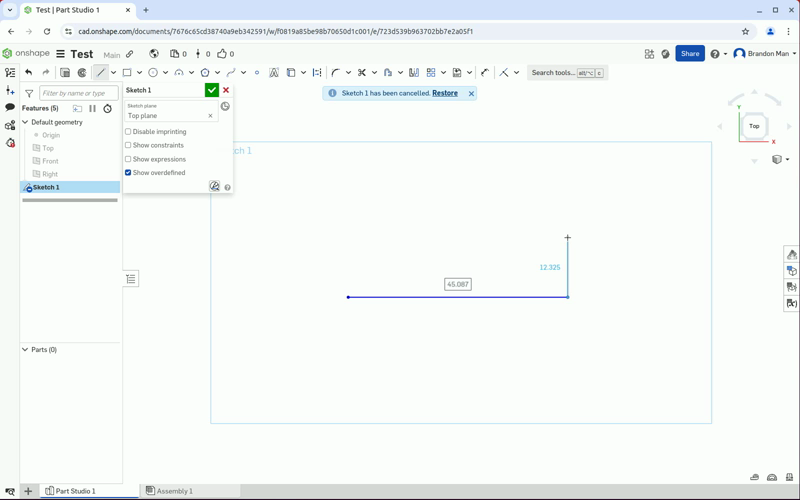
key_up(shift)
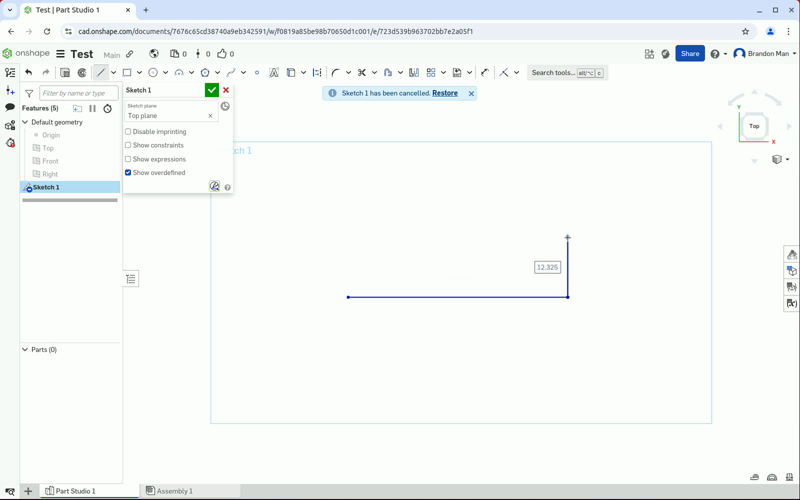
key_down(shift)
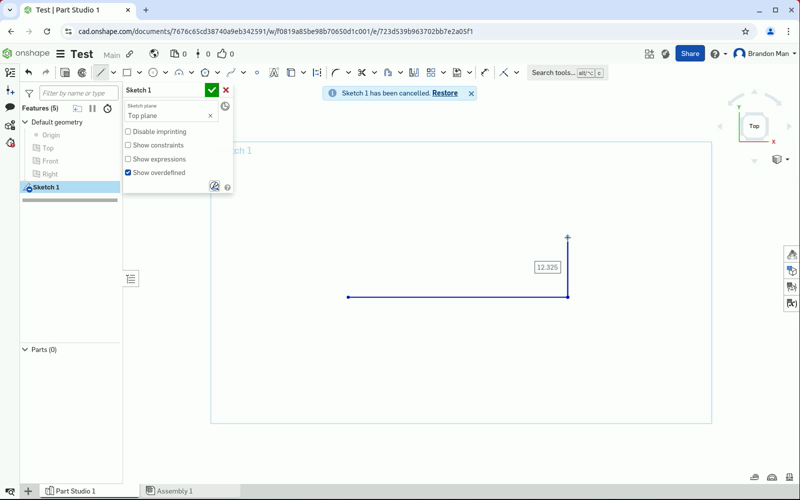
mouse_move(348, 237)
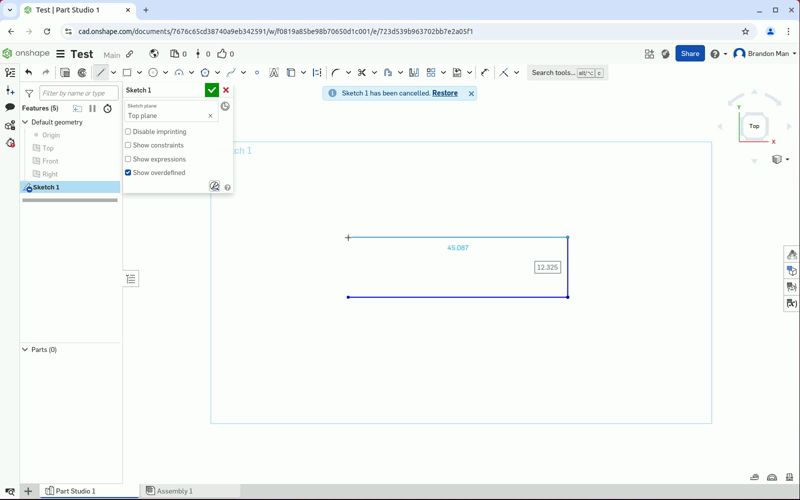
click(348, 237)
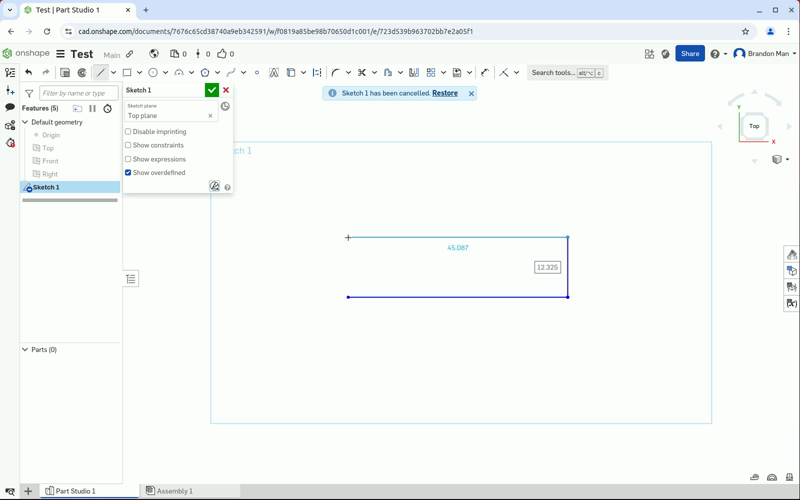
key_up(shift)
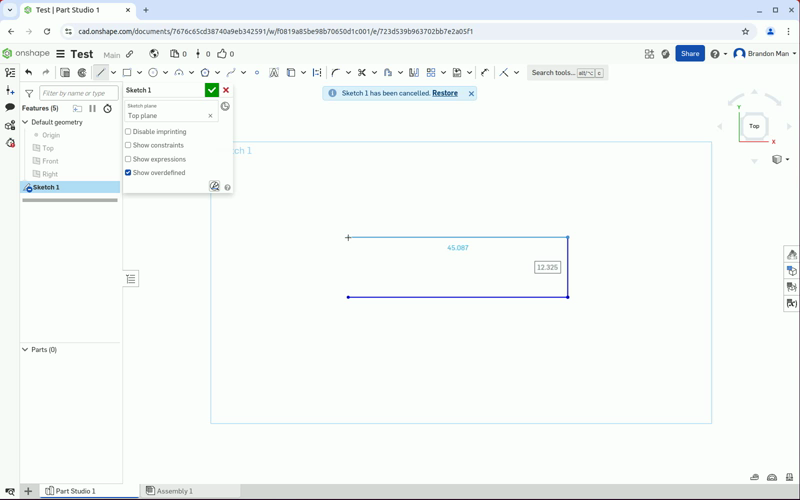
mouse_move(378, 237)
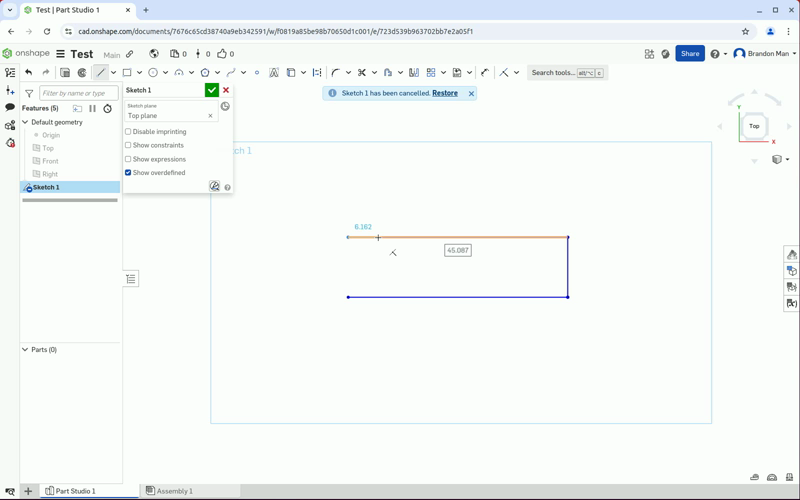
key_down(shift)
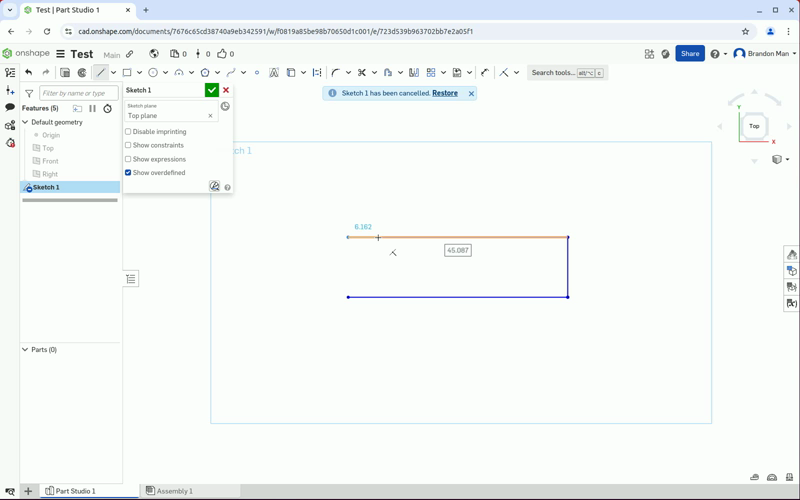
mouse_move(348, 297)
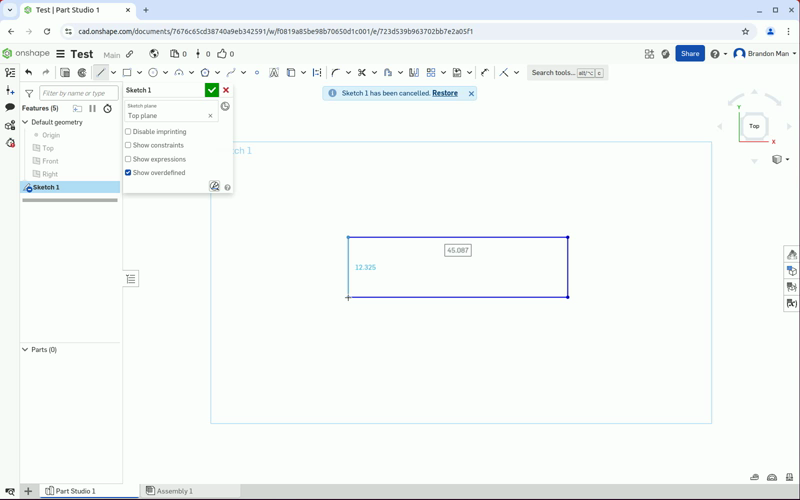
key_up(shift)
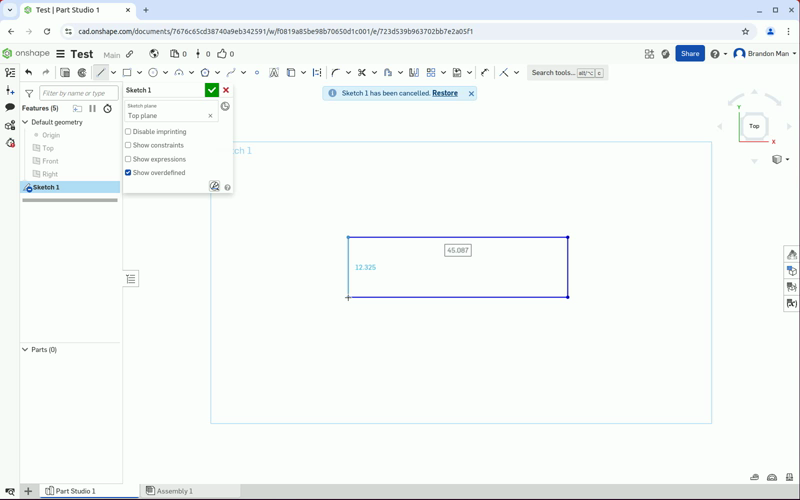
click(348, 297)
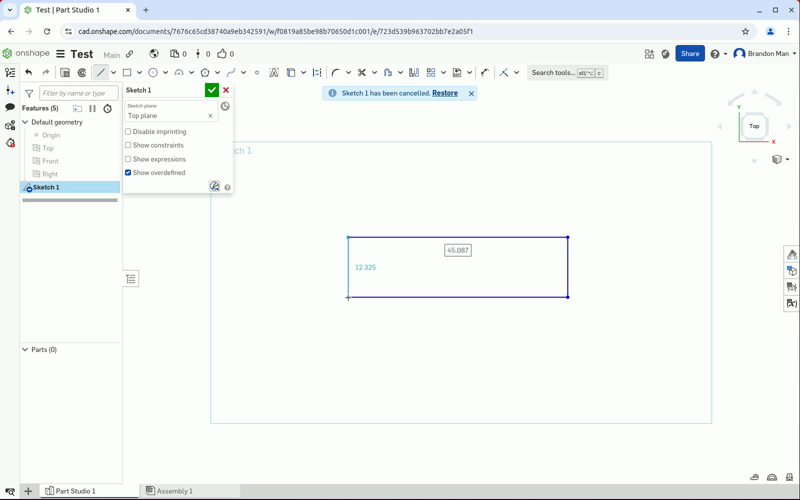
key(esc)
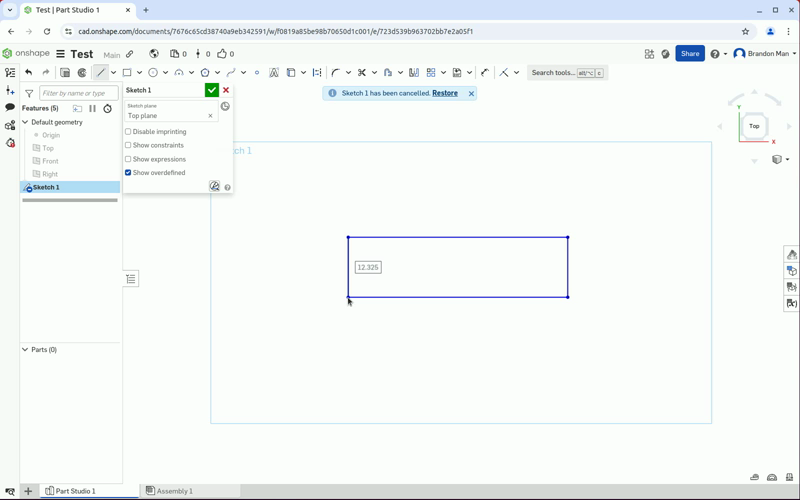
mouse_move(413, 286)
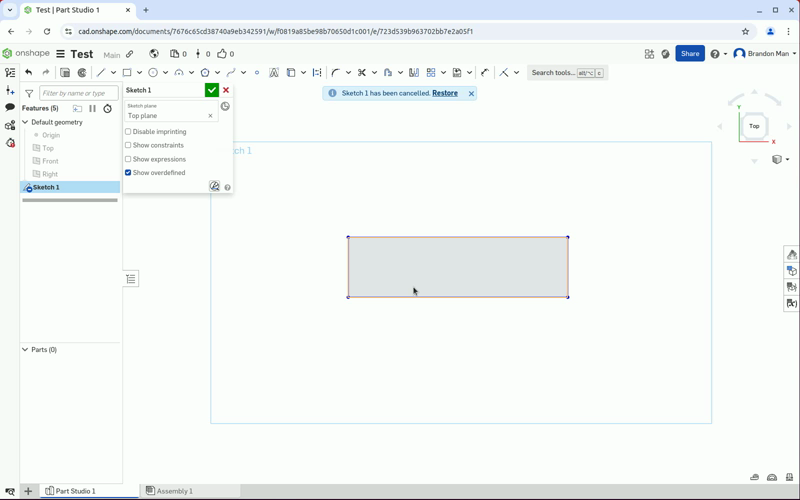
click(413, 286)
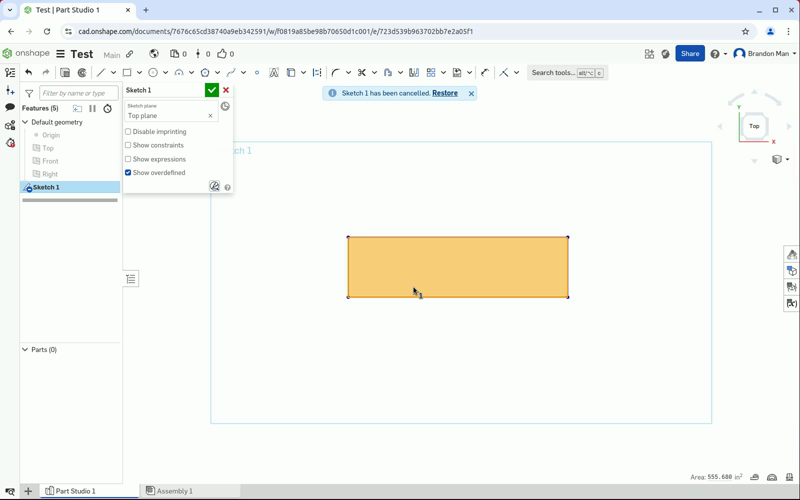
mouse_move(73, 352)
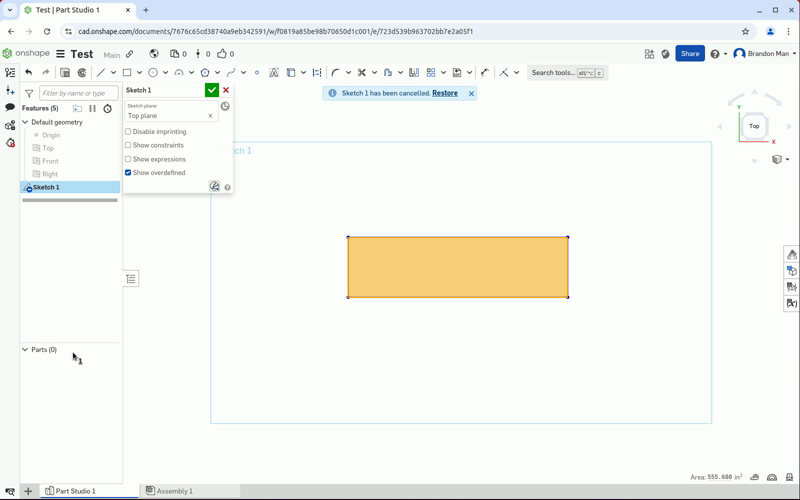
key(shift+y)
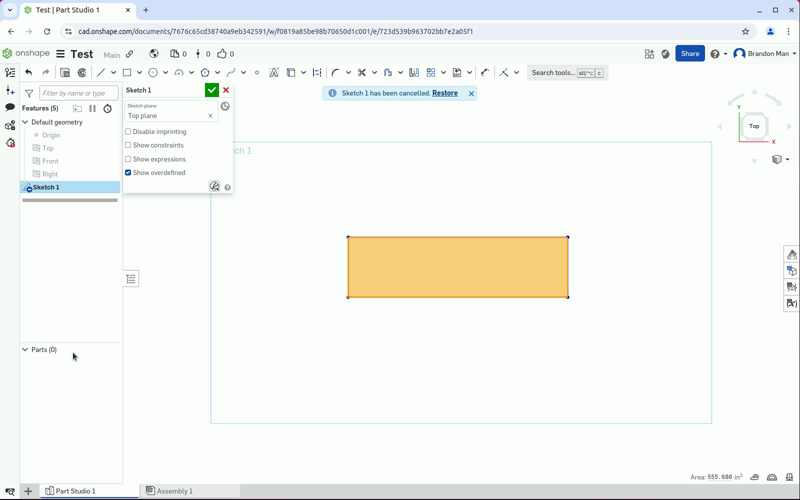
key(shift+e)
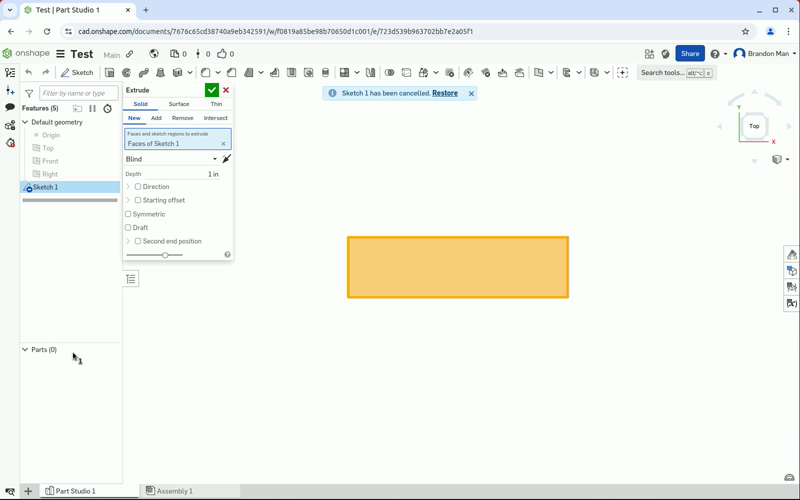
mouse_move(143, 106)
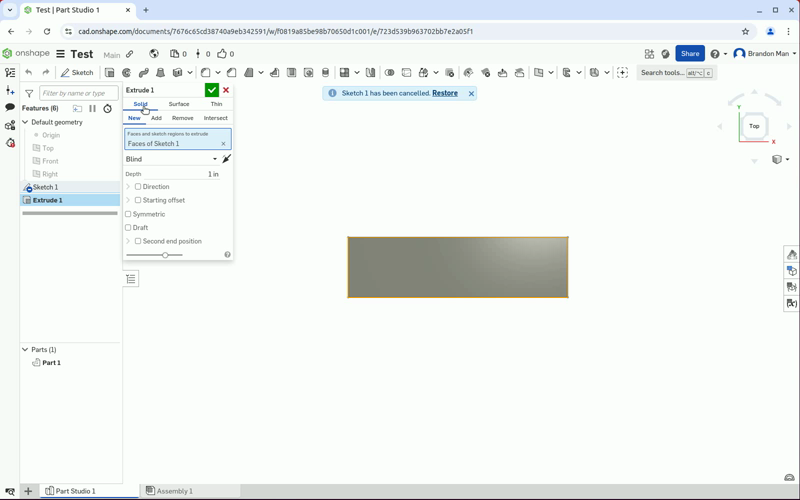
click(143, 106)
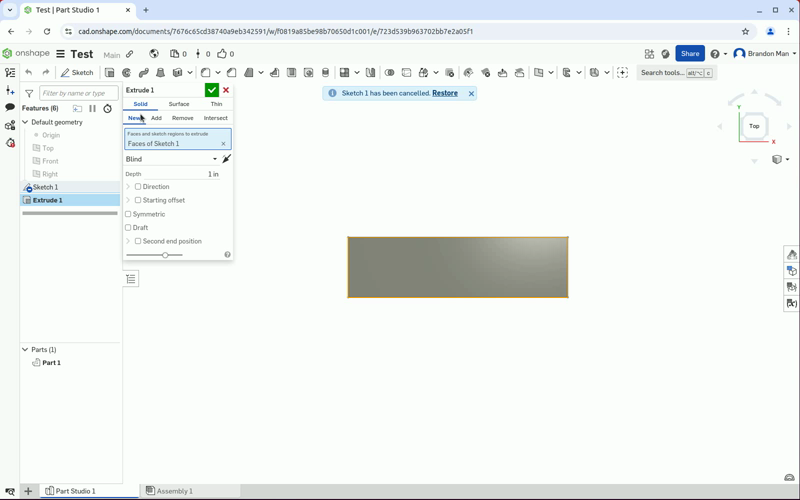
mouse_move(137, 120)
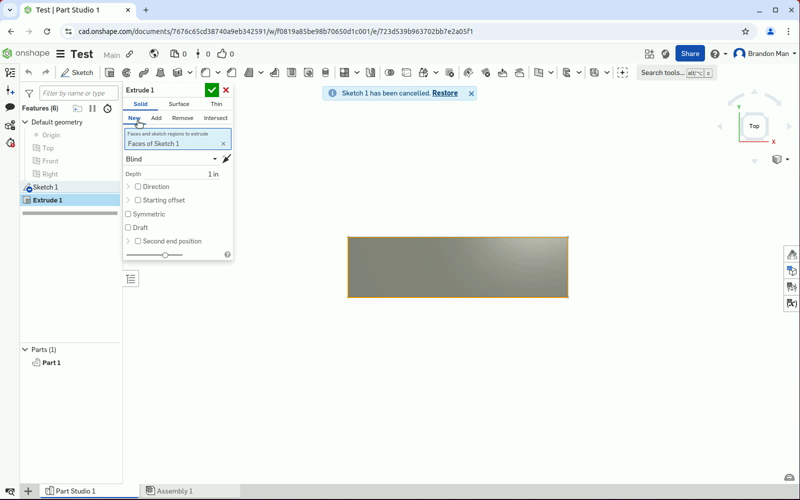
click(137, 120)
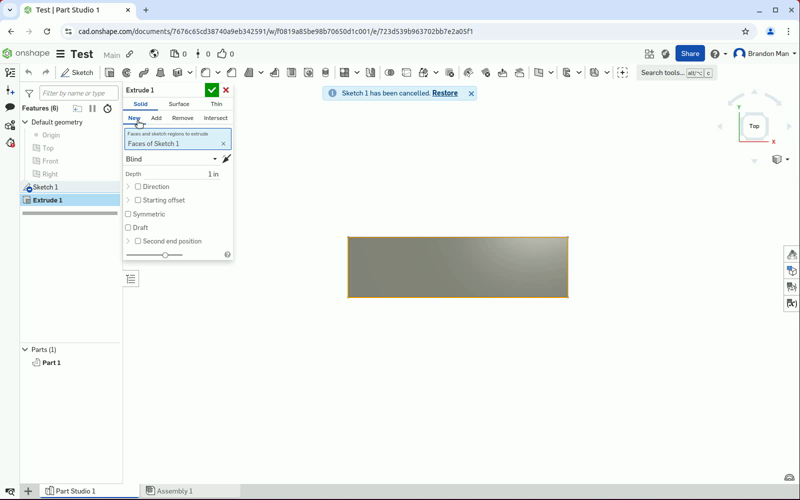
key(tab, 4)
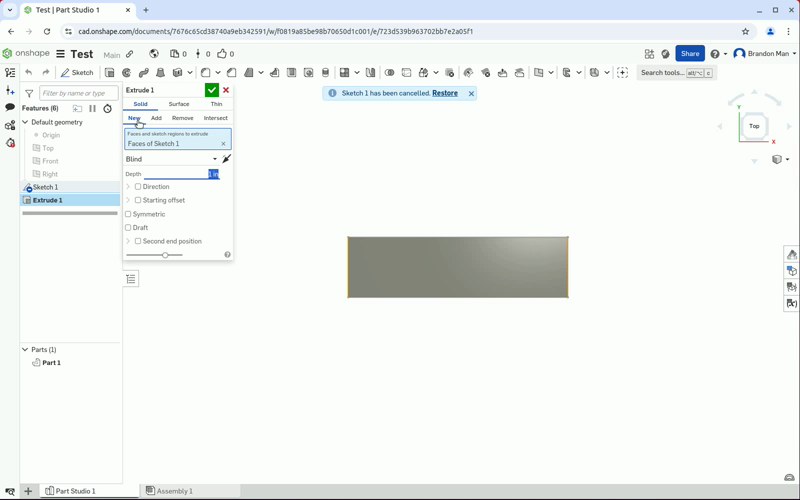
text(1.444)
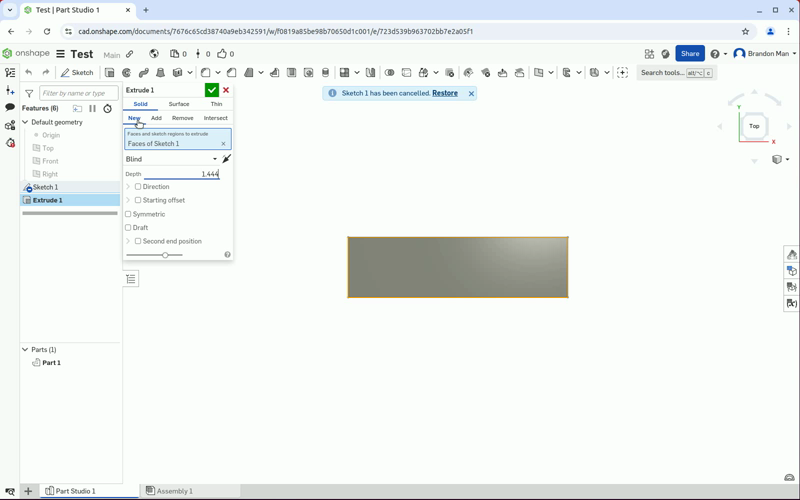
key(enter)
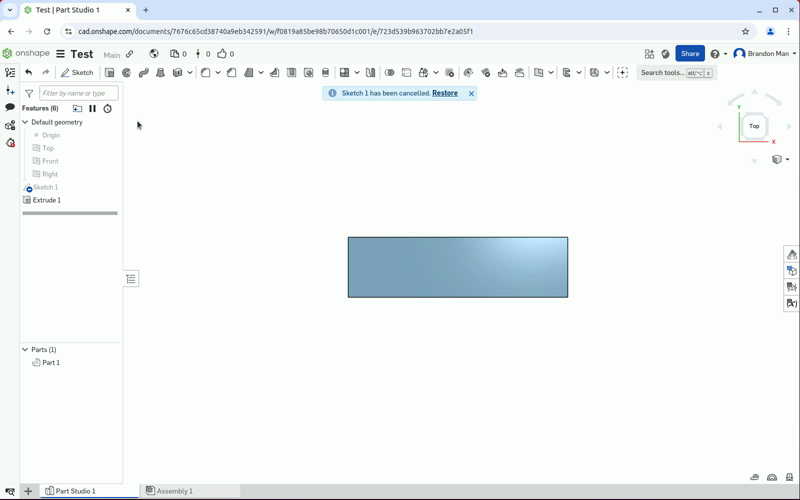
key(shift+h)
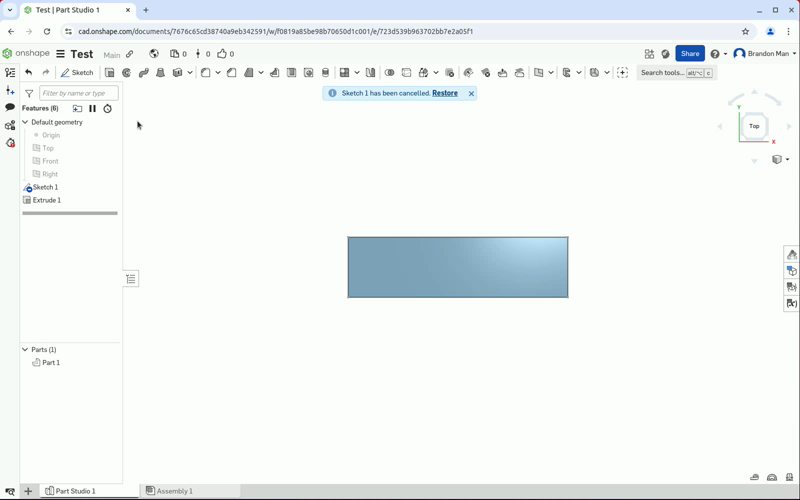
key(shift+h)
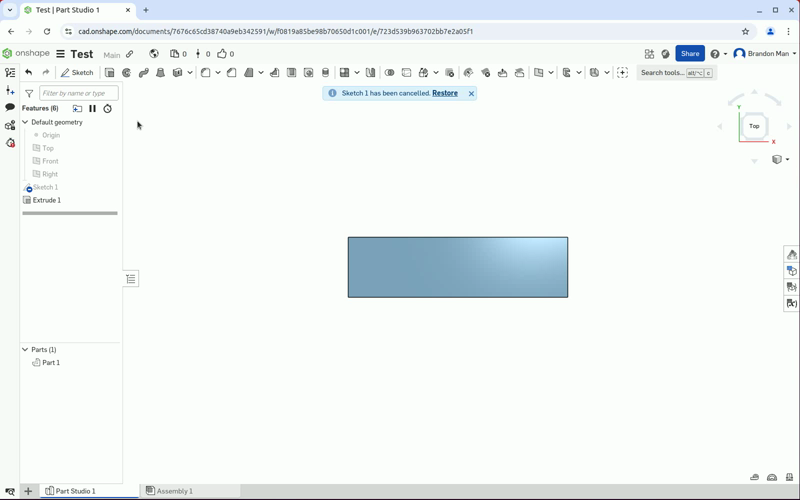
mouse_move(73, 189)
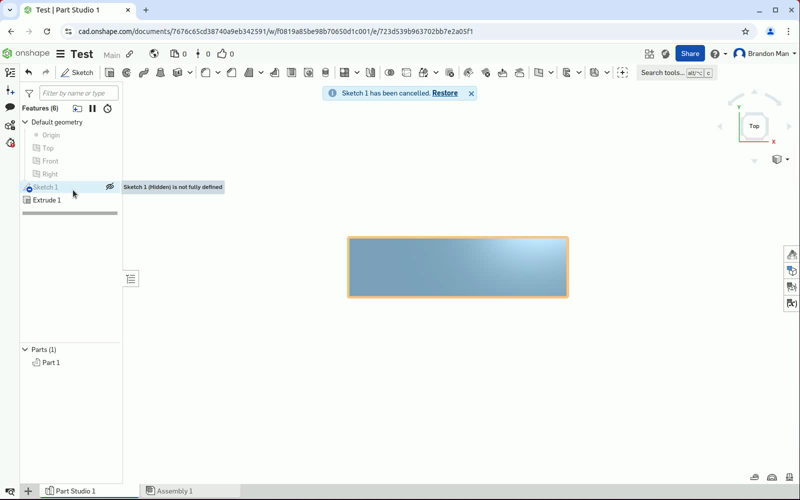
click(73, 189)
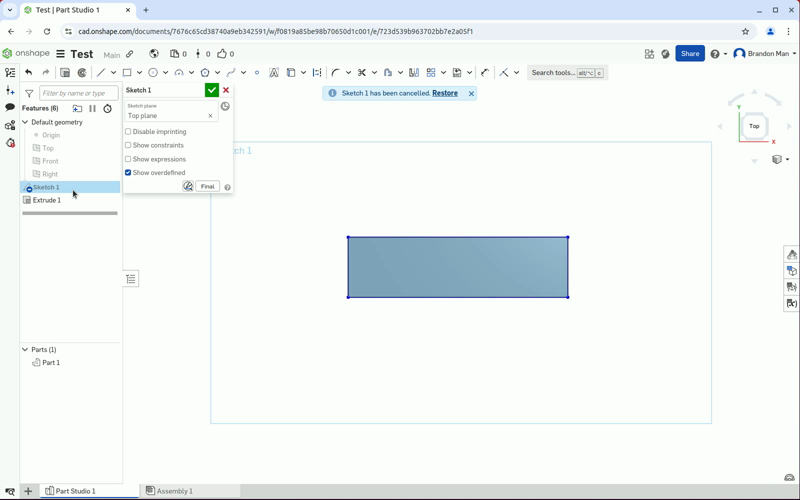
mouse_move(229, 92)
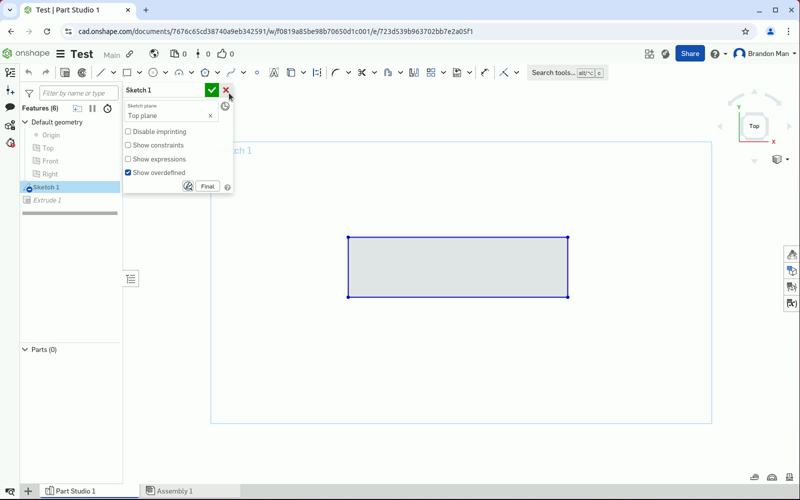
click(229, 92)
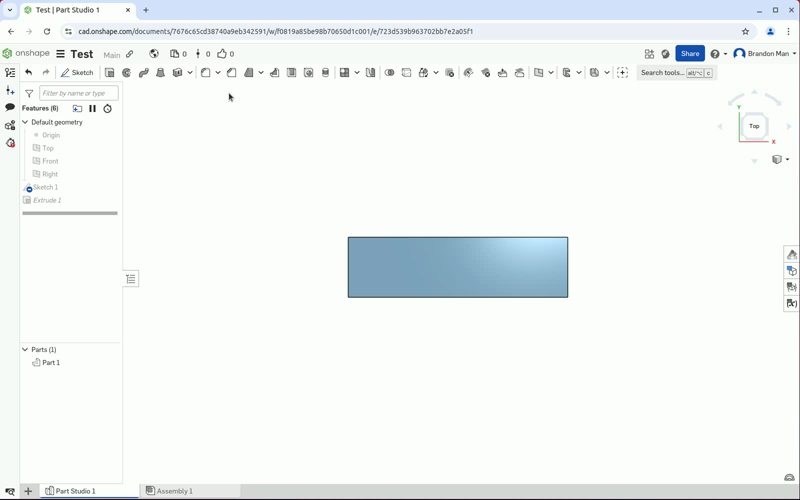
mouse_move(541, 75)
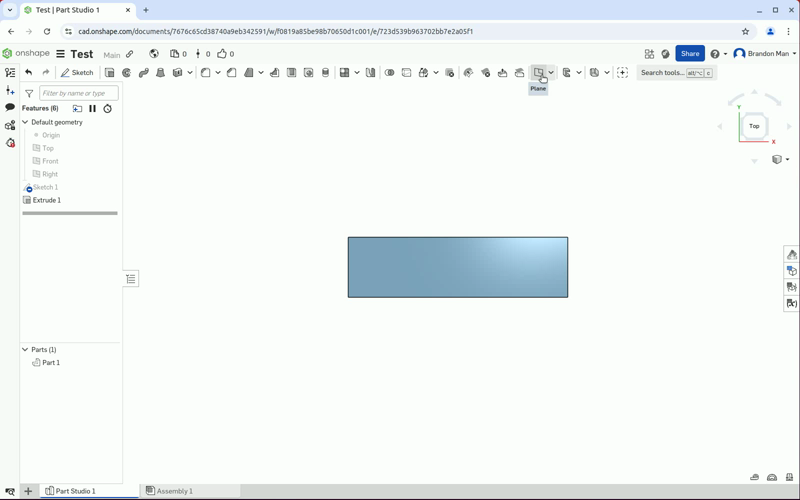
click(541, 75)
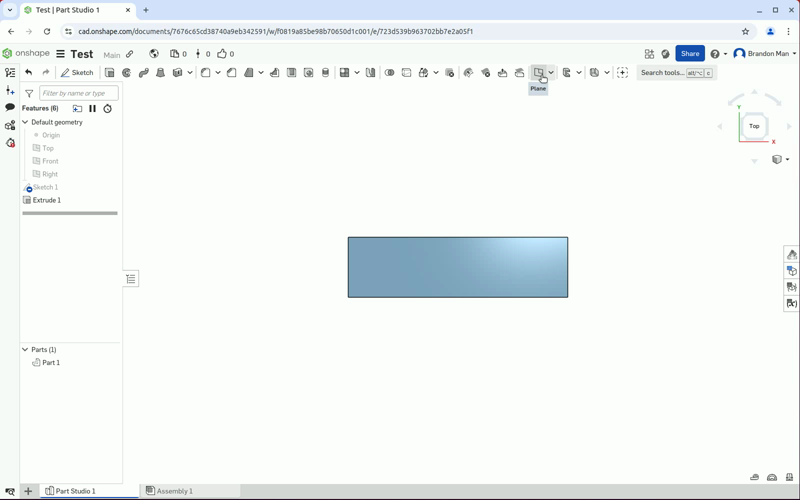
mouse_move(73, 150)
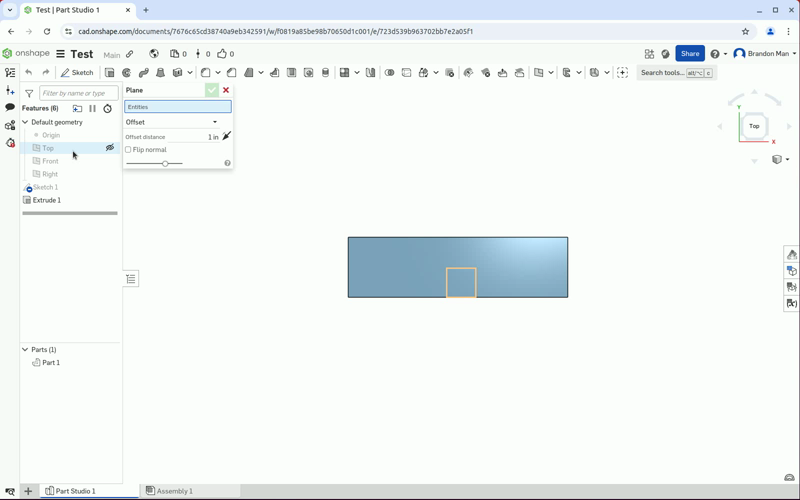
click(73, 150)
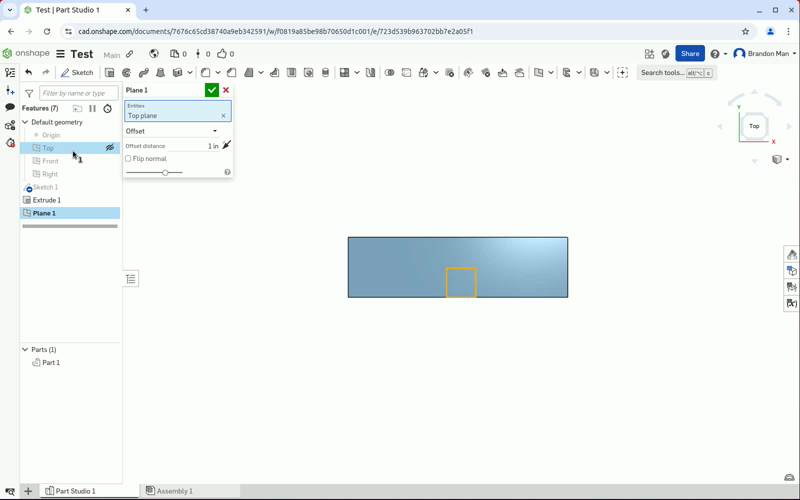
key(tab, 2)
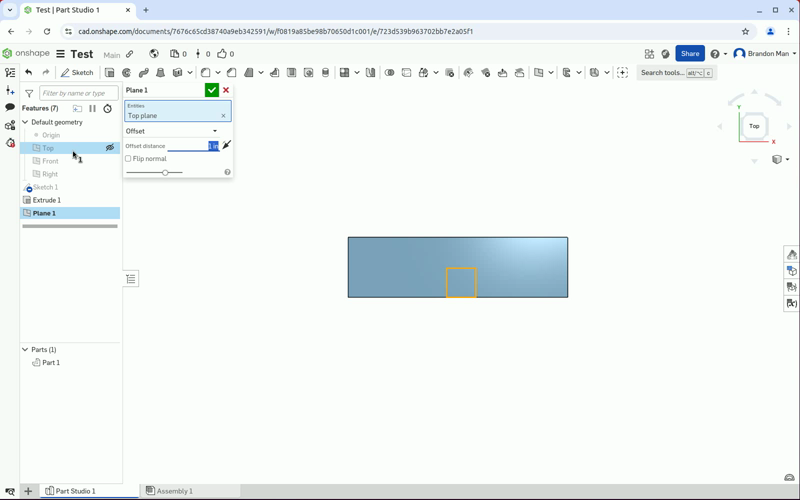
text(1.448)
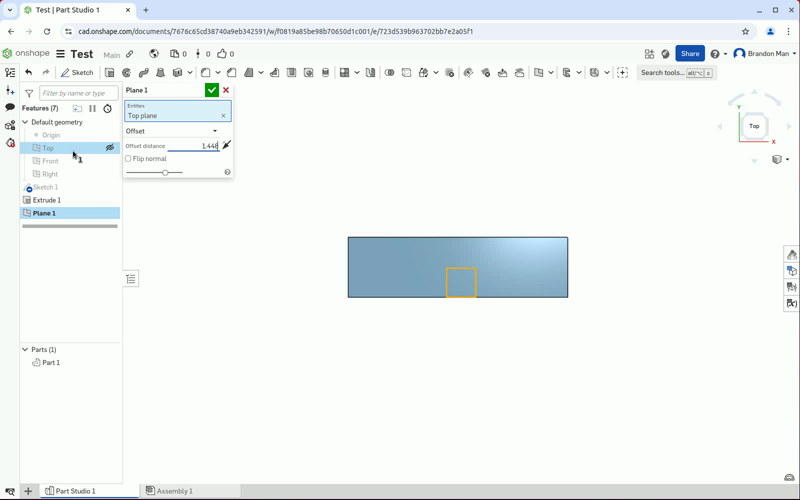
key(enter, 2)
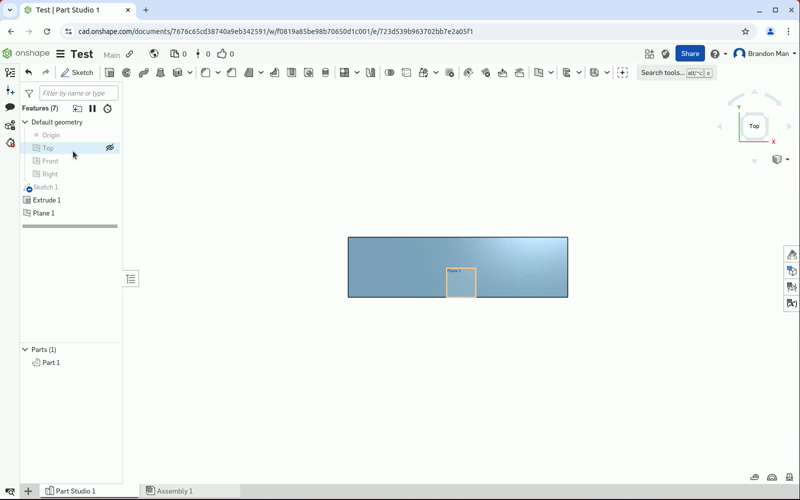
key(shift+s)
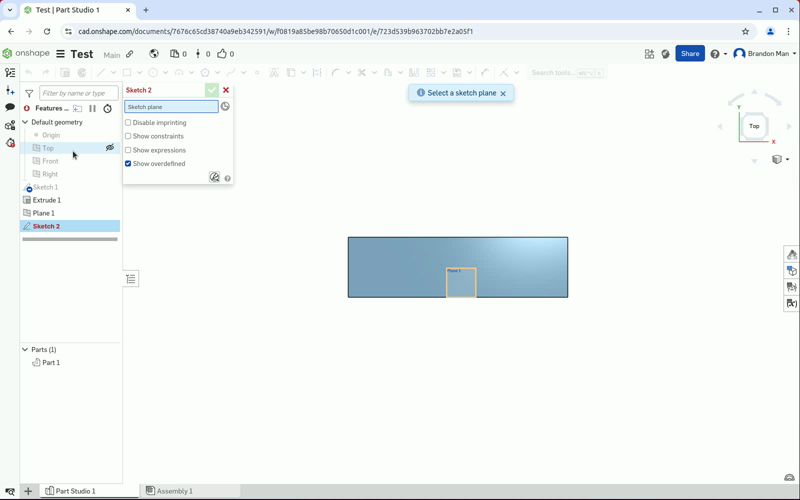
mouse_move(73, 215)
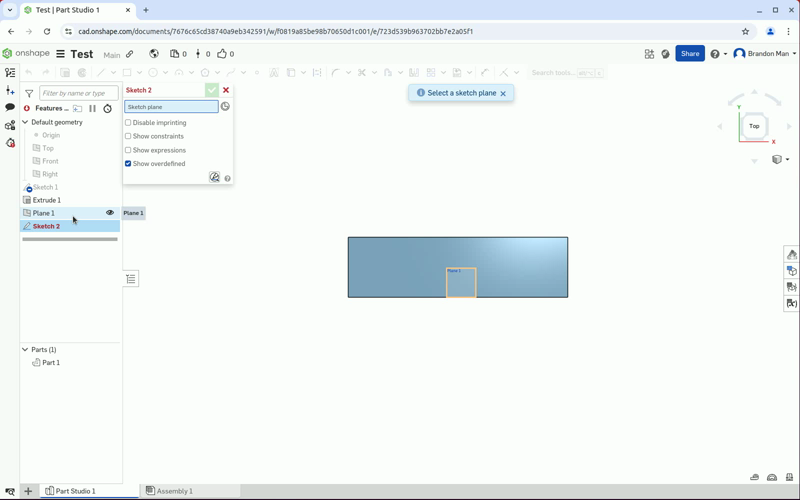
click(73, 215)
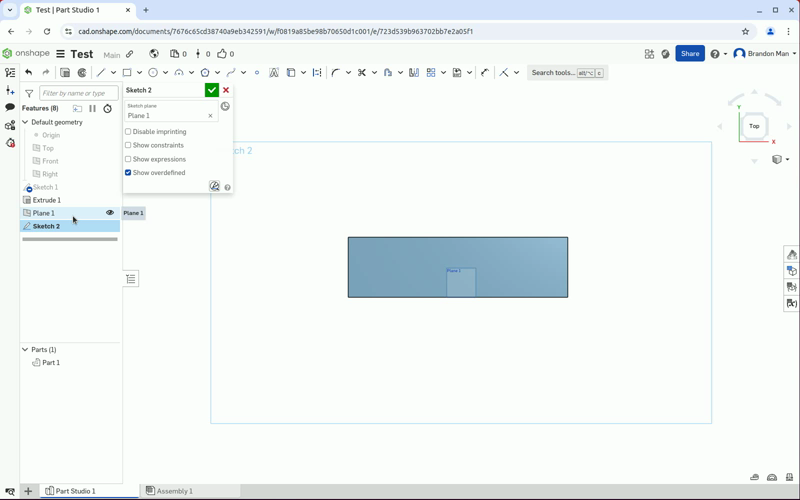
mouse_move(73, 352)
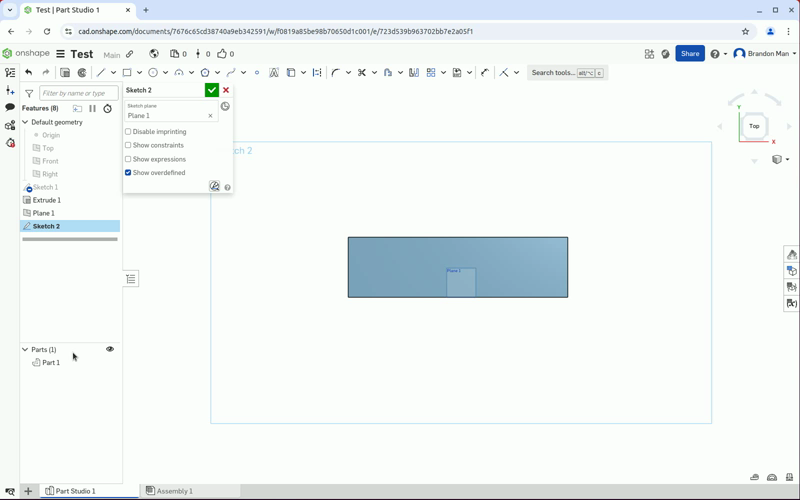
key(y)
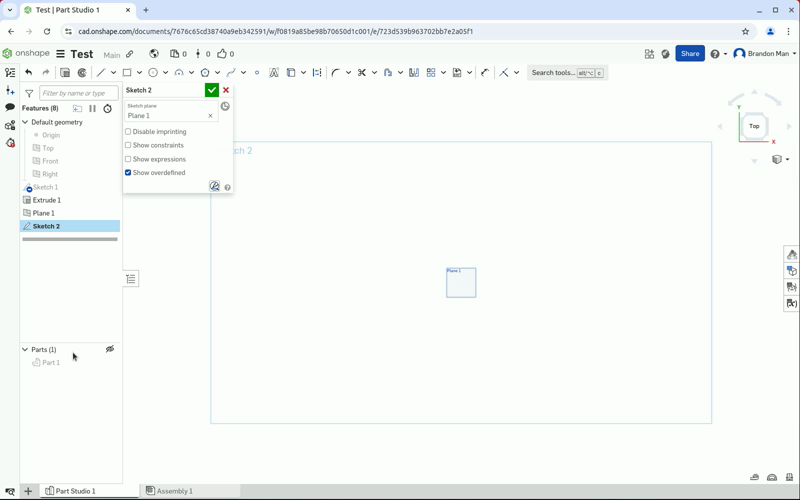
key(c)
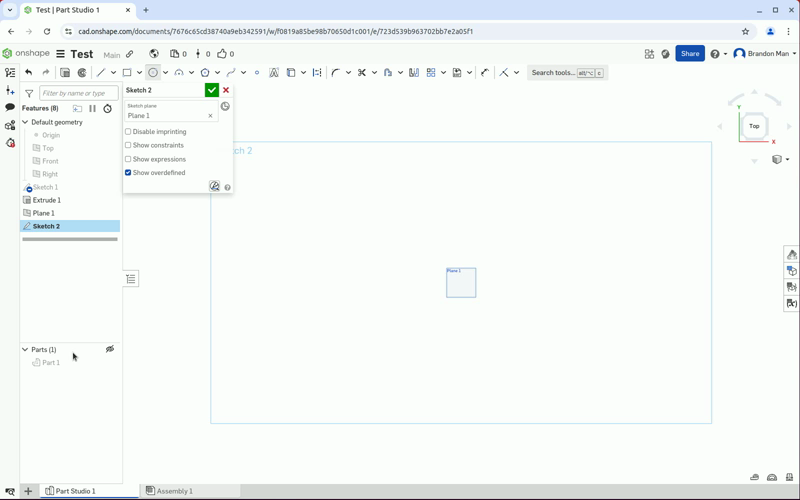
key_down(shift)
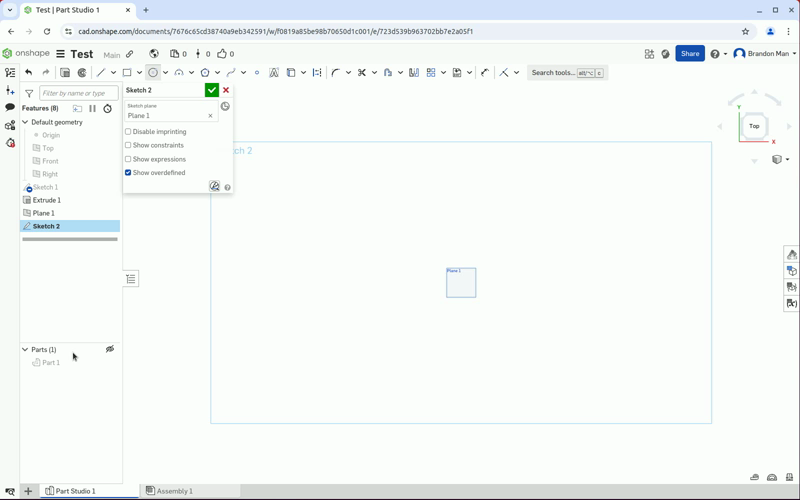
mouse_move(358, 276)
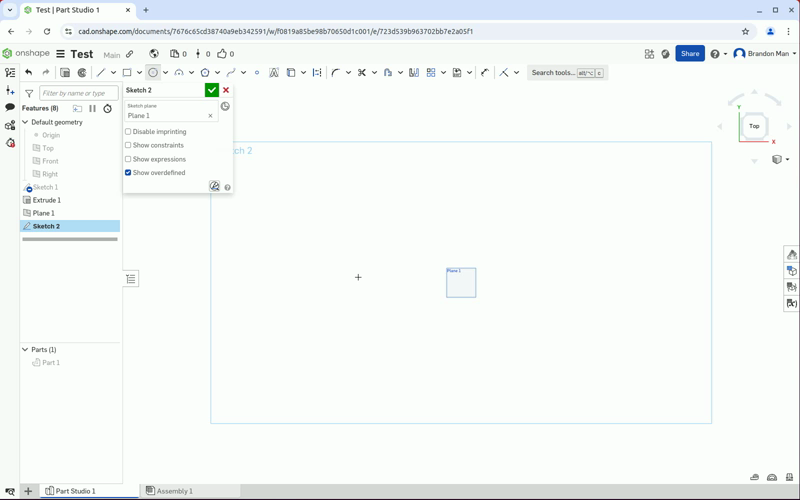
click(358, 276)
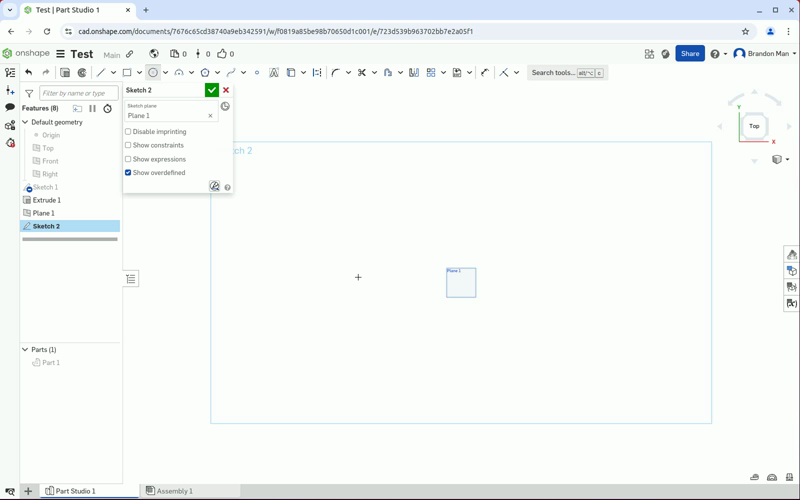
key_up(shift)
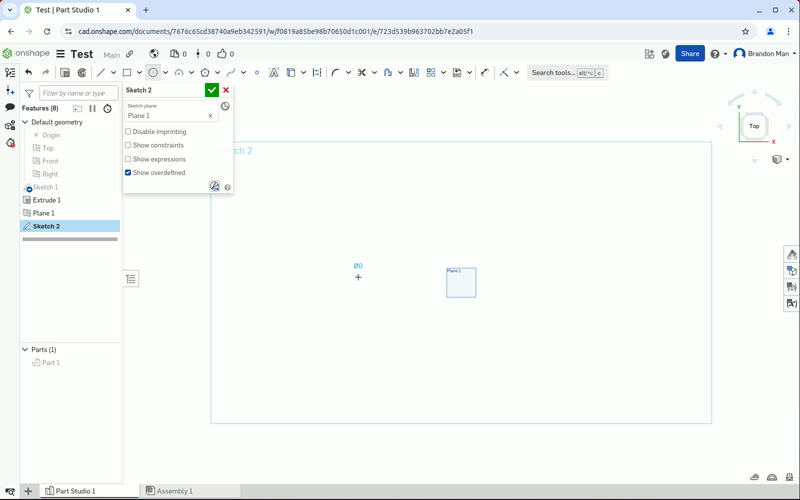
mouse_move(361, 276)
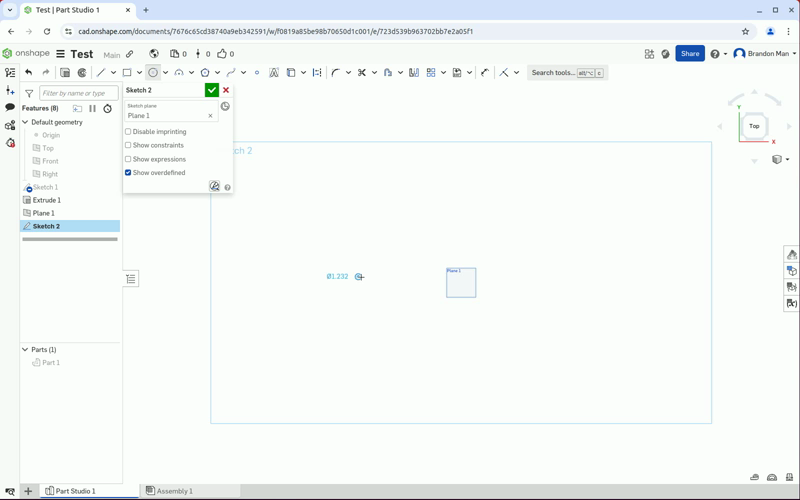
click(361, 276)
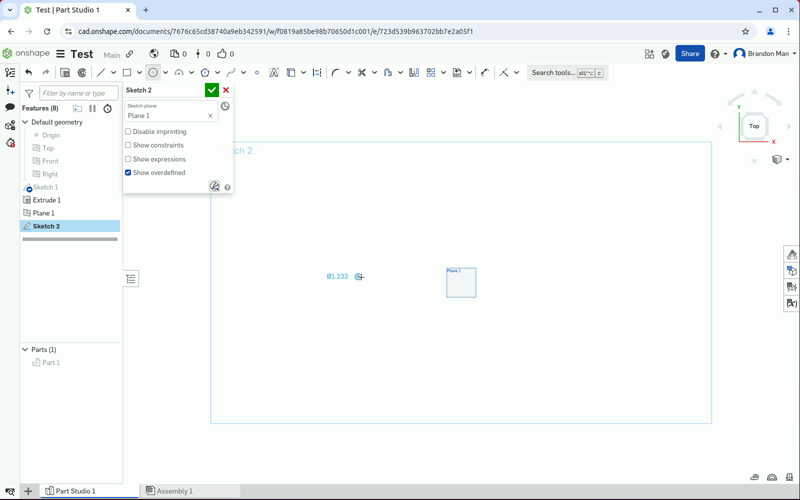
key(esc)
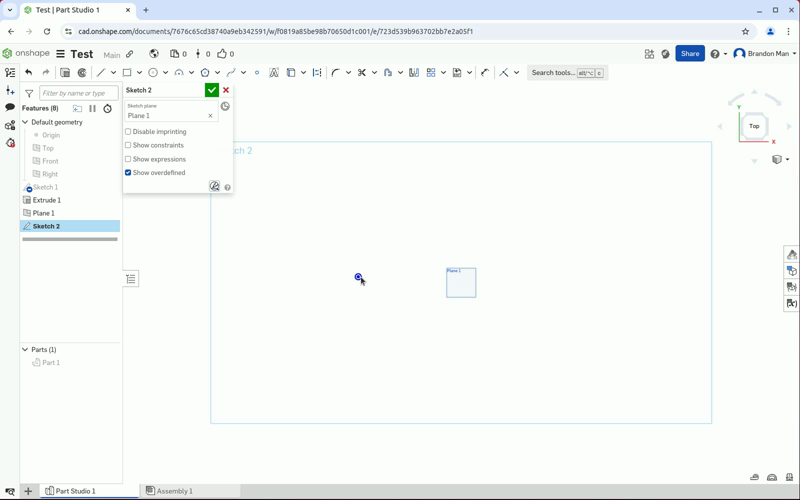
mouse_move(359, 275)
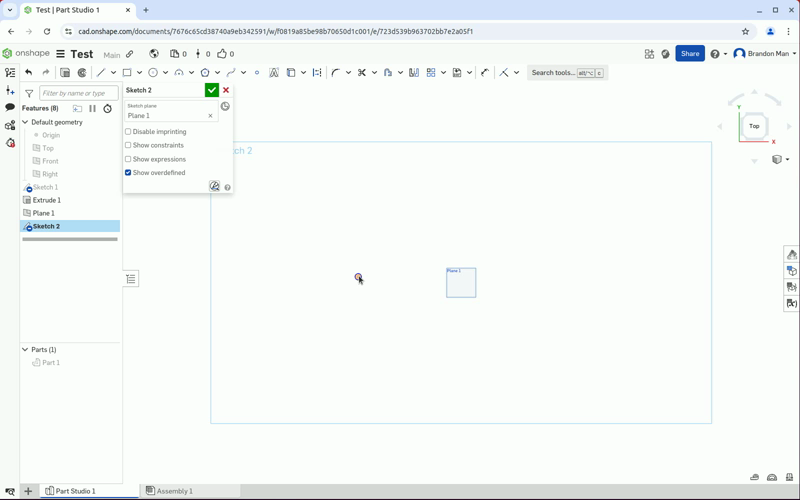
scroll(6)
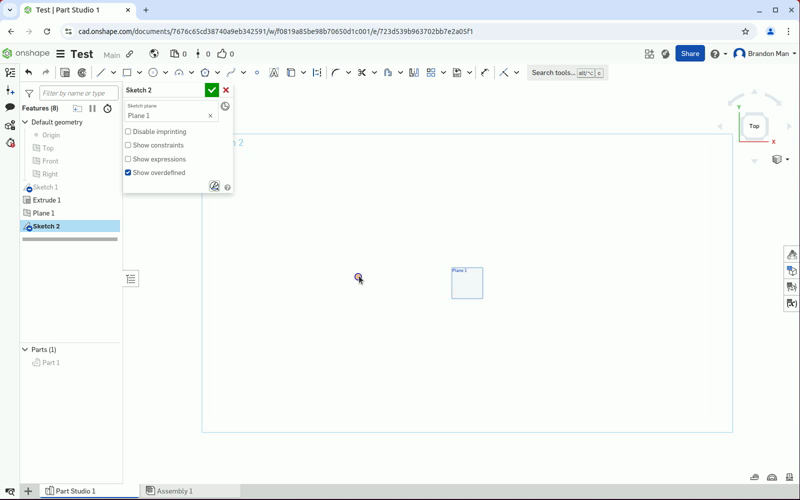
scroll(6)
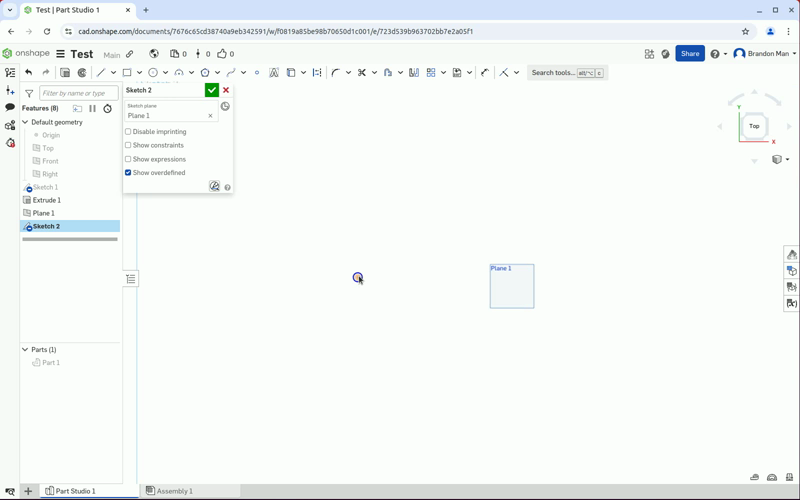
scroll(6)
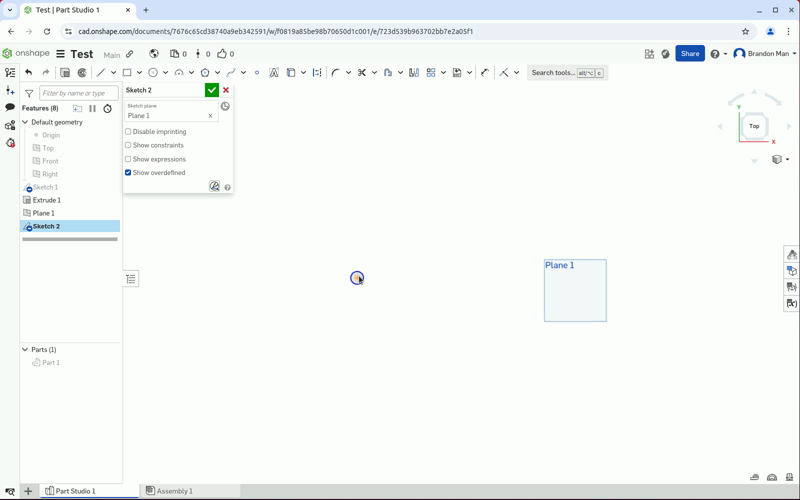
scroll(6)
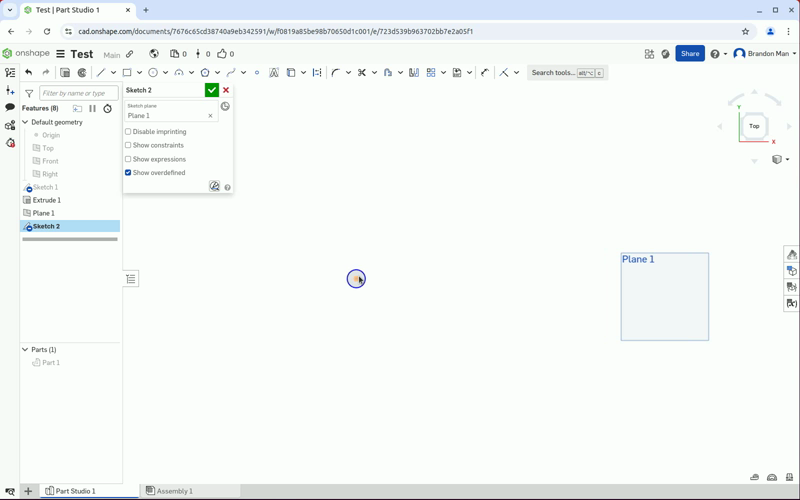
scroll(6)
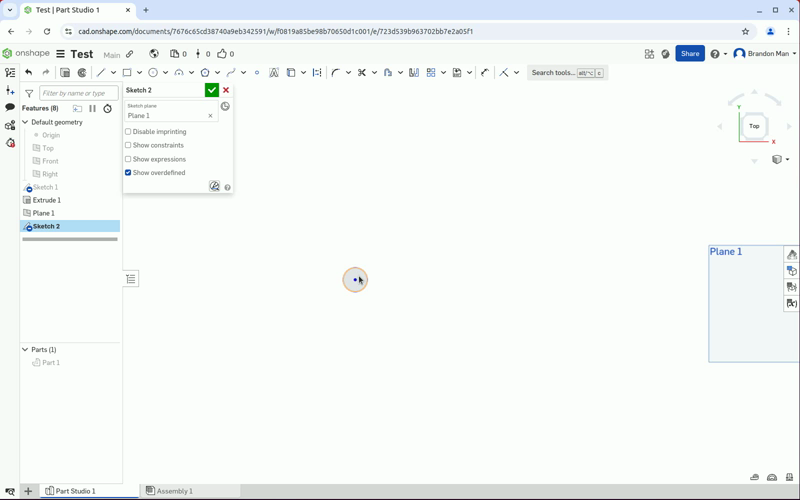
scroll(6)
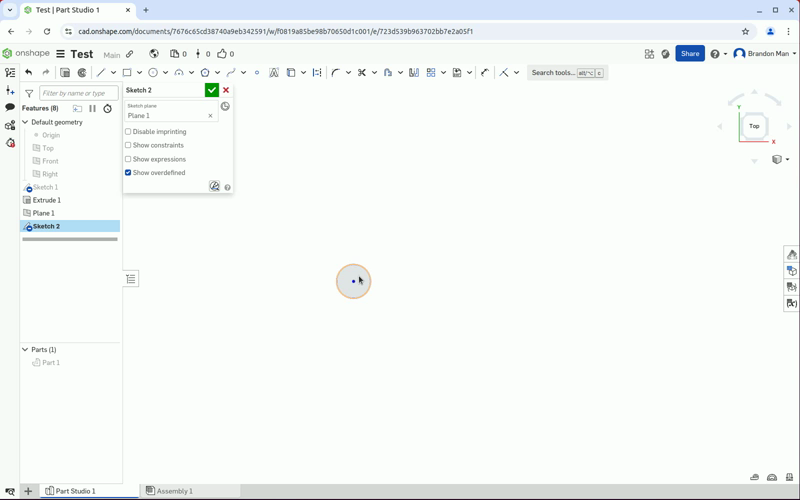
scroll(6)
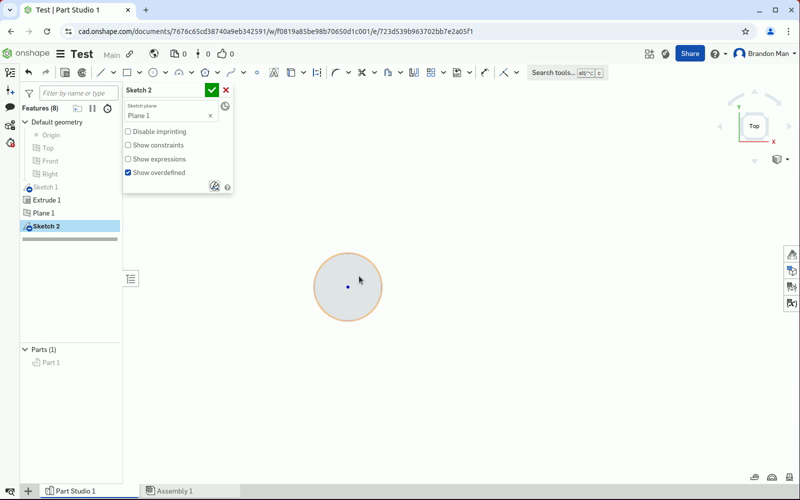
click(359, 275)
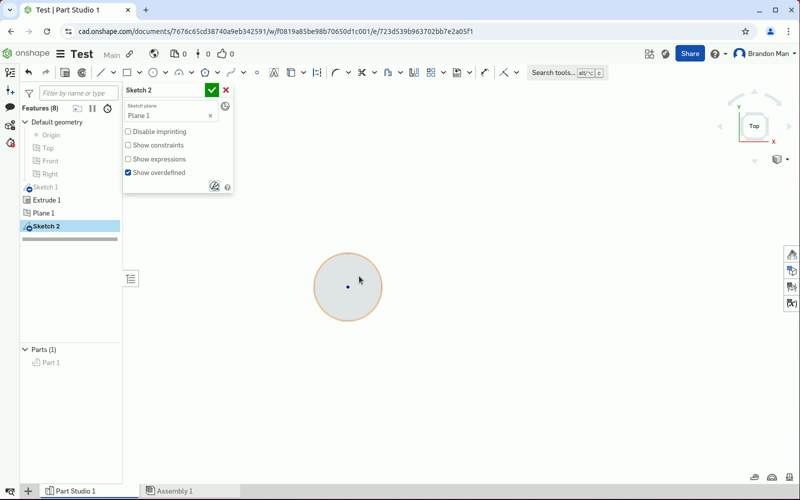
scroll(-6)
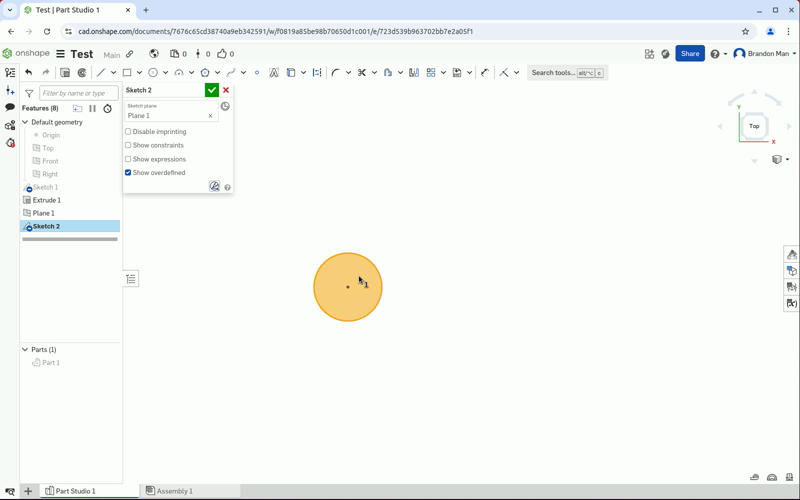
scroll(-6)
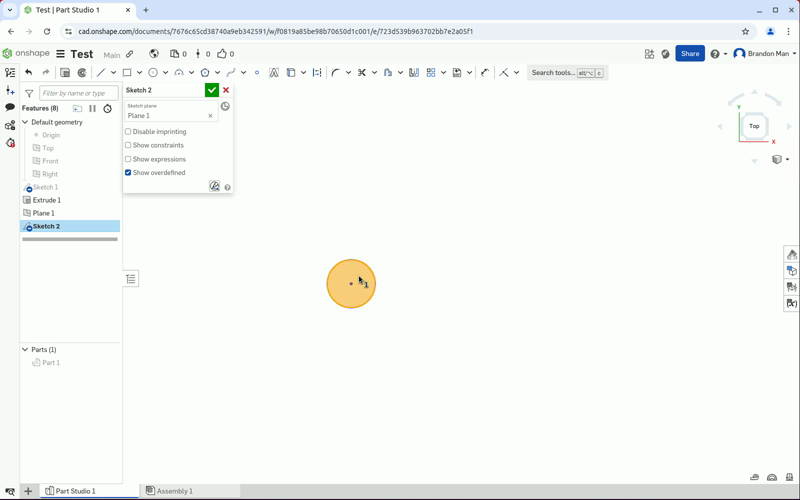
scroll(-6)
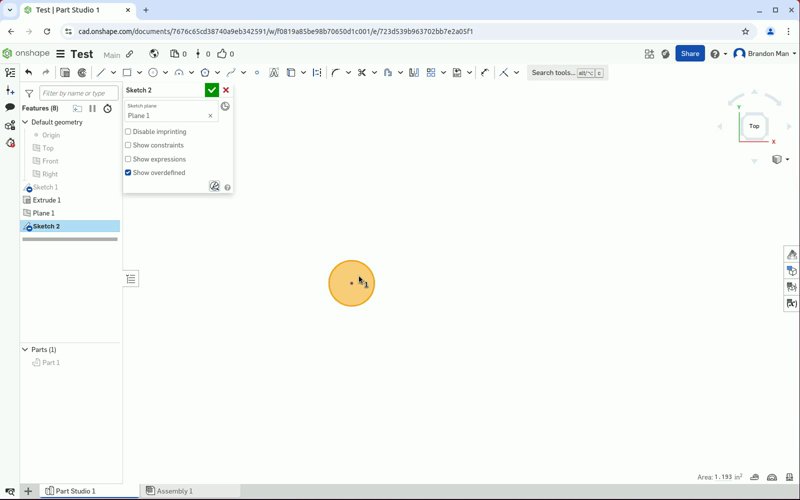
scroll(-6)
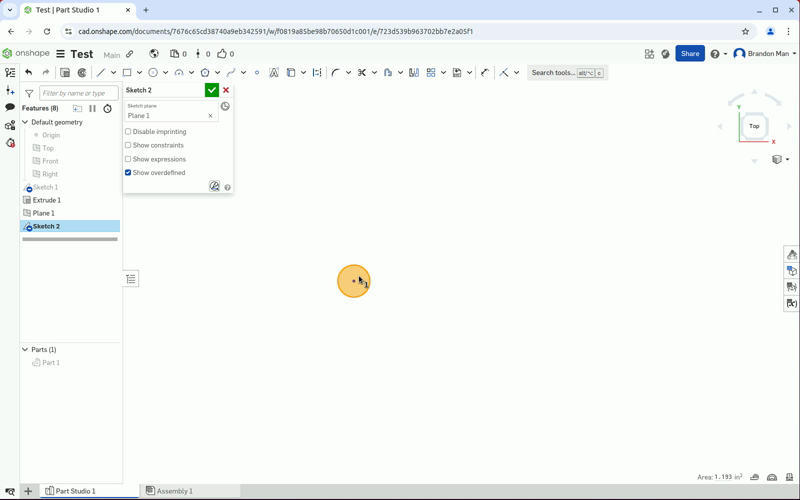
scroll(-6)
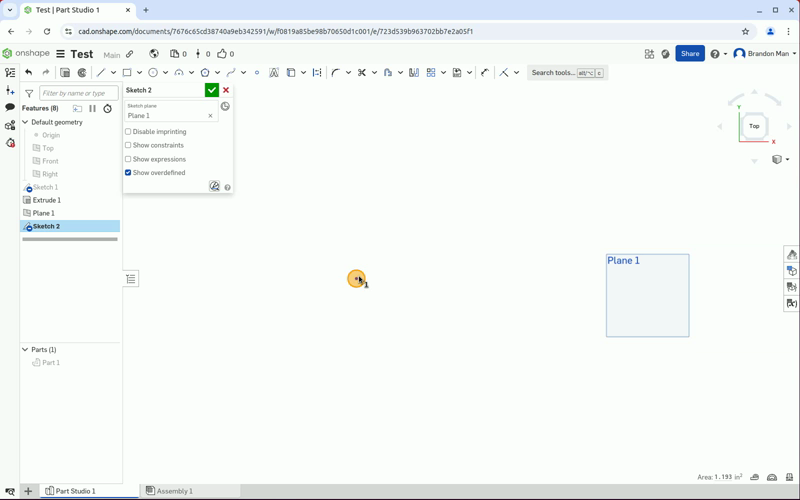
scroll(-6)
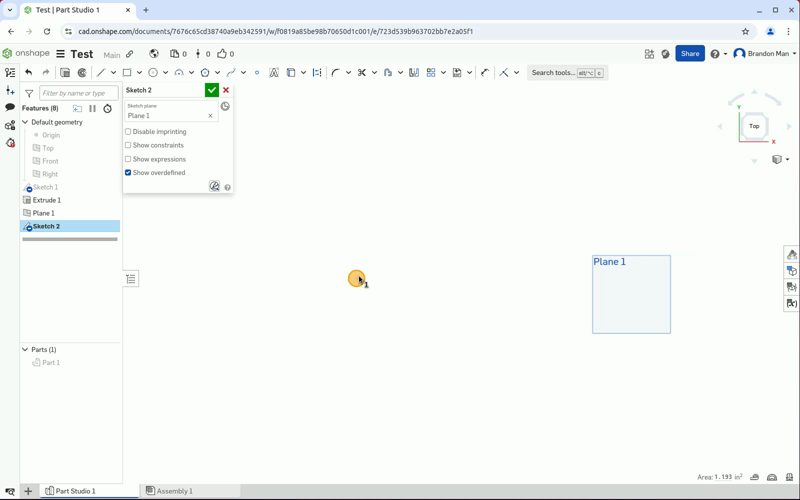
scroll(-6)
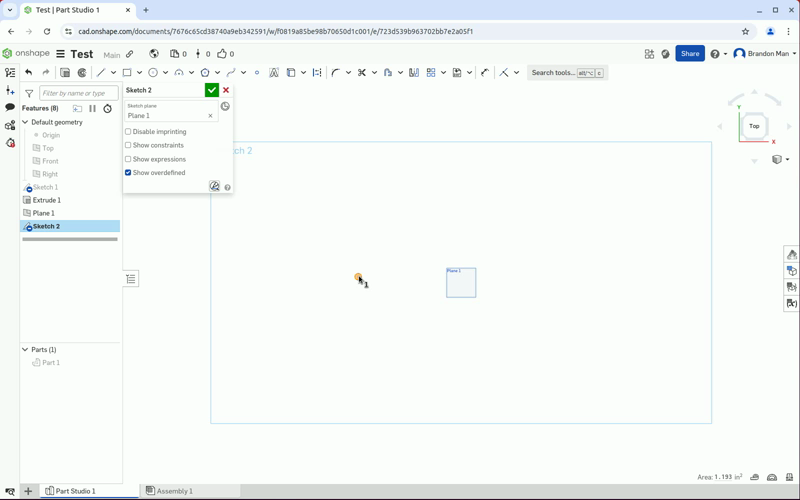
mouse_move(73, 352)
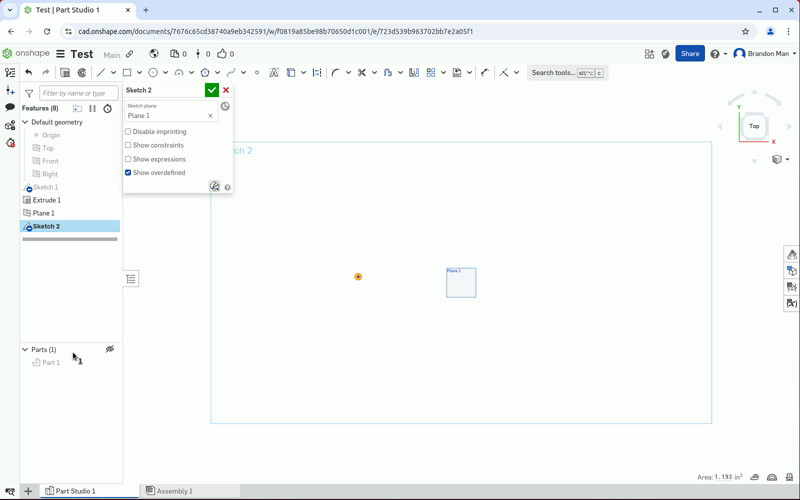
key(shift+y)
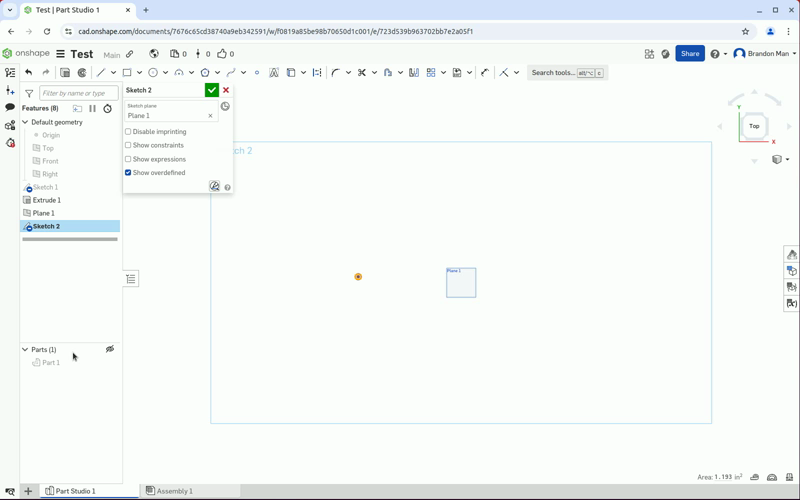
key(shift+e)
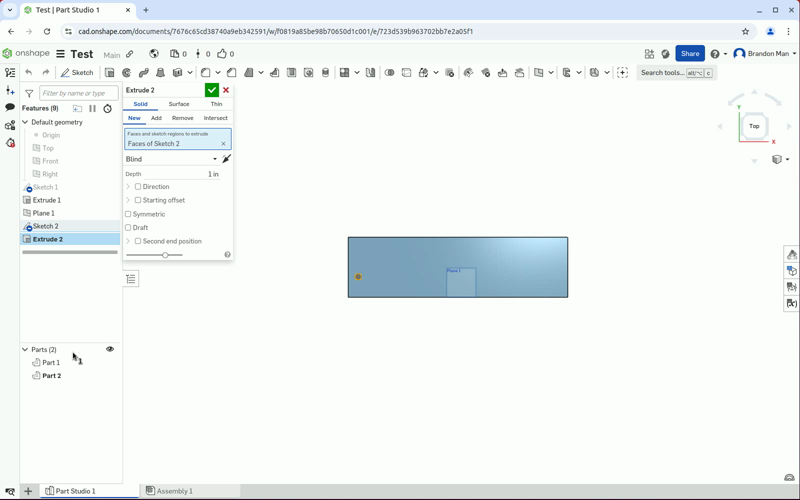
mouse_move(143, 106)
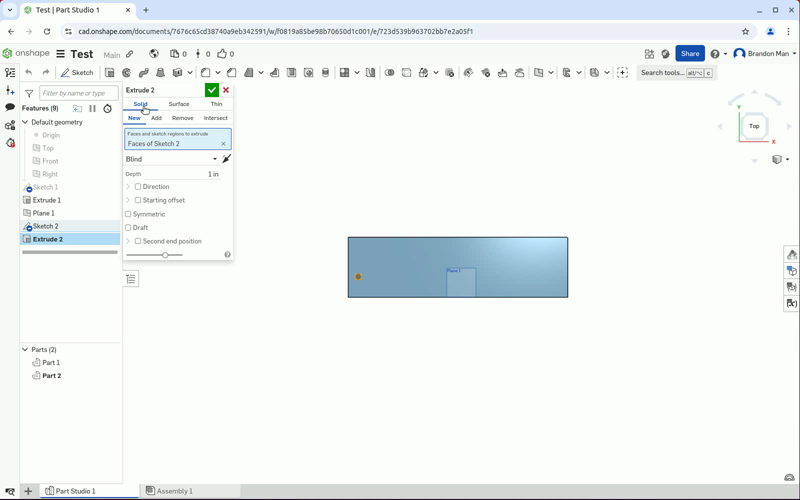
click(143, 106)
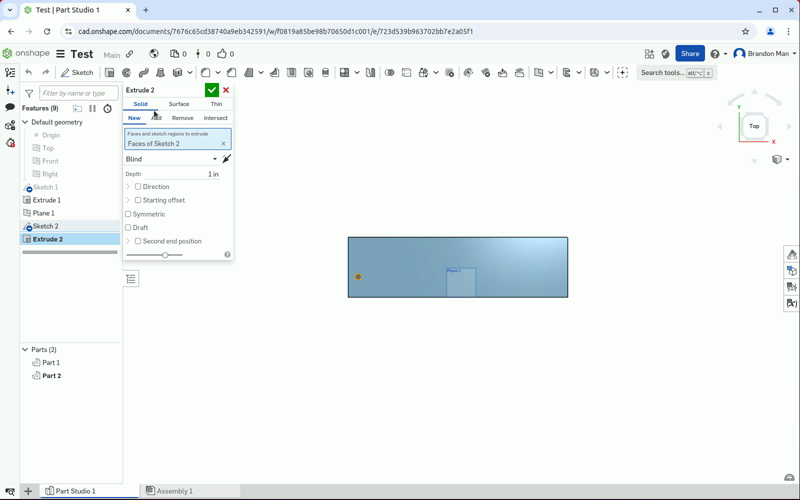
mouse_move(186, 120)
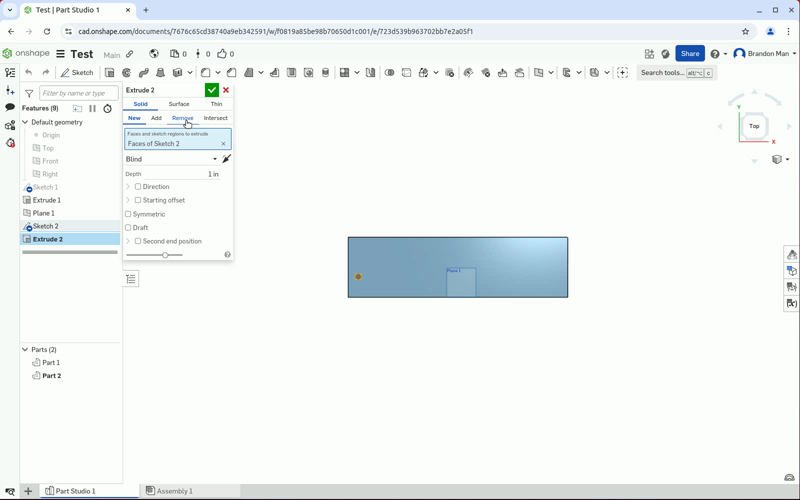
click(186, 120)
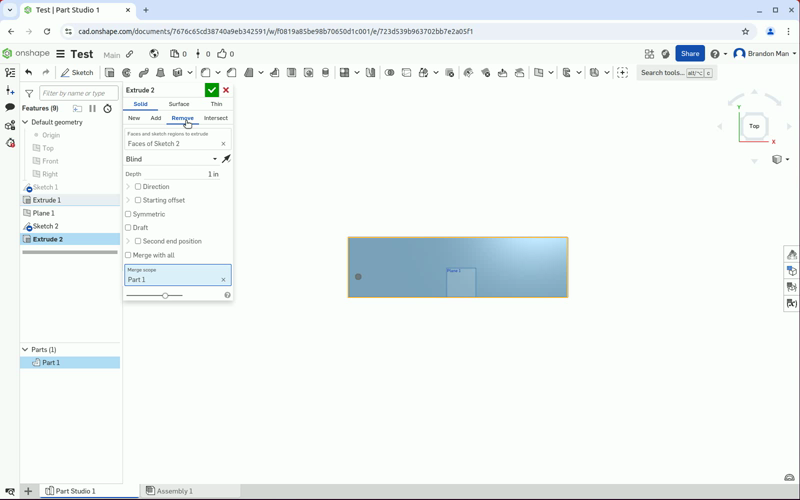
key(tab, 4)
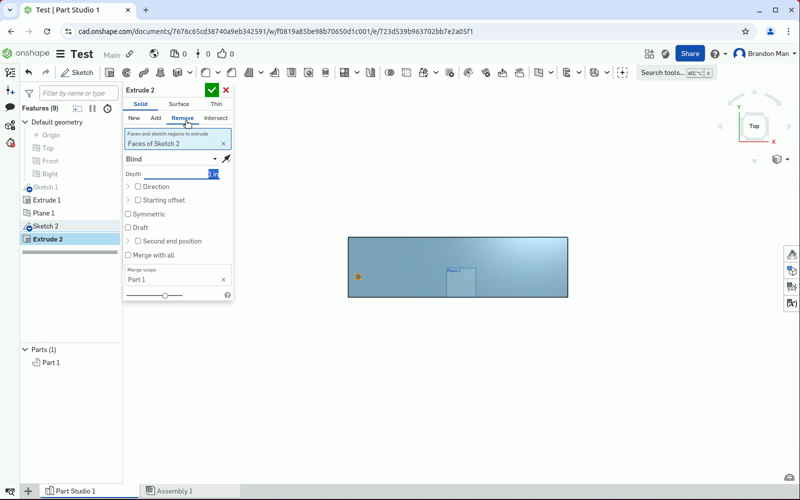
text(1.444)
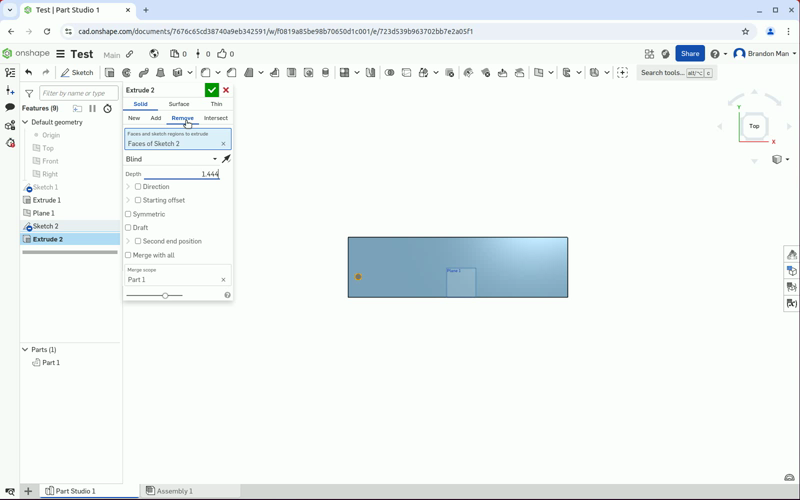
key(tab, 6)
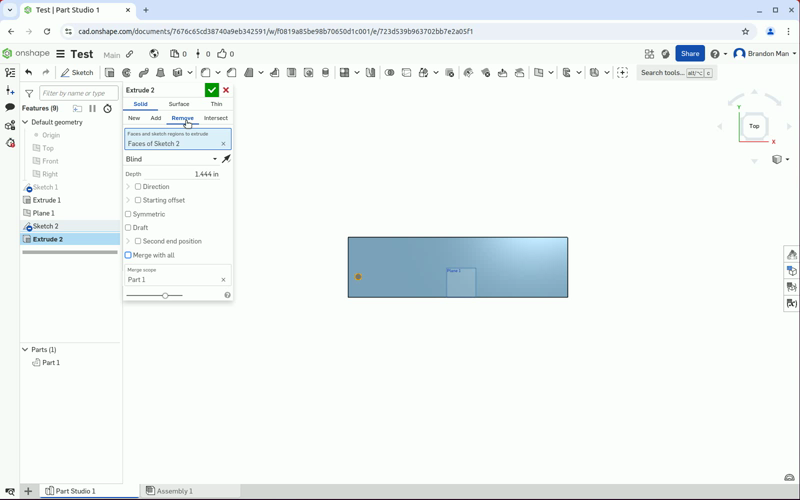
key(space)
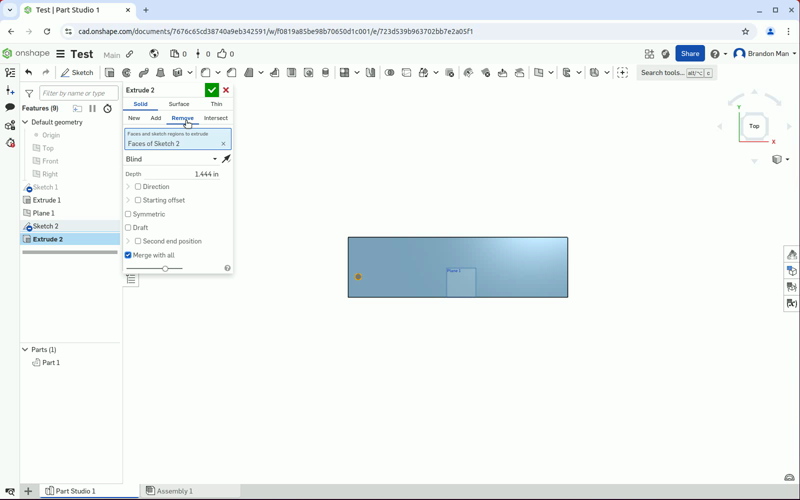
key(enter)
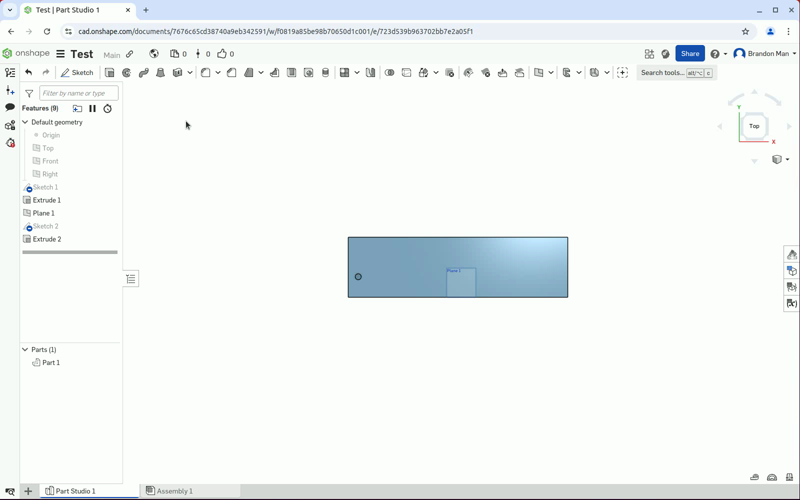
key(shift+h)
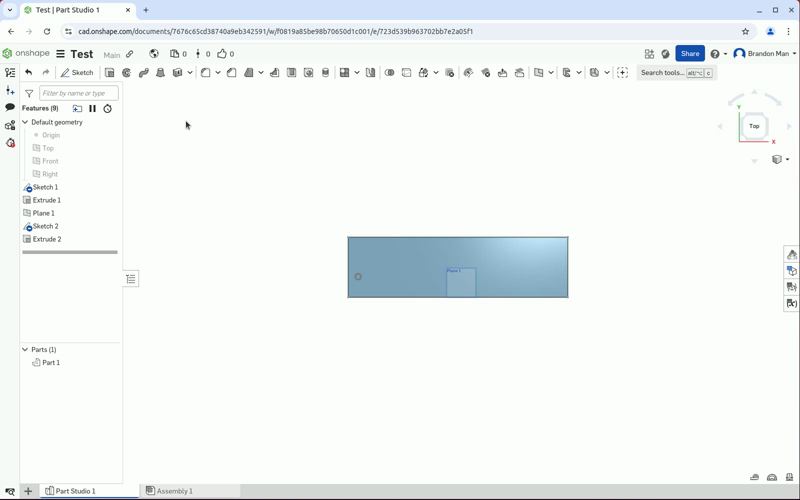
key(shift+h)
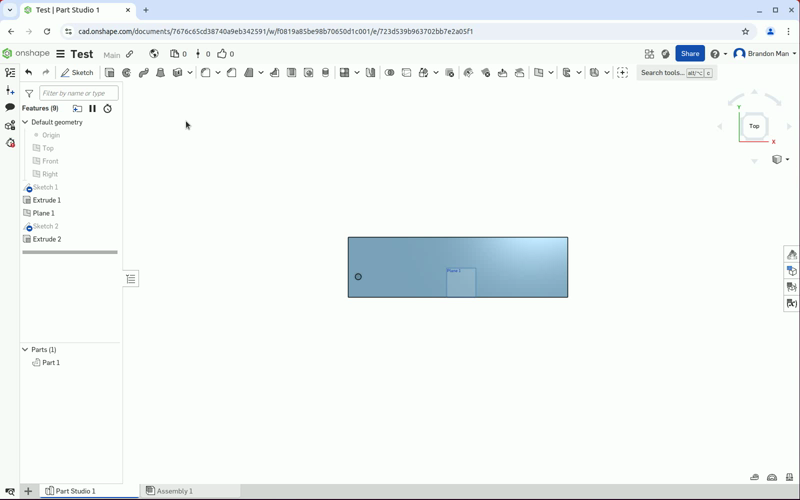
mouse_move(73, 189)
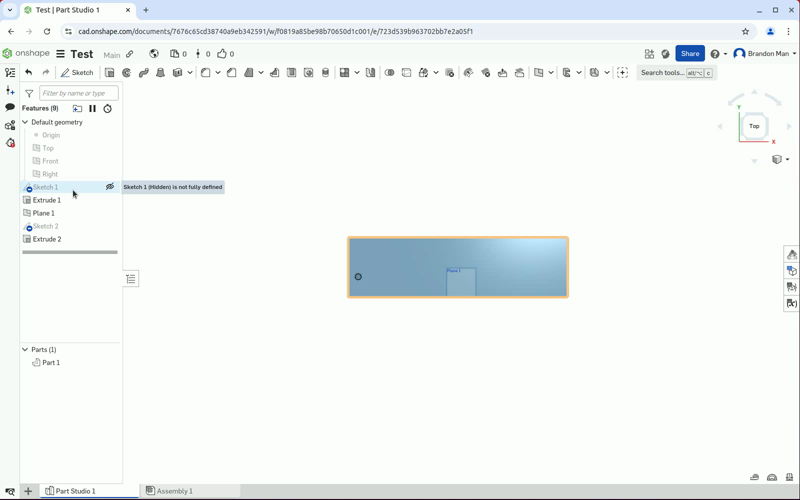
click(73, 189)
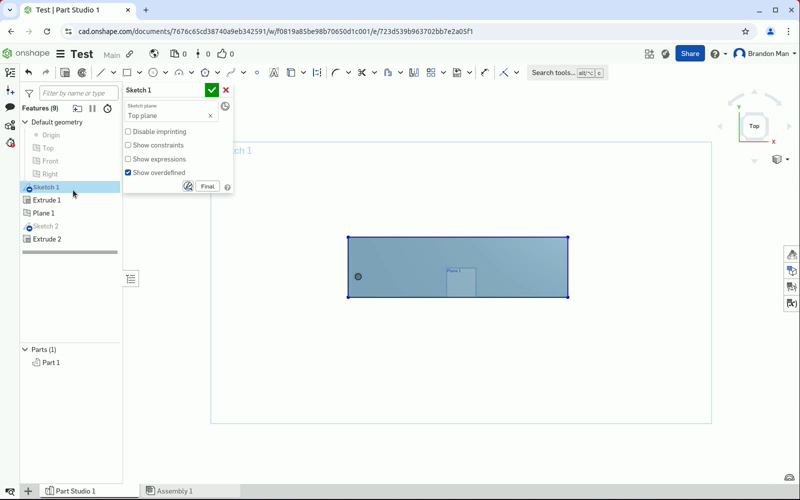
mouse_move(229, 92)
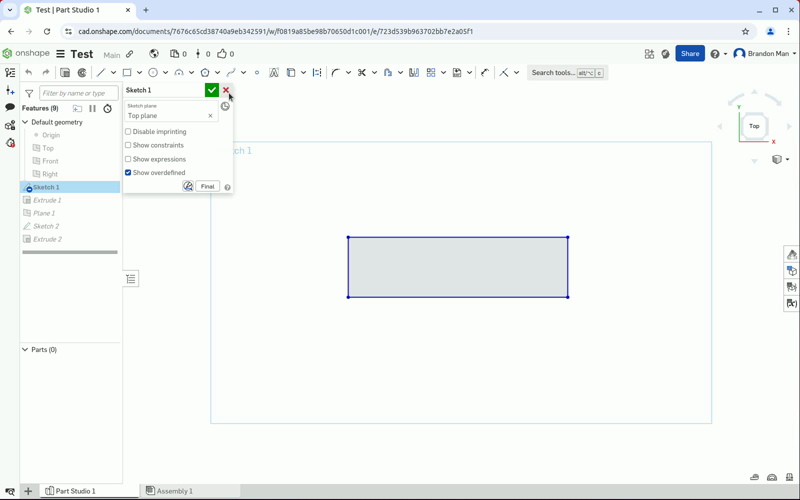
click(229, 92)
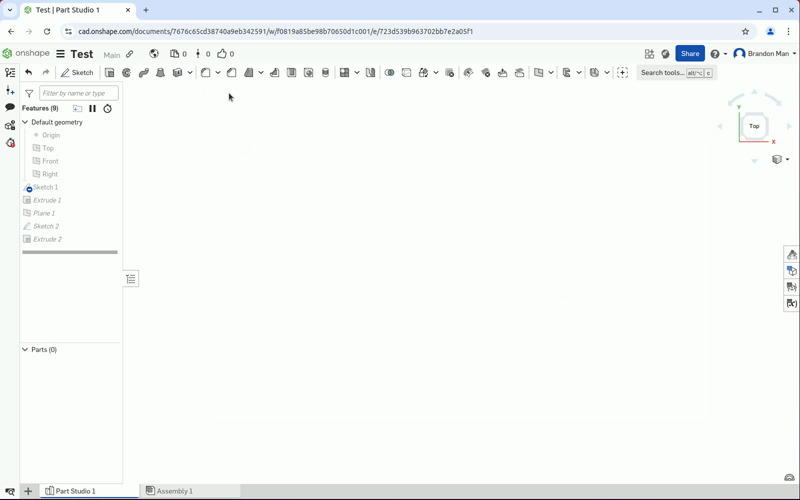
key(shift+s)
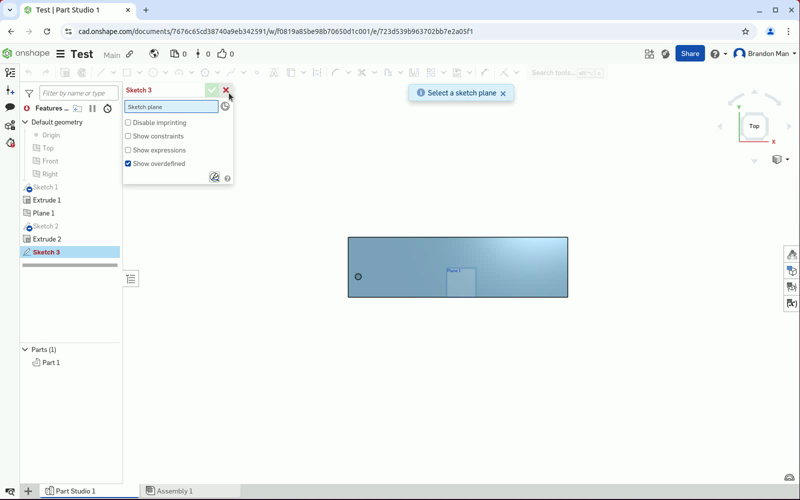
mouse_move(73, 215)
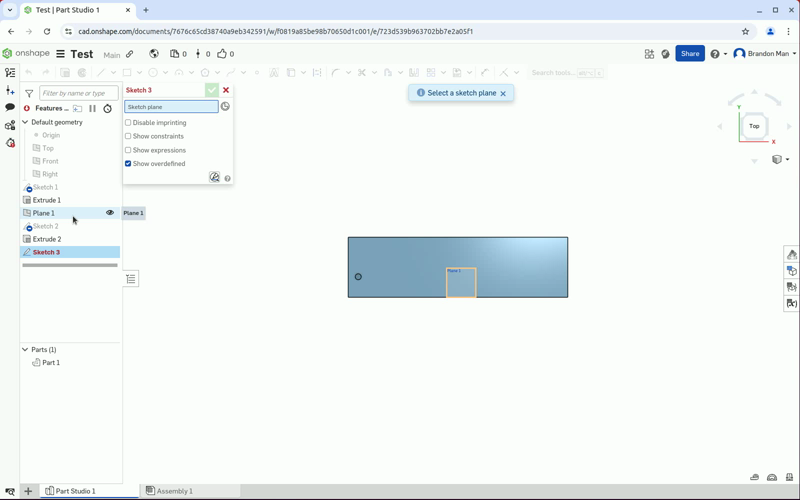
click(73, 215)
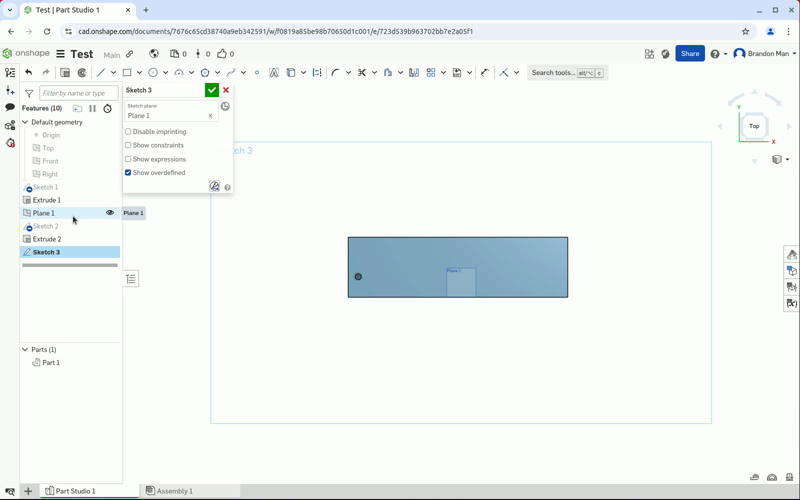
mouse_move(73, 352)
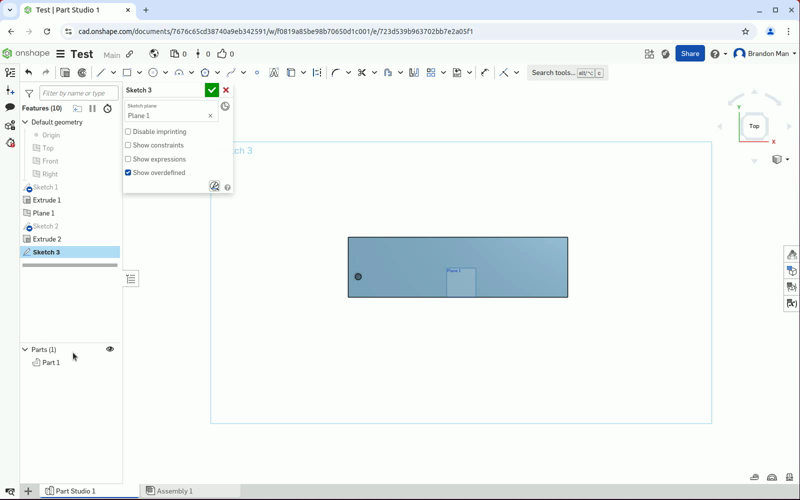
key(y)
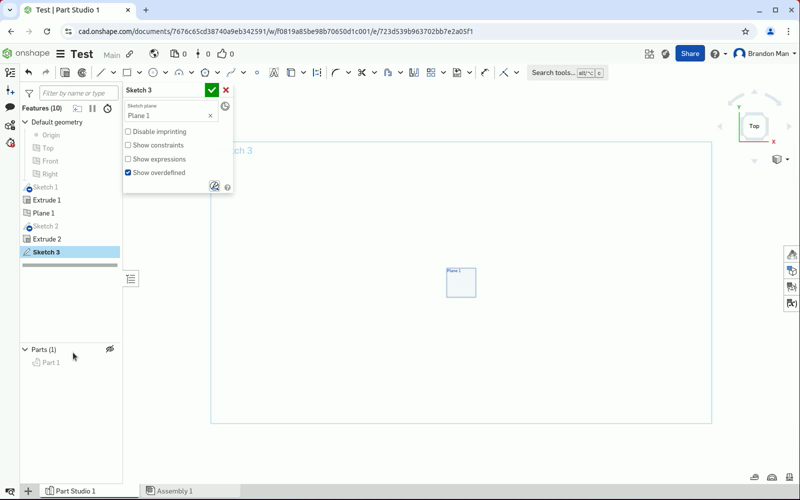
key(c)
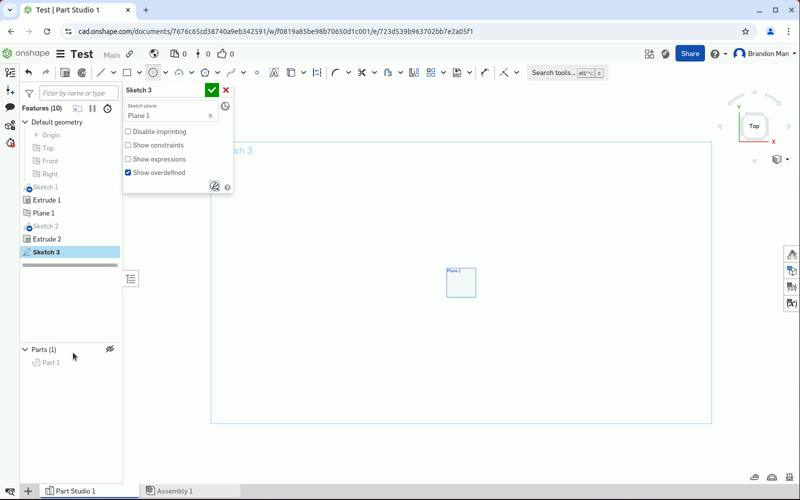
key_down(shift)
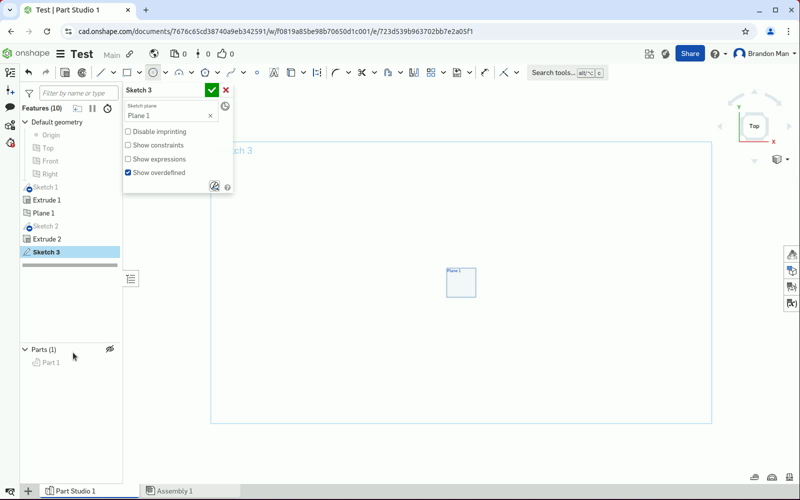
mouse_move(358, 257)
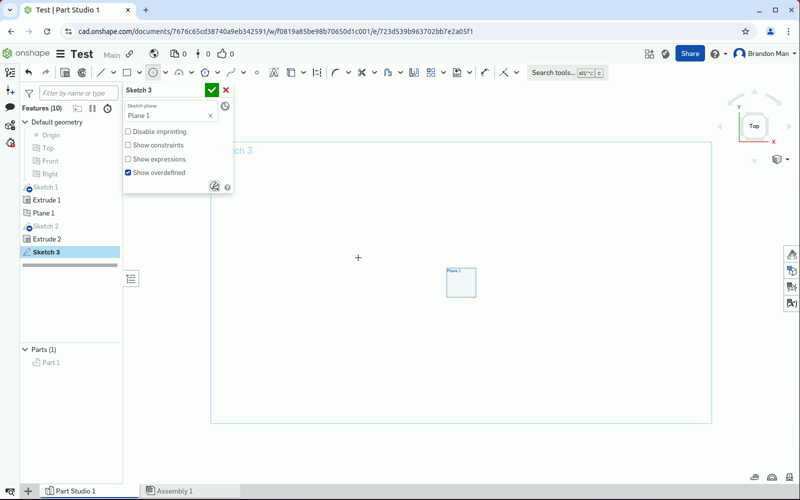
click(358, 257)
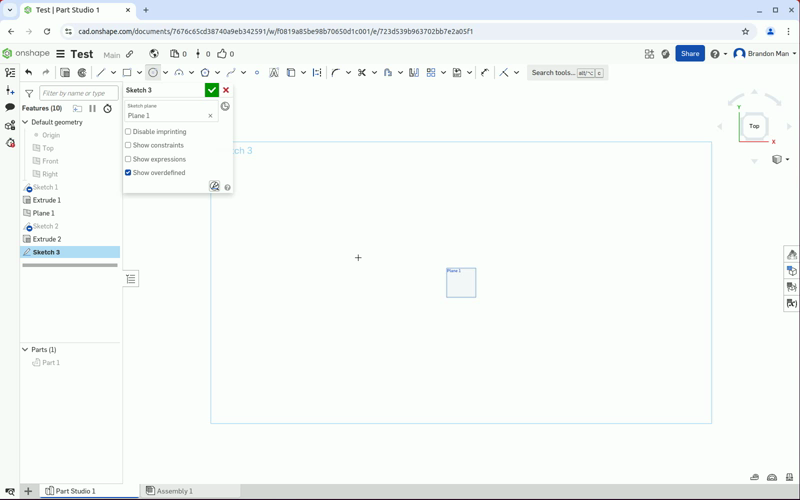
key_up(shift)
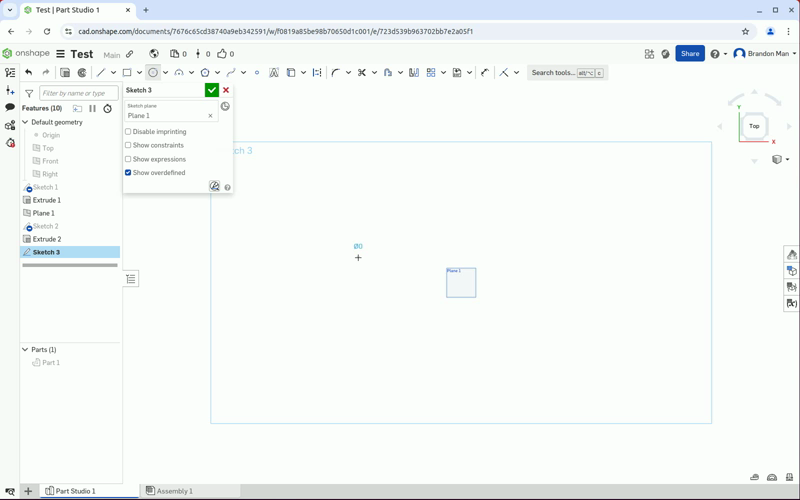
mouse_move(361, 257)
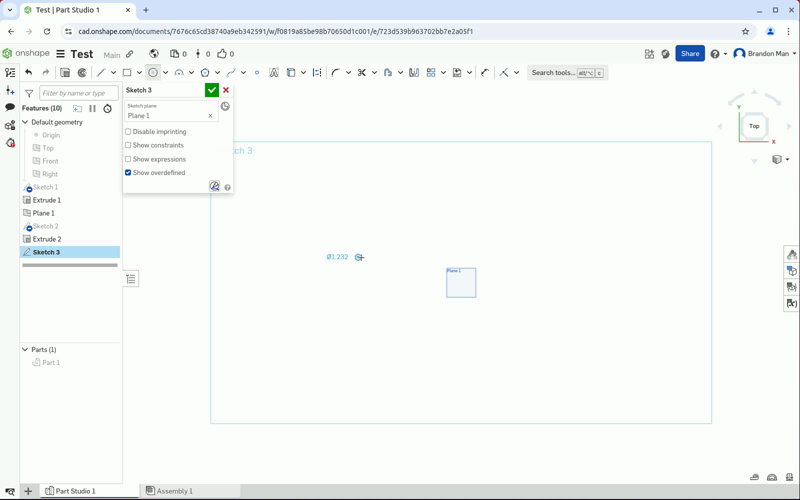
click(361, 257)
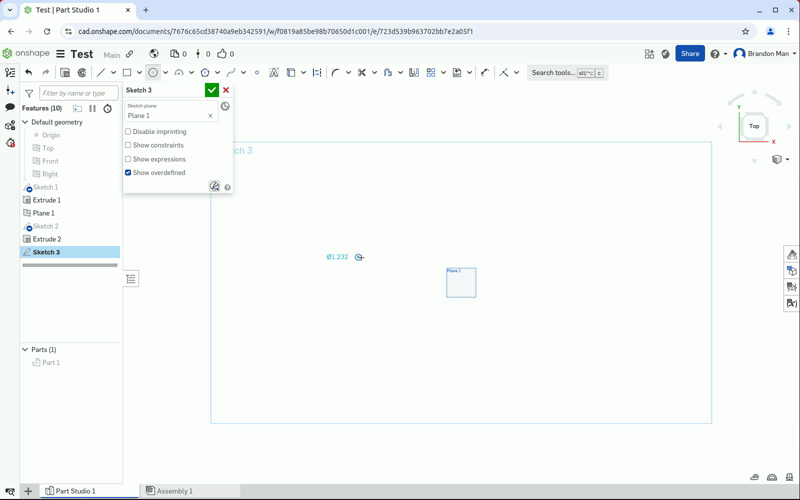
key(esc)
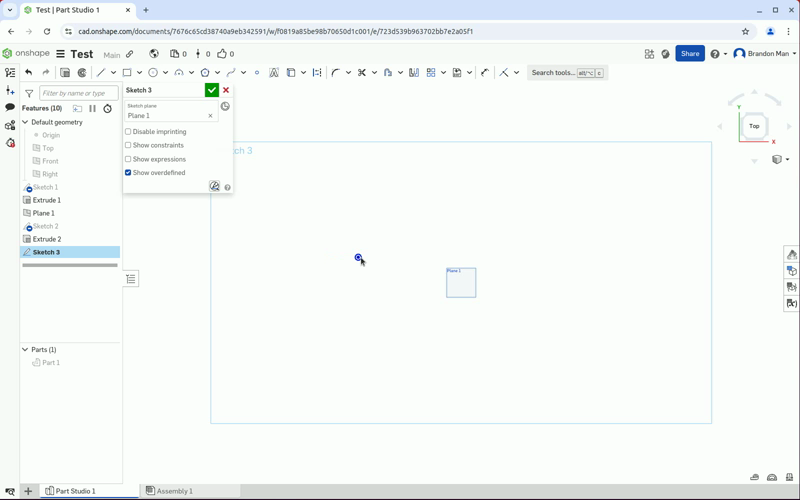
mouse_move(358, 259)
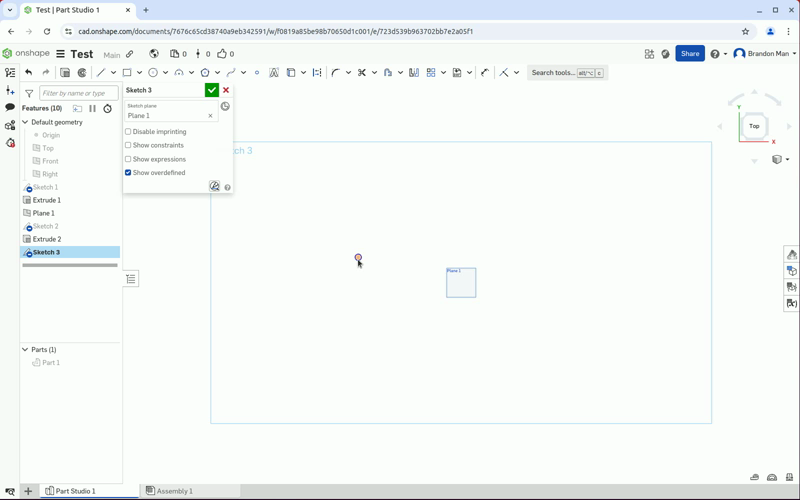
scroll(6)
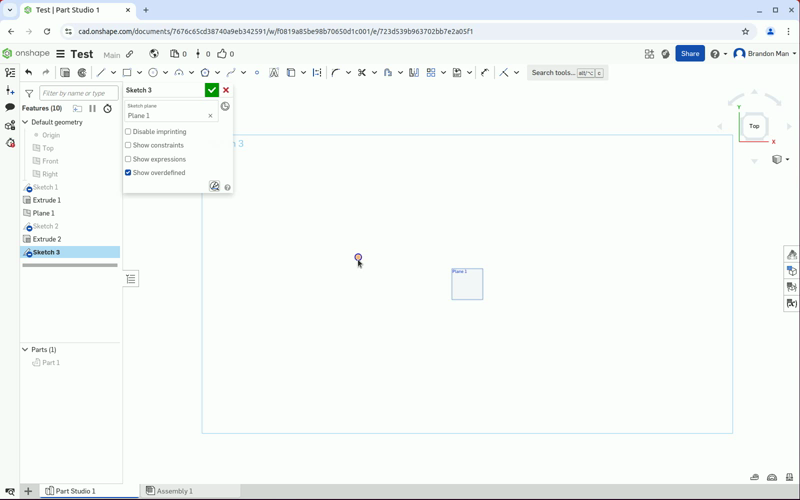
scroll(6)
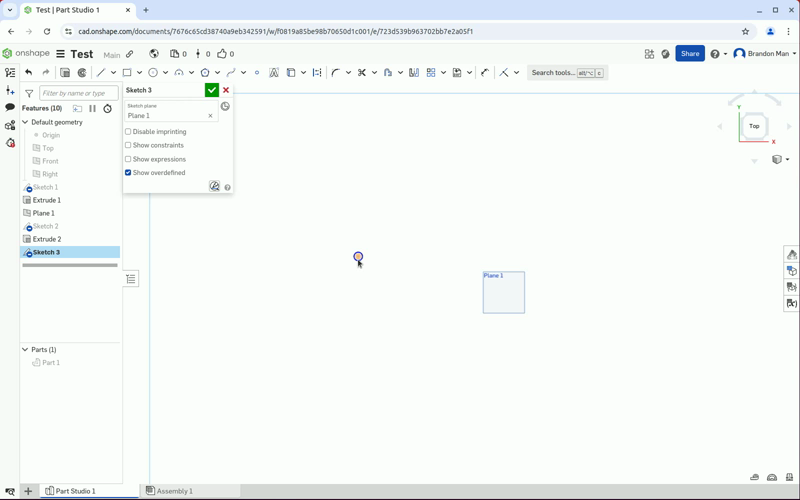
scroll(6)
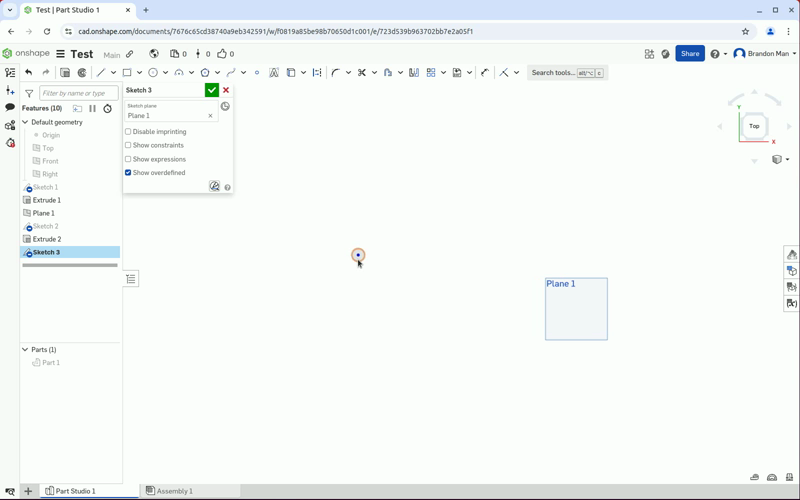
scroll(6)
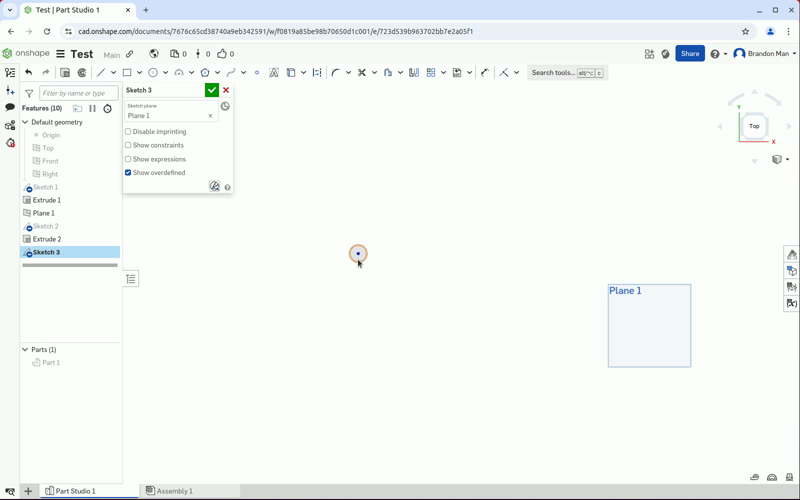
scroll(6)
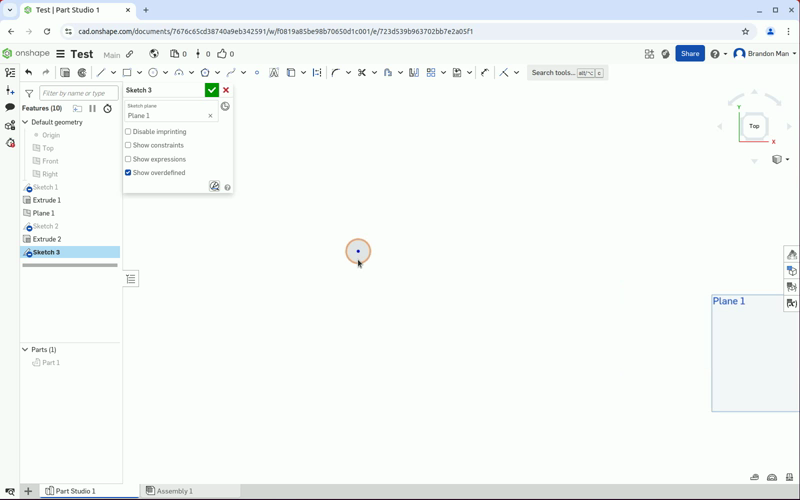
scroll(6)
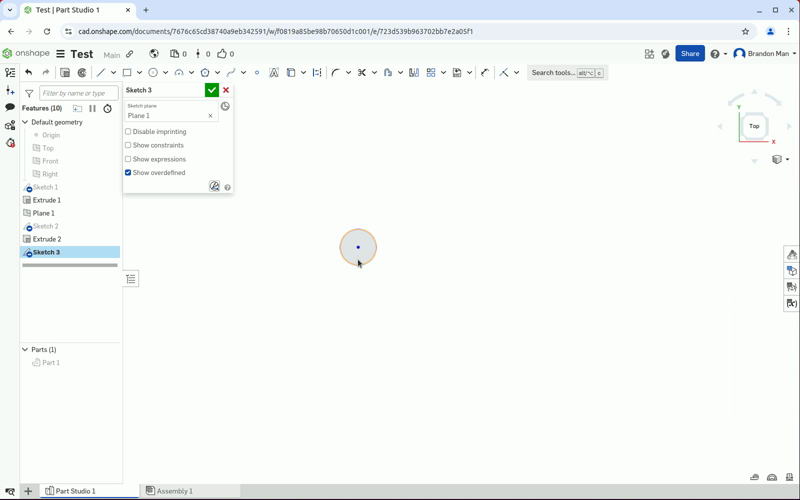
scroll(6)
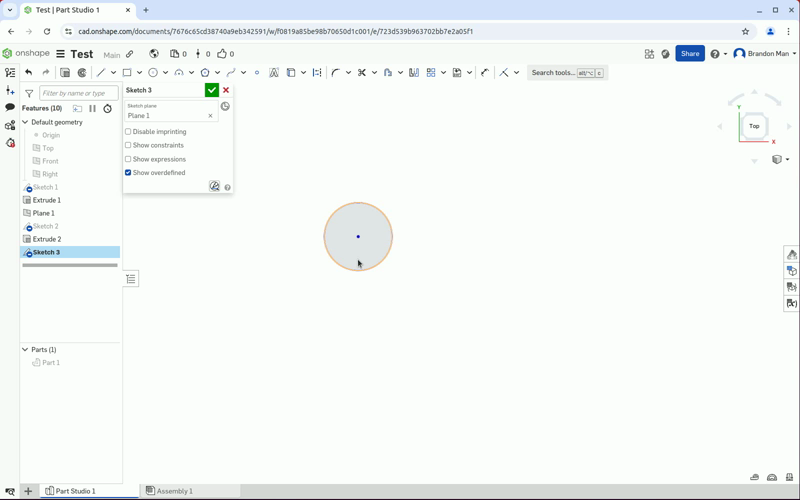
click(358, 259)
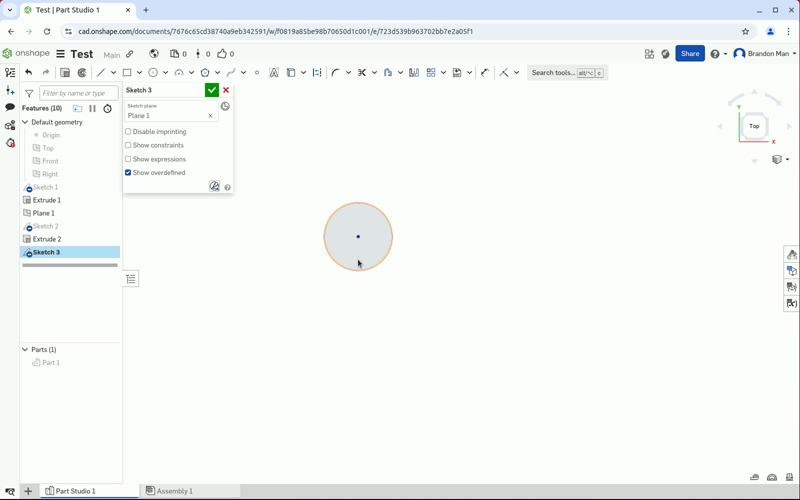
scroll(-6)
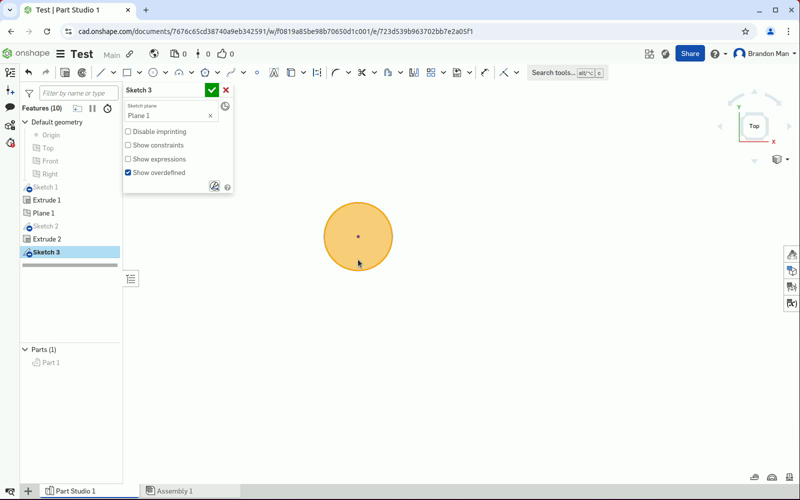
scroll(-6)
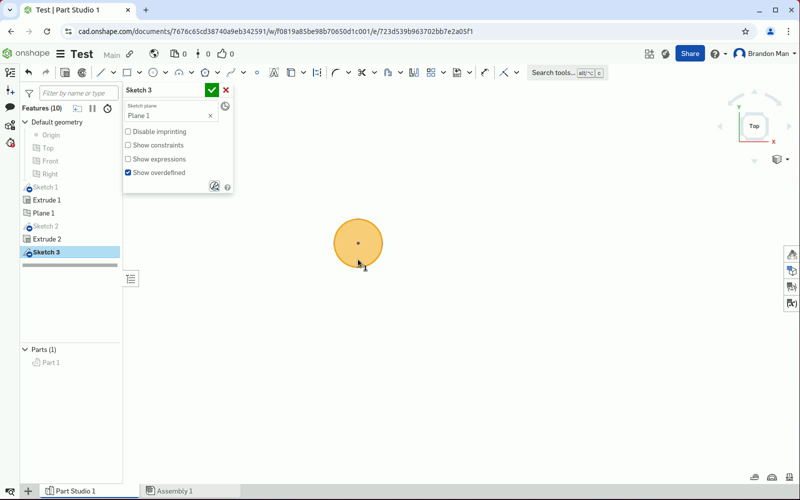
scroll(-6)
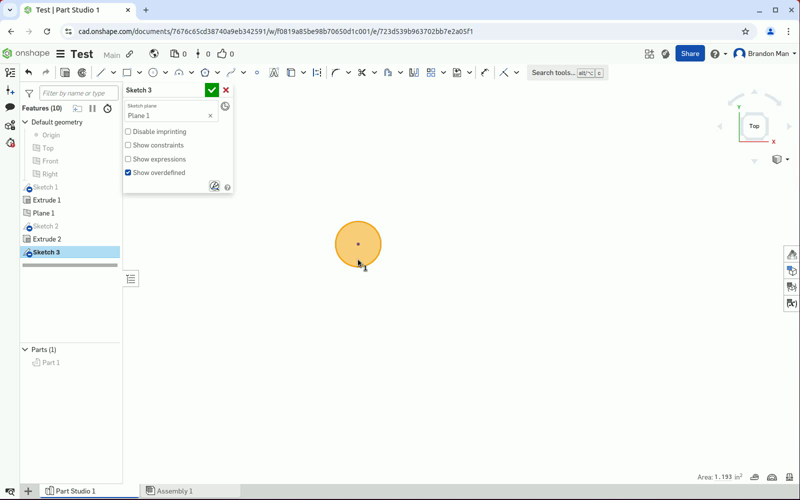
scroll(-6)
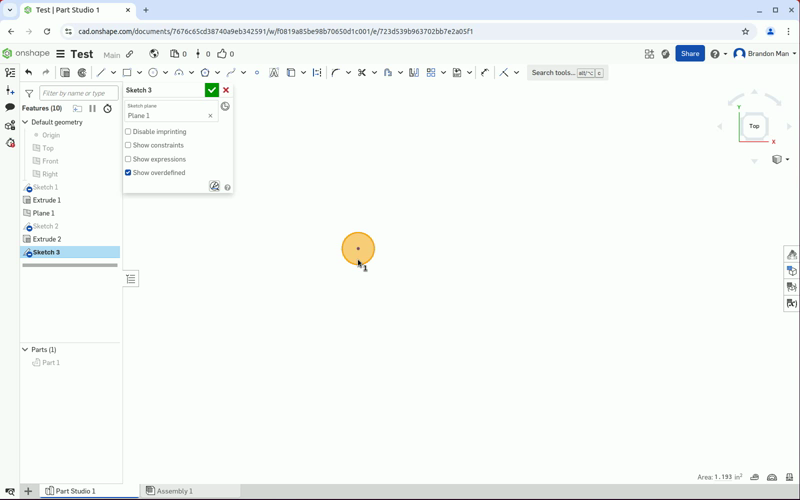
scroll(-6)
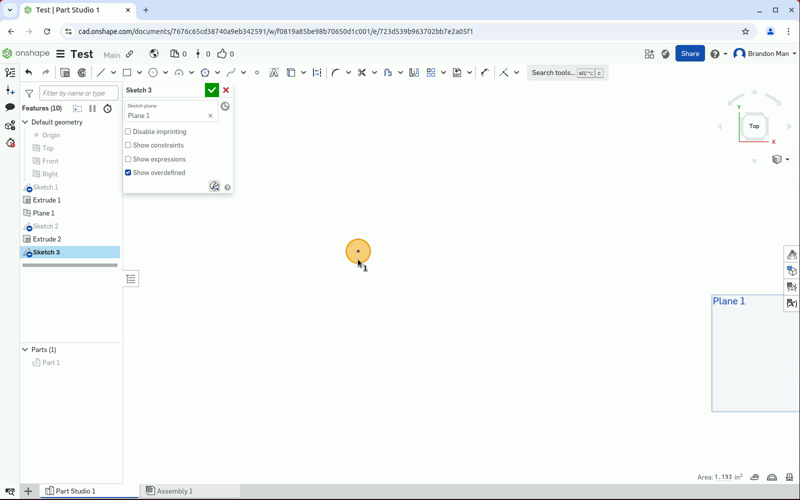
scroll(-6)
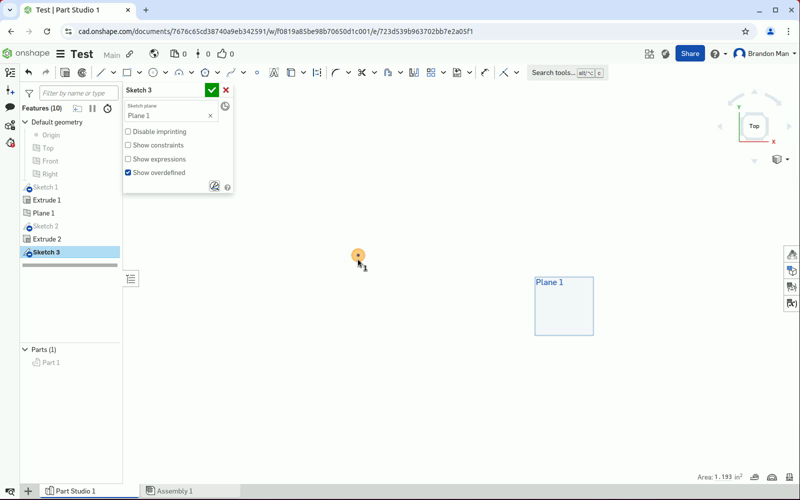
scroll(-6)
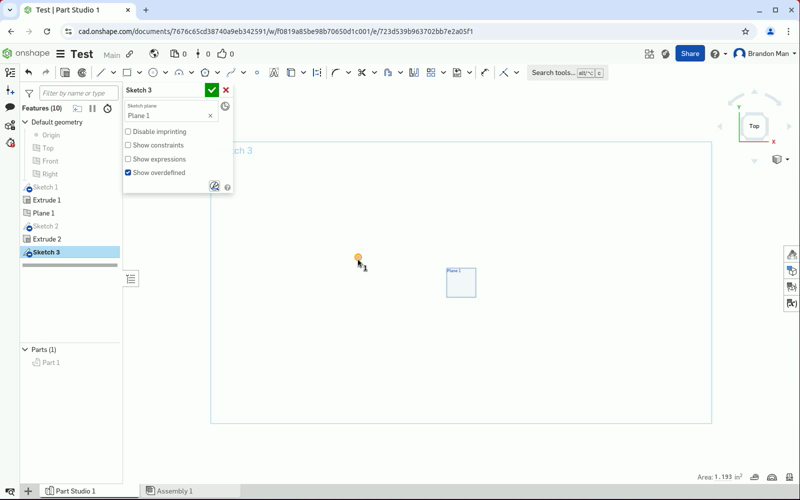
mouse_move(73, 352)
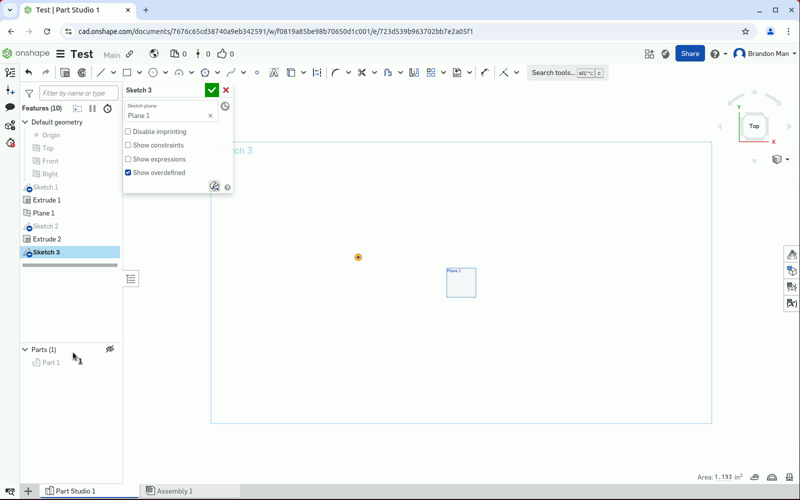
key(shift+y)
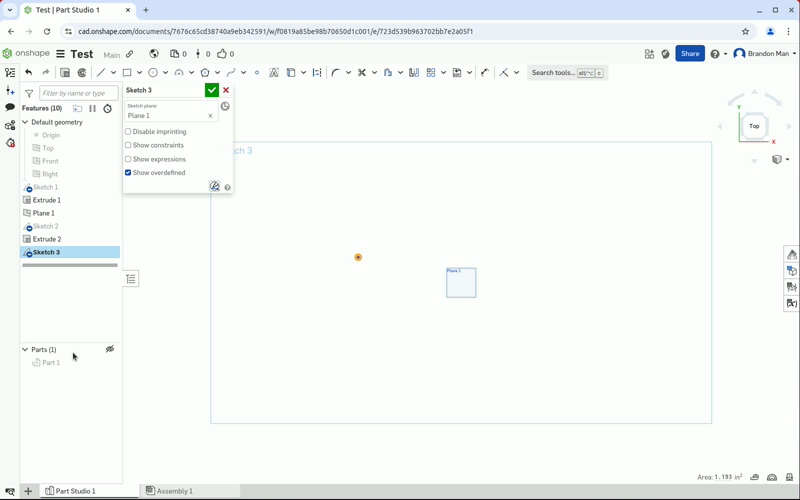
key(shift+e)
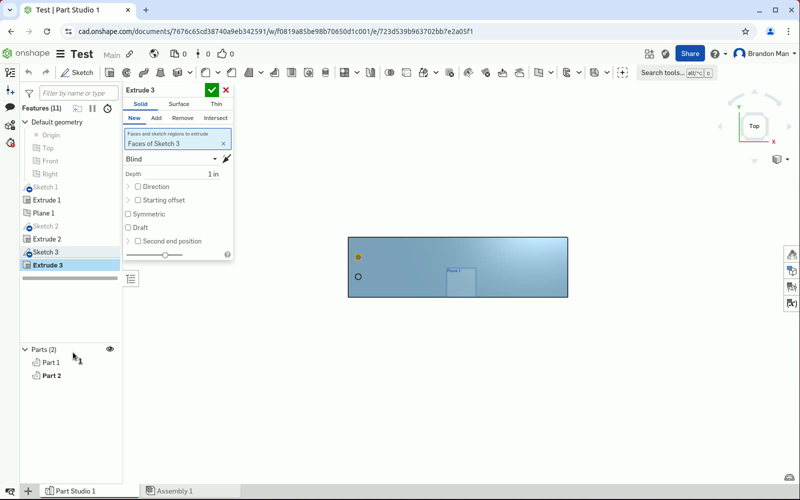
mouse_move(143, 106)
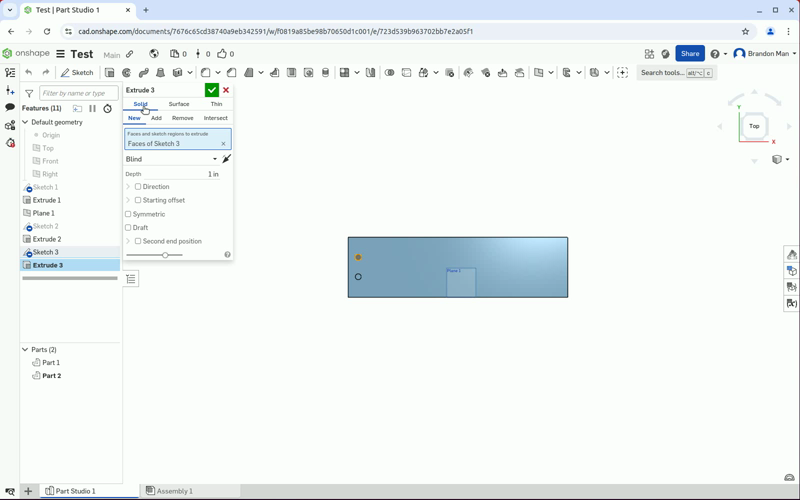
click(143, 106)
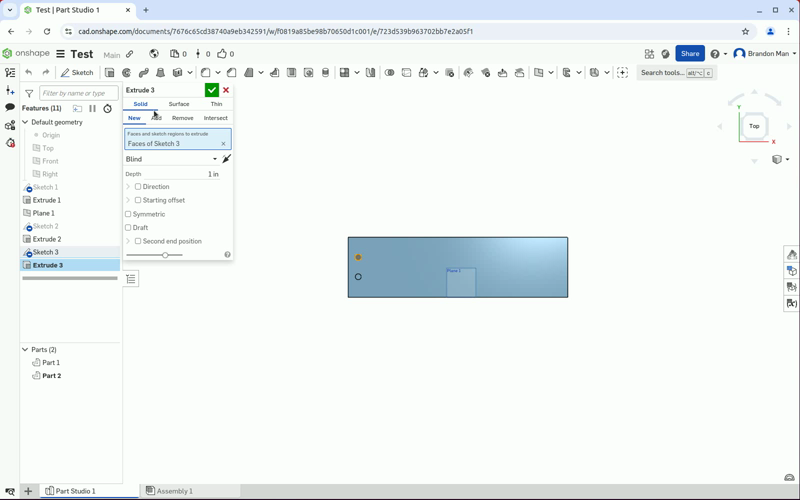
mouse_move(186, 120)
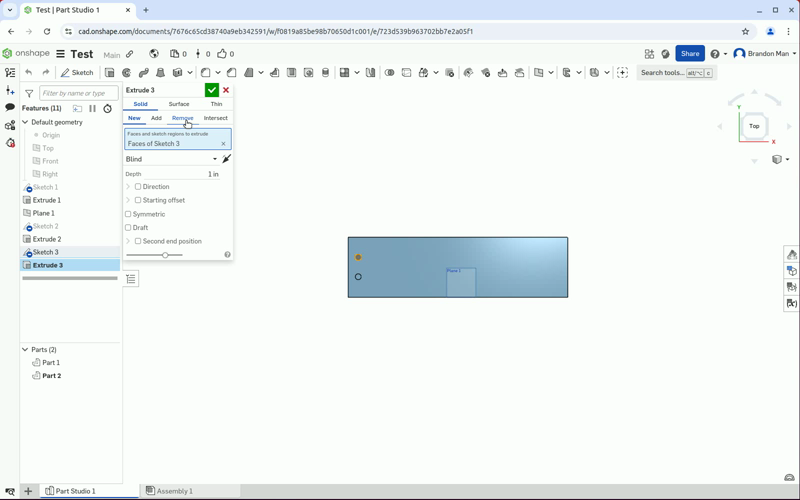
click(186, 120)
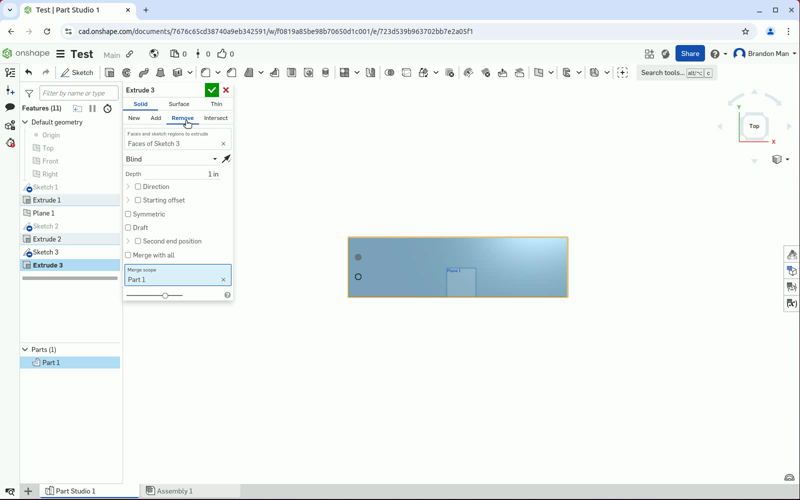
key(tab, 4)
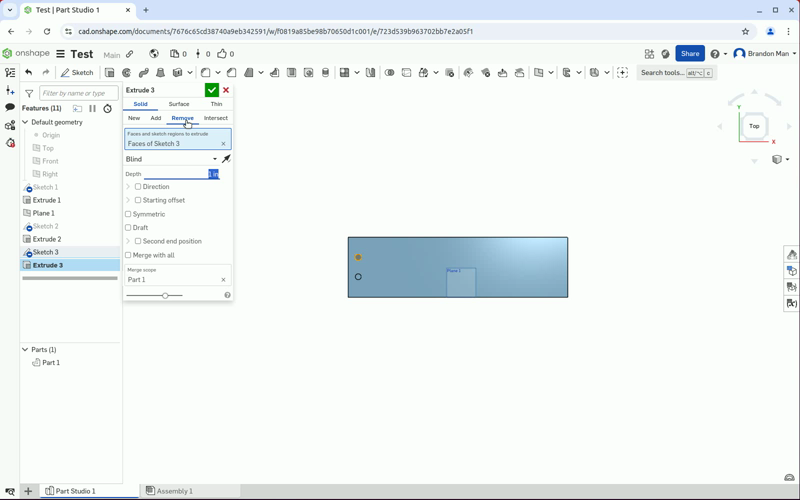
text(1.444)
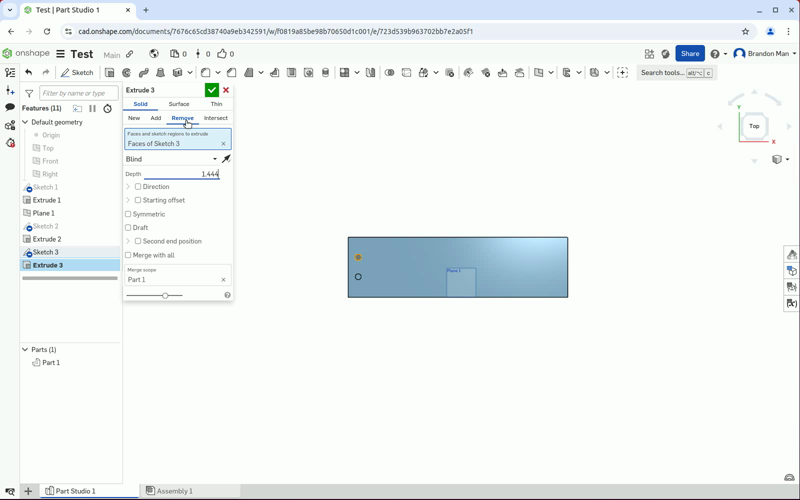
key(tab, 6)
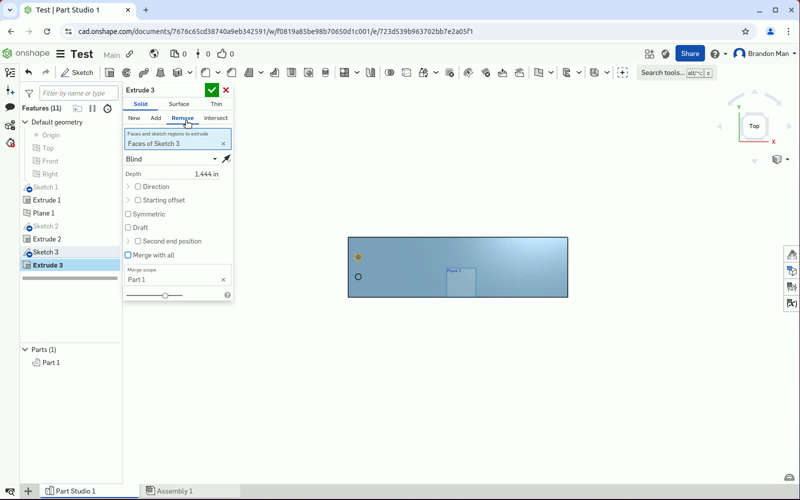
key(space)
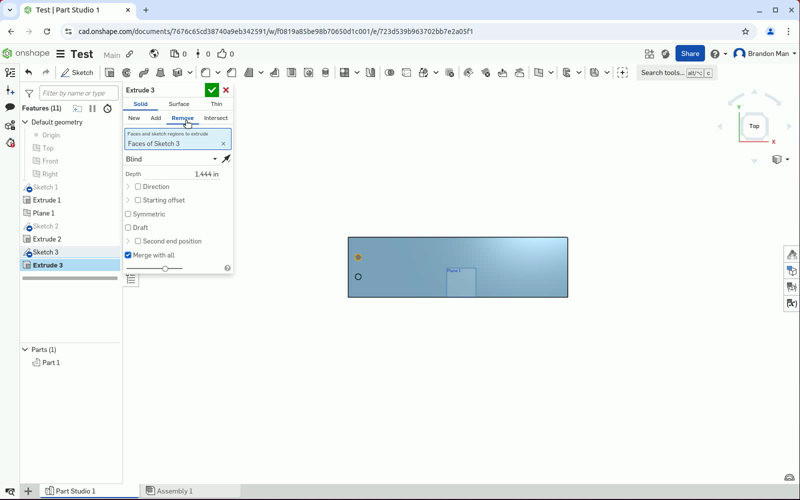
key(enter)
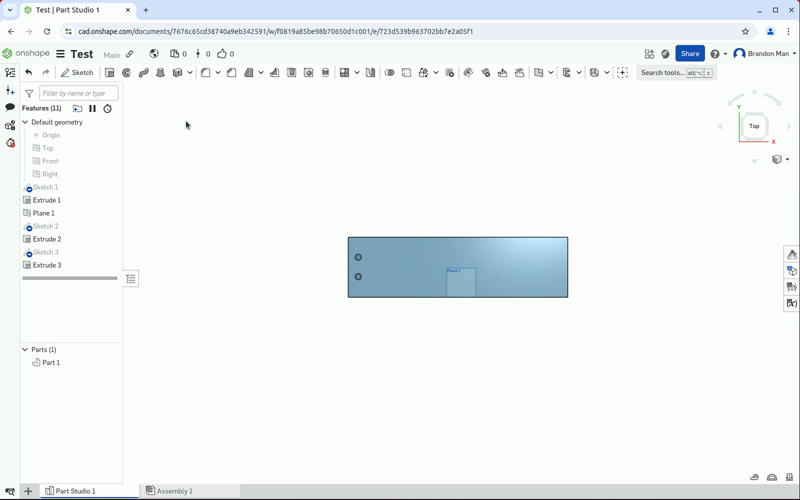
key(shift+h)
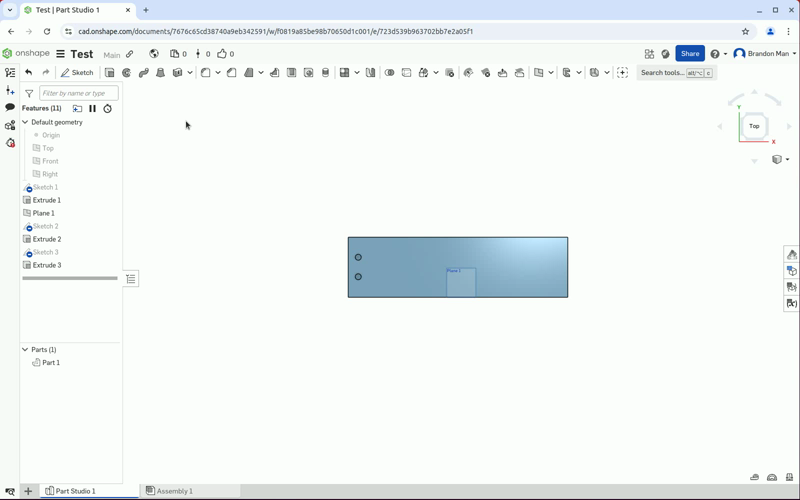
key(shift+h)
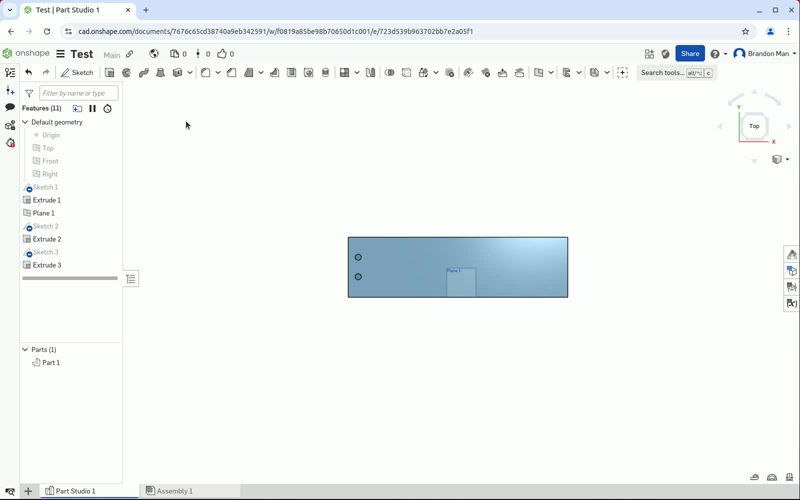
mouse_move(73, 189)
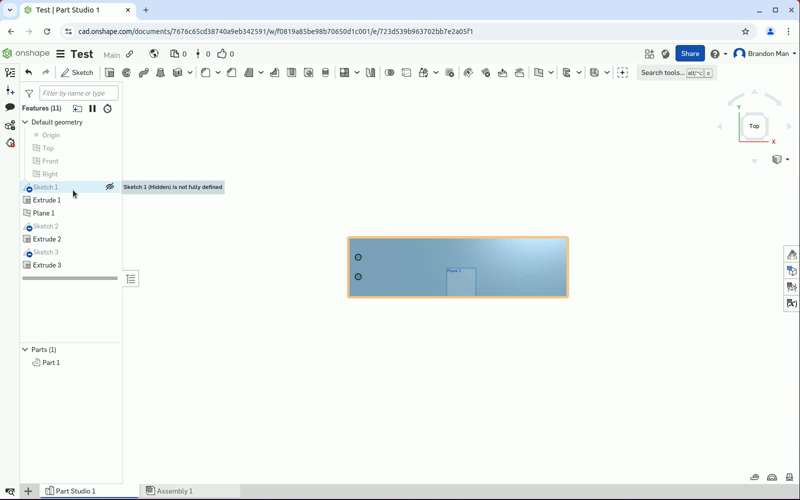
click(73, 189)
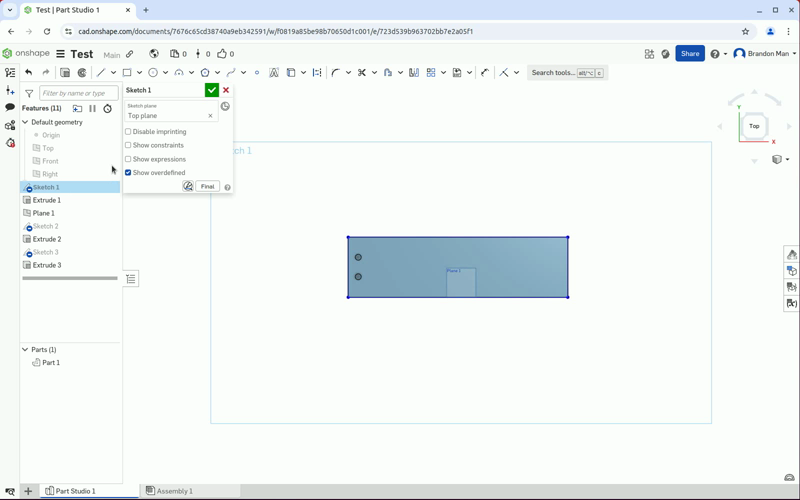
mouse_move(229, 92)
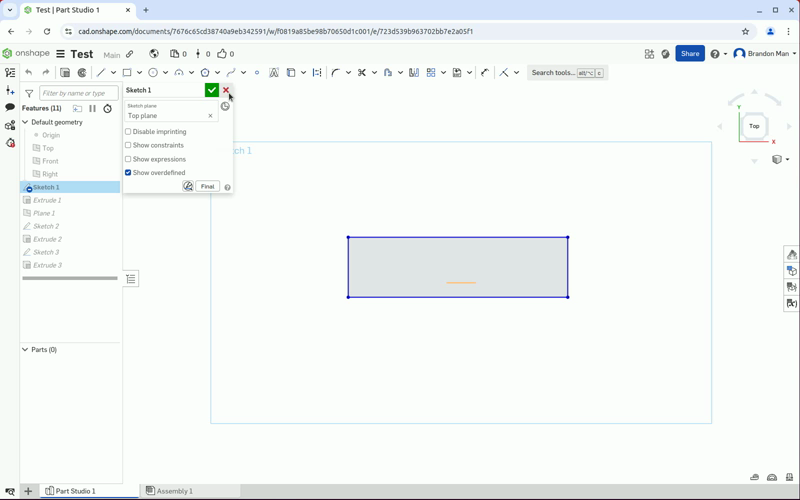
click(229, 92)
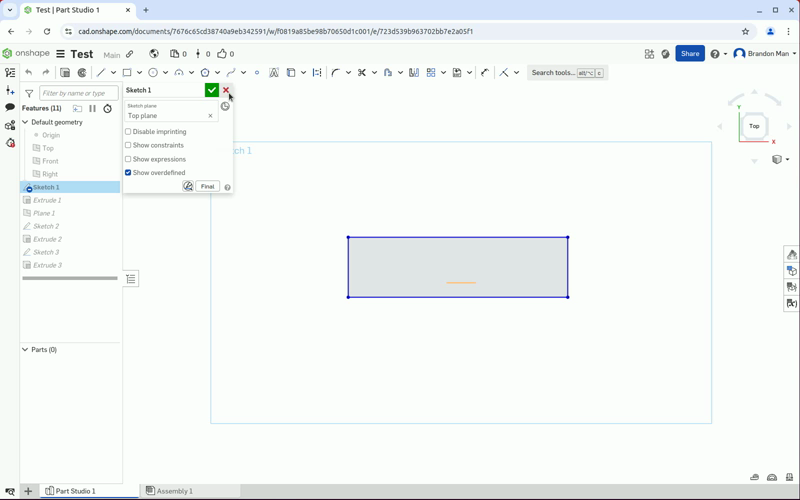
key(shift+s)
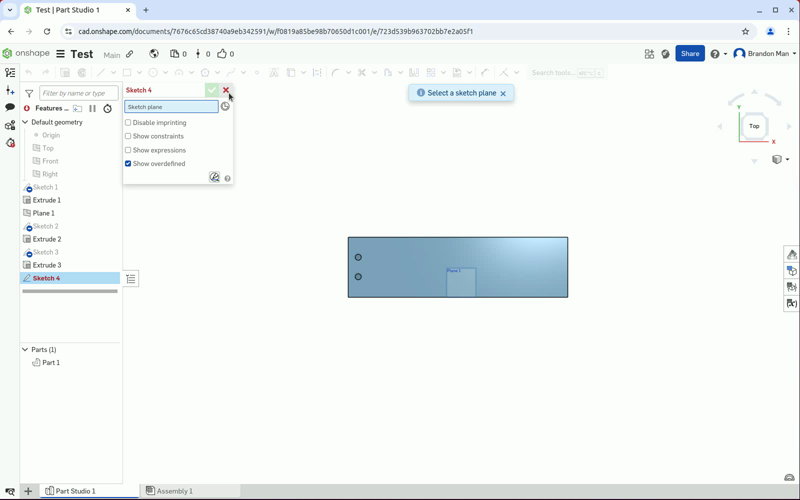
mouse_move(73, 215)
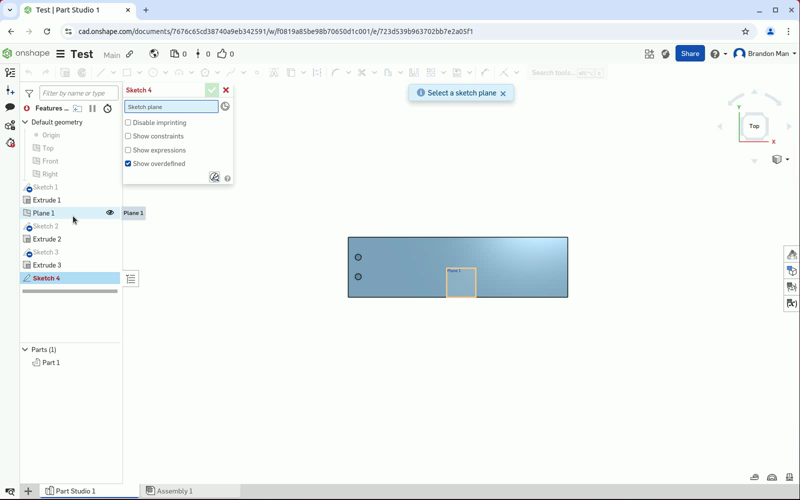
click(73, 215)
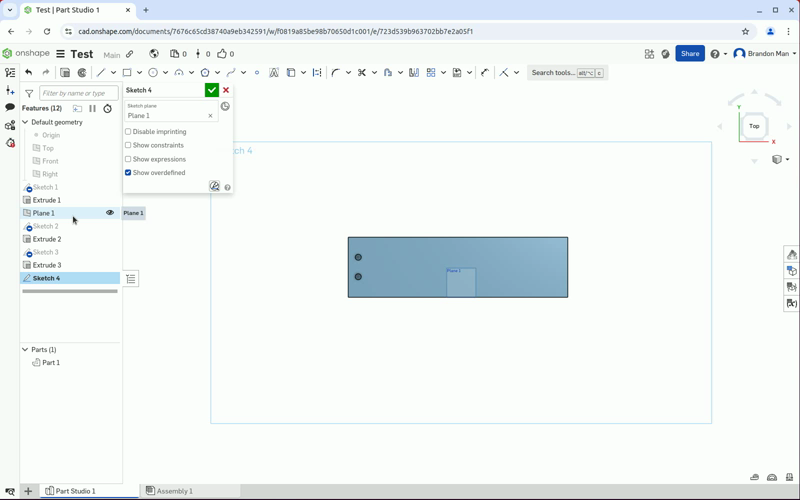
mouse_move(73, 352)
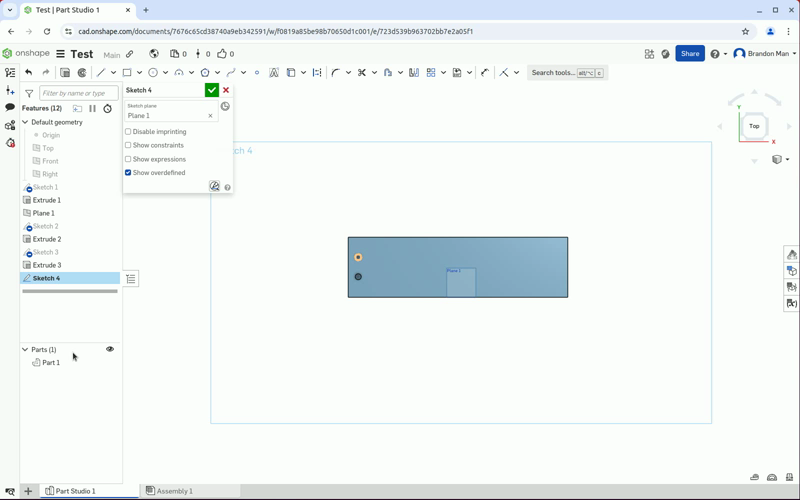
key(y)
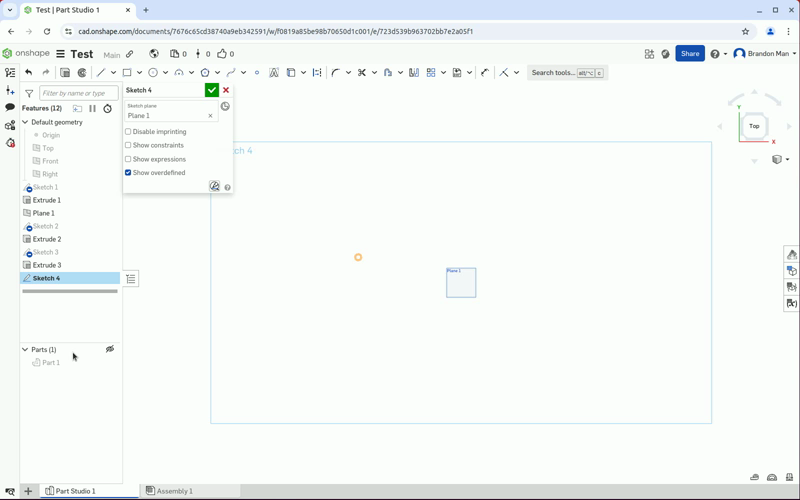
key(c)
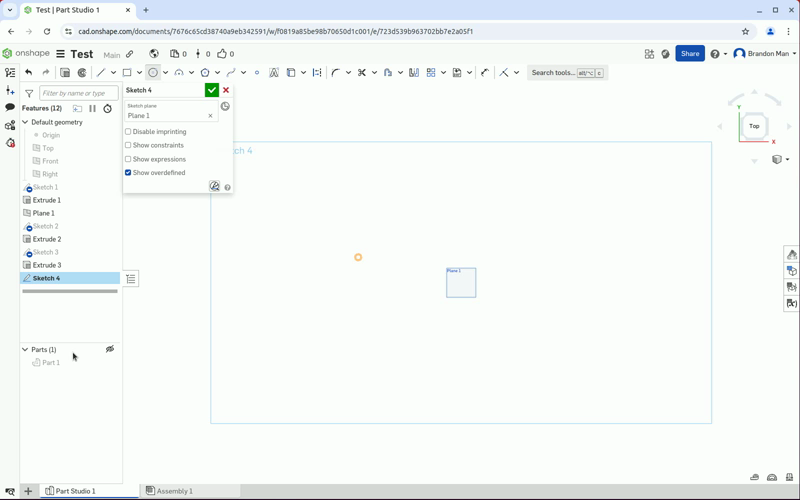
key_down(shift)
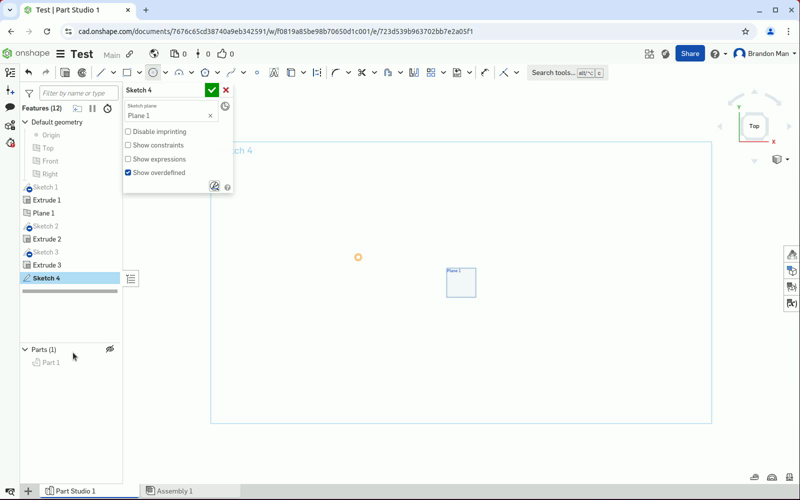
mouse_move(549, 276)
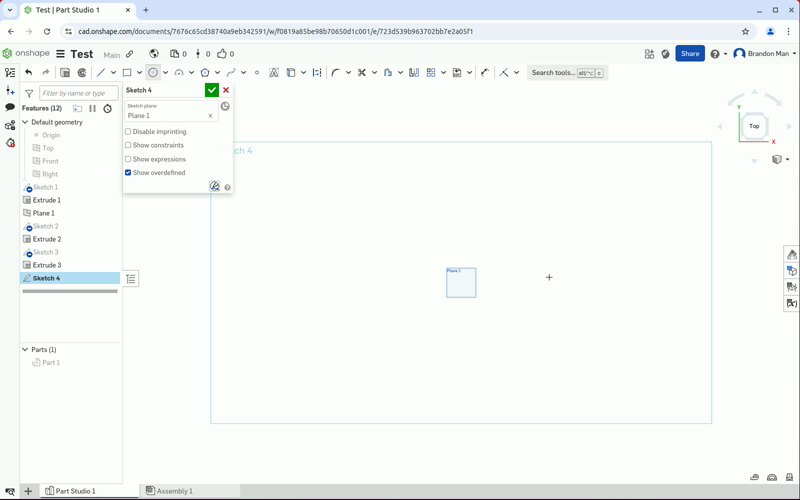
click(549, 276)
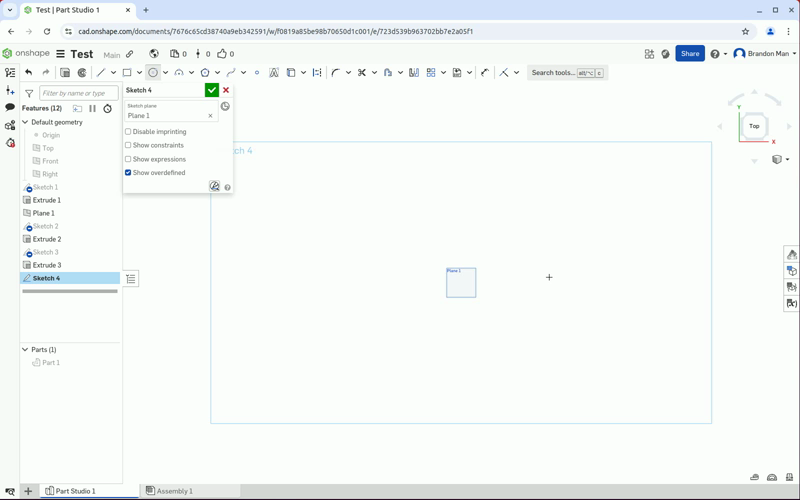
key_up(shift)
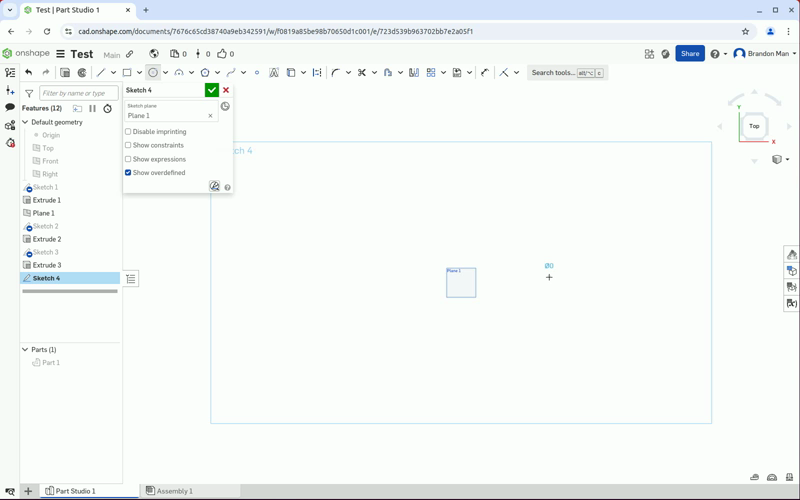
mouse_move(552, 276)
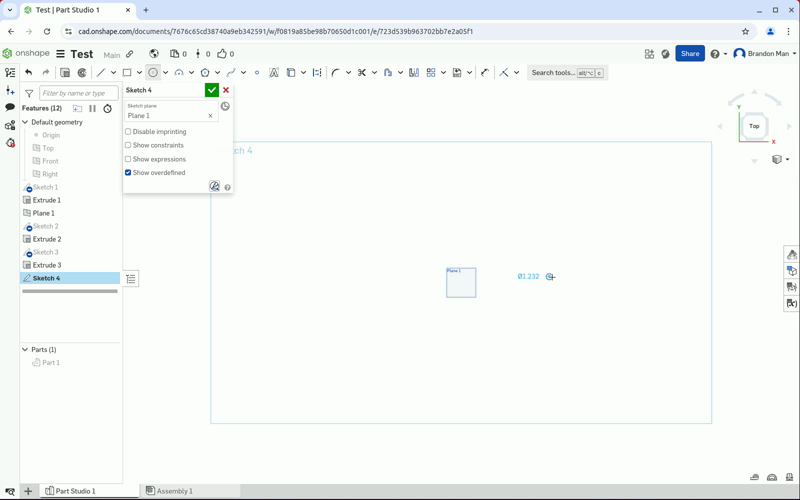
click(552, 276)
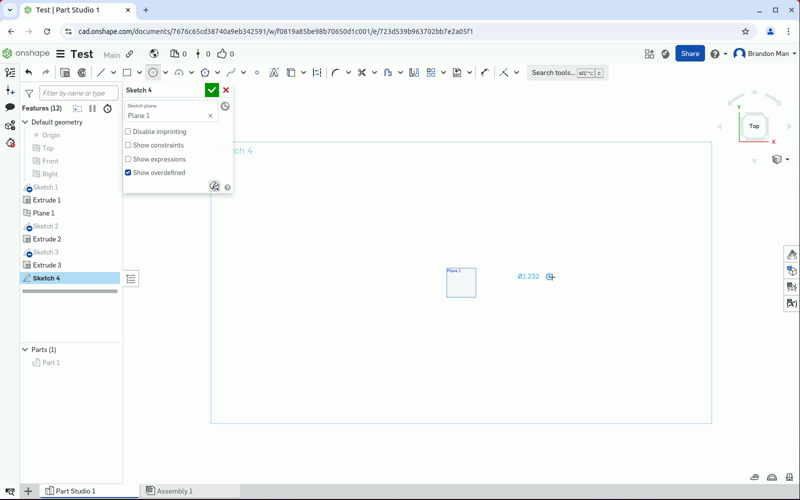
key(esc)
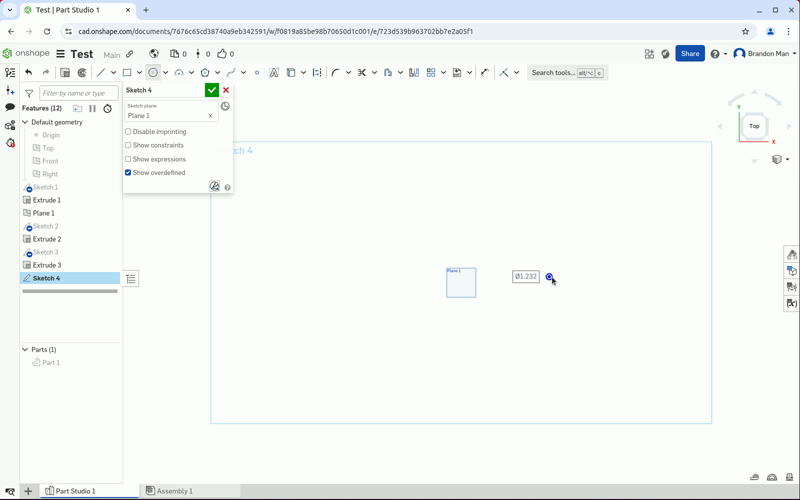
mouse_move(548, 277)
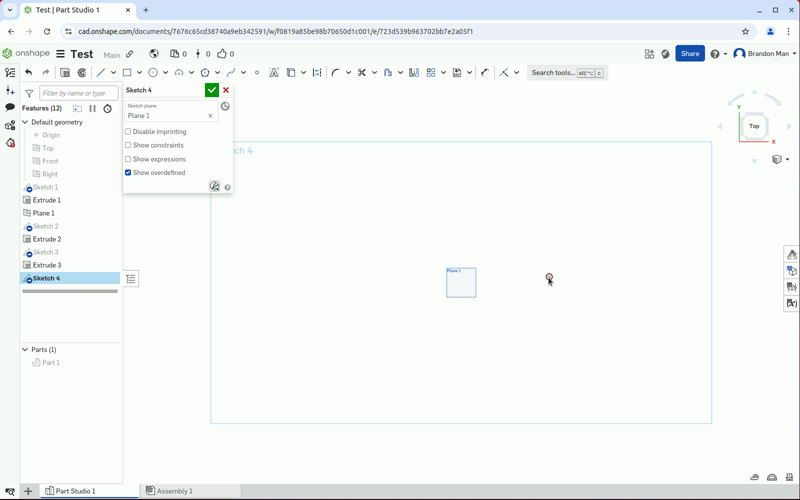
scroll(6)
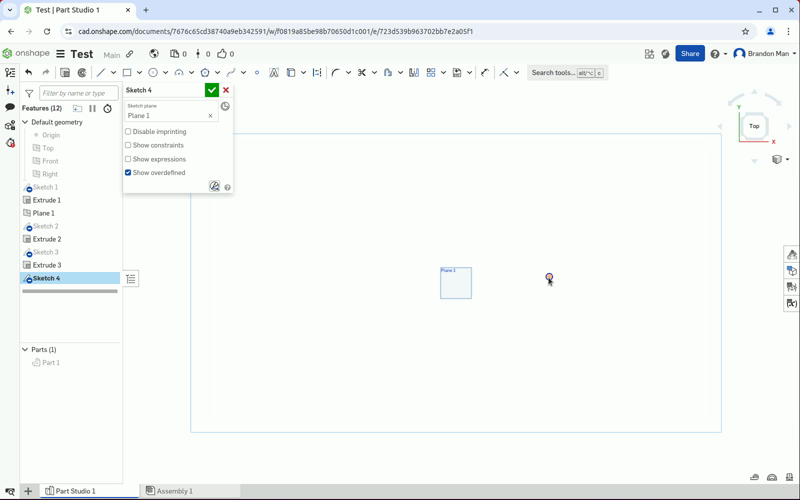
scroll(6)
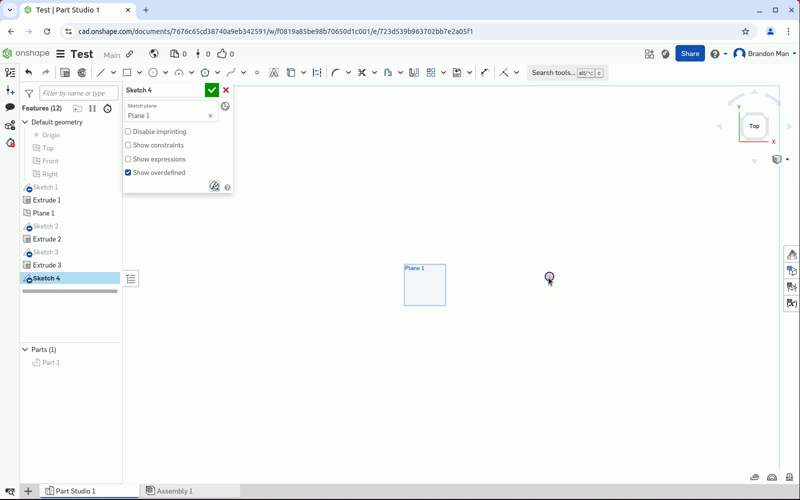
scroll(6)
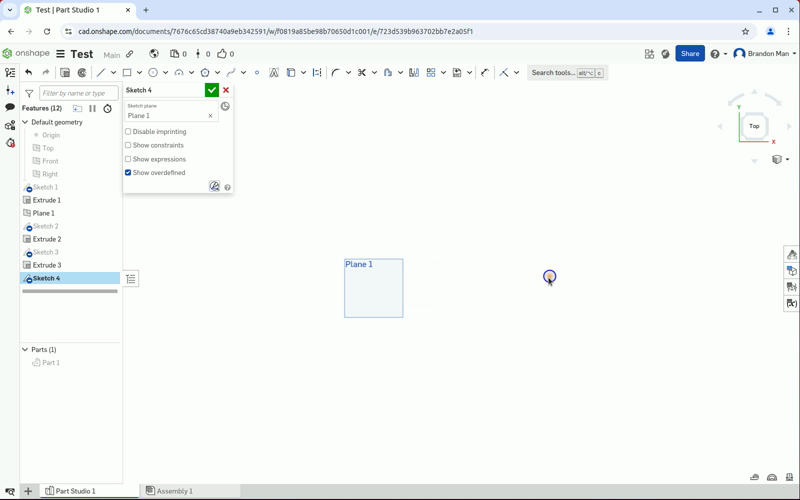
scroll(6)
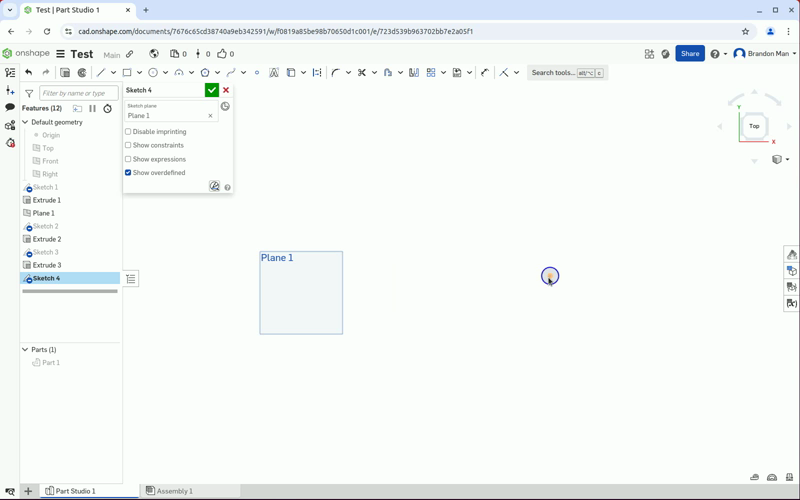
scroll(6)
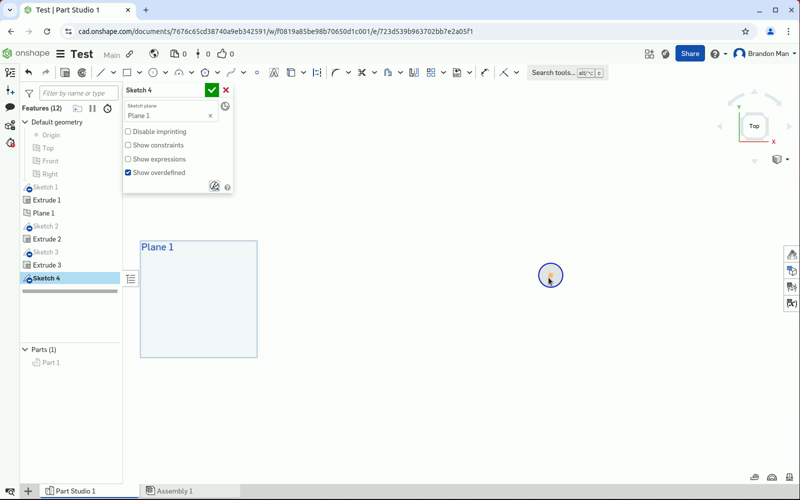
scroll(6)
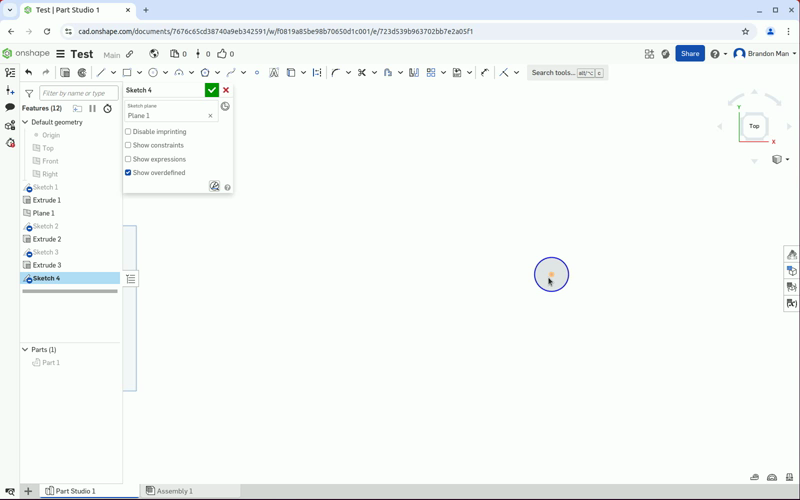
scroll(6)
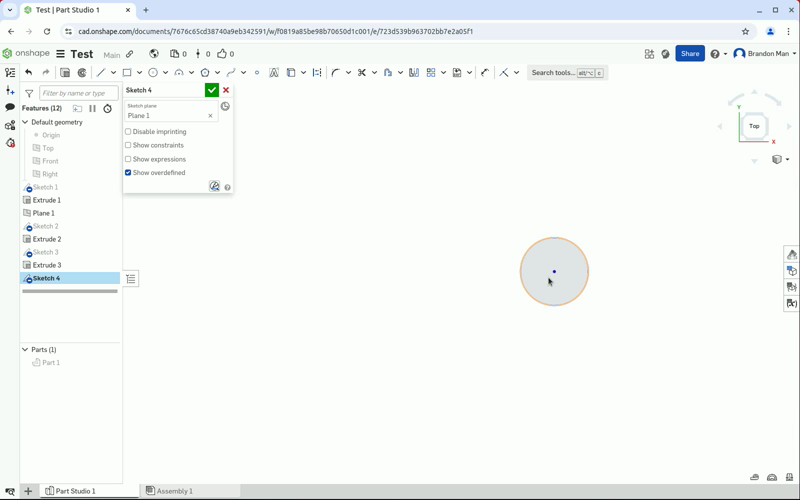
click(548, 277)
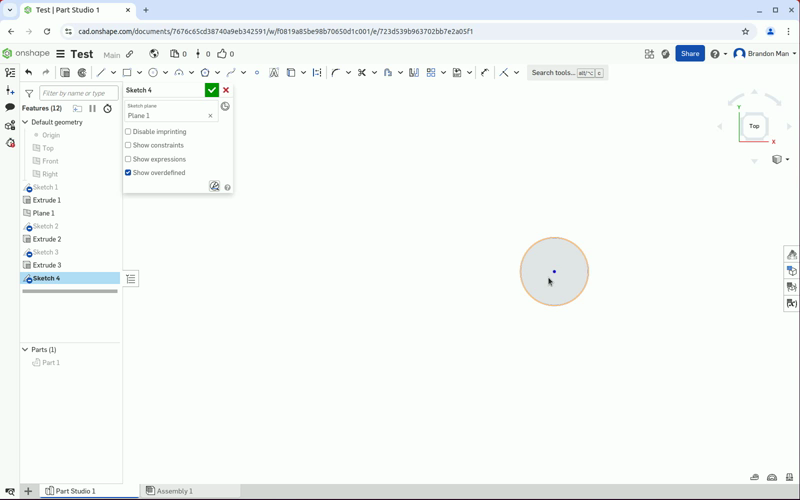
scroll(-6)
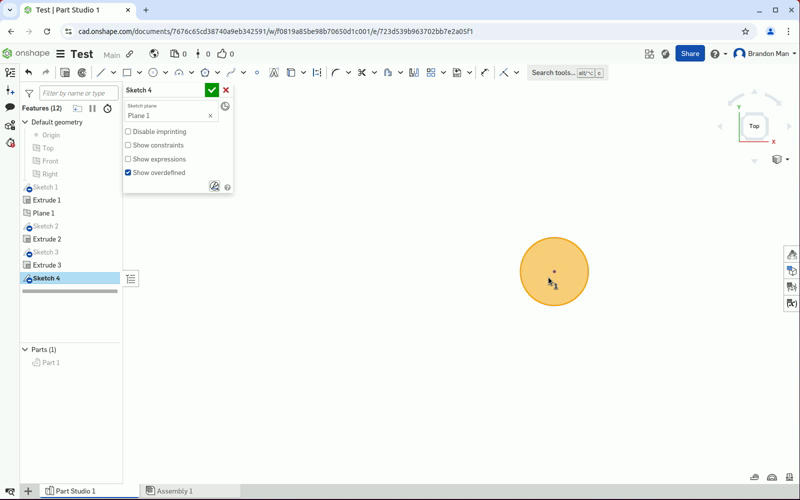
scroll(-6)
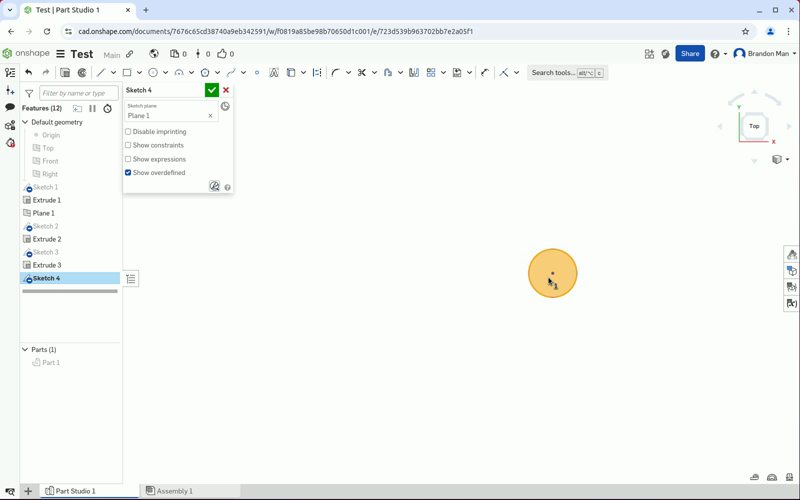
scroll(-6)
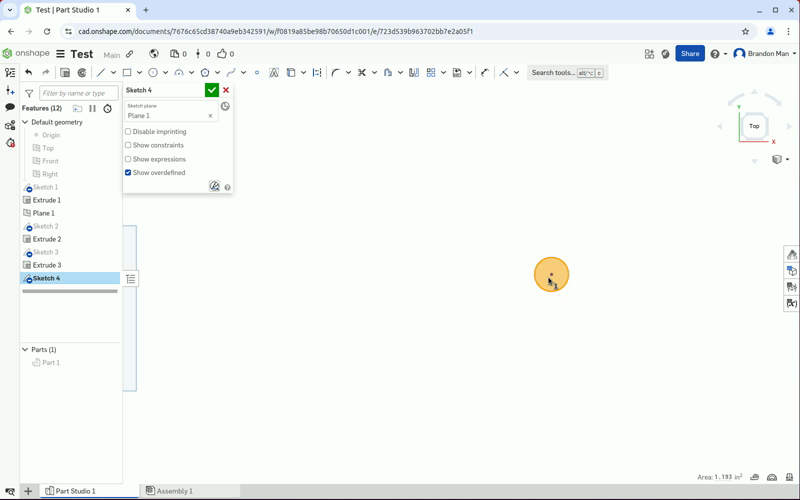
scroll(-6)
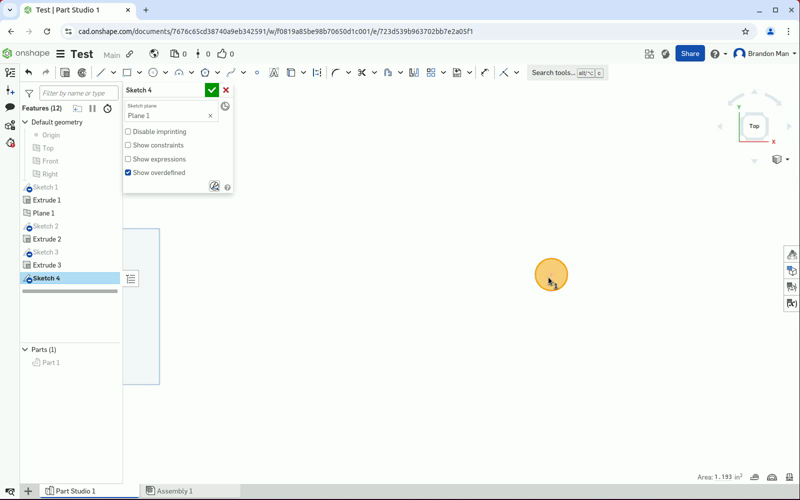
scroll(-6)
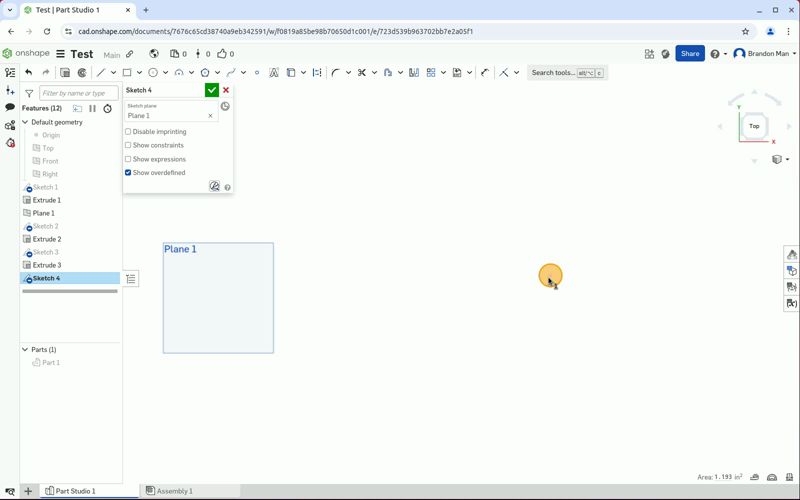
scroll(-6)
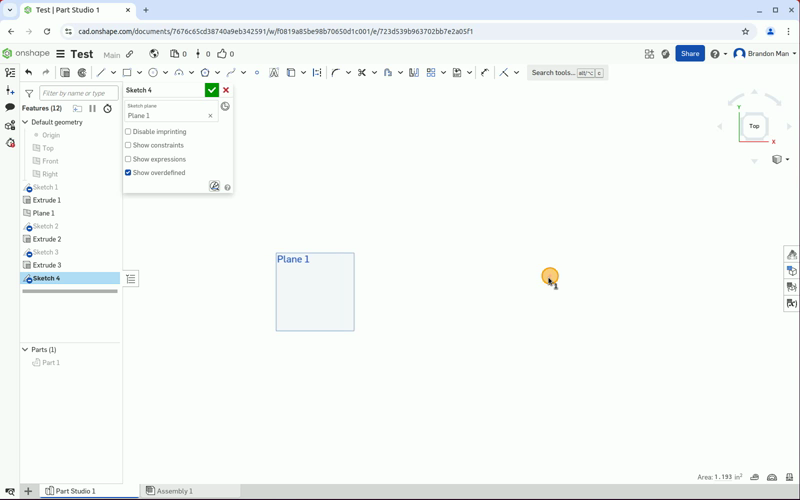
scroll(-6)
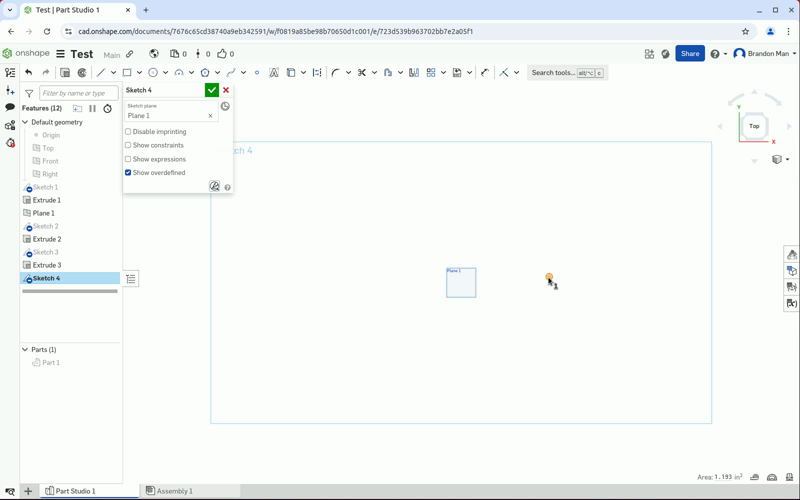
mouse_move(73, 352)
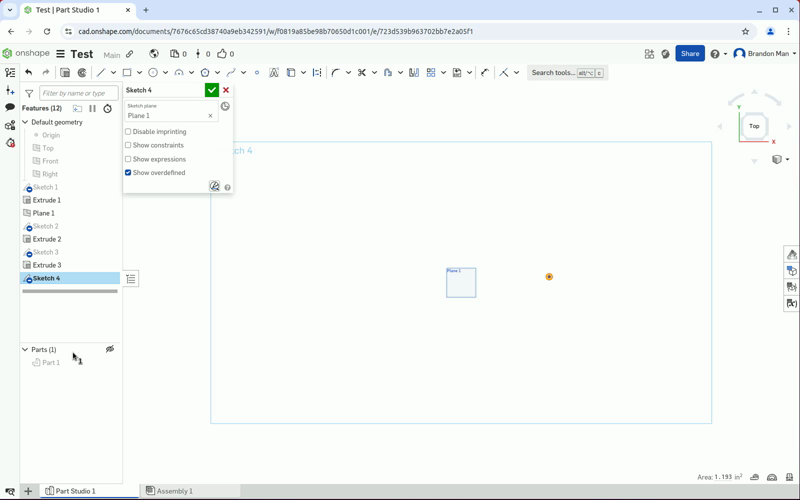
key(shift+y)
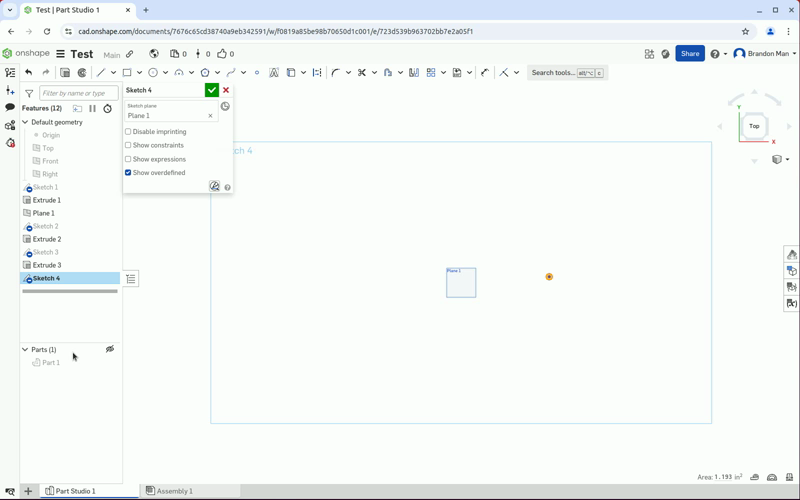
key(shift+e)
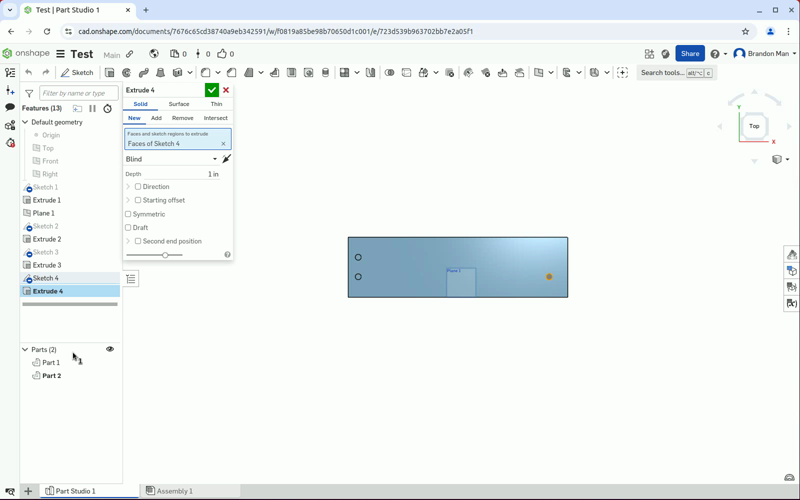
mouse_move(143, 106)
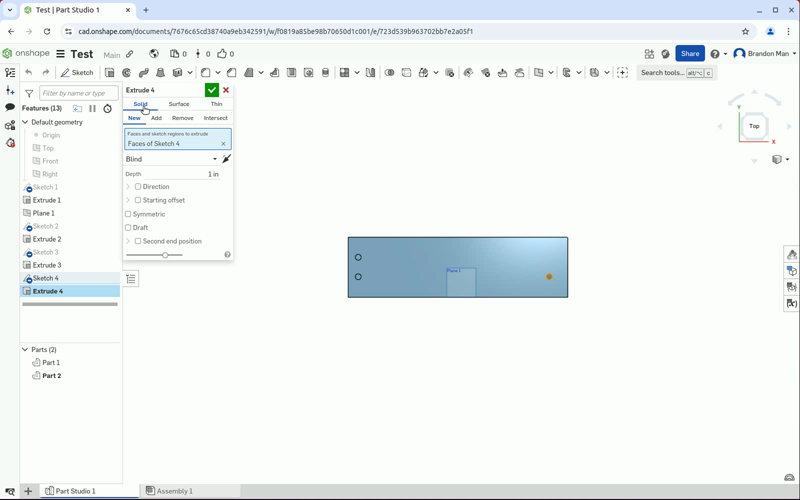
click(143, 106)
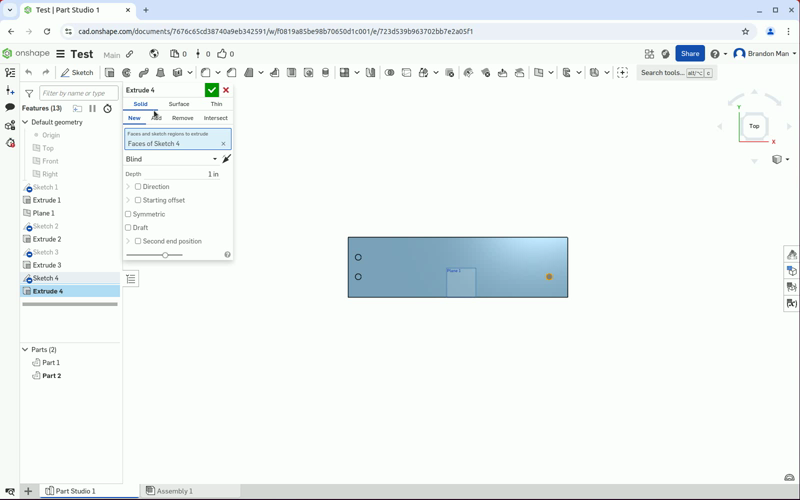
mouse_move(186, 120)
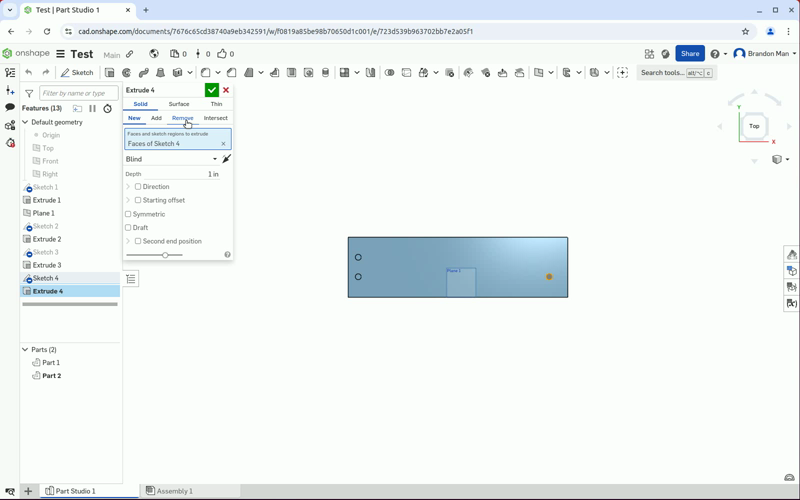
click(186, 120)
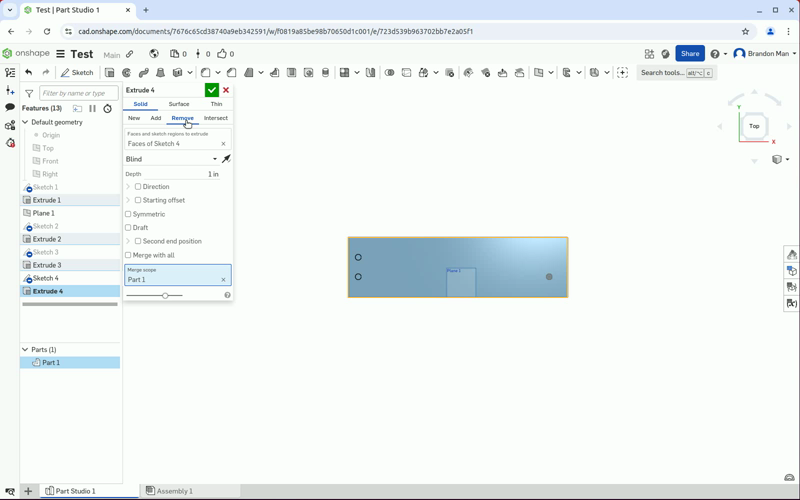
key(tab, 4)
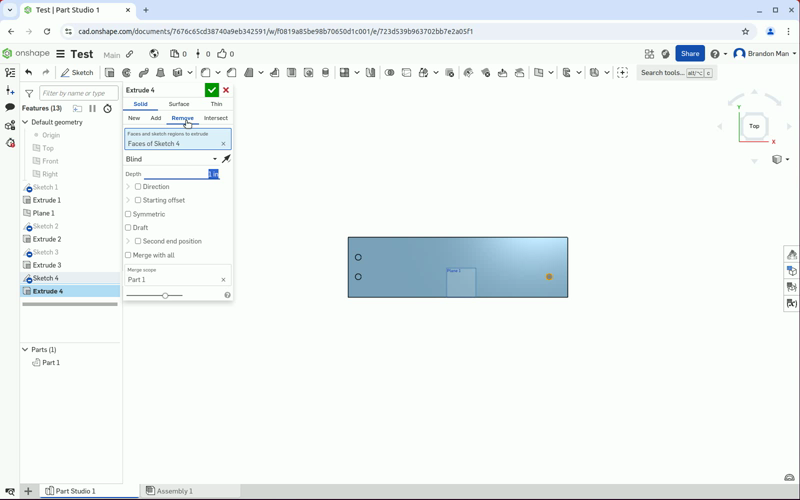
text(1.444)
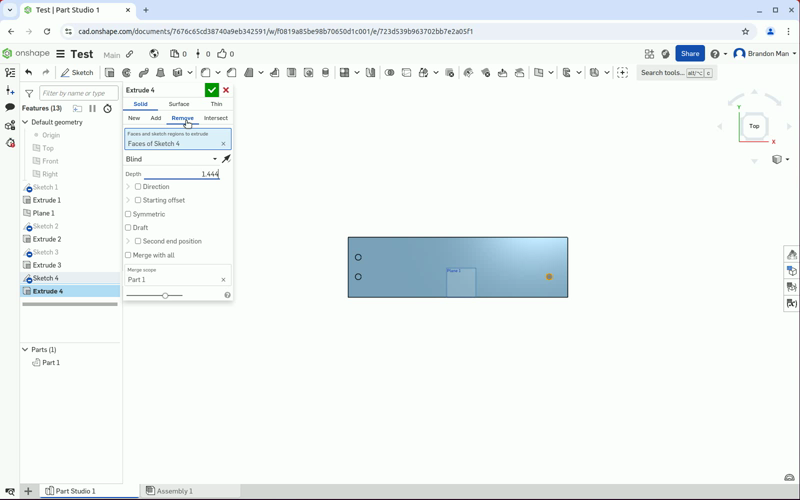
key(tab, 6)
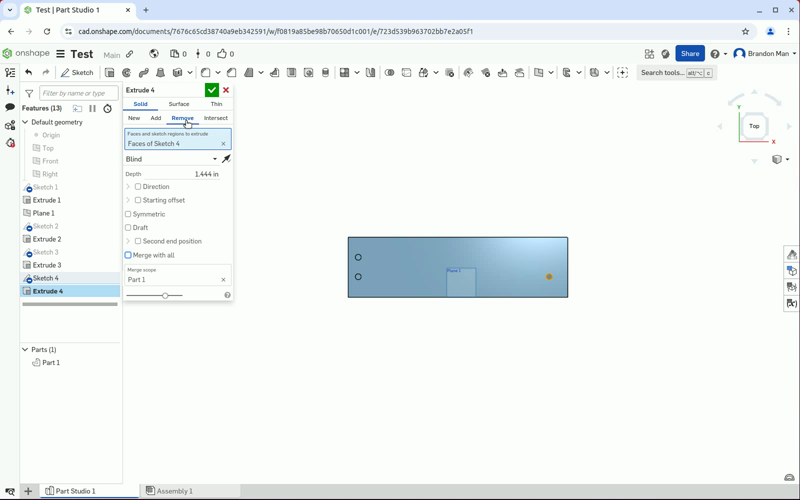
key(space)
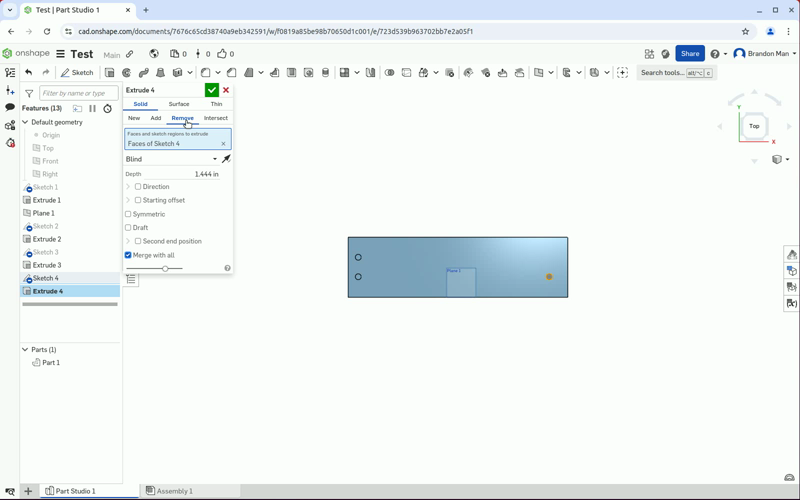
key(enter)
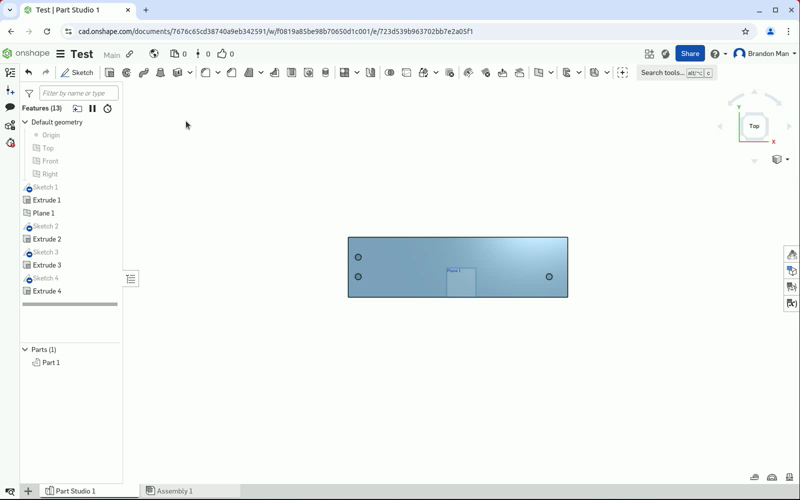
key(shift+h)
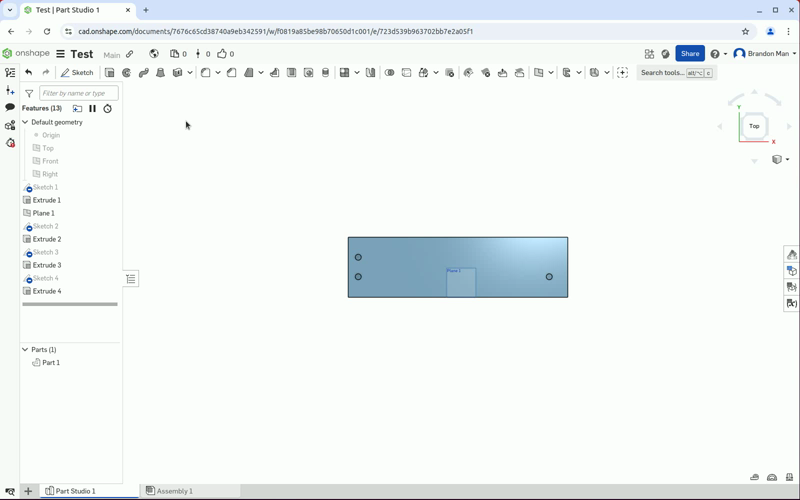
key(shift+h)
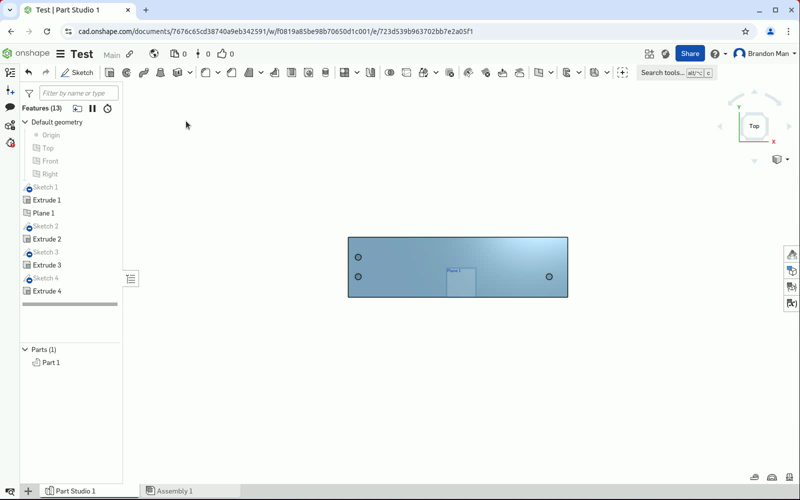
mouse_move(73, 189)
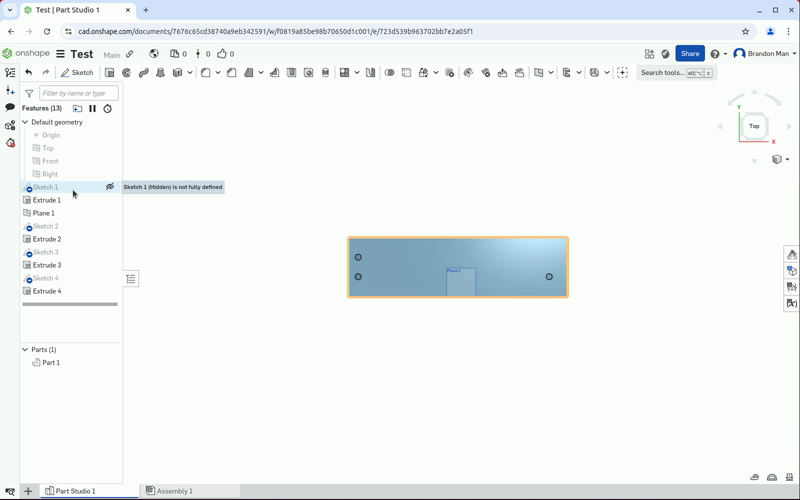
click(73, 189)
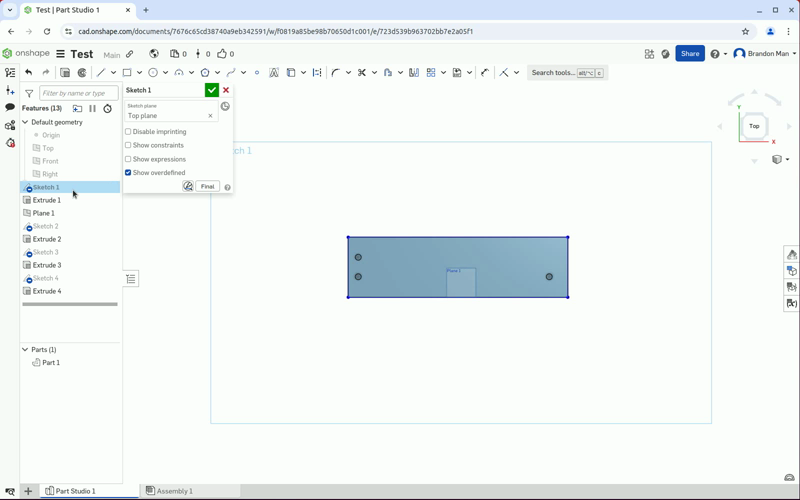
mouse_move(229, 92)
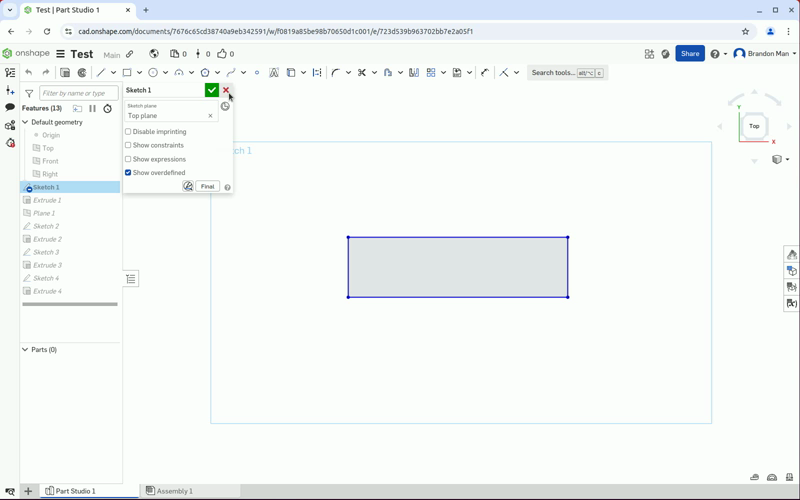
click(229, 92)
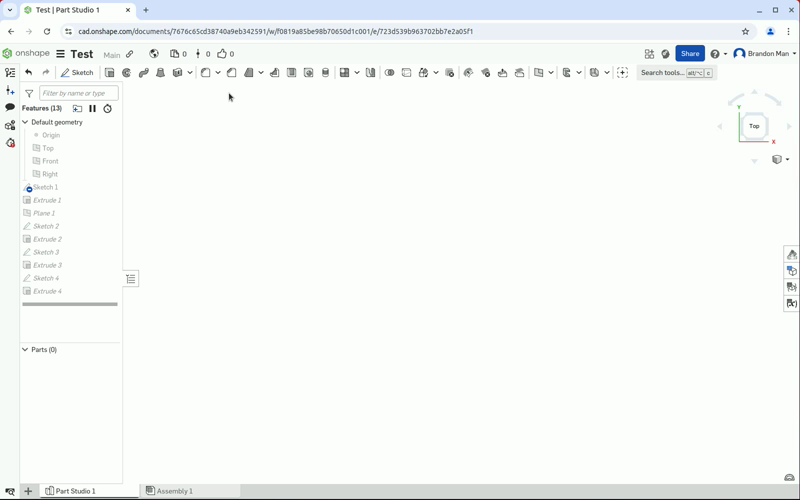
key(shift+s)
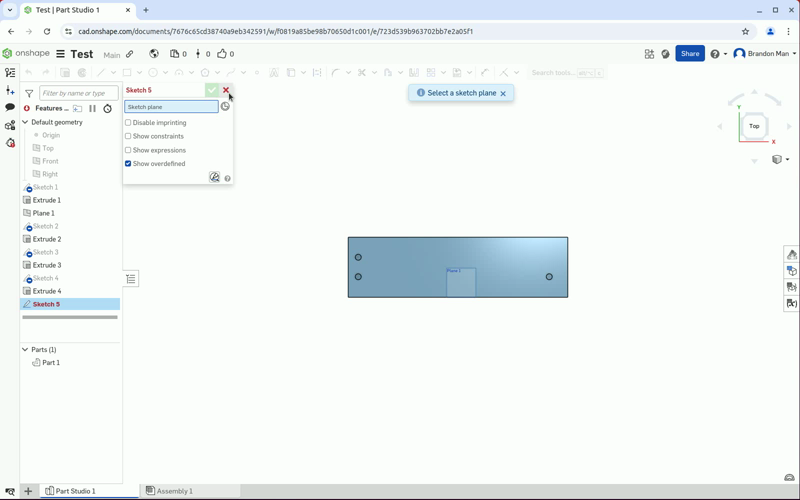
mouse_move(73, 215)
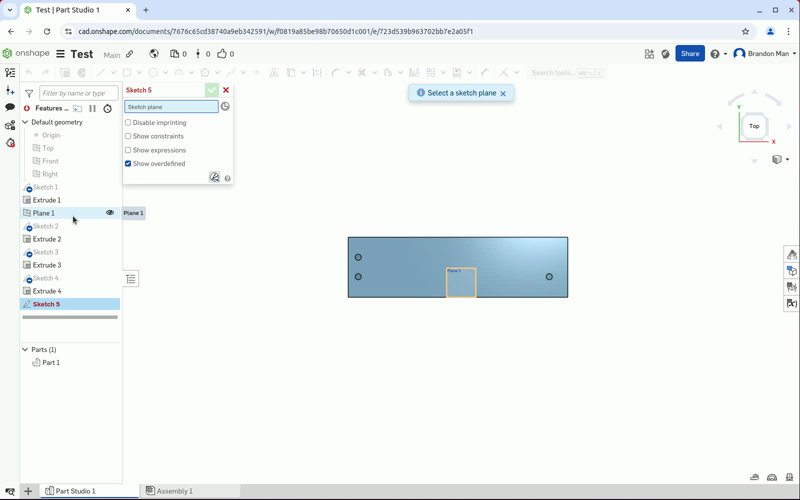
click(73, 215)
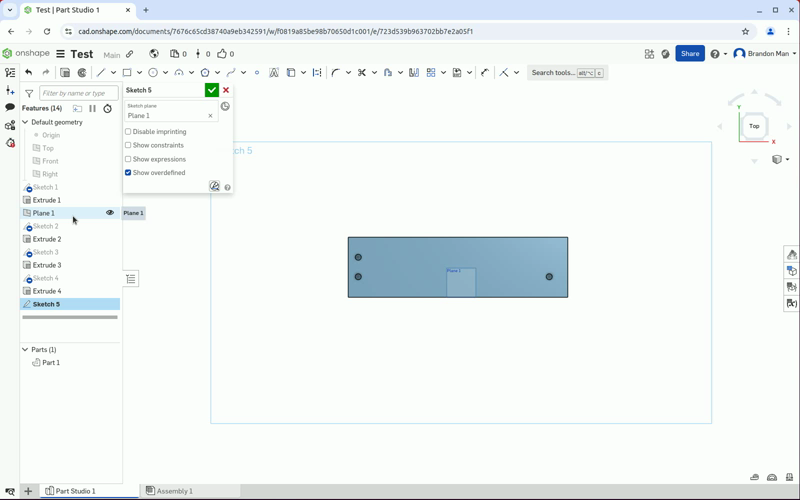
mouse_move(73, 352)
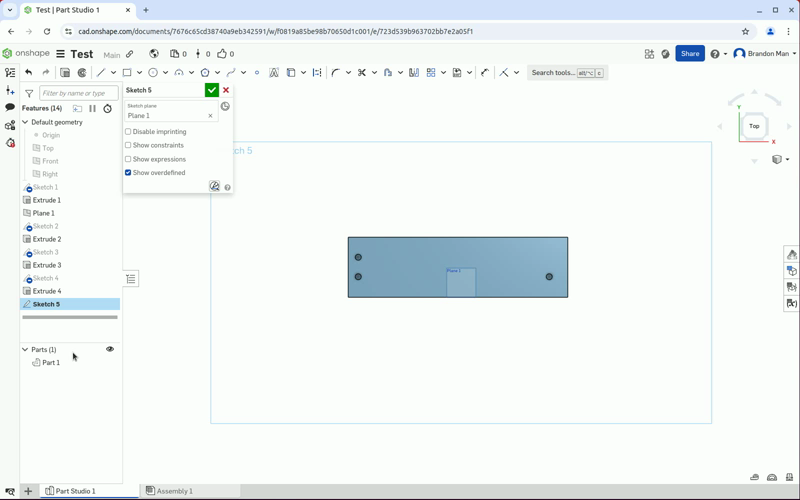
key(y)
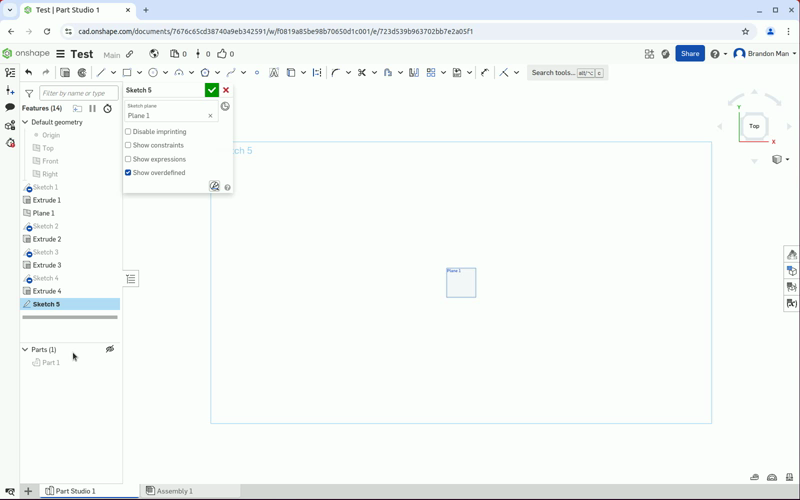
key(c)
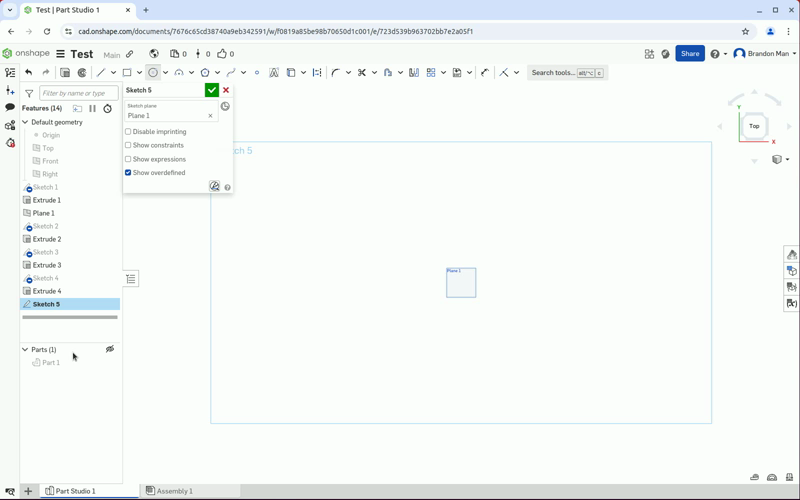
key_down(shift)
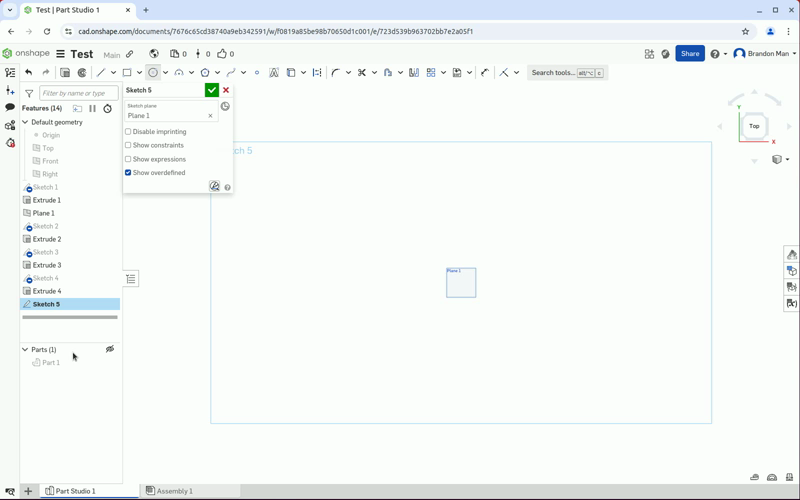
mouse_move(549, 257)
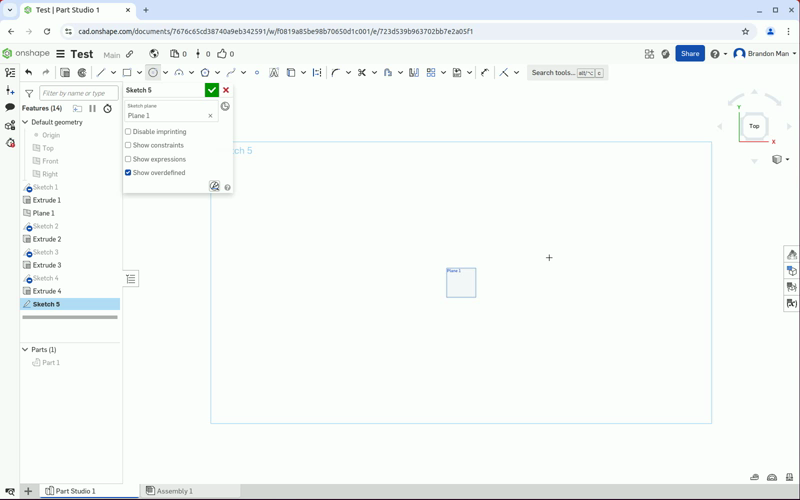
click(549, 257)
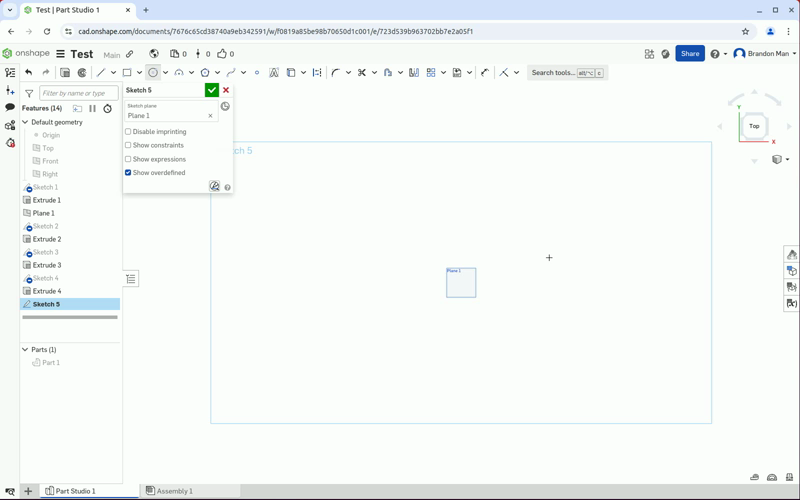
key_up(shift)
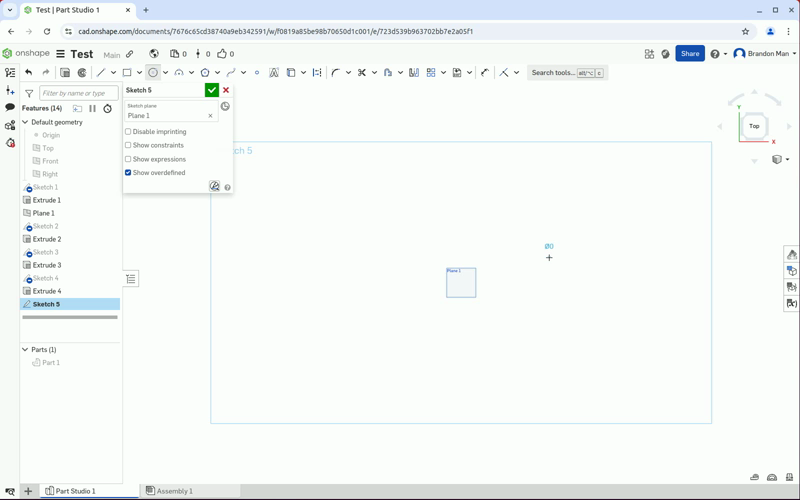
mouse_move(552, 257)
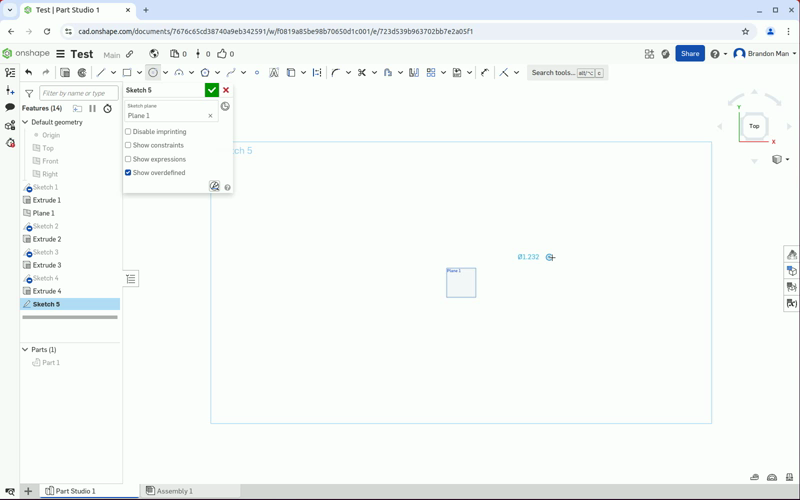
click(552, 257)
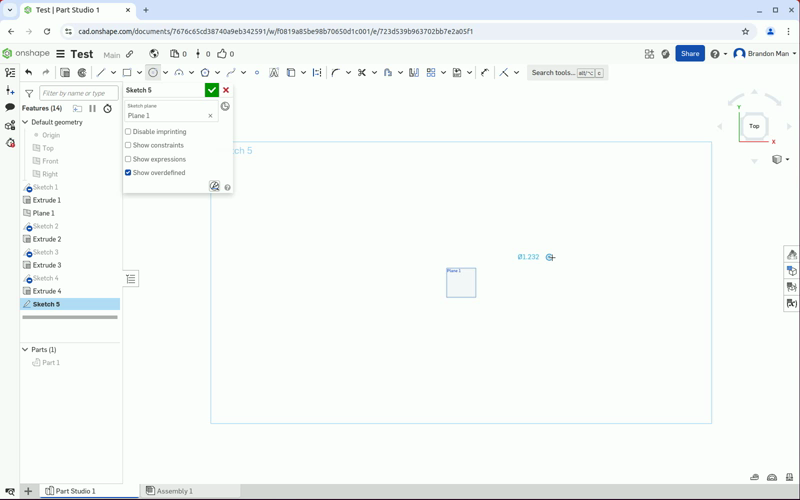
key(esc)
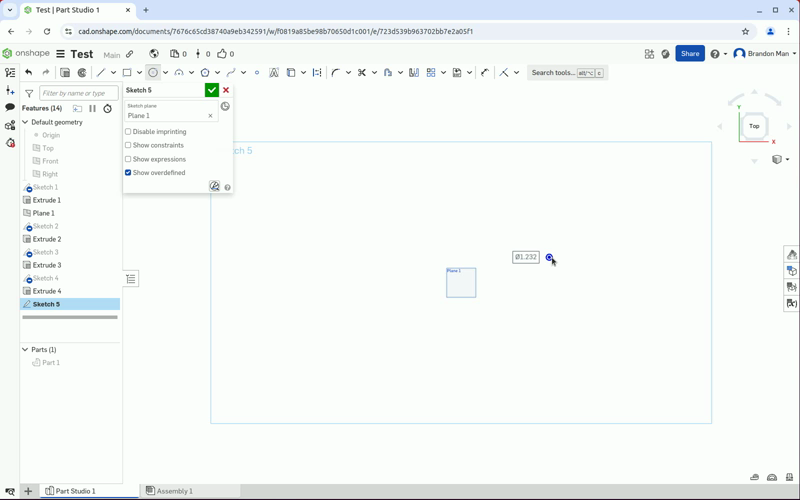
mouse_move(550, 259)
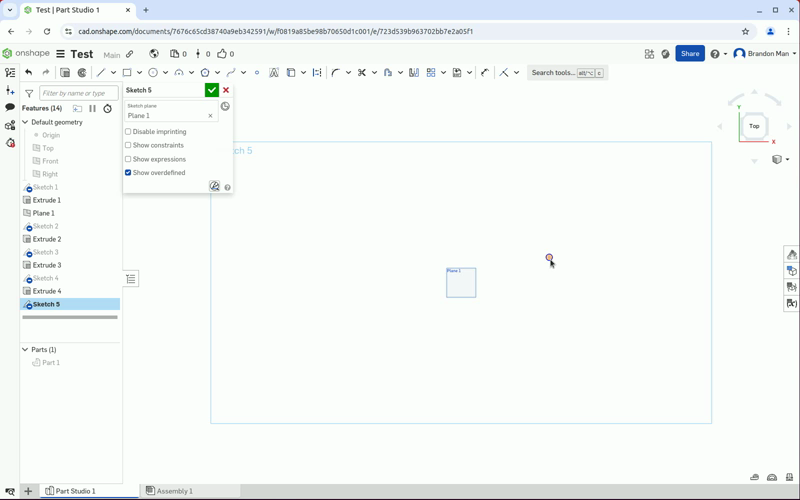
scroll(6)
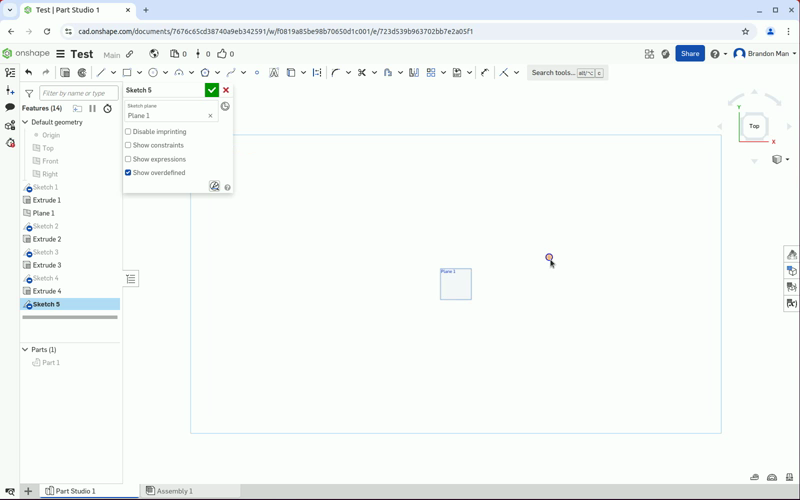
scroll(6)
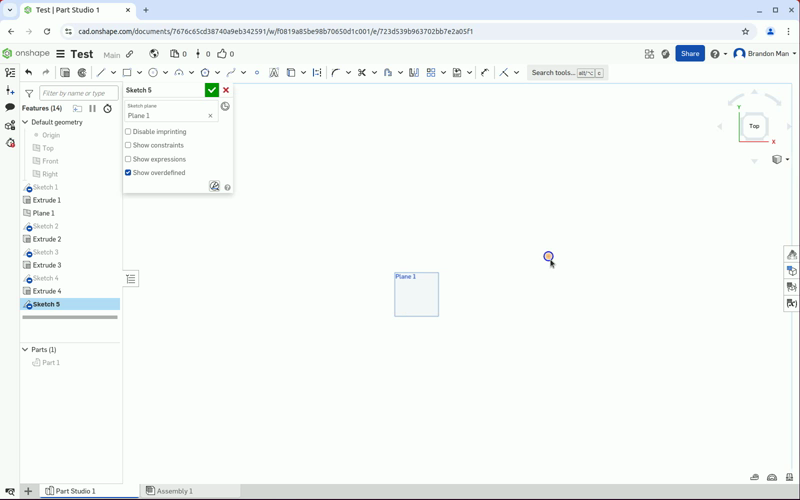
scroll(6)
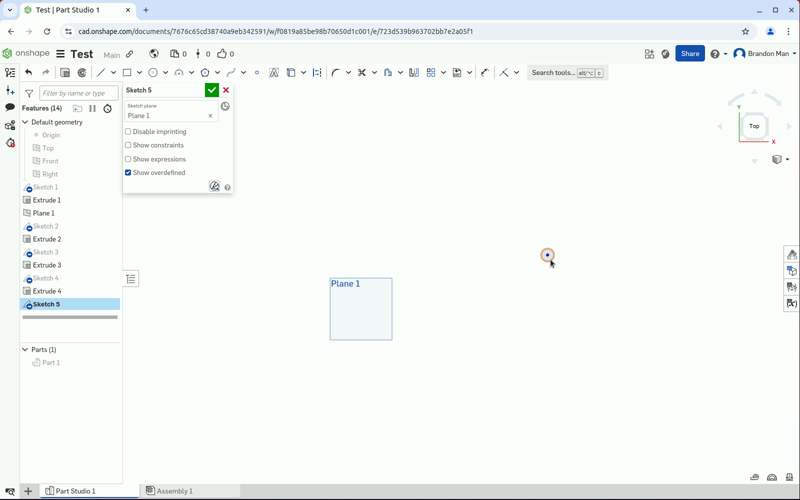
scroll(6)
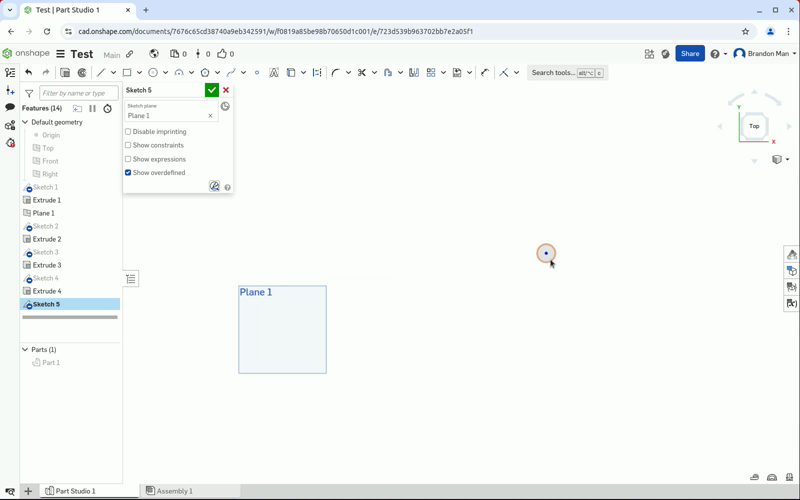
scroll(6)
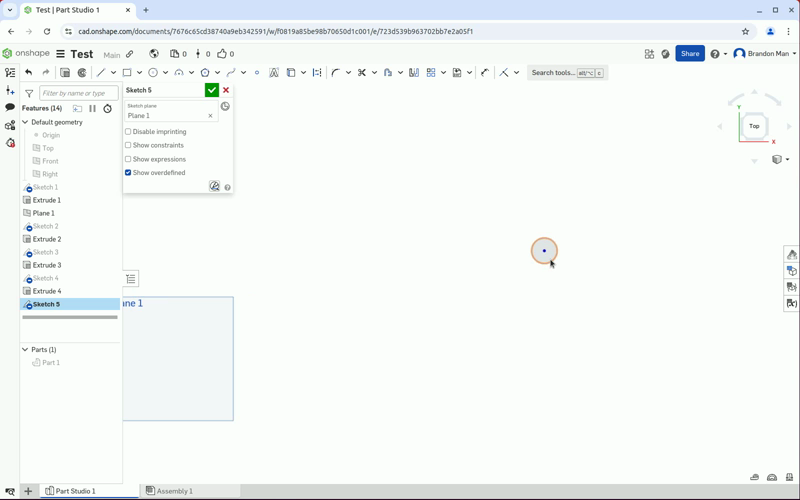
scroll(6)
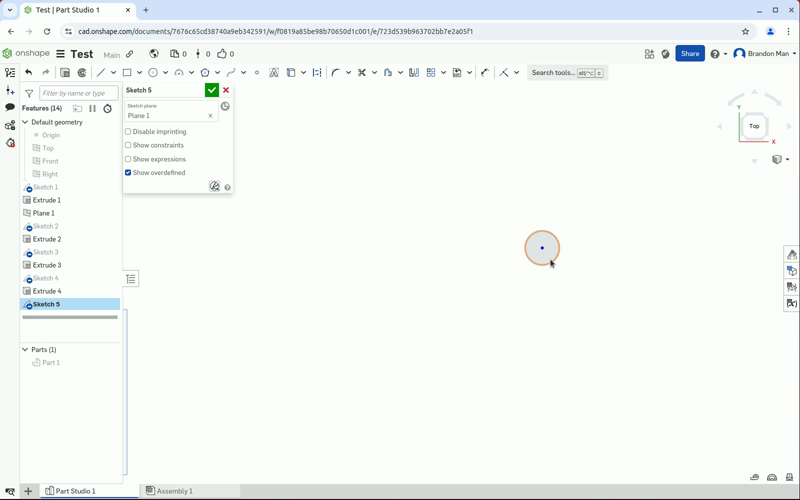
scroll(6)
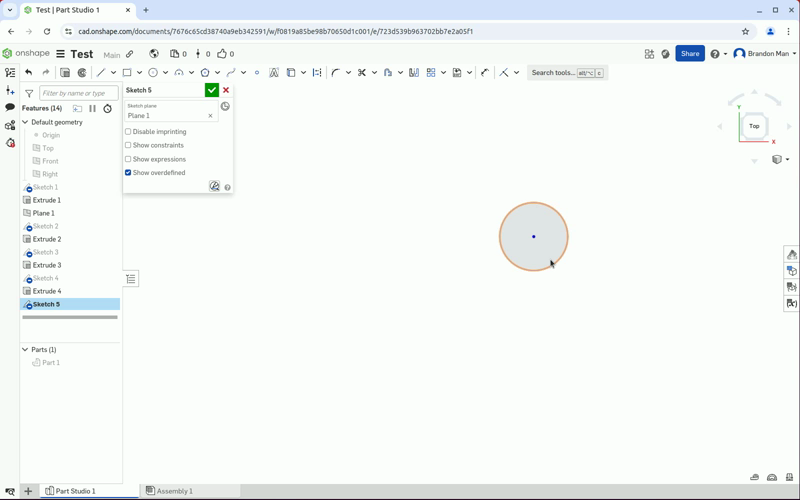
click(550, 259)
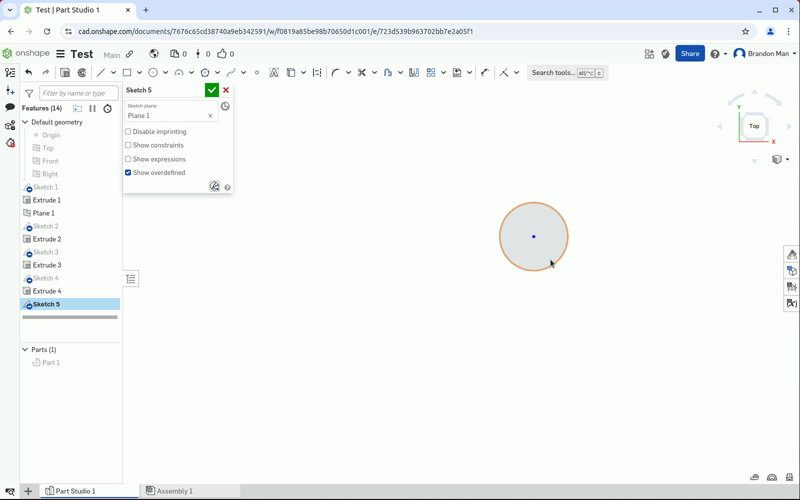
scroll(-6)
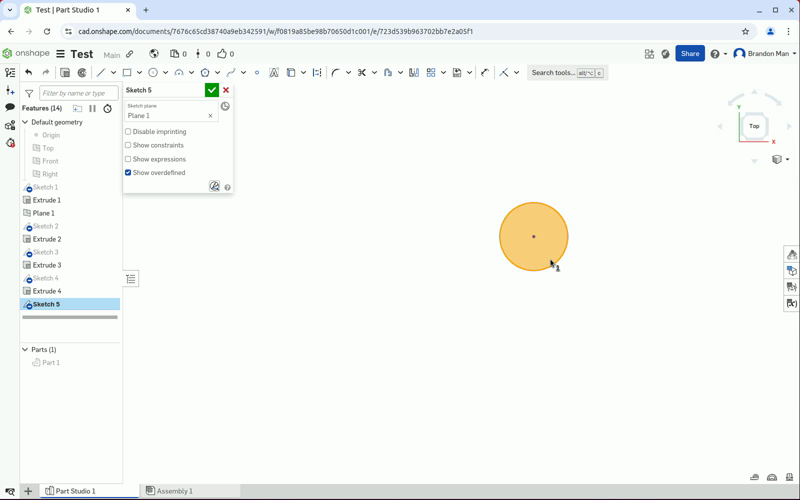
scroll(-6)
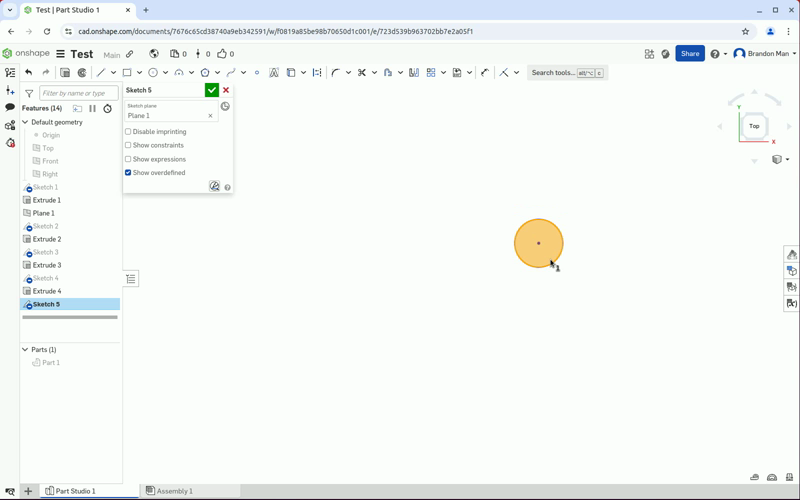
scroll(-6)
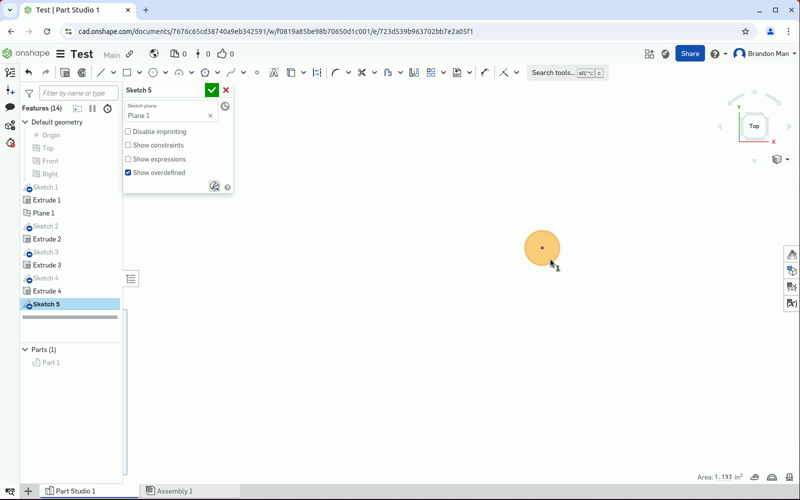
scroll(-6)
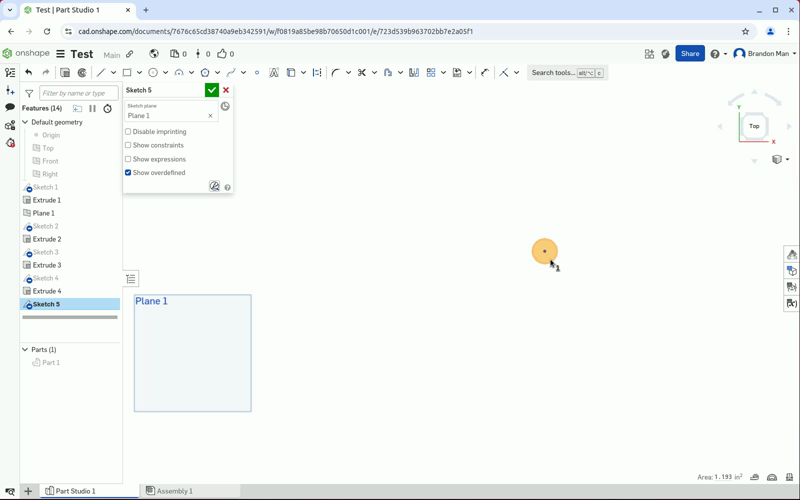
scroll(-6)
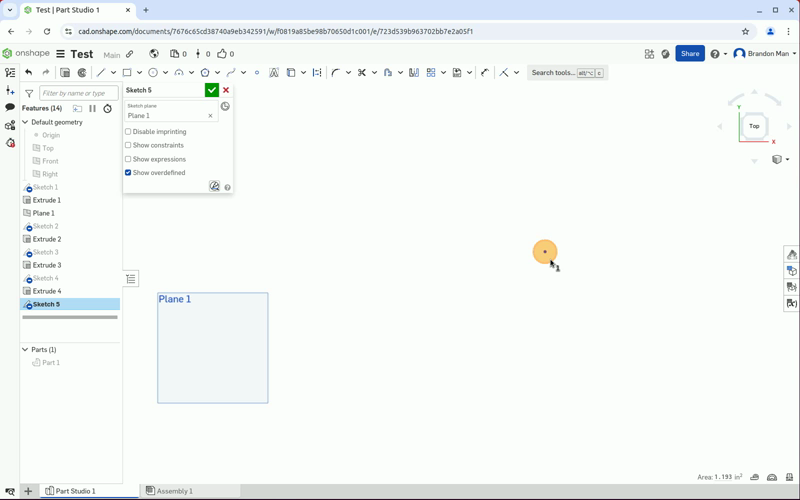
scroll(-6)
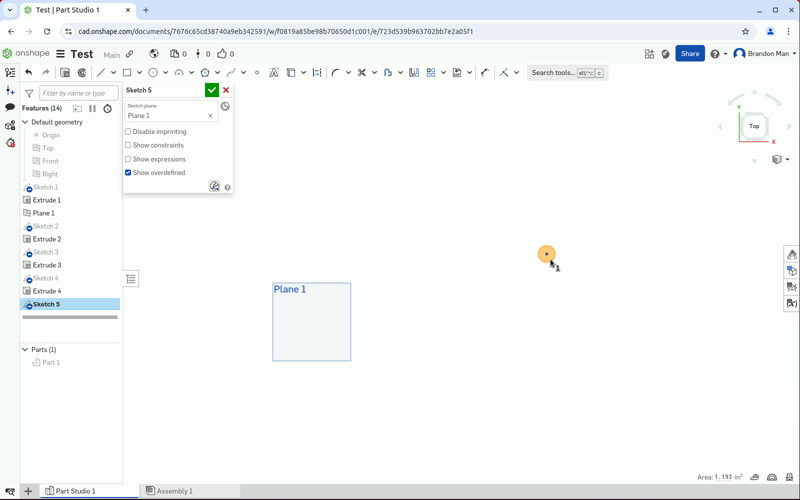
scroll(-6)
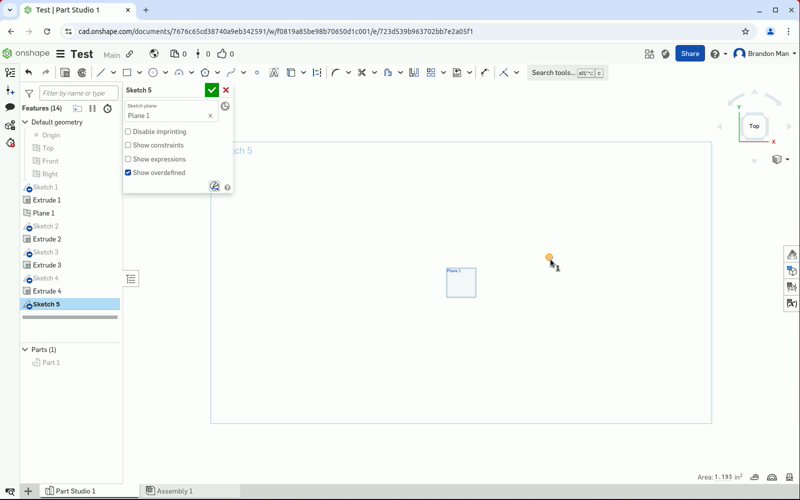
mouse_move(73, 352)
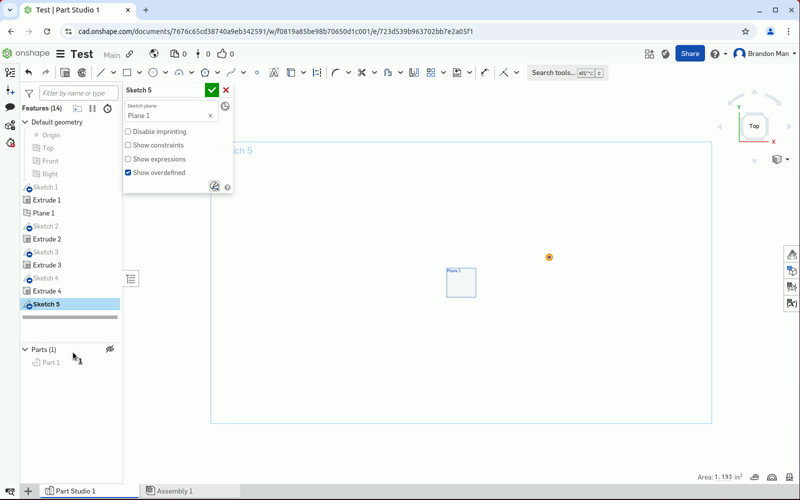
key(shift+y)
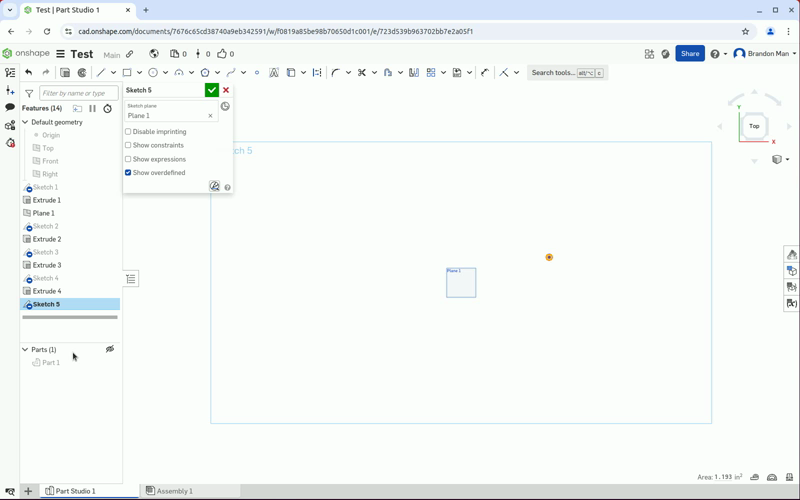
key(shift+e)
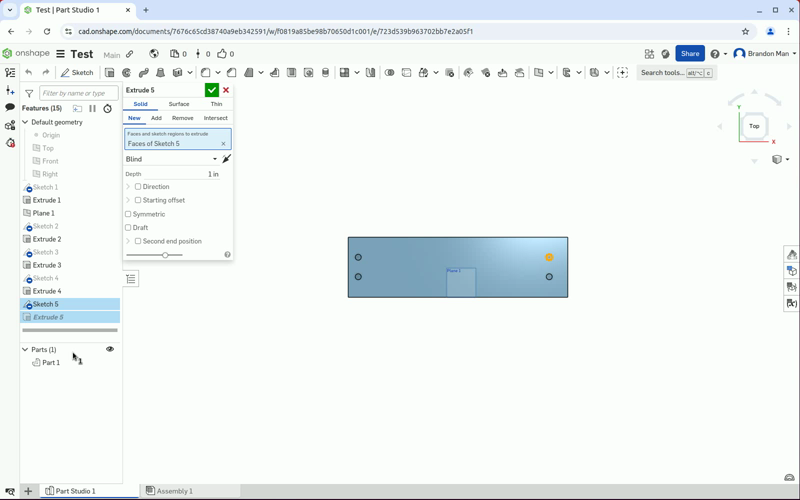
mouse_move(143, 106)
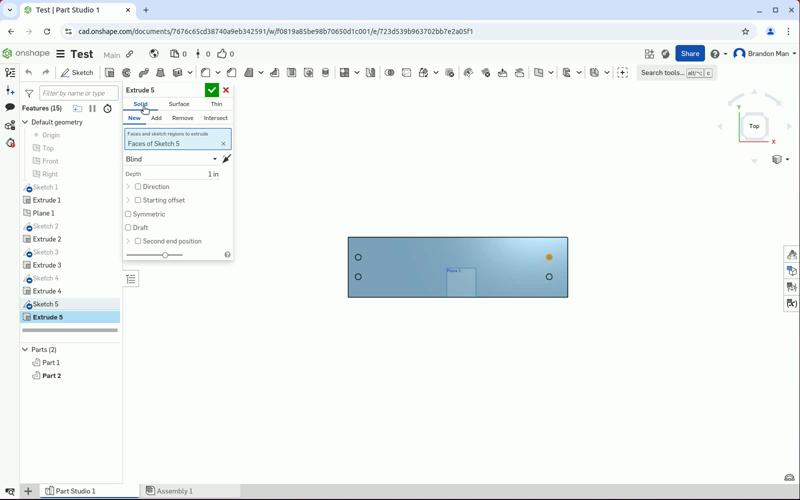
click(143, 106)
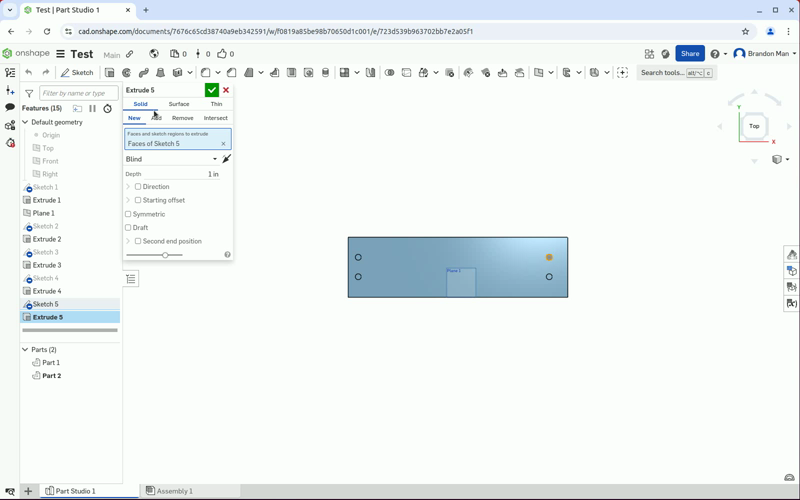
mouse_move(186, 120)
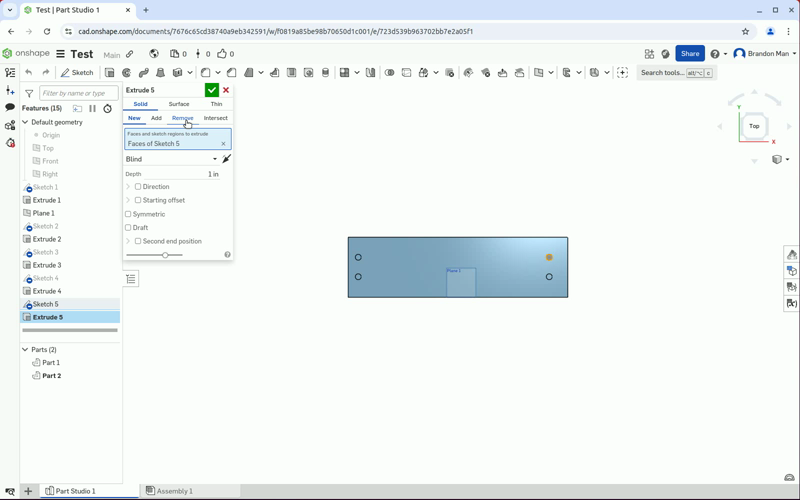
click(186, 120)
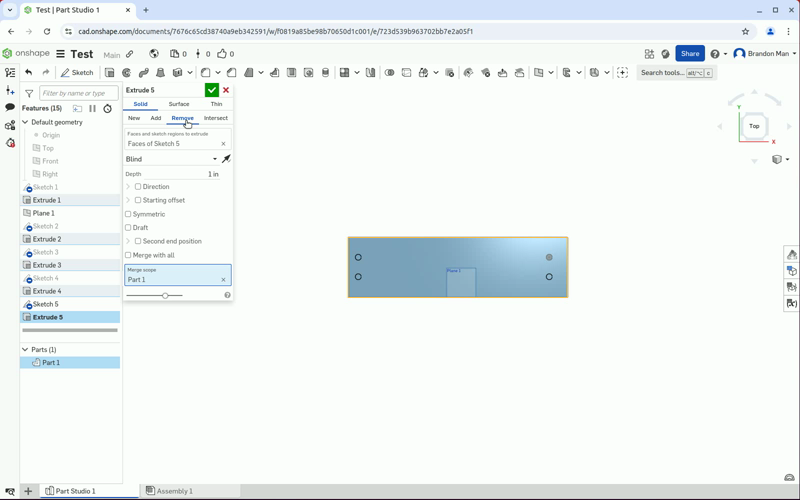
key(tab, 4)
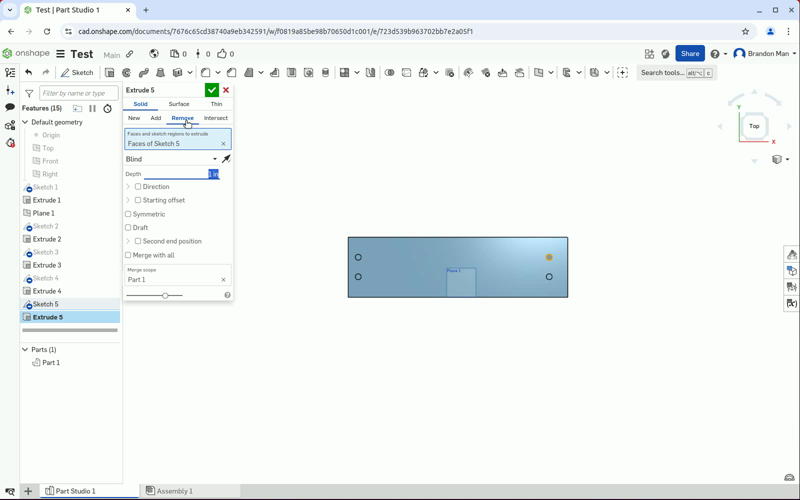
text(1.444)
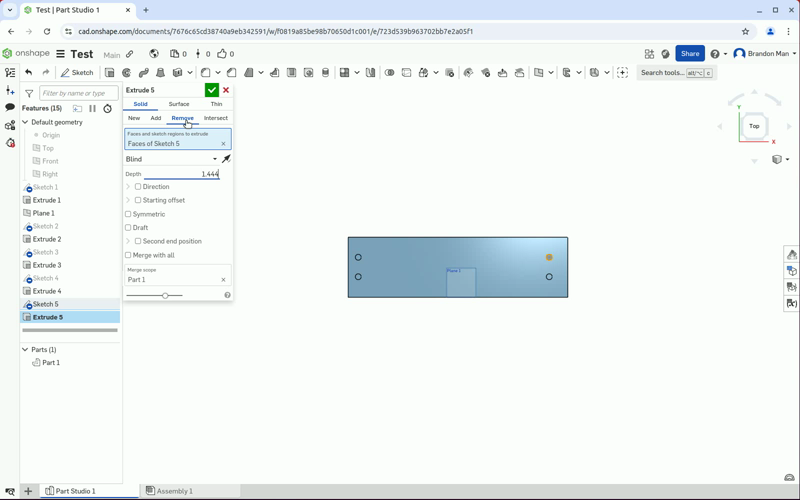
key(tab, 6)
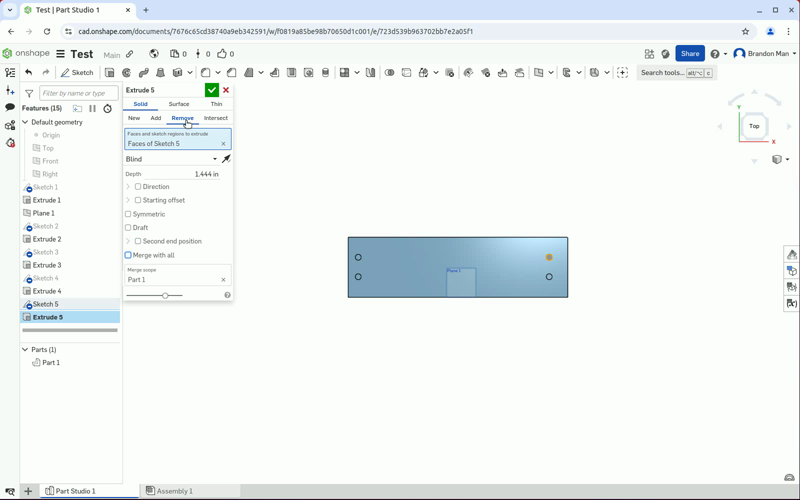
key(space)
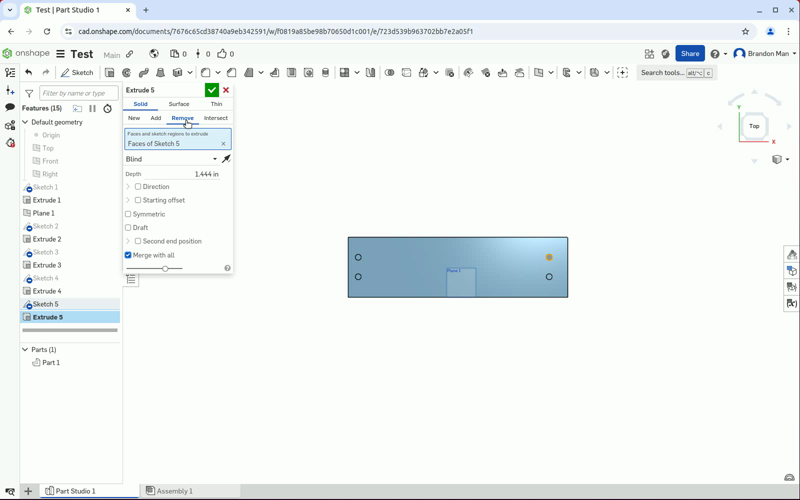
key(enter)
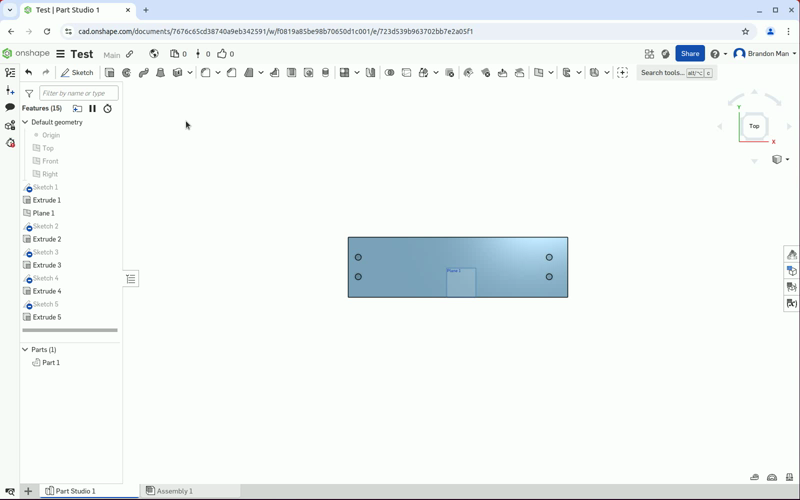
key(shift+h)
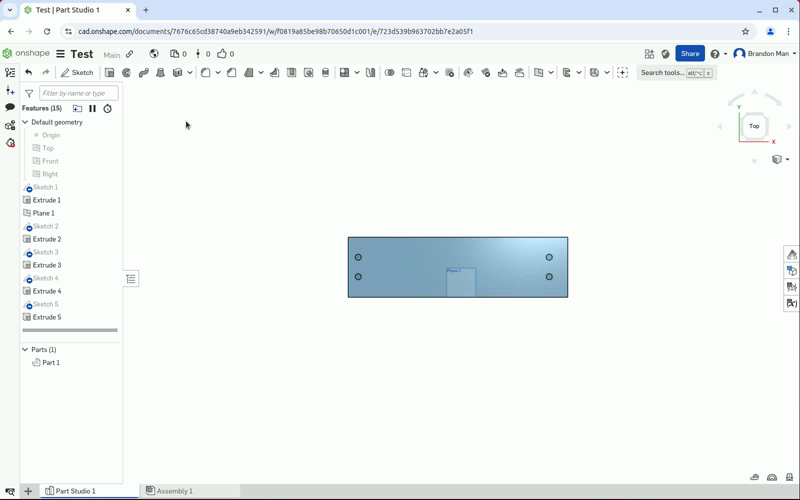
key(shift+h)
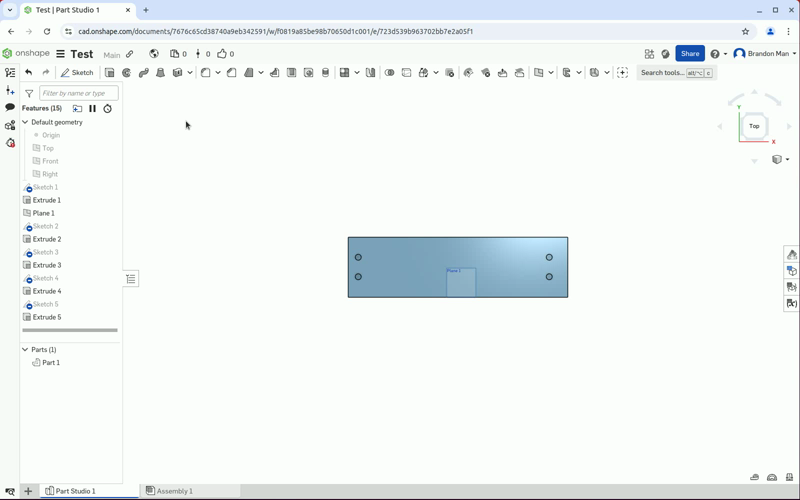
mouse_move(73, 189)
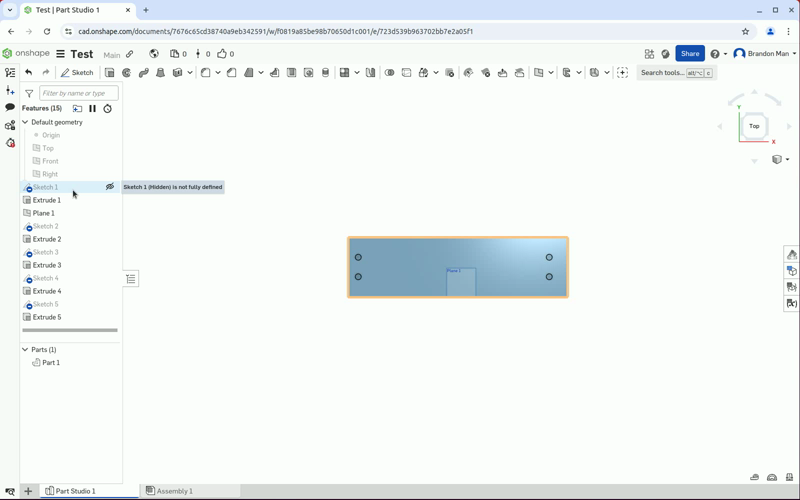
click(73, 189)
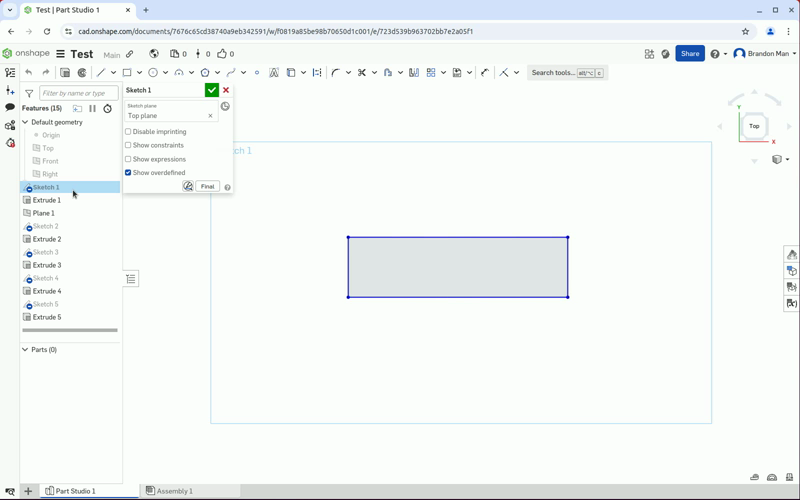
mouse_move(229, 92)
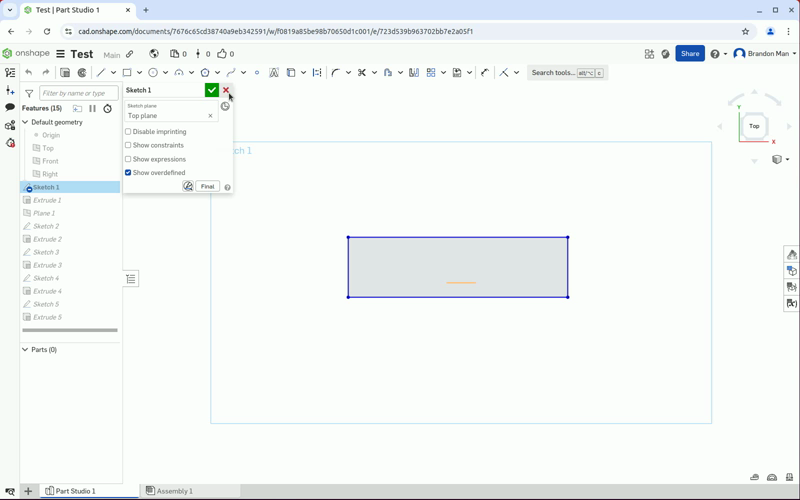
click(229, 92)
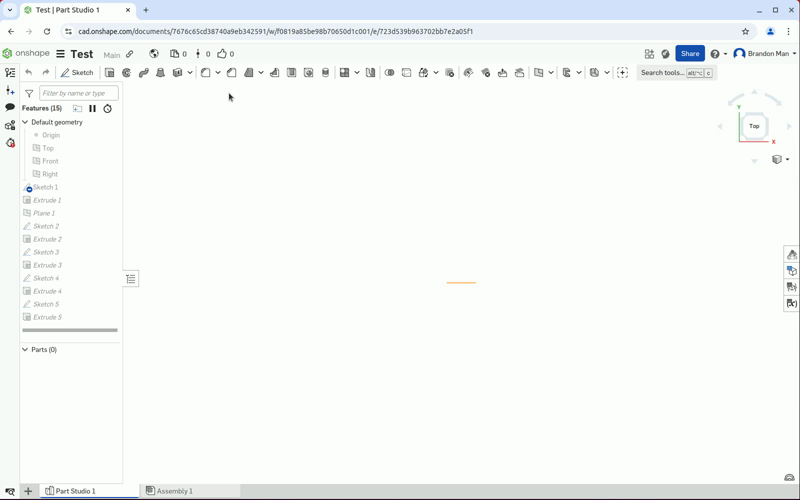
key(shift+s)
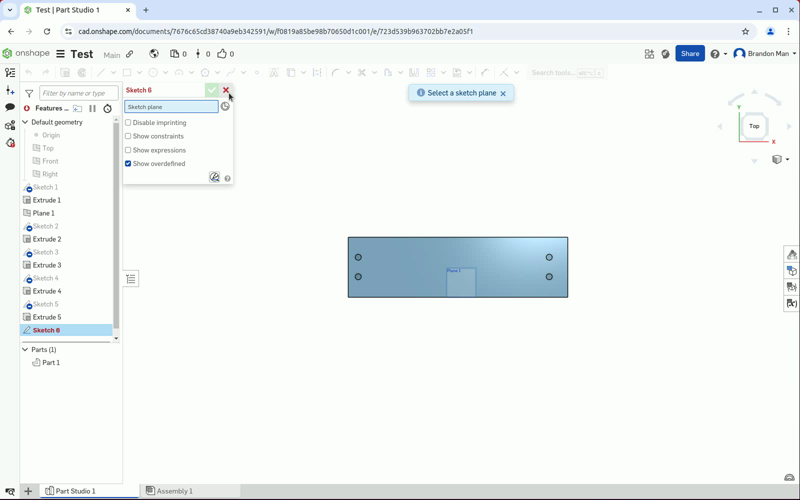
mouse_move(69, 215)
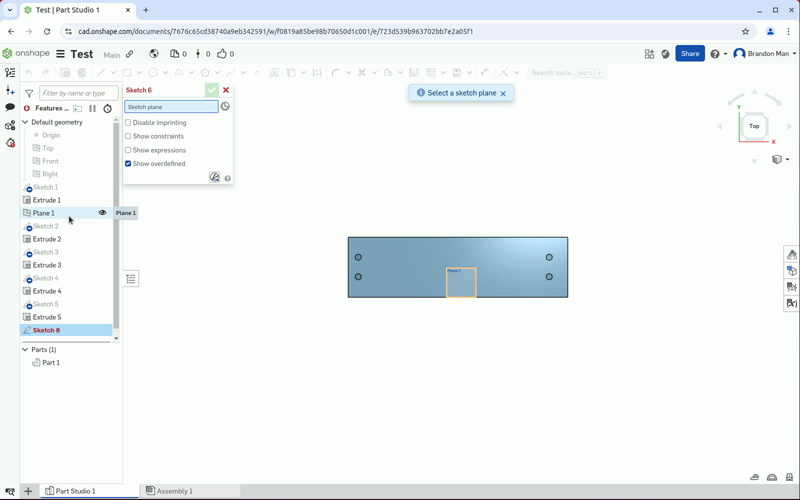
click(69, 215)
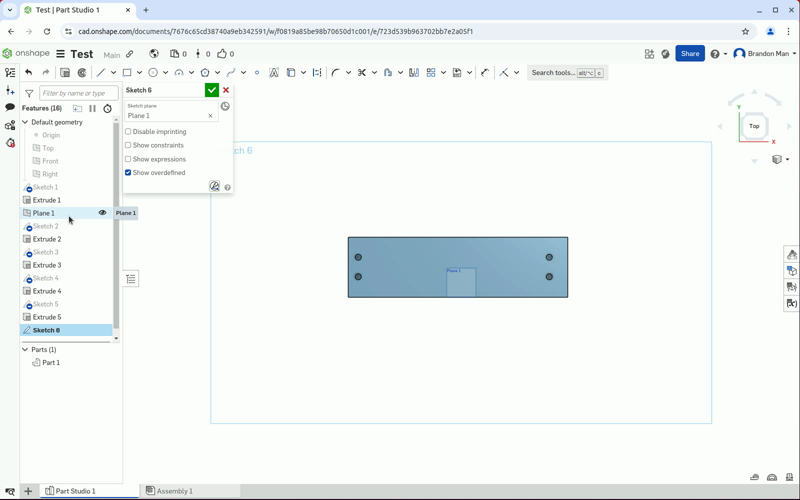
mouse_move(73, 352)
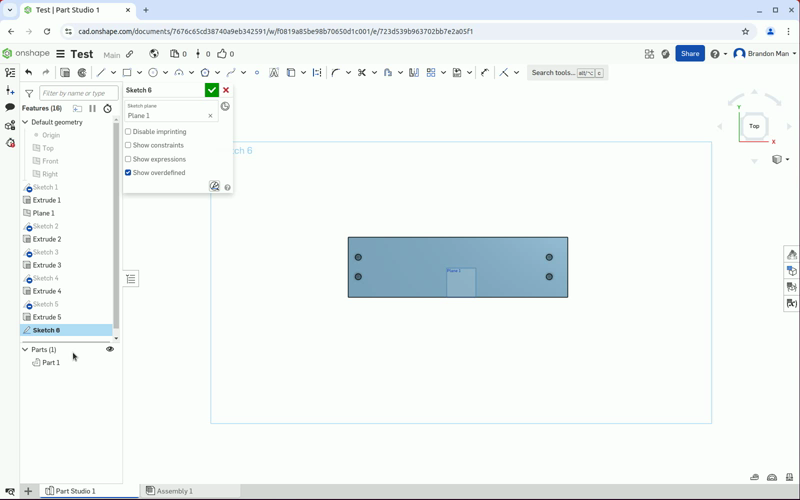
key(y)
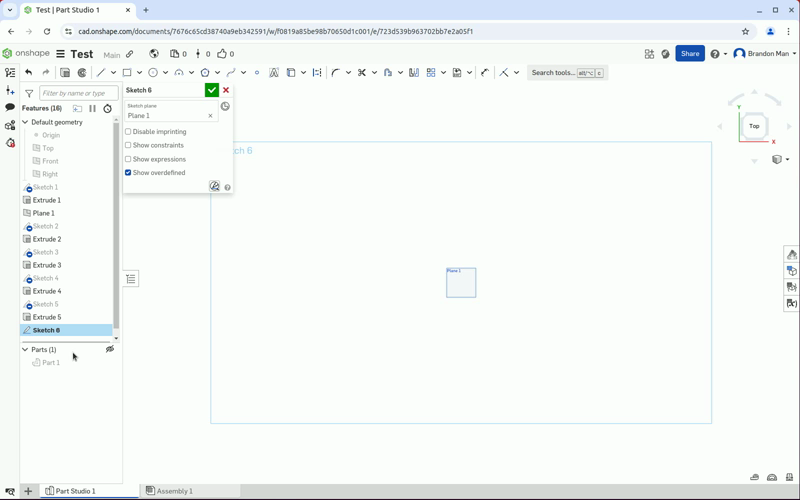
key(c)
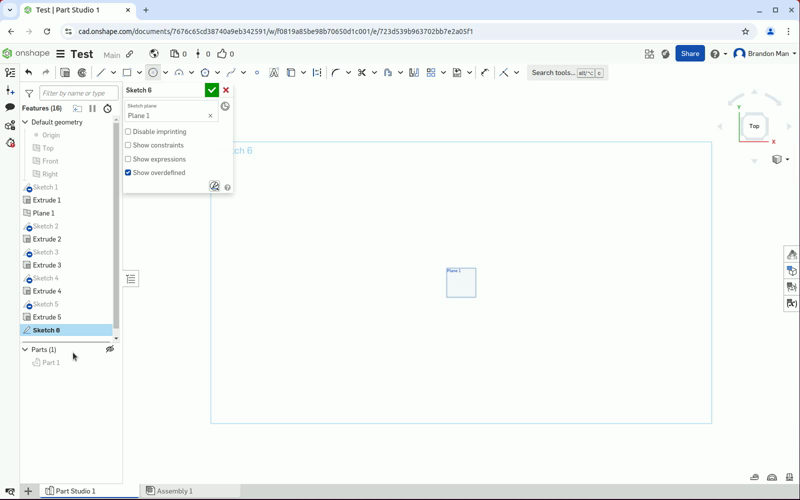
key_down(shift)
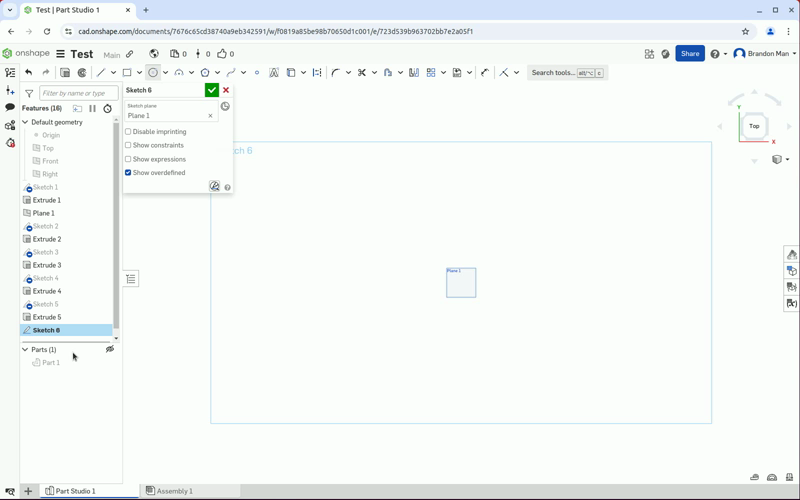
mouse_move(423, 257)
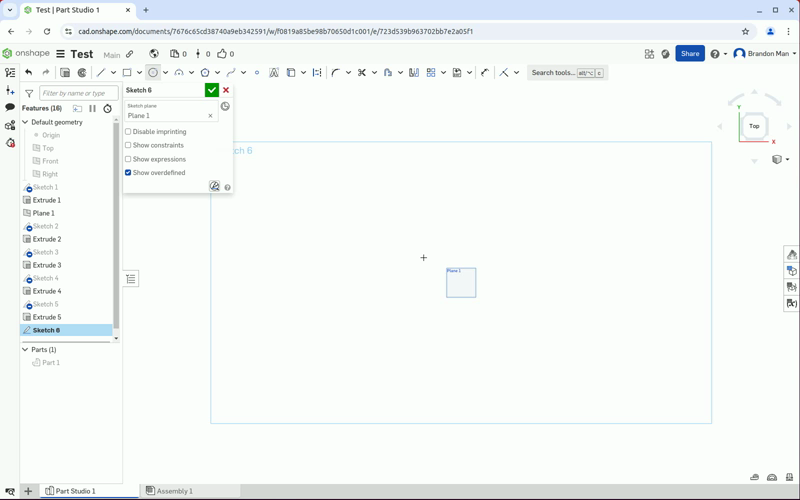
click(423, 257)
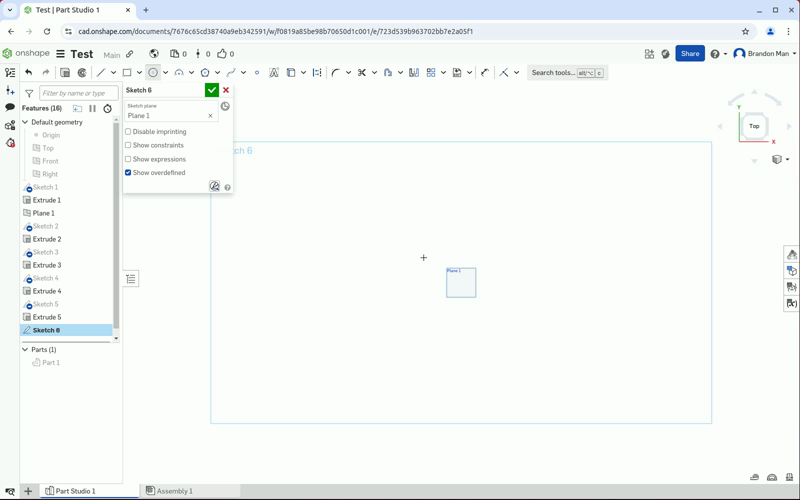
key_up(shift)
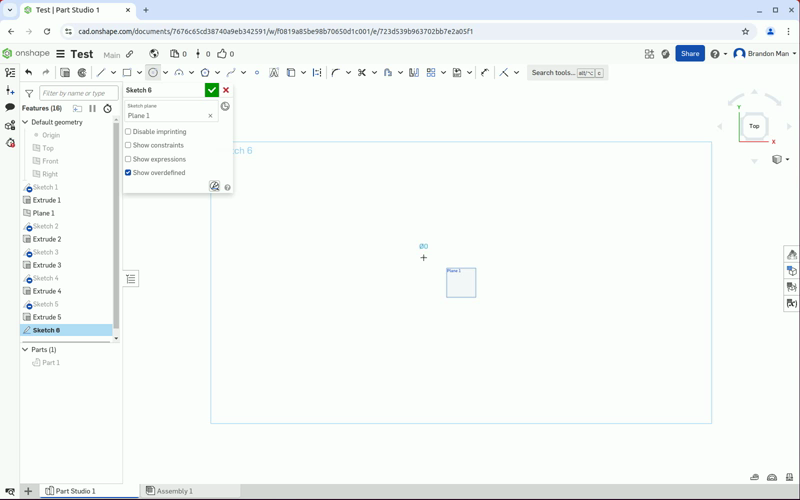
mouse_move(425, 257)
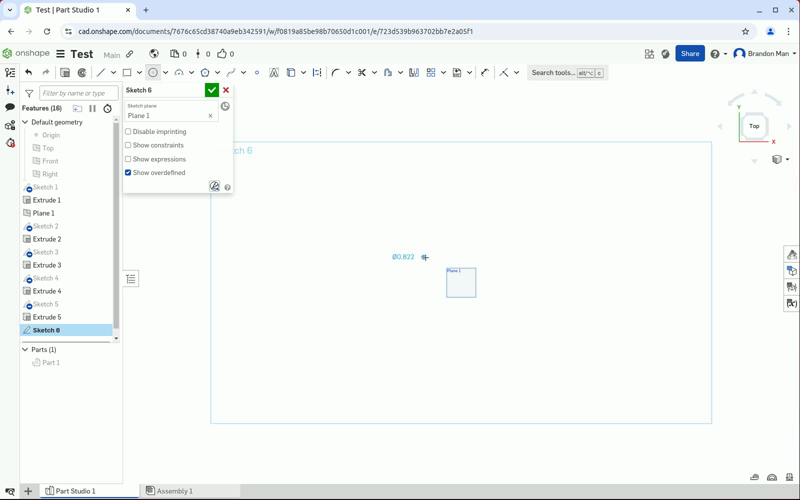
scroll(6)
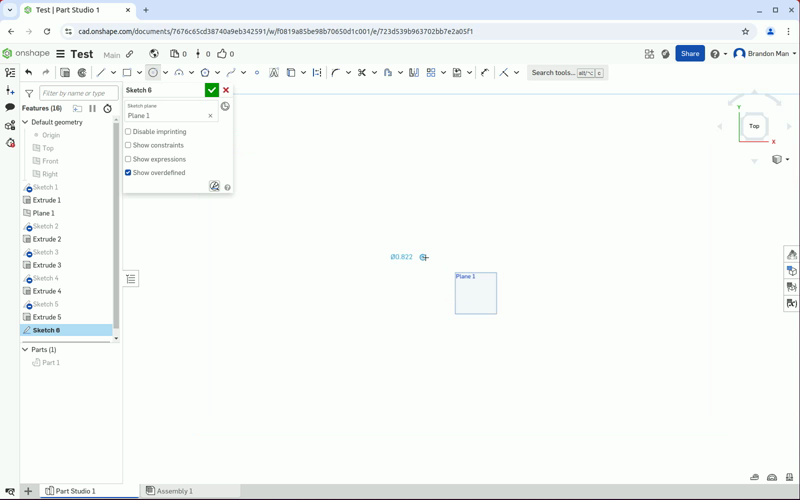
scroll(6)
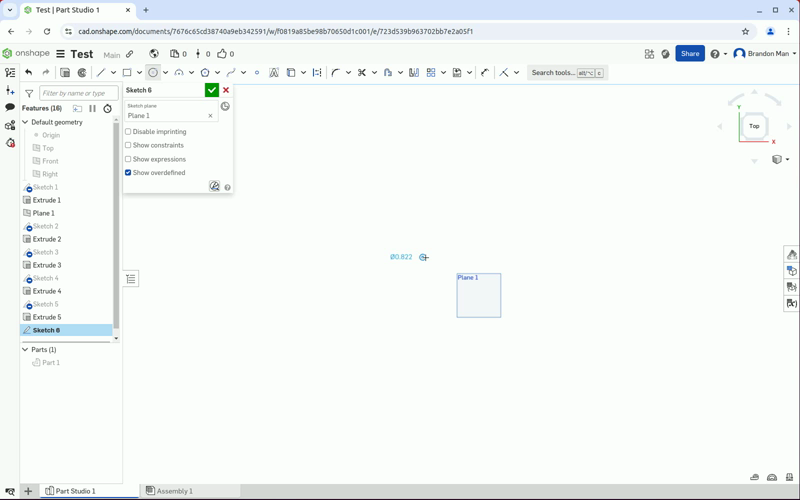
scroll(6)
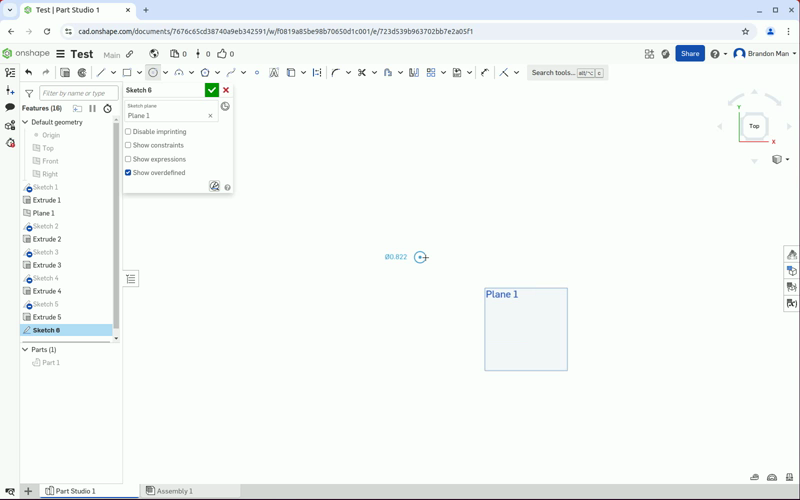
scroll(6)
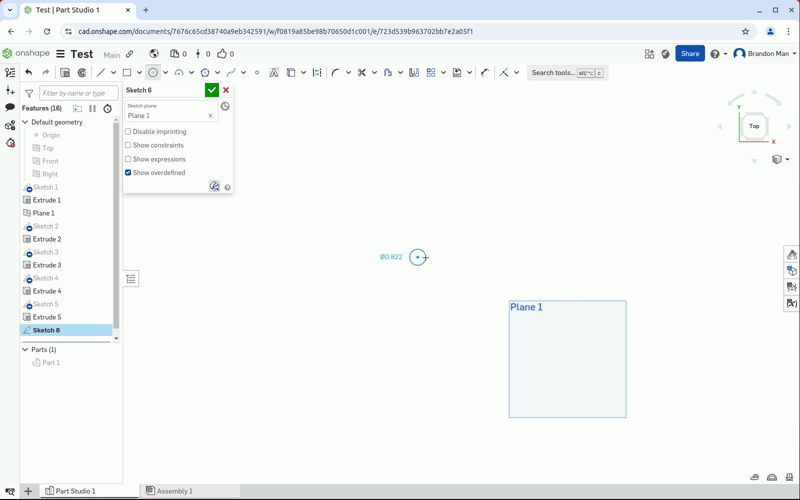
scroll(6)
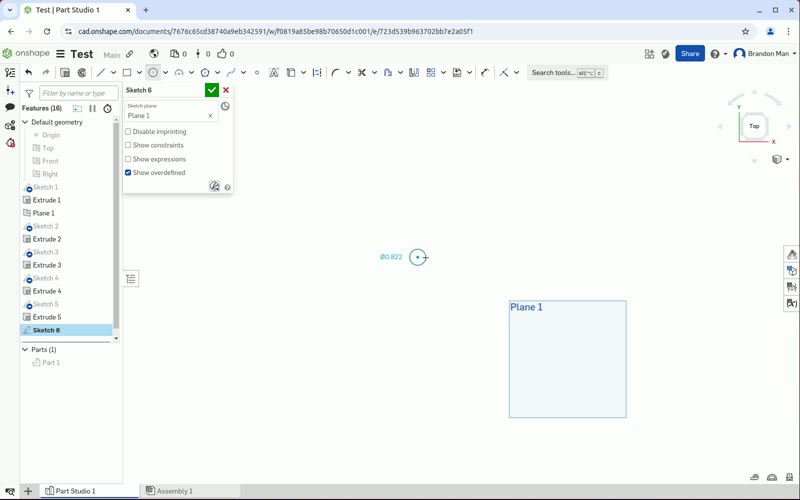
scroll(6)
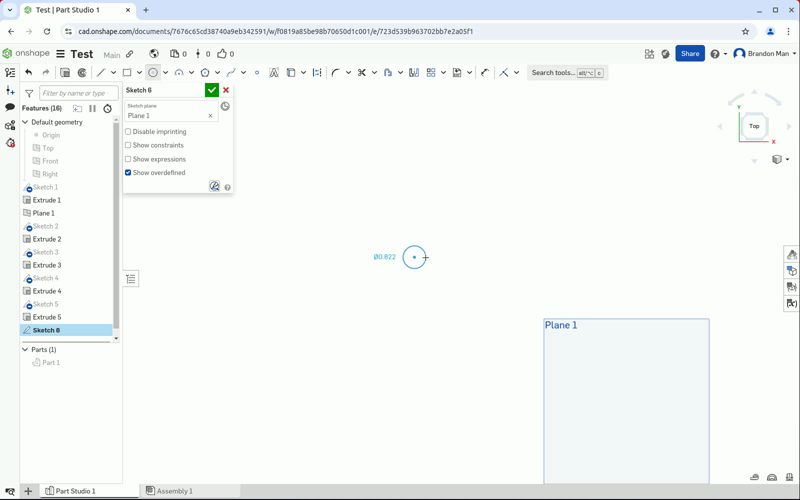
scroll(6)
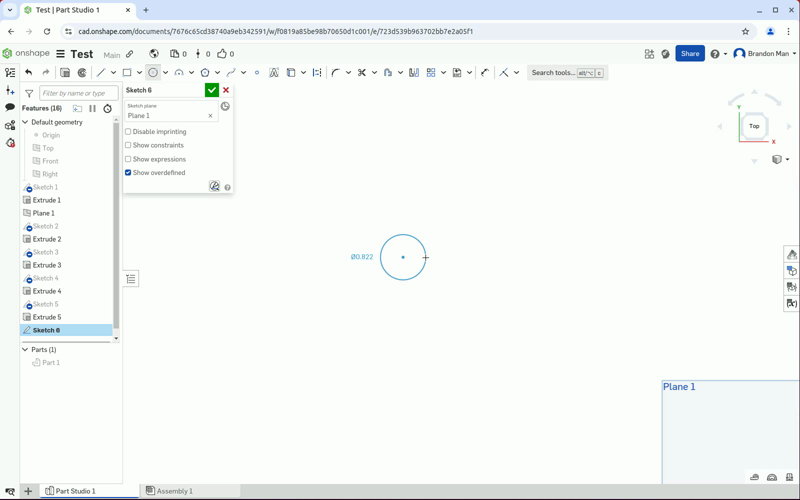
click(425, 257)
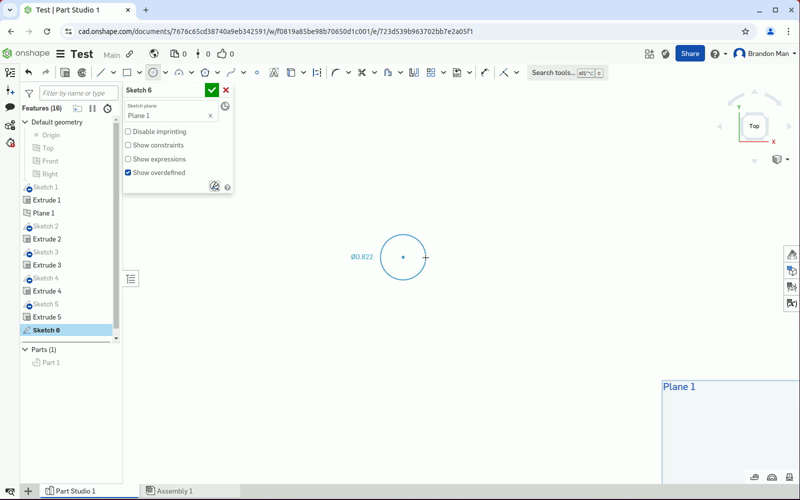
scroll(-6)
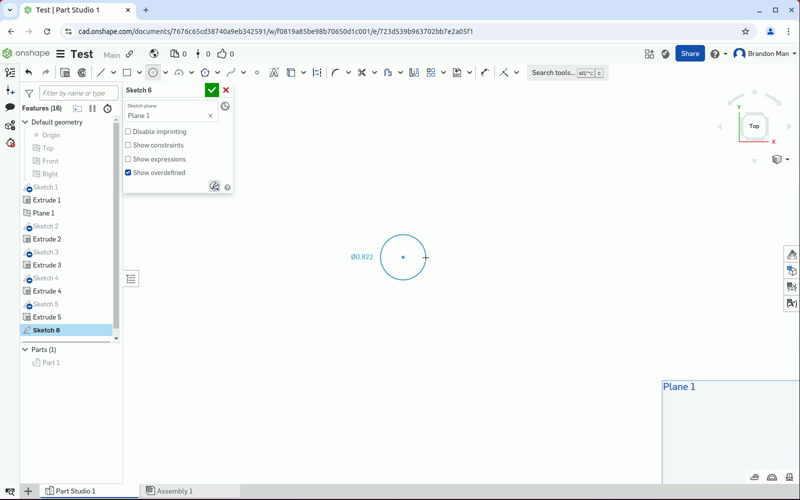
scroll(-6)
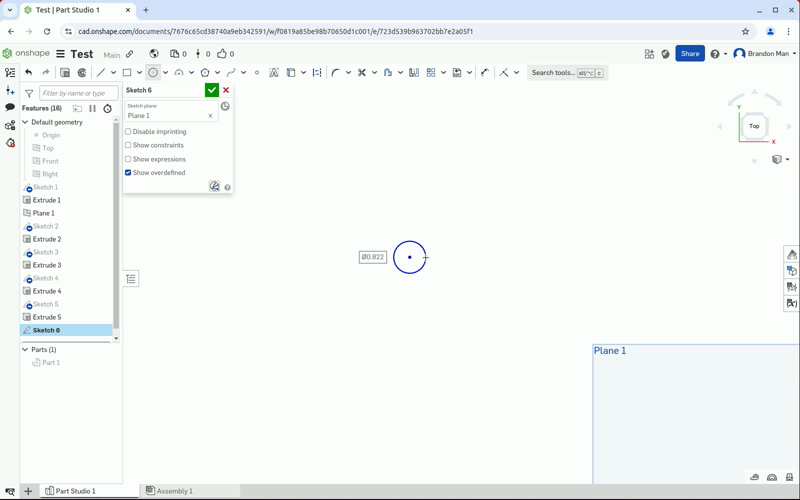
scroll(-6)
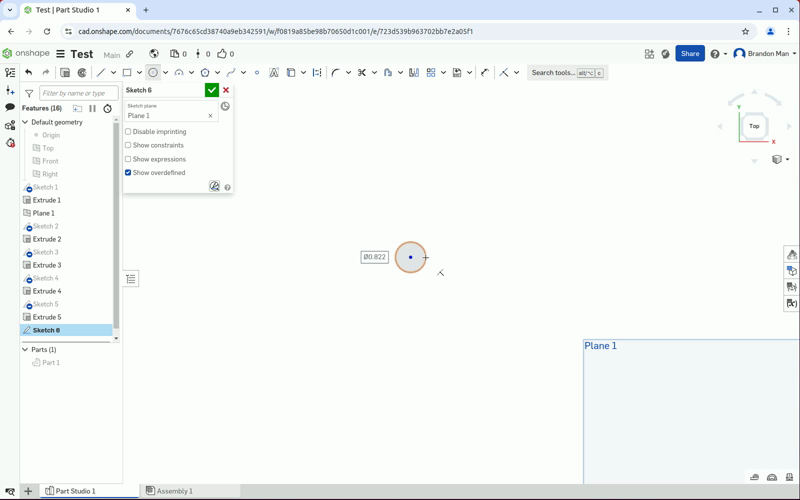
scroll(-6)
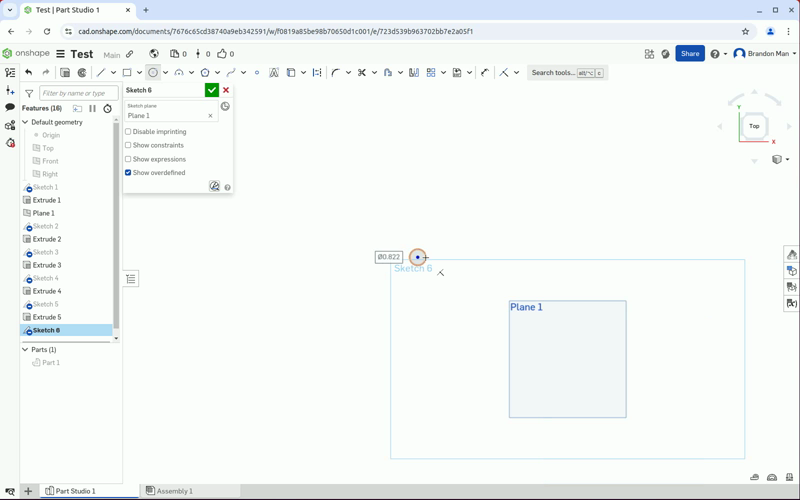
scroll(-6)
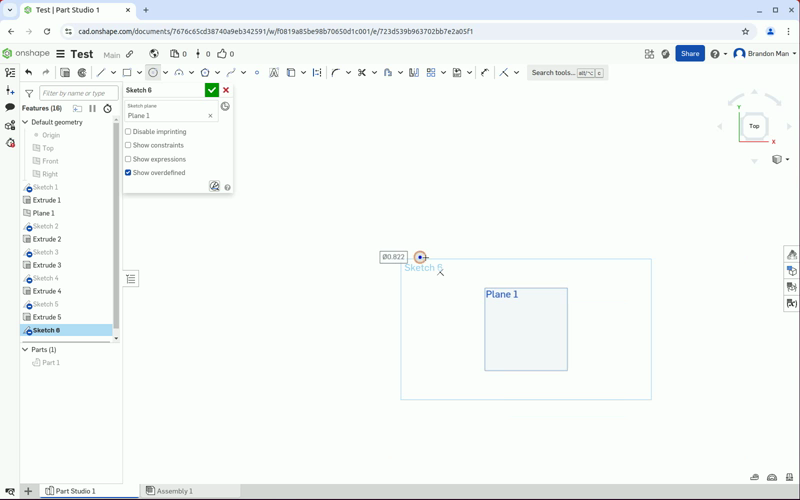
scroll(-6)
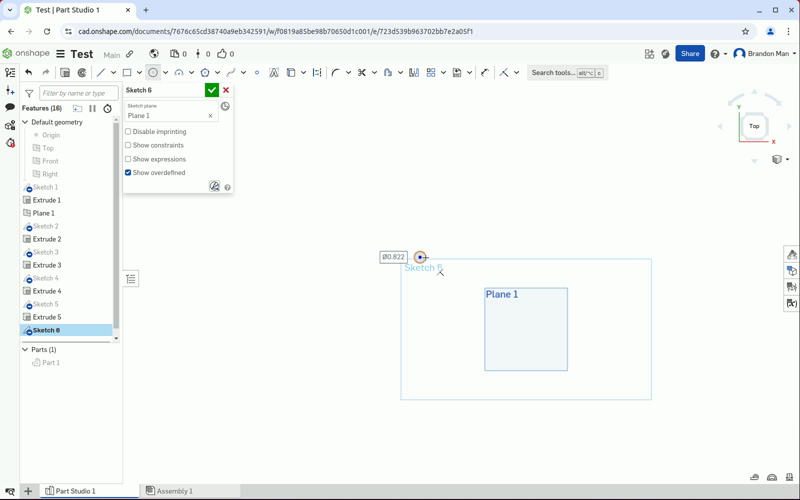
scroll(-6)
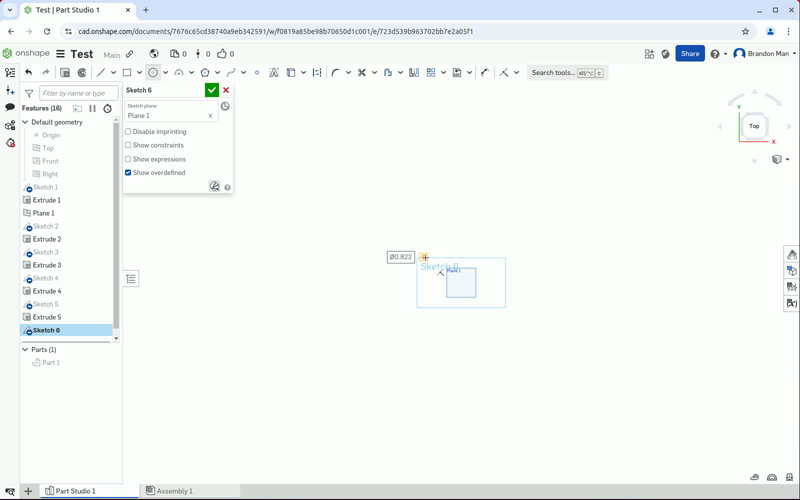
key(esc)
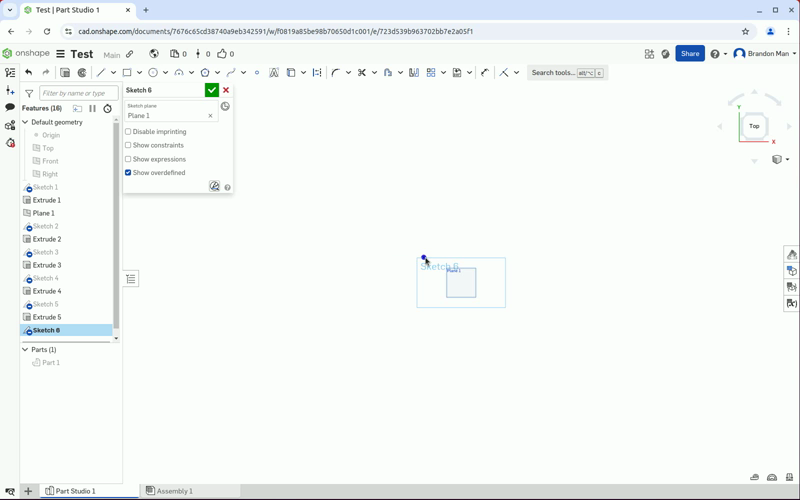
mouse_move(424, 256)
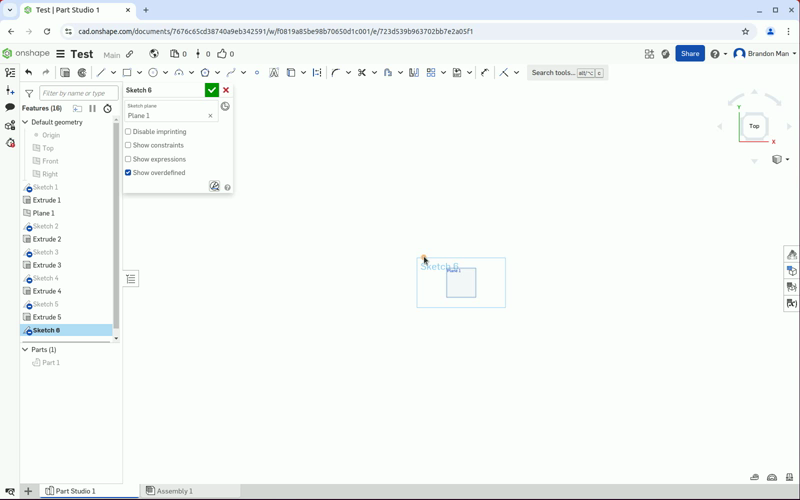
scroll(6)
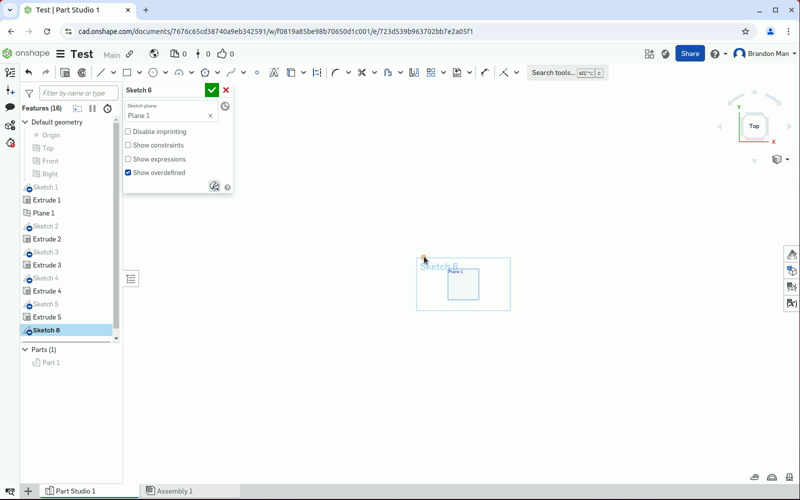
scroll(6)
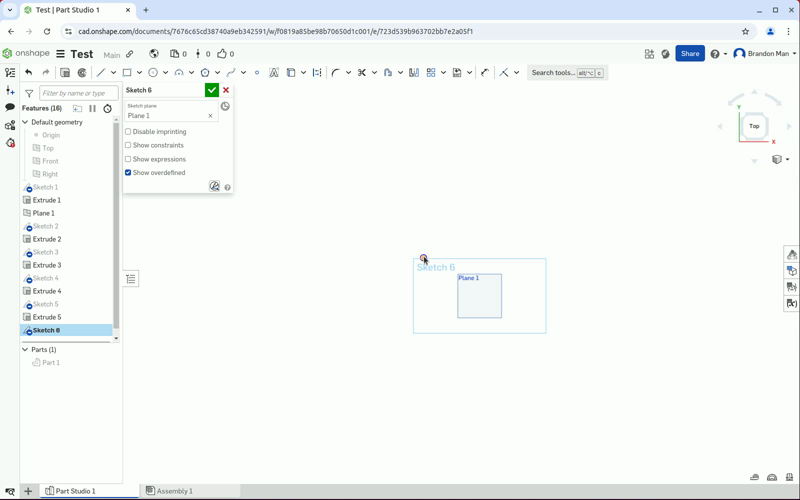
scroll(6)
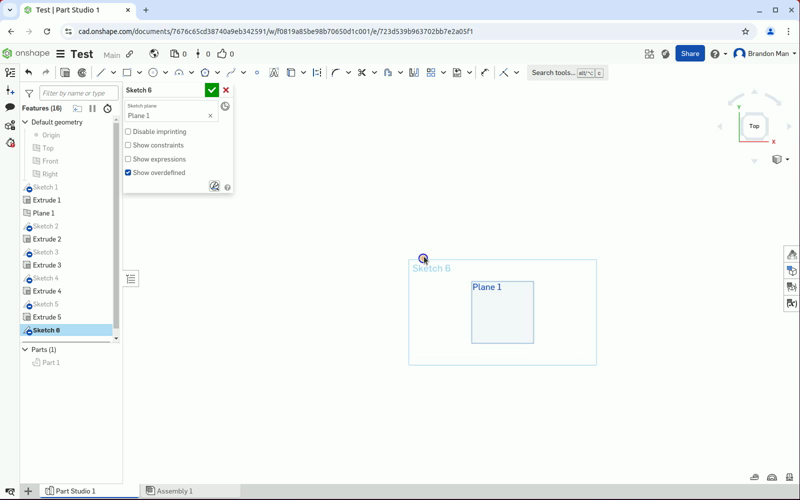
scroll(6)
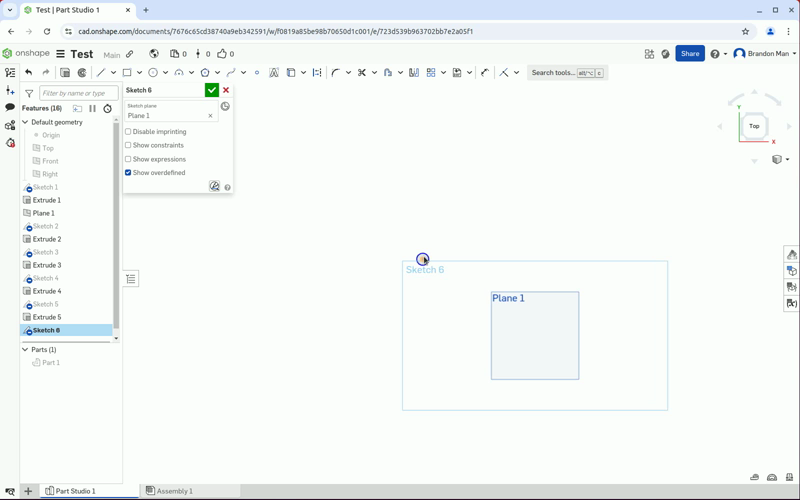
scroll(6)
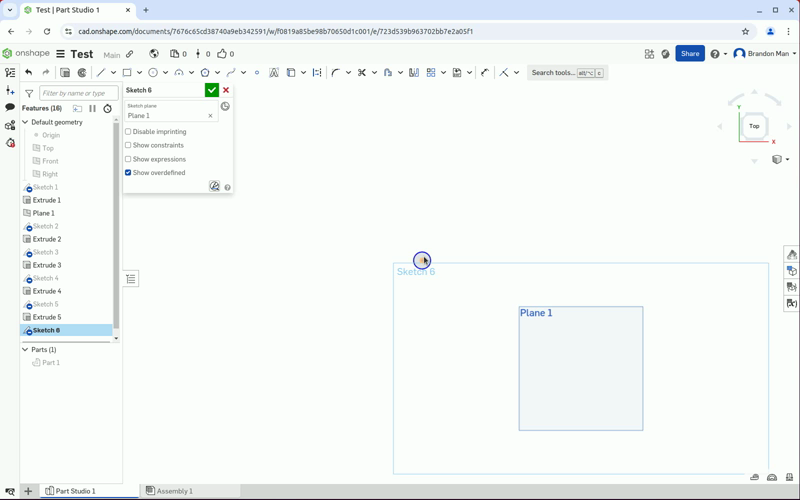
scroll(6)
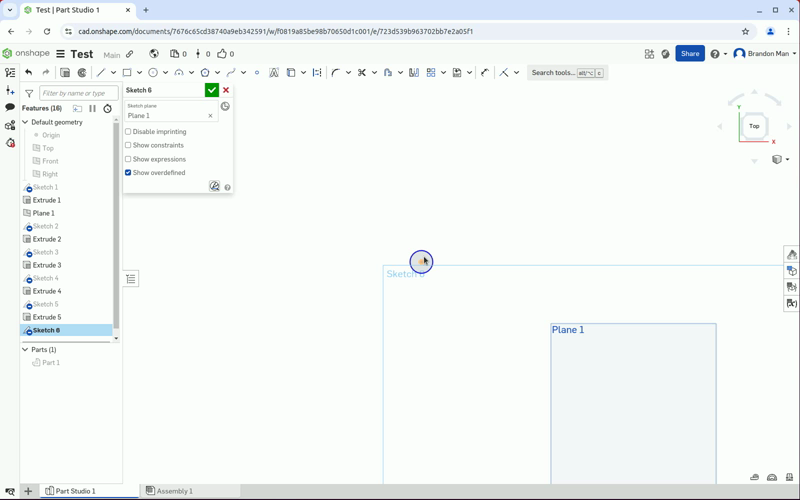
scroll(6)
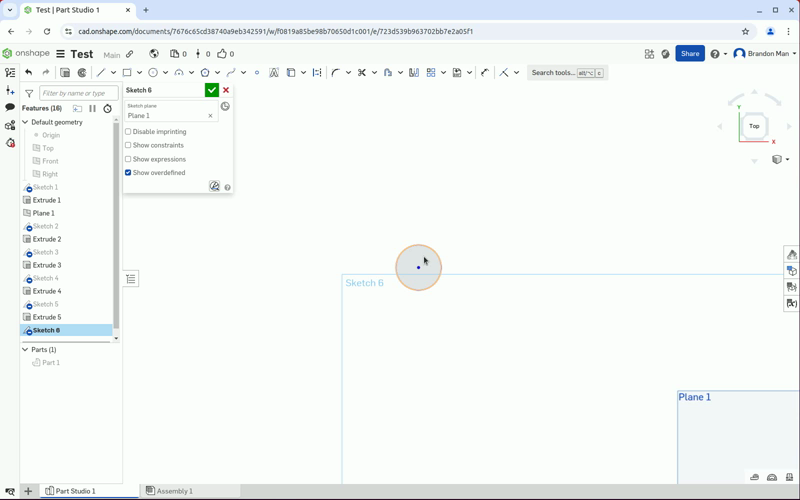
click(424, 256)
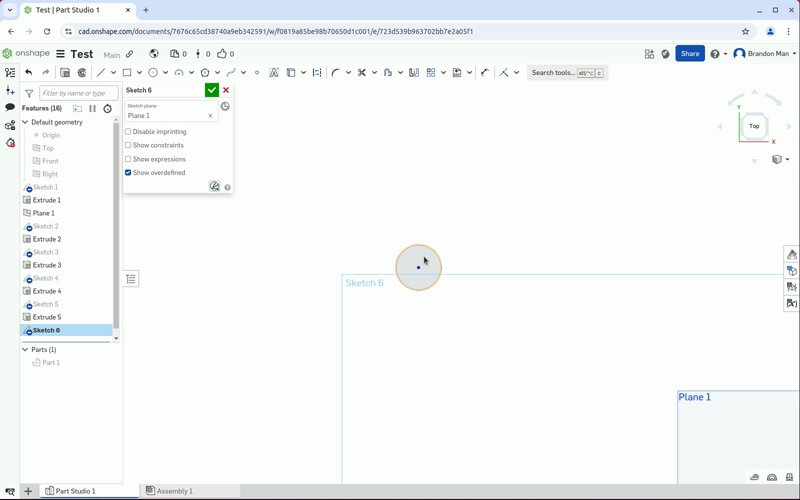
scroll(-6)
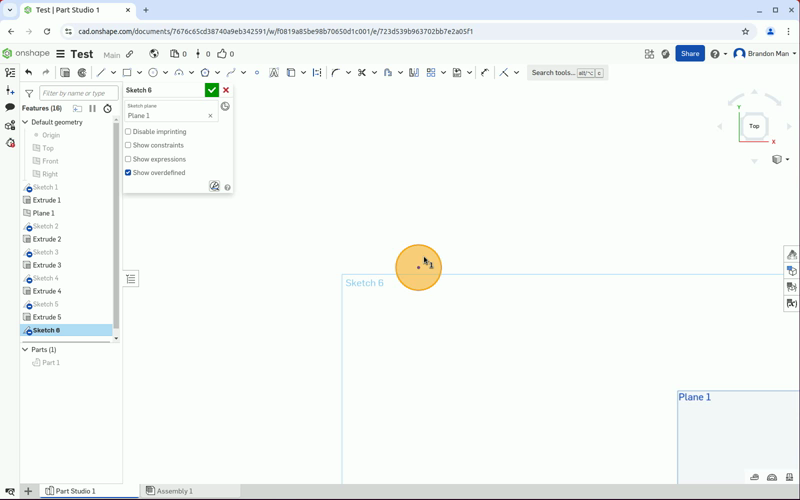
scroll(-6)
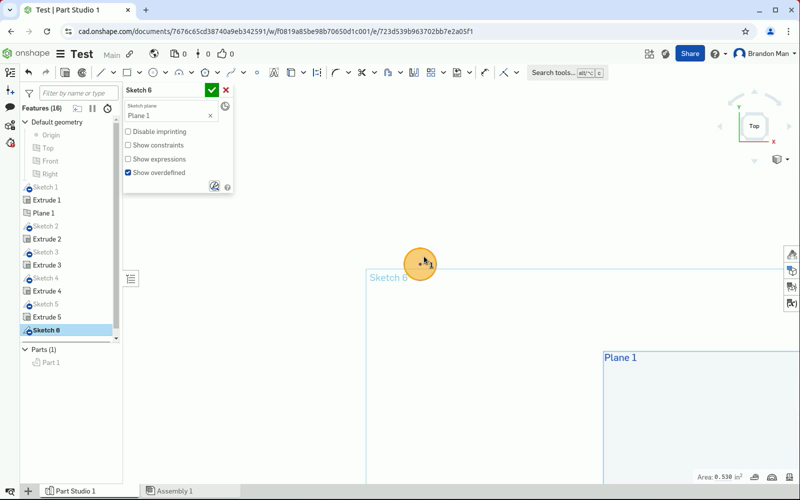
scroll(-6)
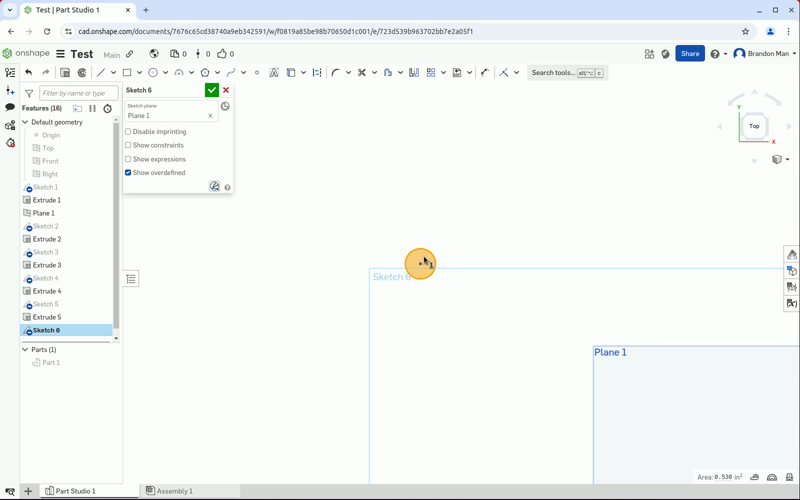
scroll(-6)
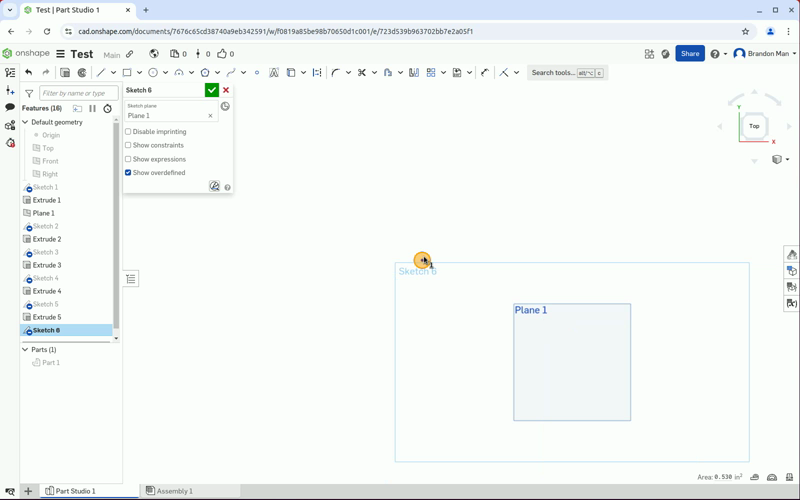
scroll(-6)
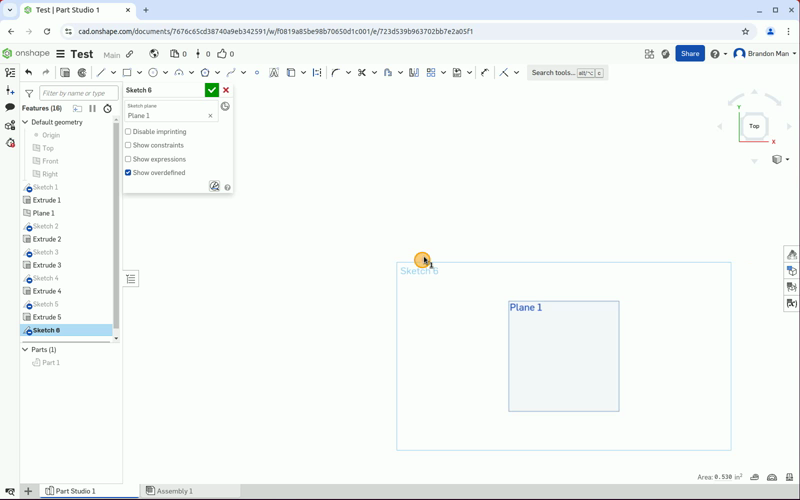
scroll(-6)
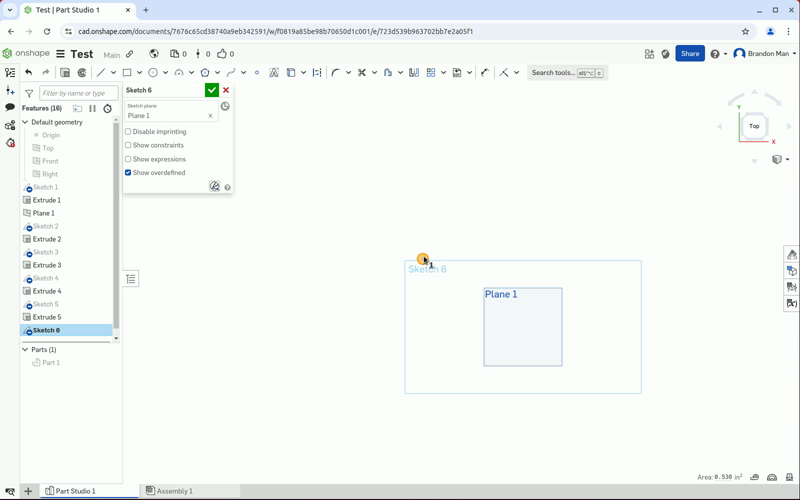
scroll(-6)
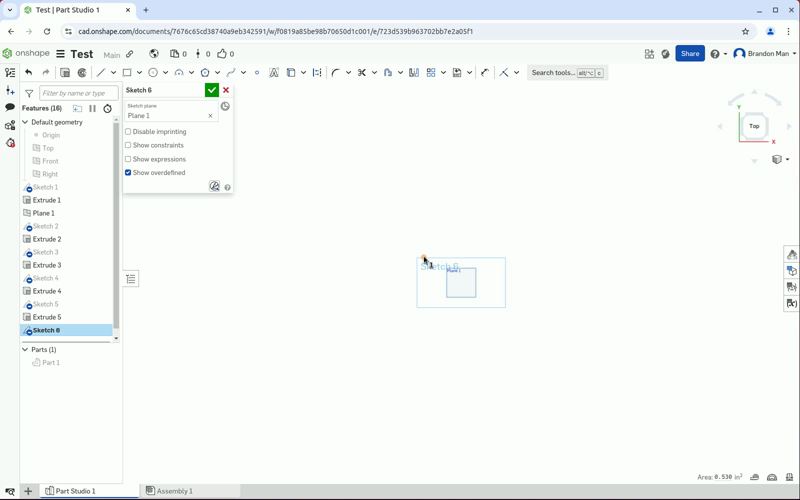
mouse_move(73, 352)
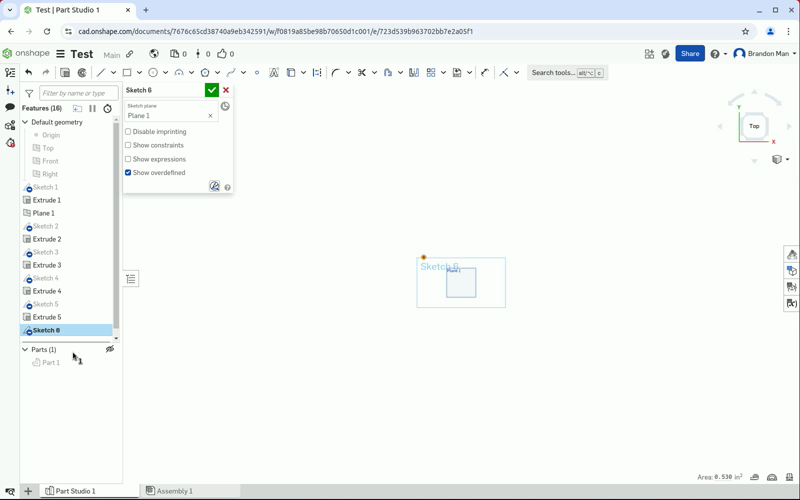
key(shift+y)
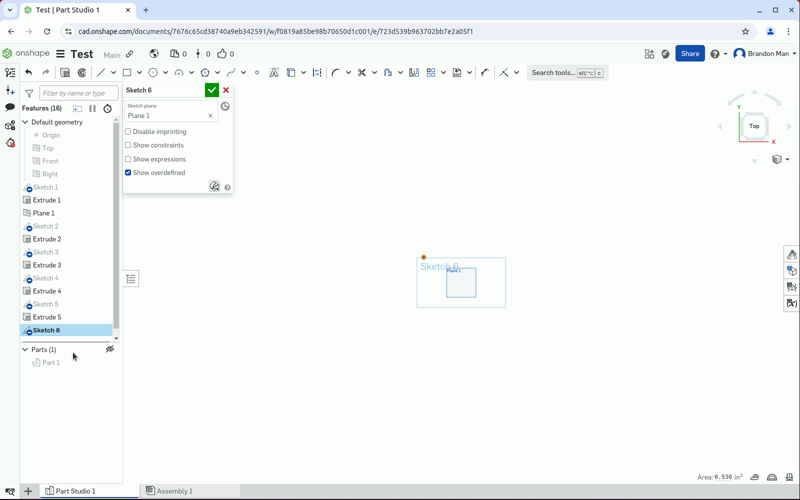
key(shift+e)
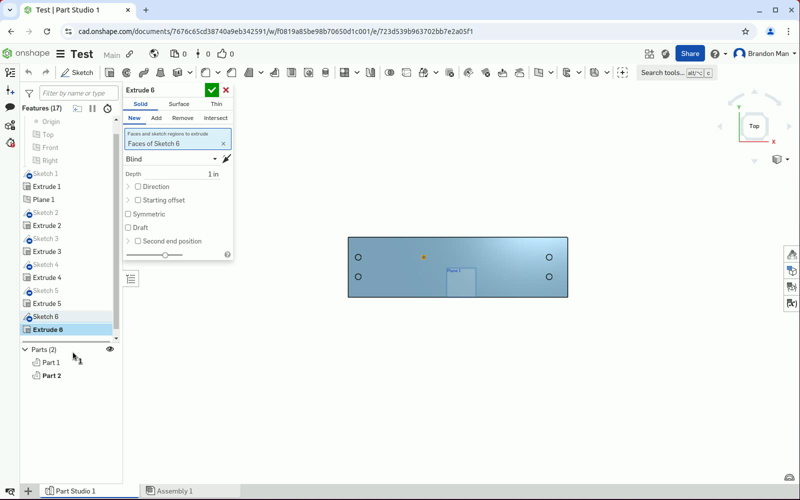
mouse_move(143, 106)
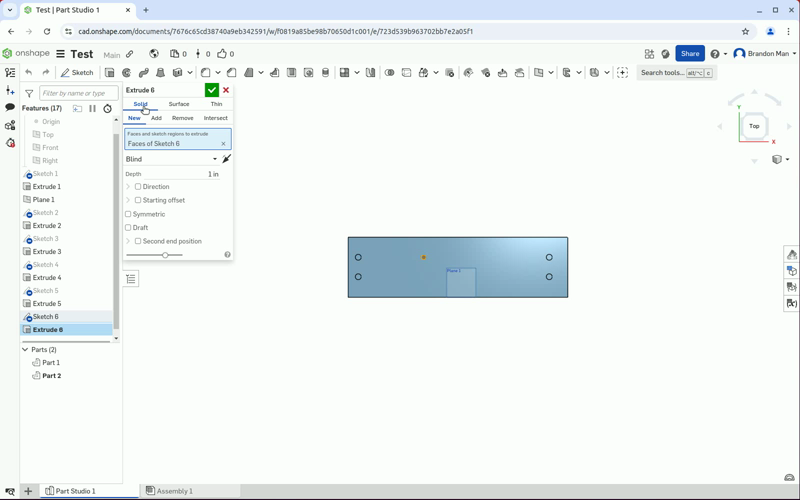
click(143, 106)
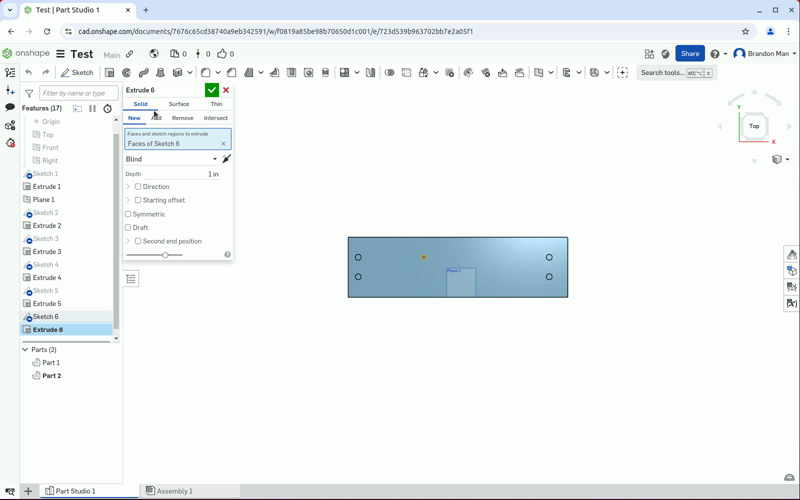
mouse_move(186, 120)
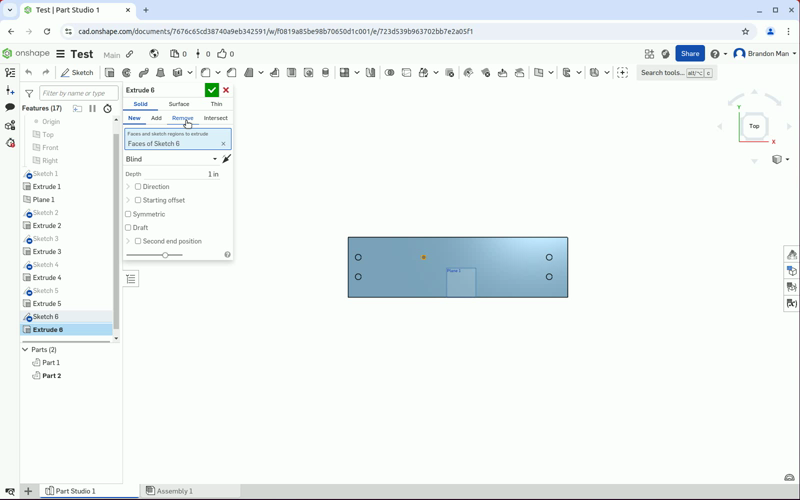
click(186, 120)
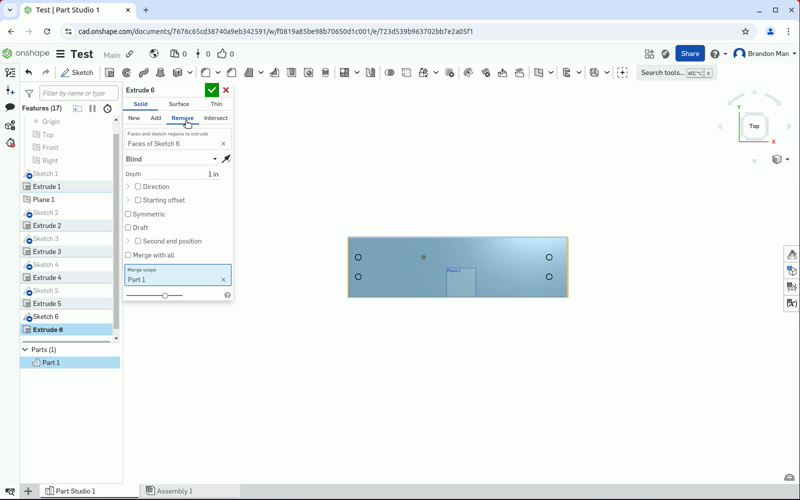
key(tab, 4)
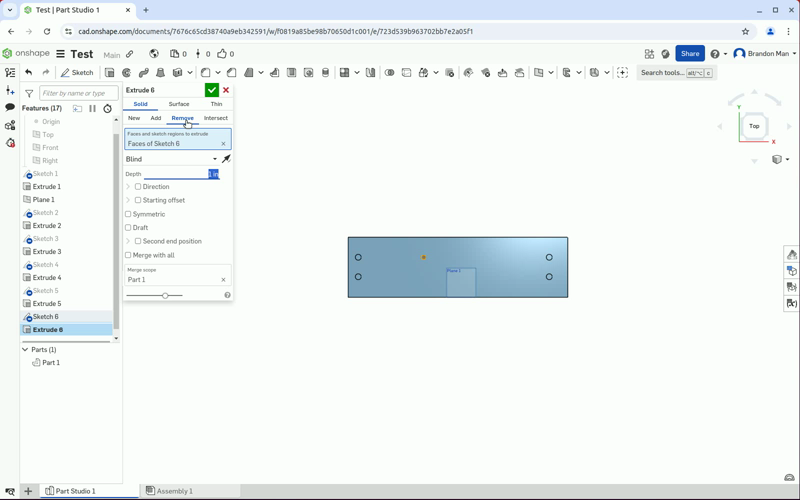
text(1.444)
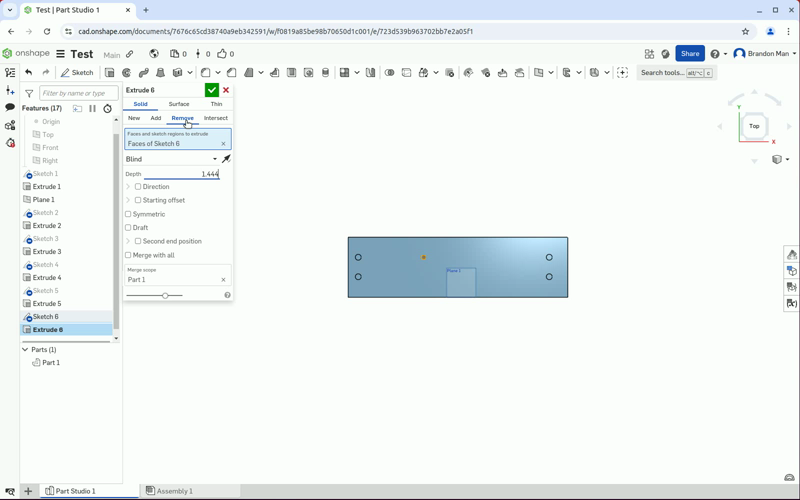
key(tab, 6)
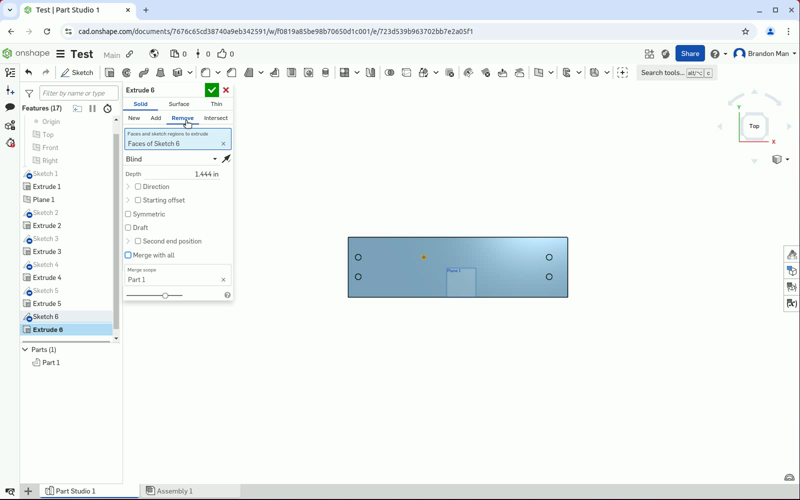
key(space)
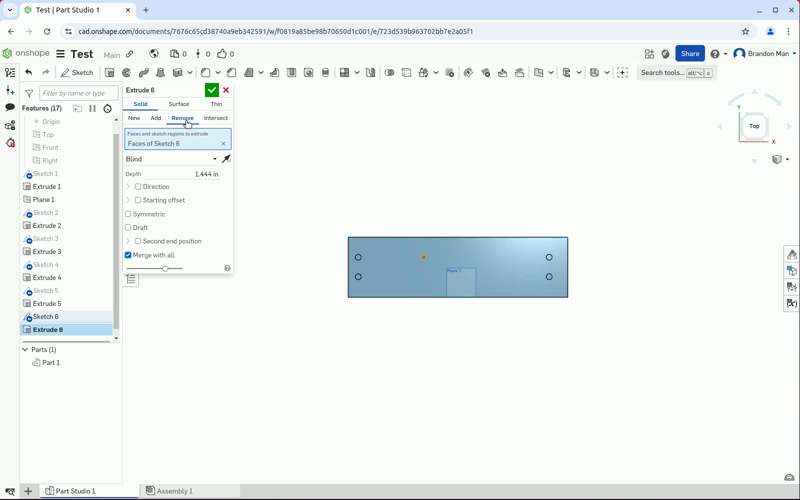
key(enter)
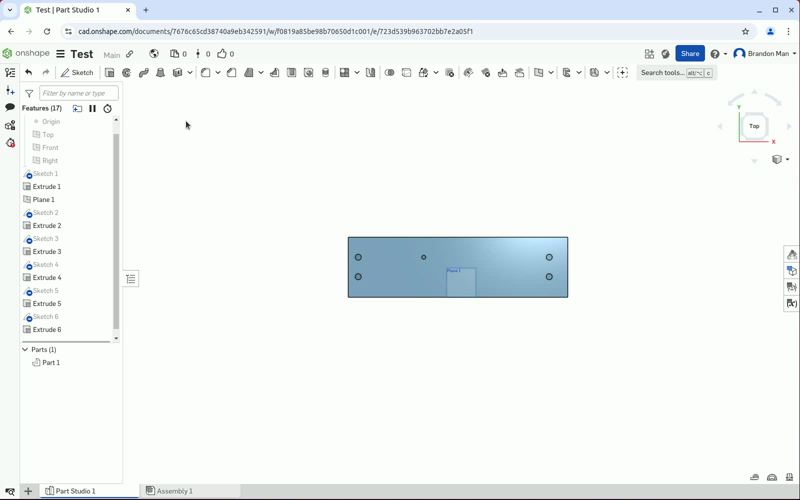
key(shift+h)
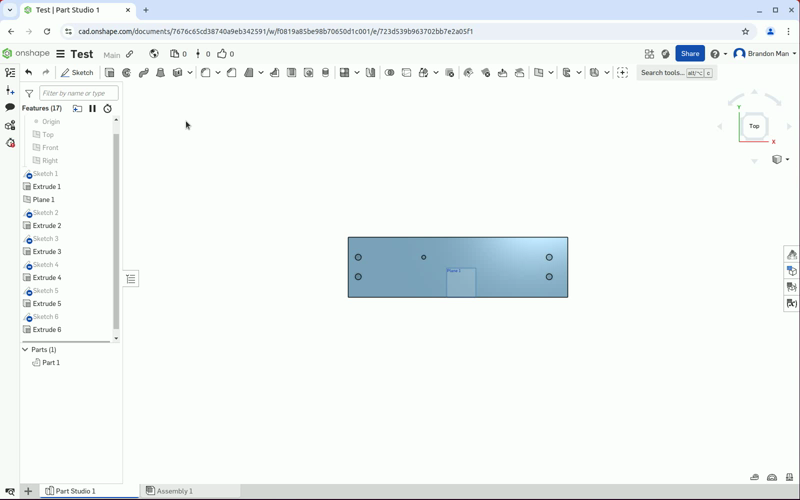
key(shift+h)
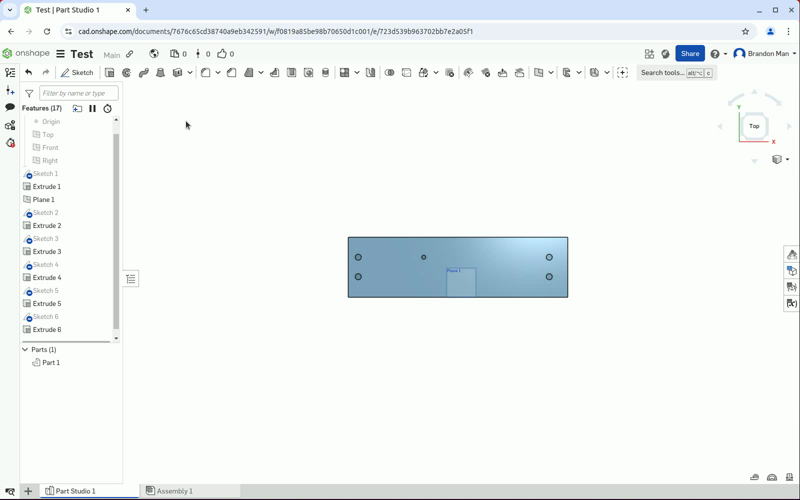
mouse_move(69, 176)
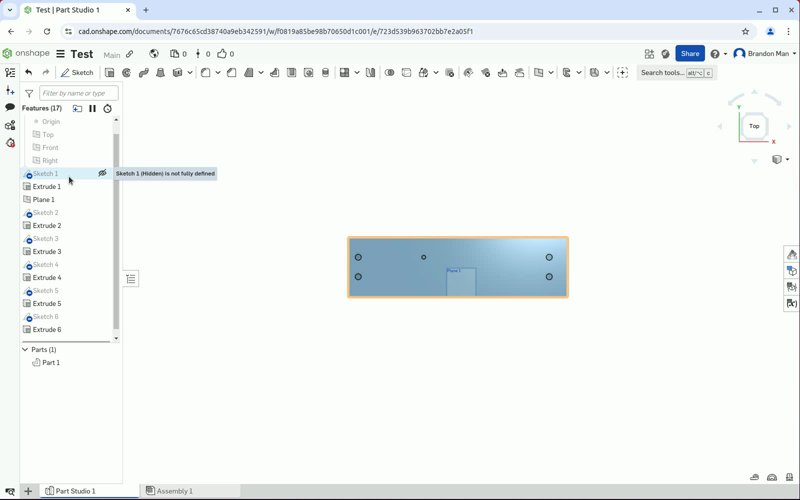
click(69, 176)
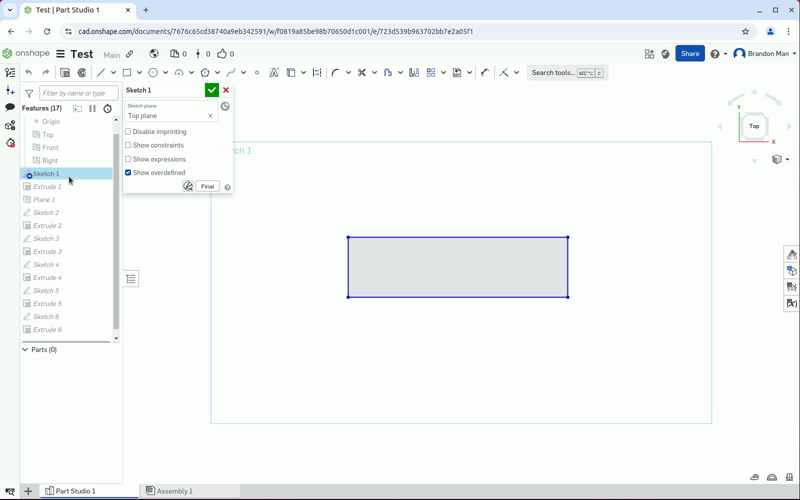
mouse_move(229, 92)
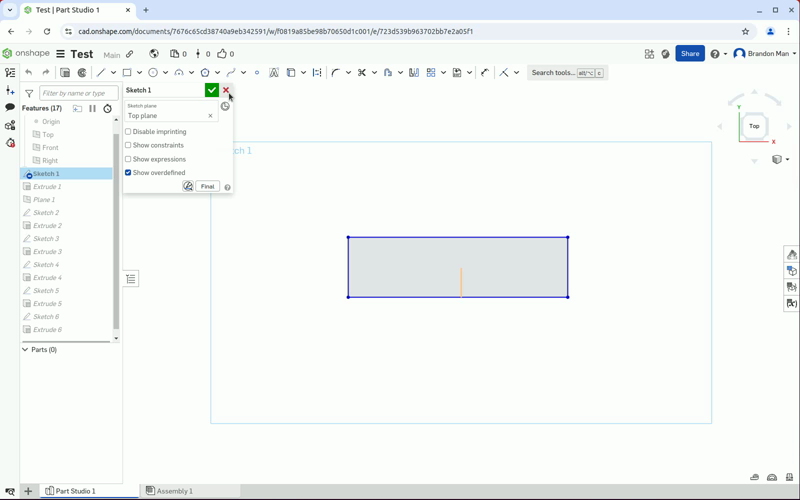
click(229, 92)
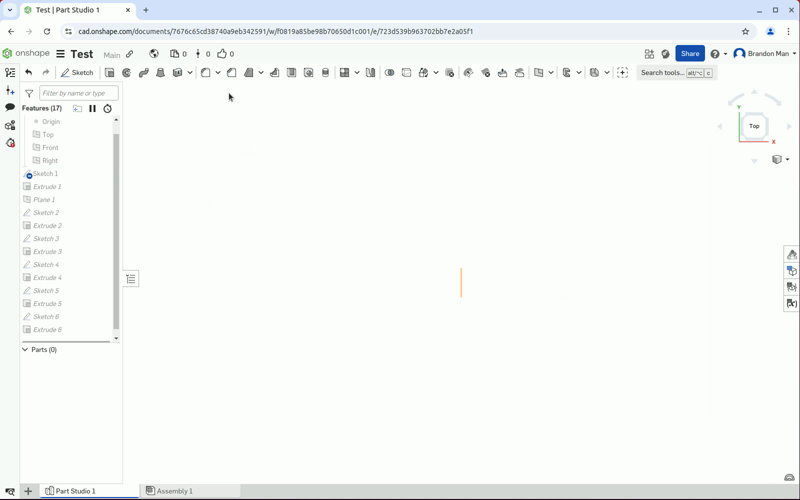
key(shift+s)
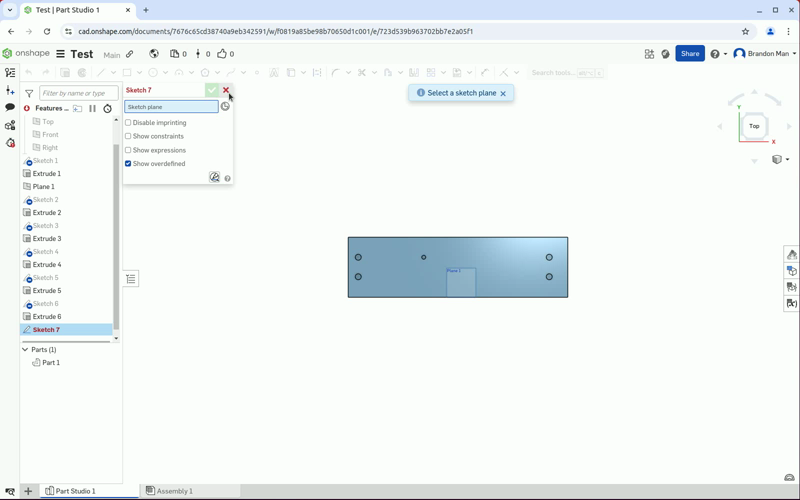
mouse_move(69, 189)
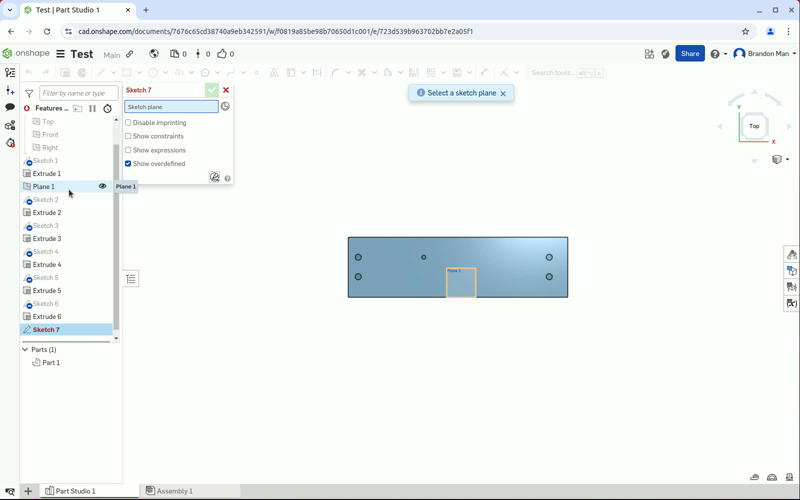
click(69, 189)
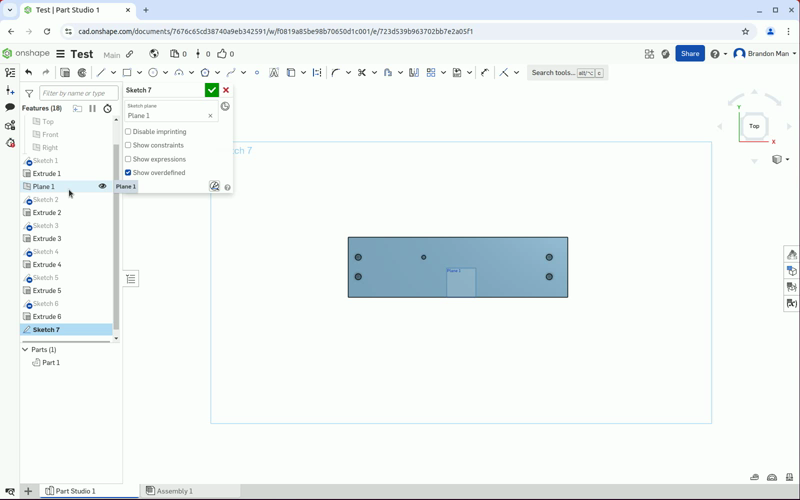
mouse_move(73, 352)
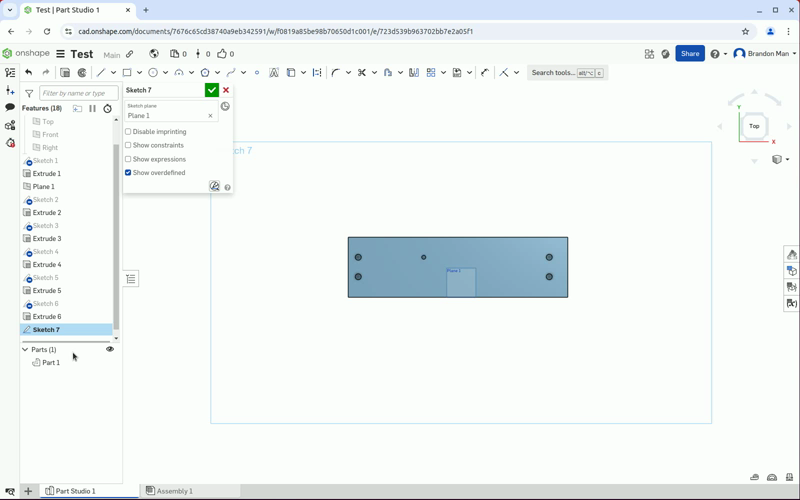
key(y)
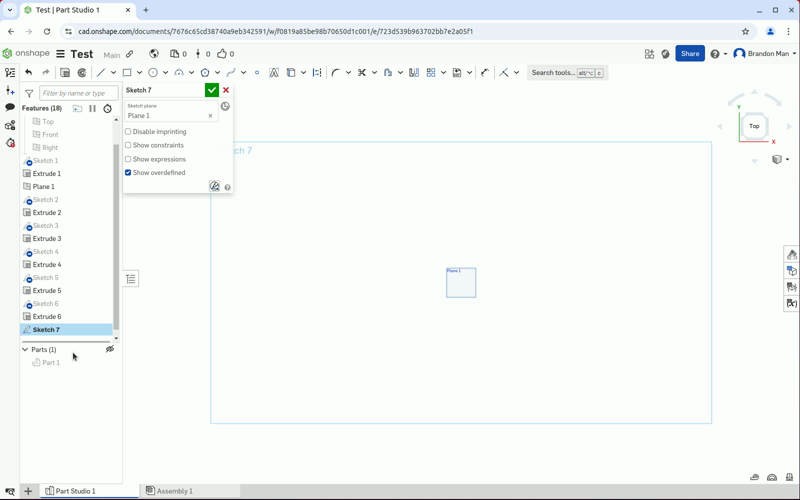
key(c)
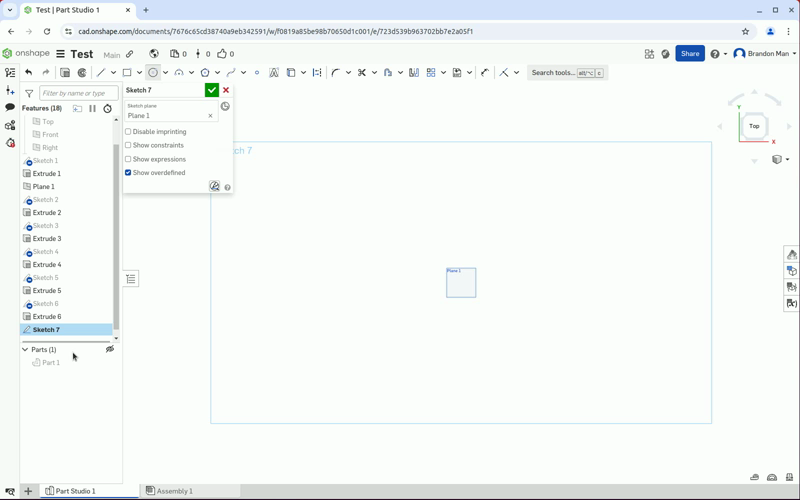
key_down(shift)
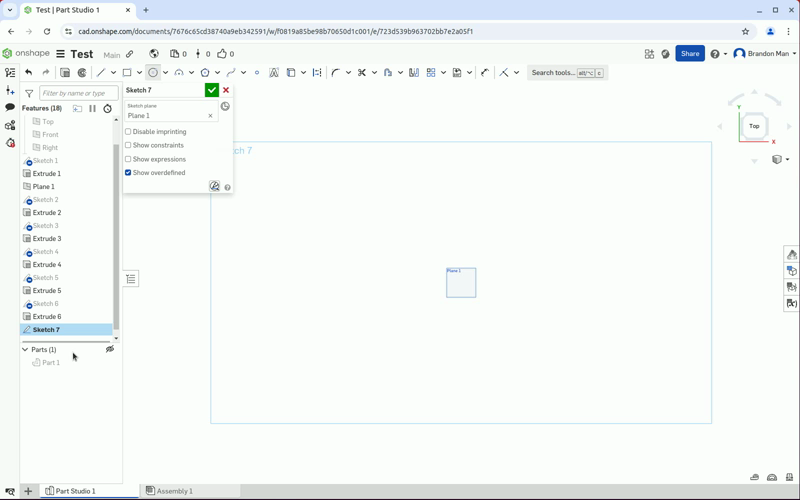
mouse_move(423, 276)
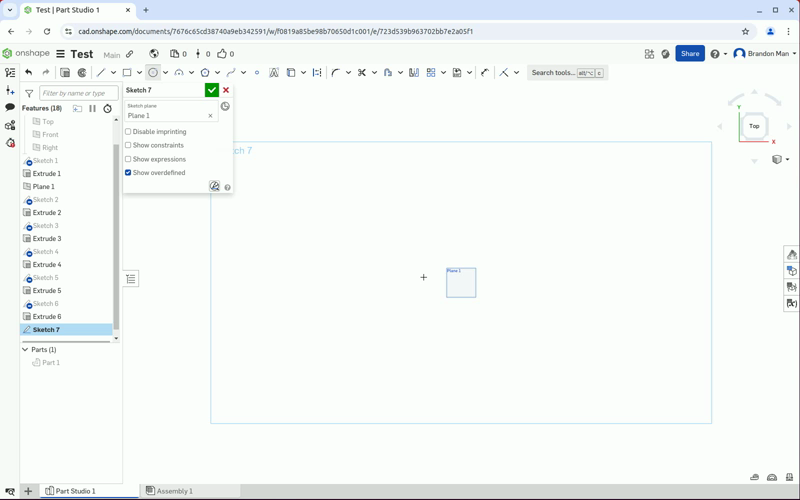
click(423, 276)
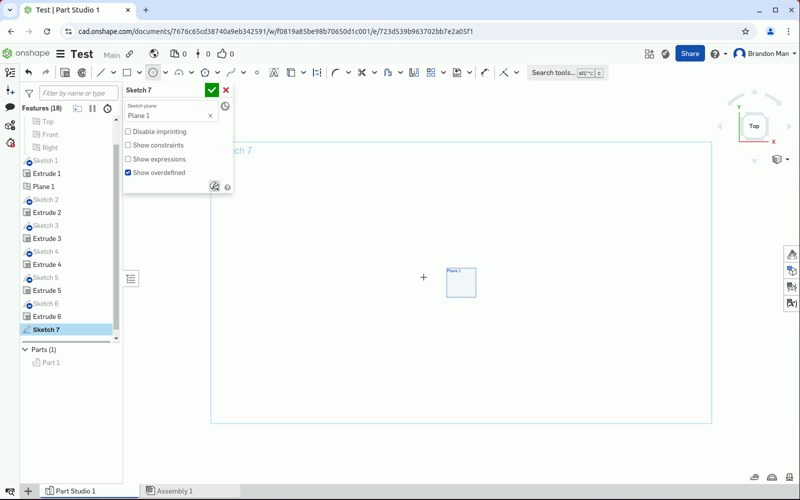
key_up(shift)
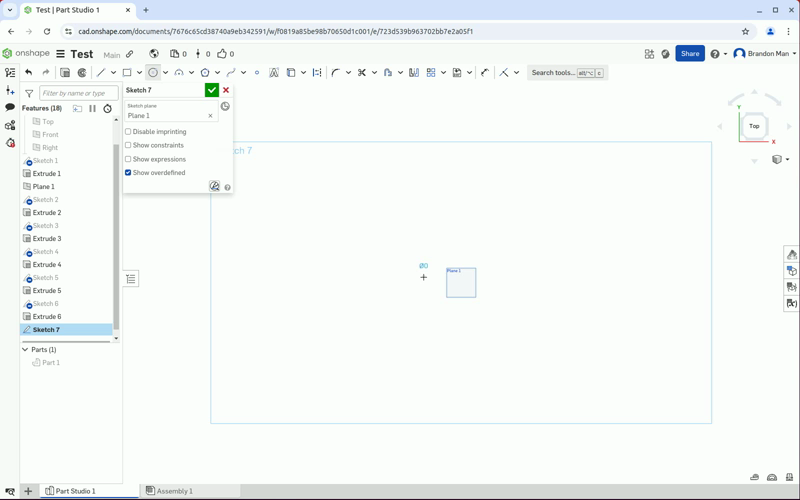
mouse_move(425, 276)
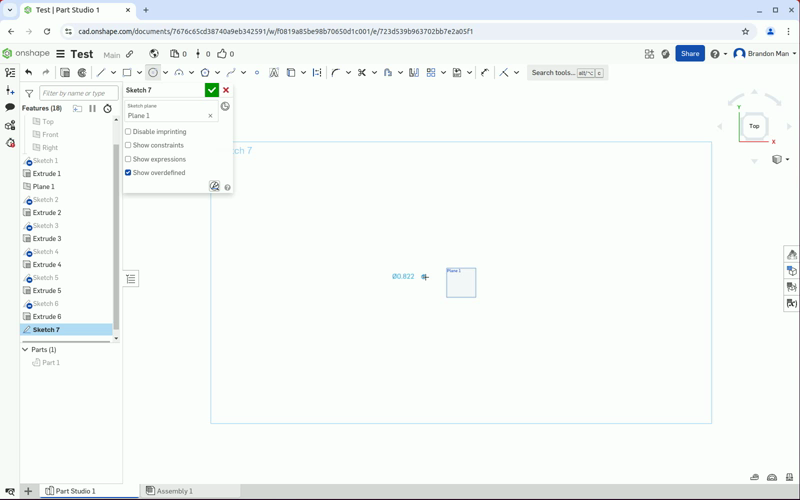
scroll(6)
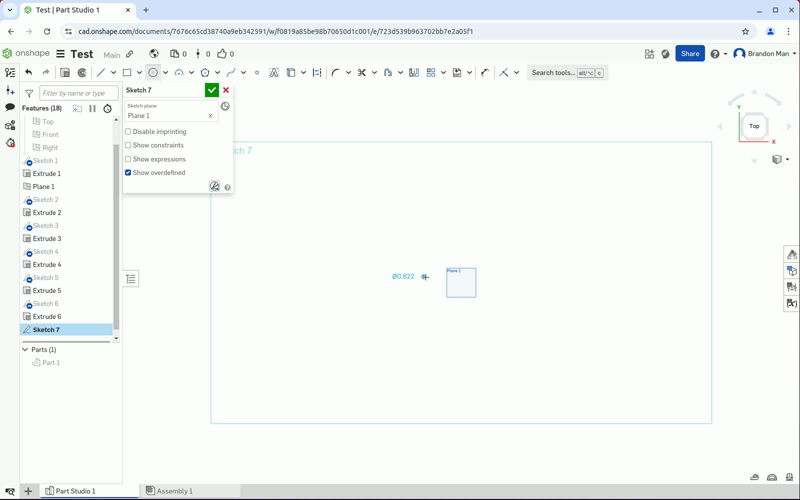
scroll(6)
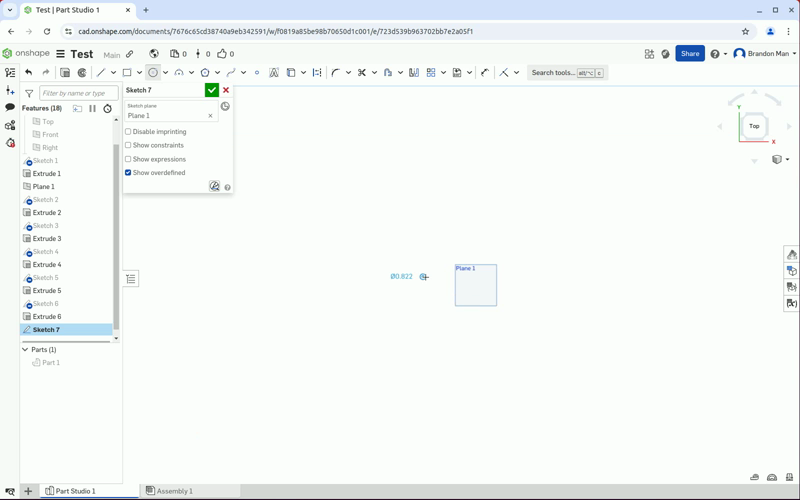
scroll(6)
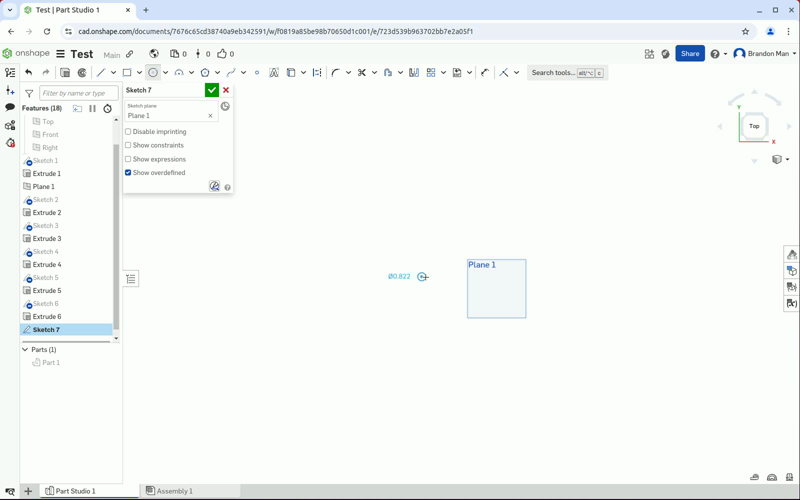
scroll(6)
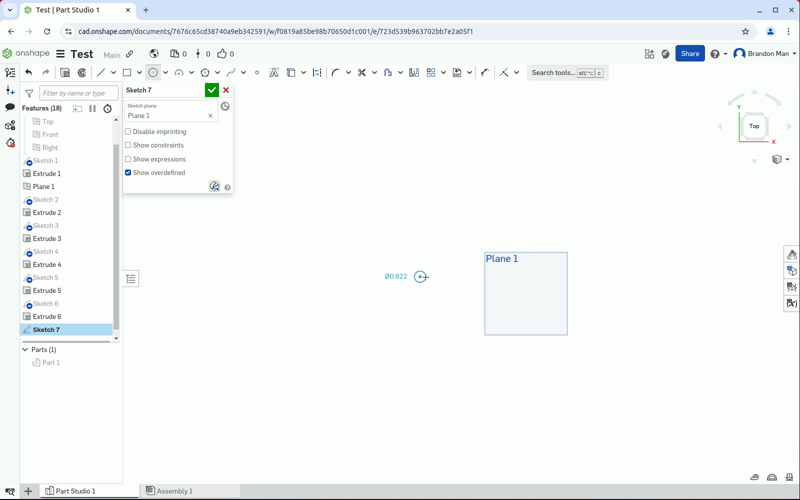
scroll(6)
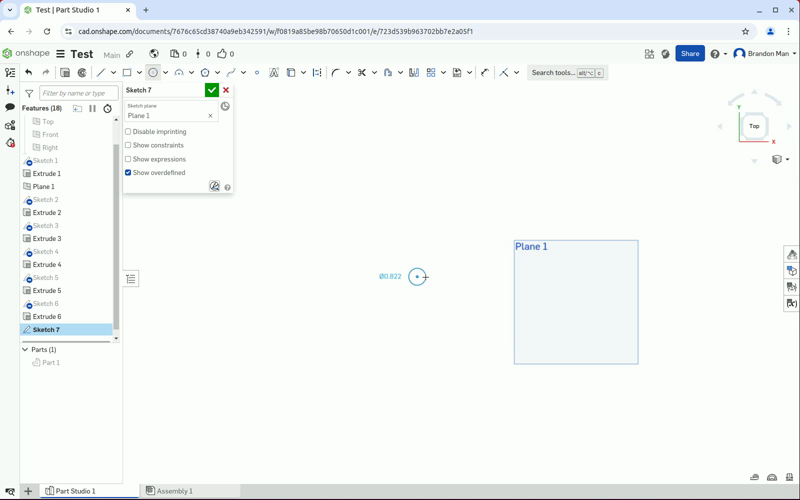
scroll(6)
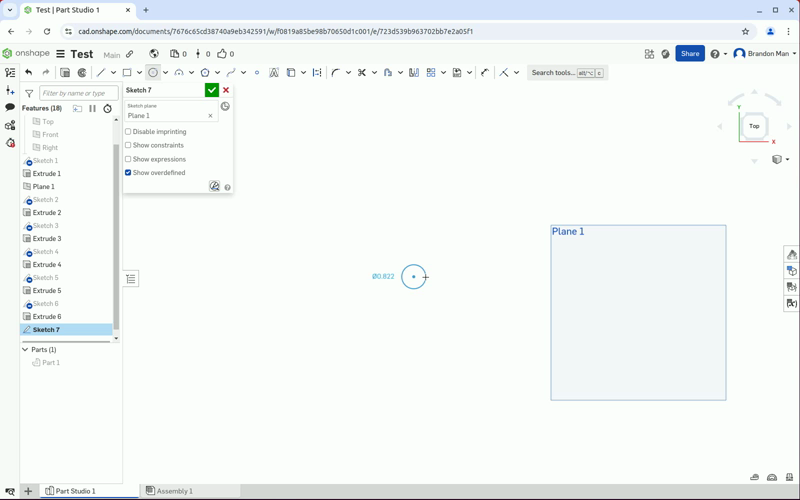
scroll(6)
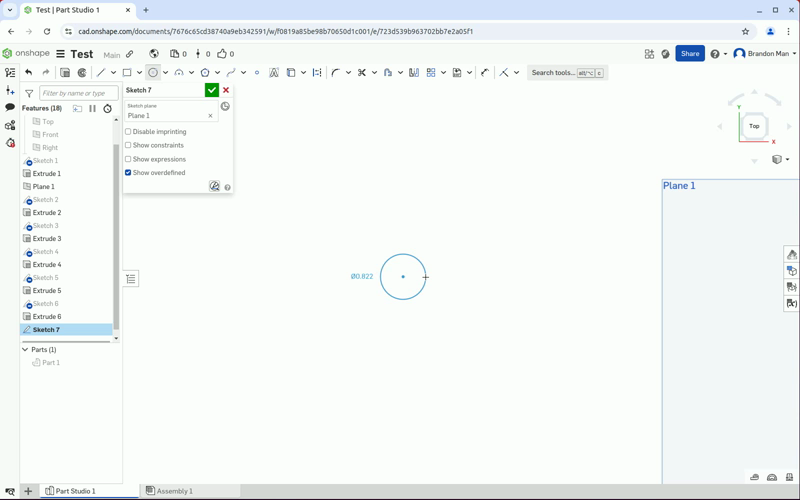
click(425, 276)
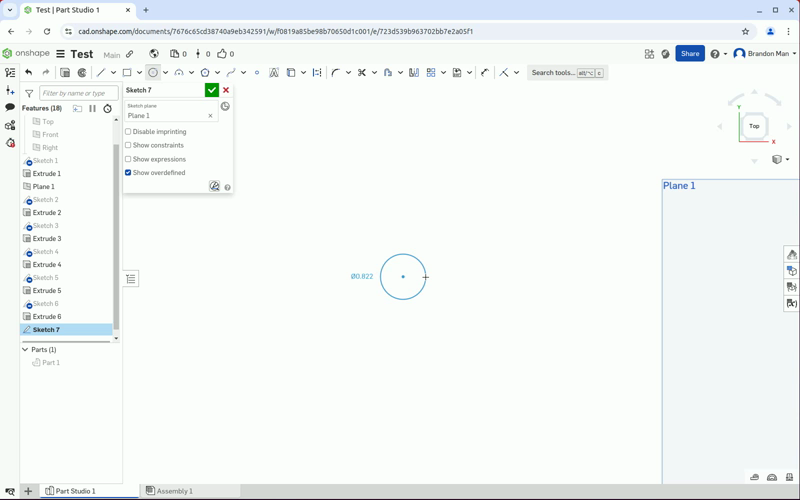
scroll(-6)
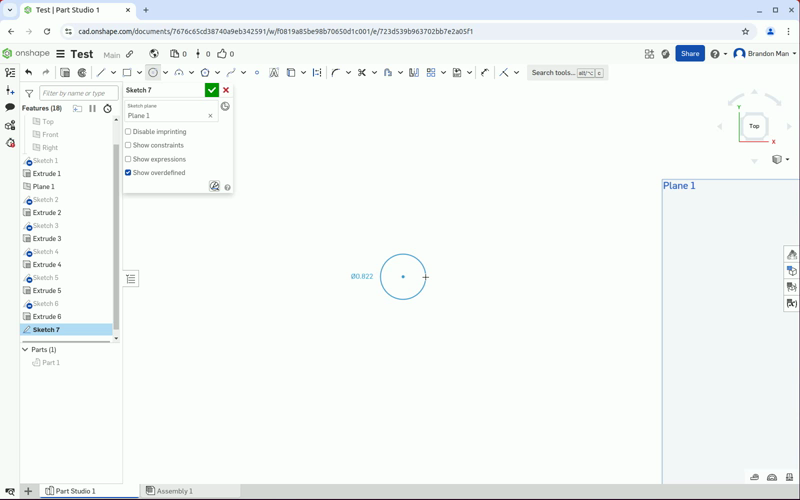
scroll(-6)
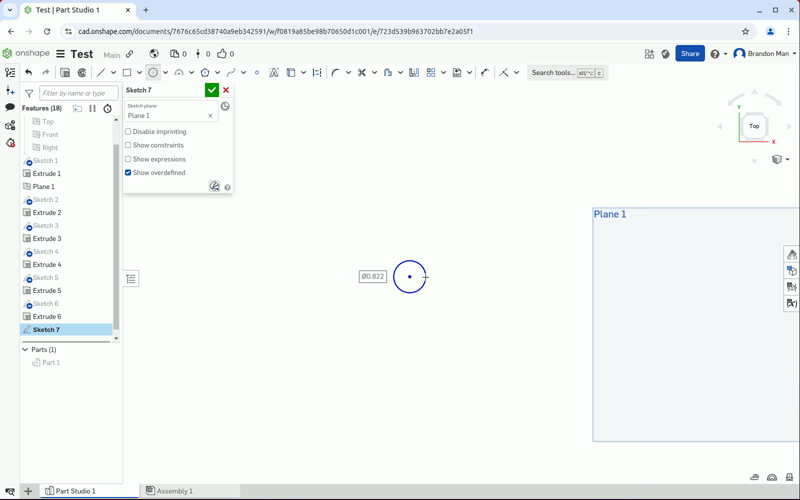
scroll(-6)
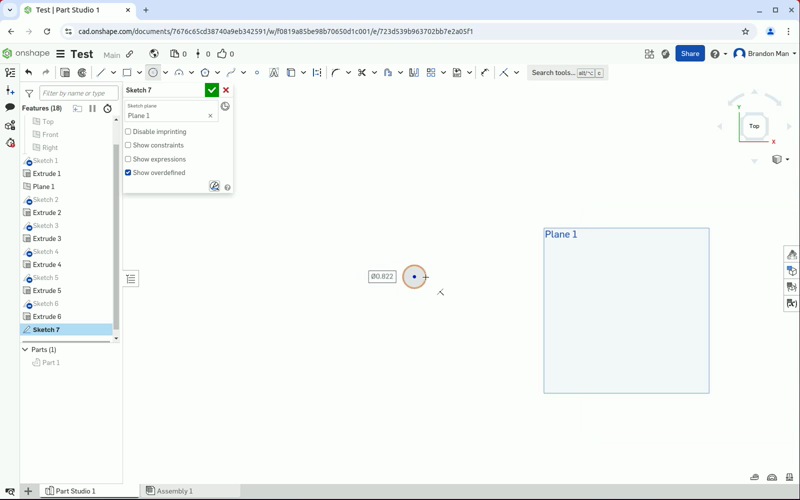
scroll(-6)
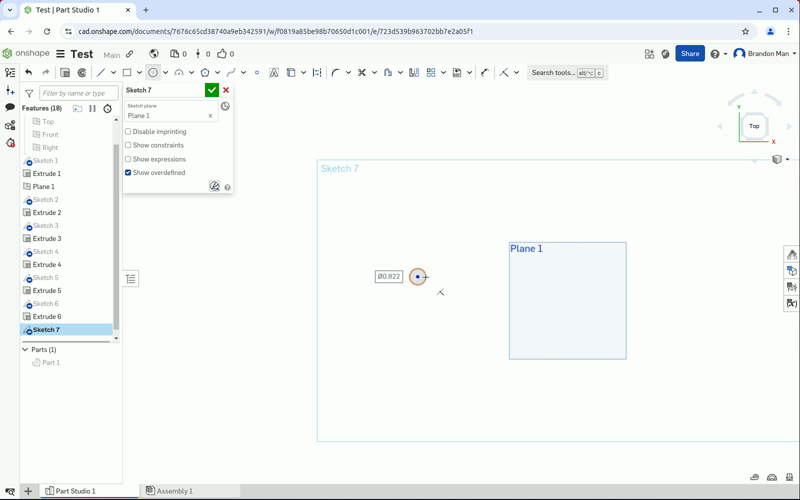
scroll(-6)
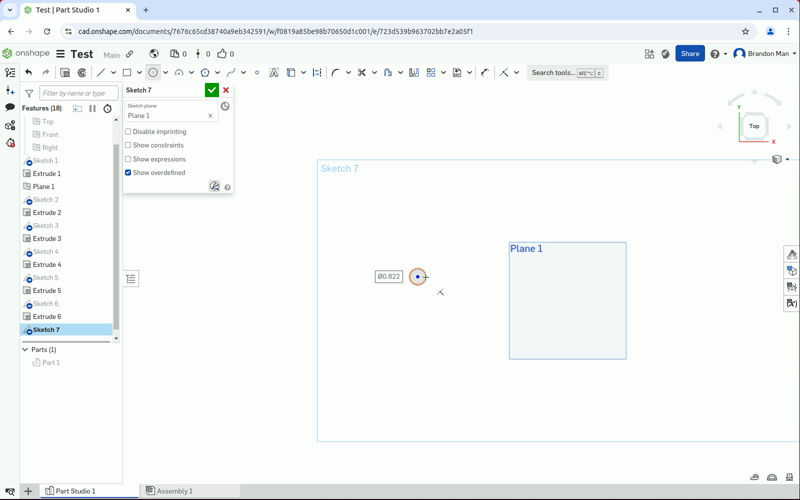
scroll(-6)
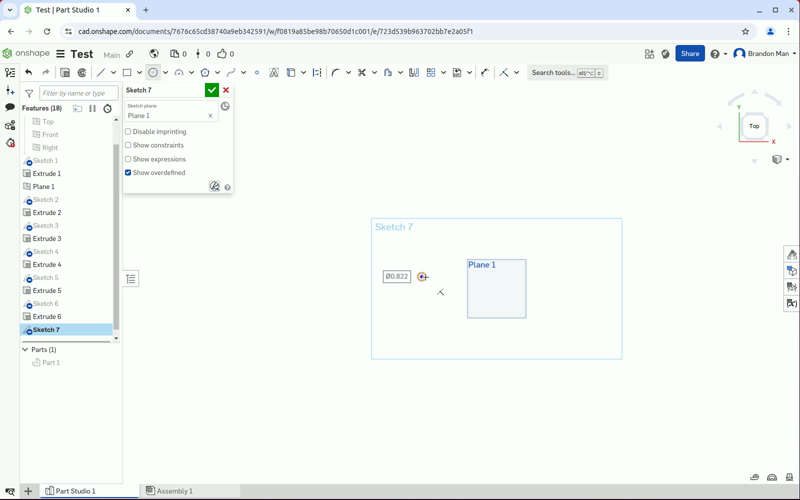
scroll(-6)
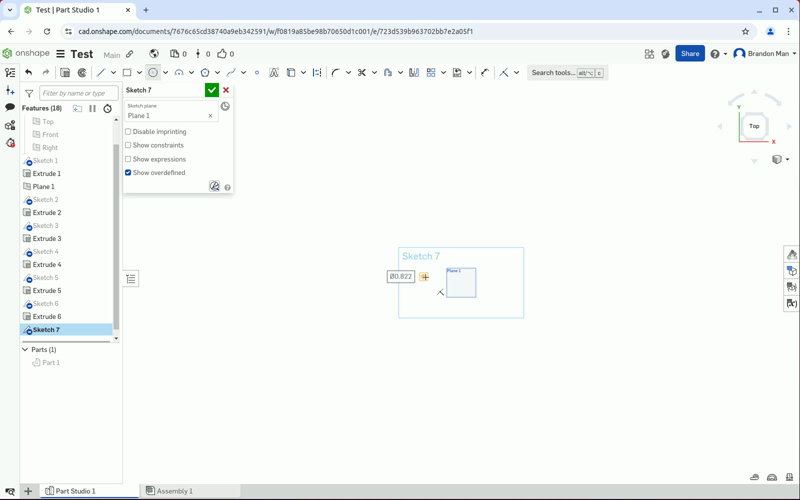
key(esc)
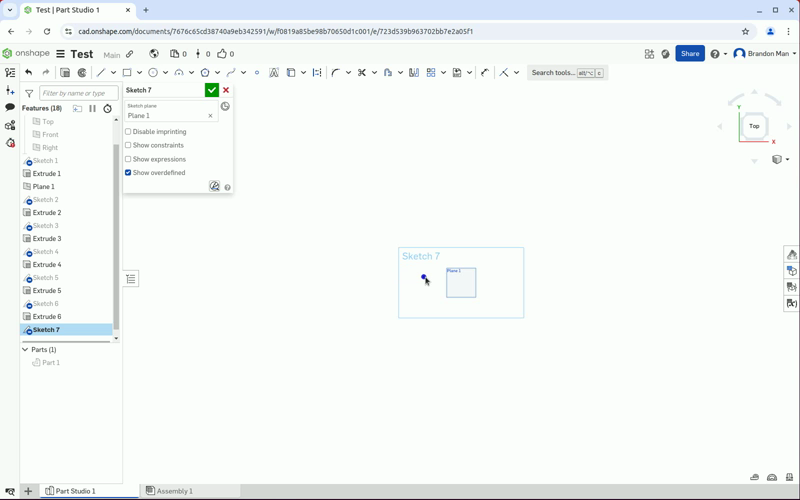
mouse_move(424, 275)
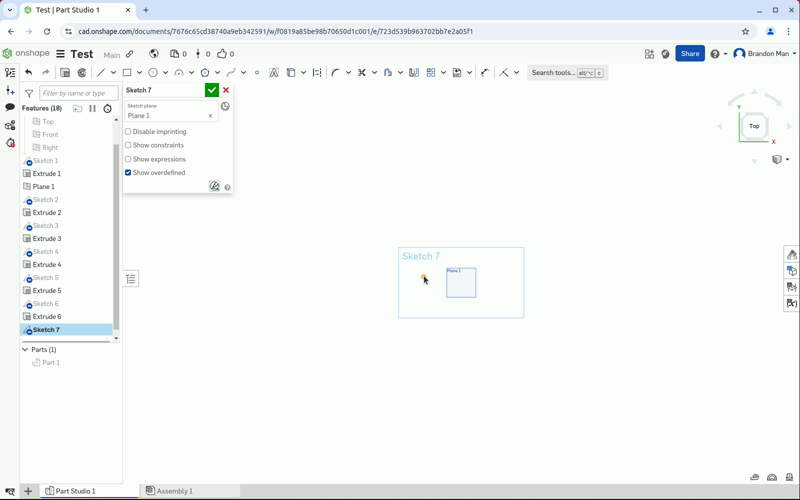
scroll(6)
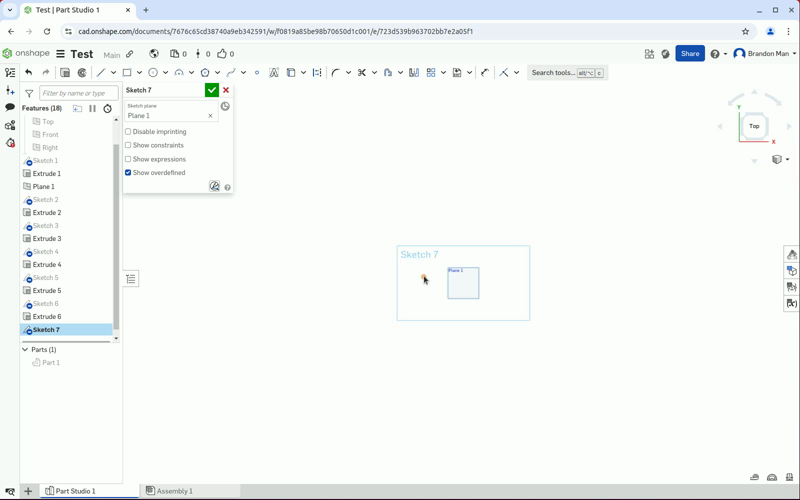
scroll(6)
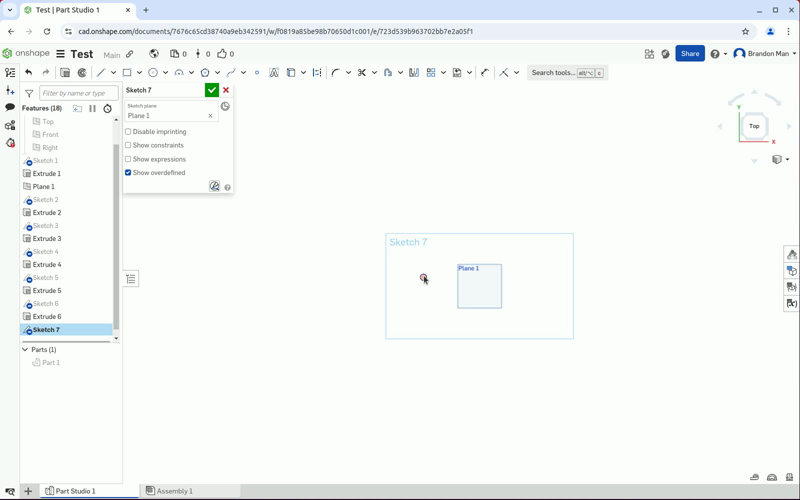
scroll(6)
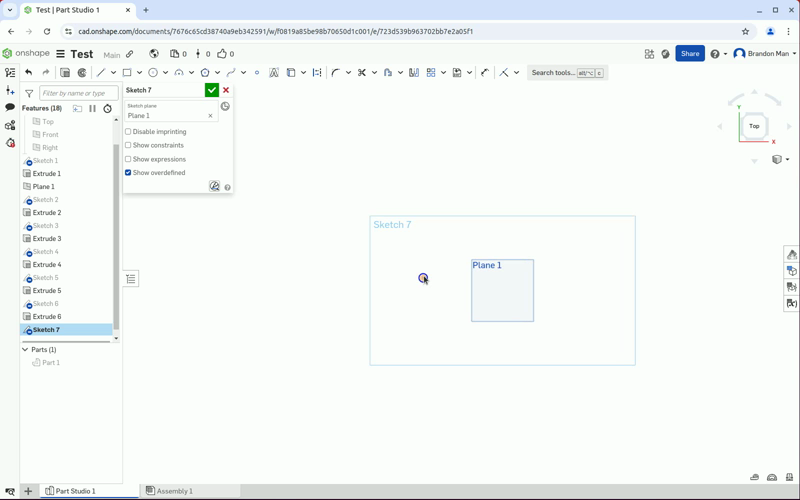
scroll(6)
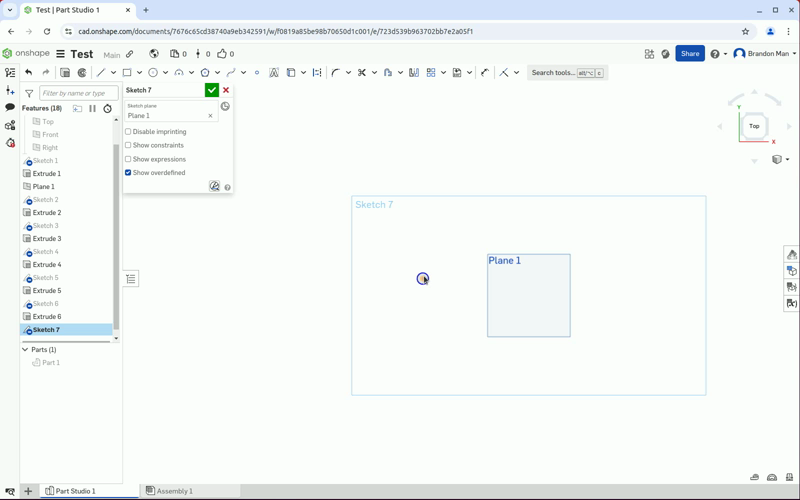
scroll(6)
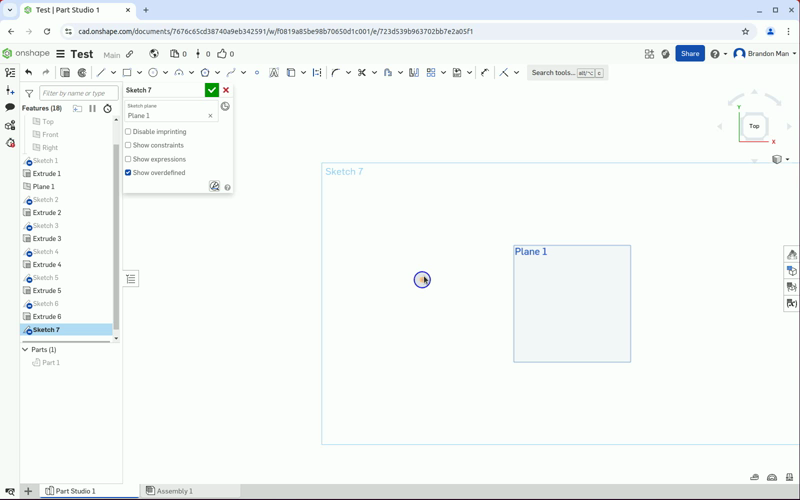
scroll(6)
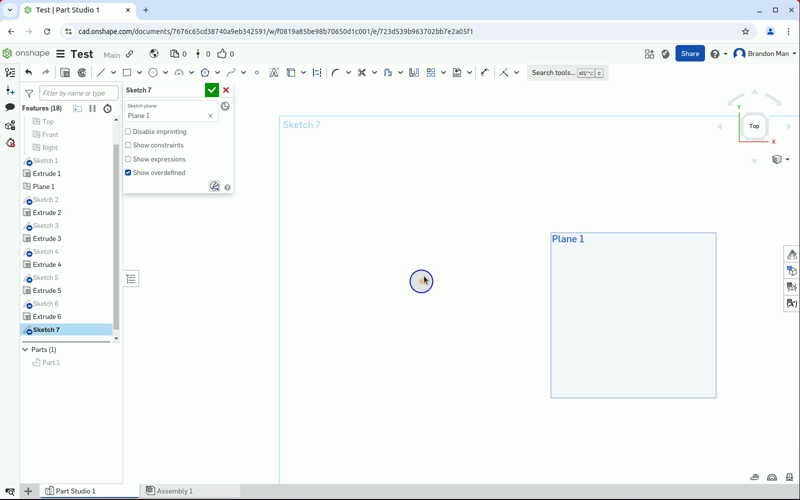
scroll(6)
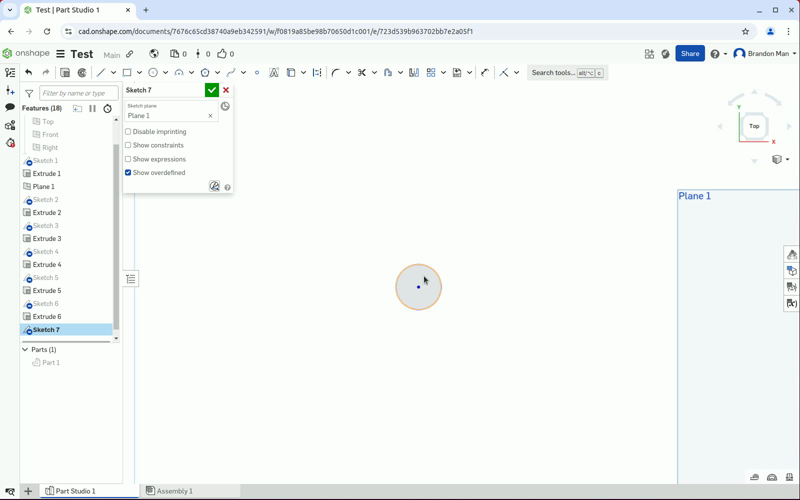
click(424, 275)
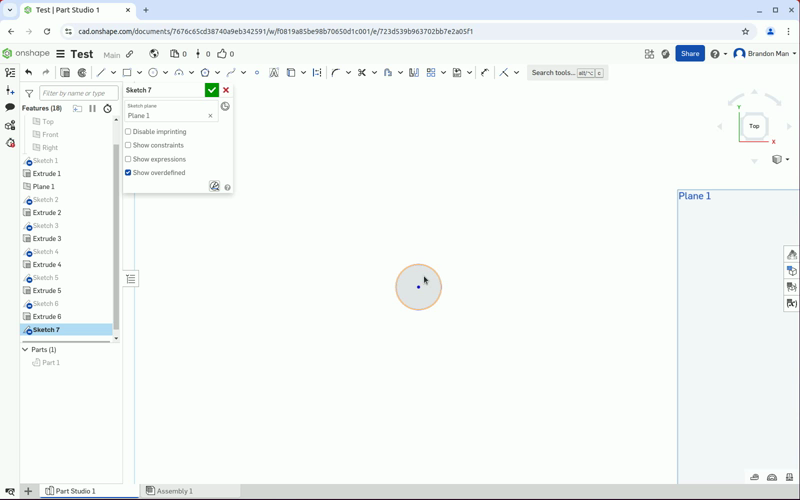
scroll(-6)
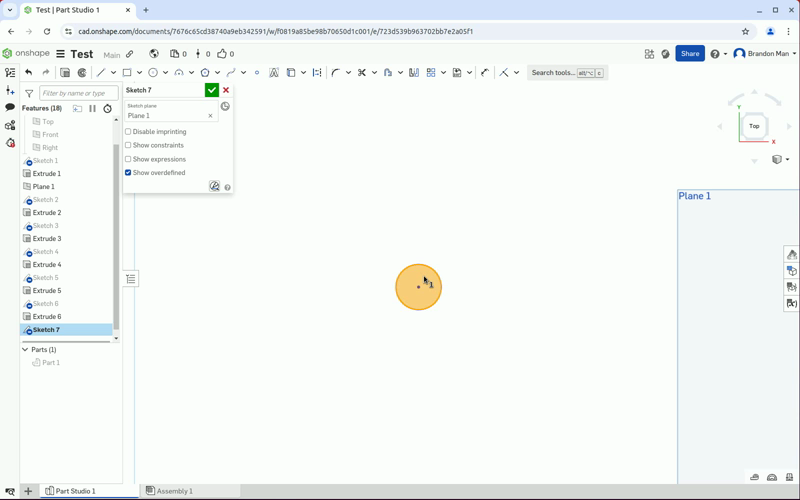
scroll(-6)
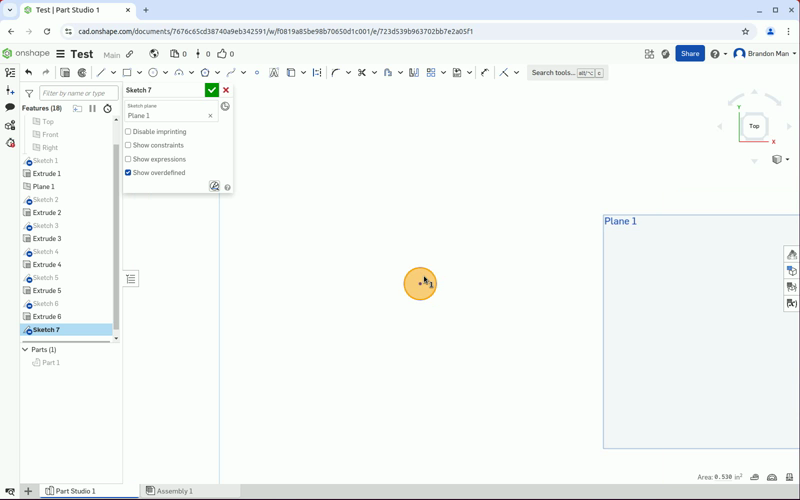
scroll(-6)
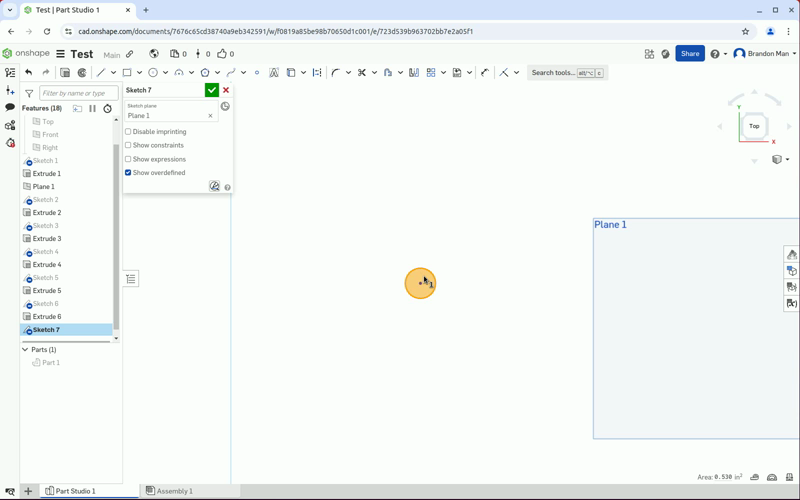
scroll(-6)
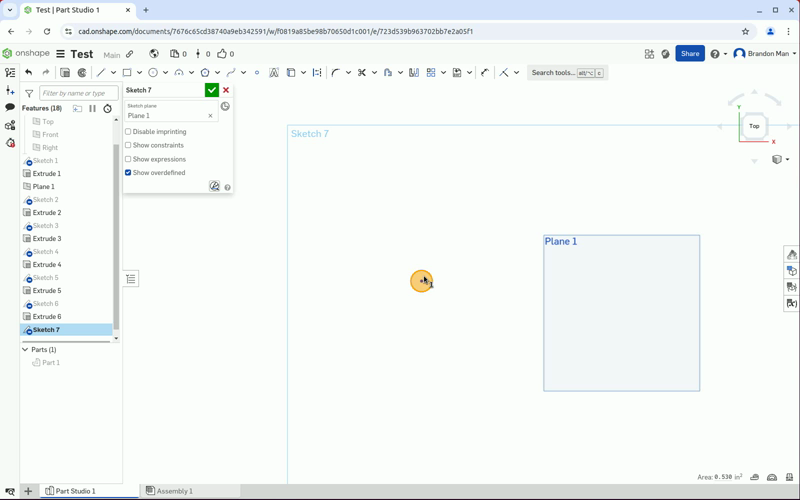
scroll(-6)
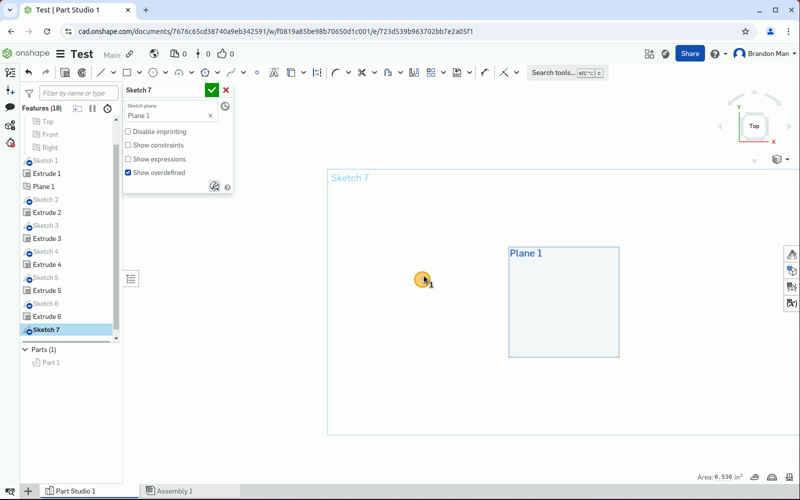
scroll(-6)
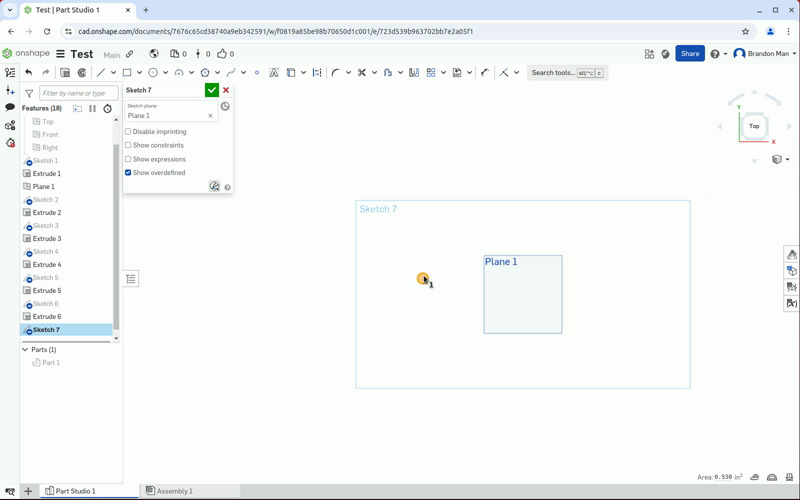
scroll(-6)
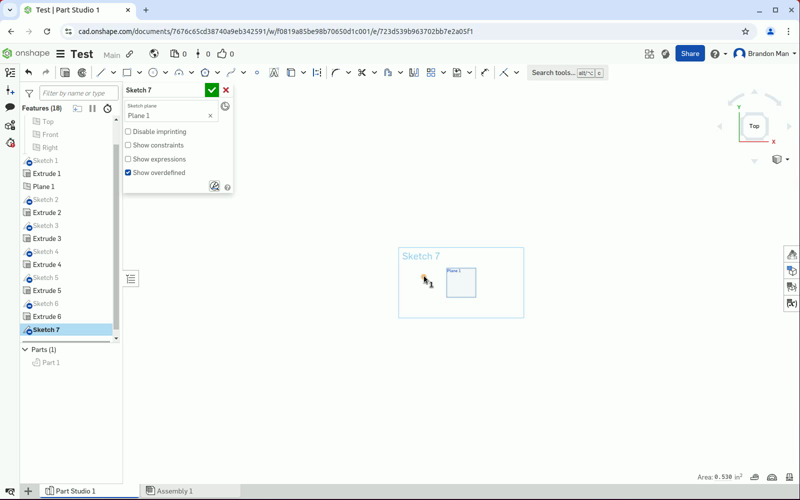
mouse_move(73, 352)
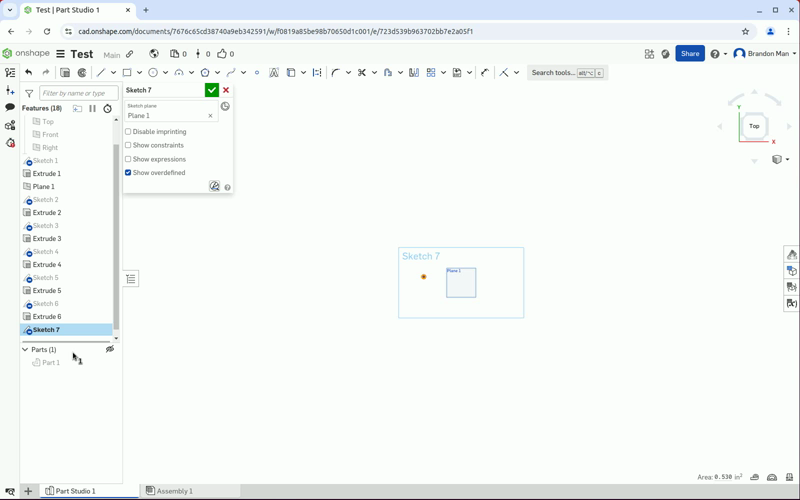
key(shift+y)
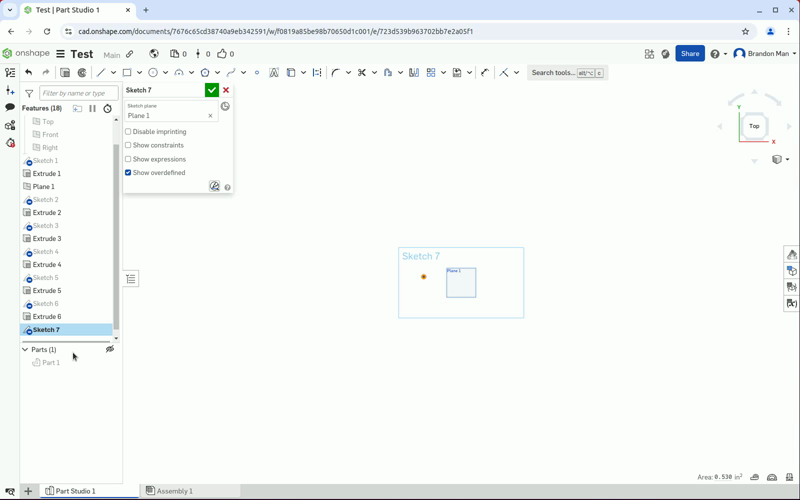
key(shift+e)
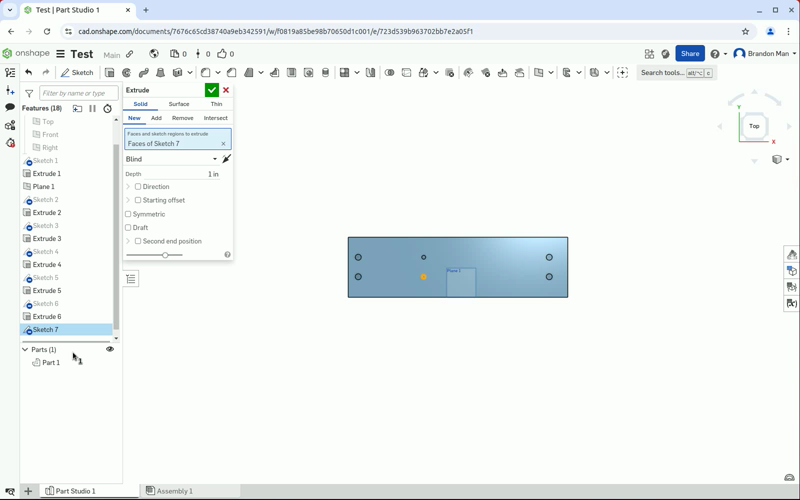
mouse_move(143, 106)
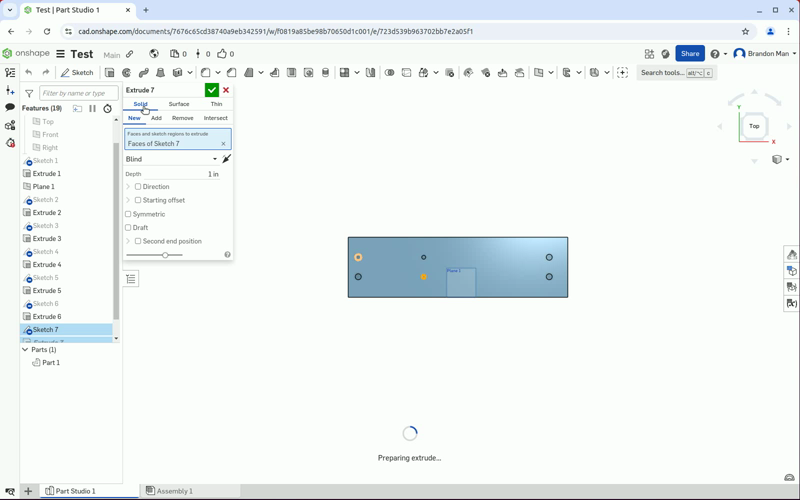
click(143, 106)
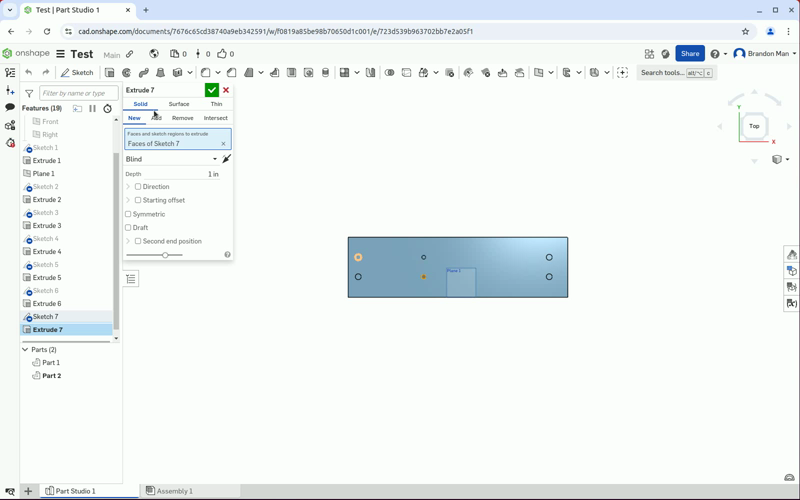
mouse_move(186, 120)
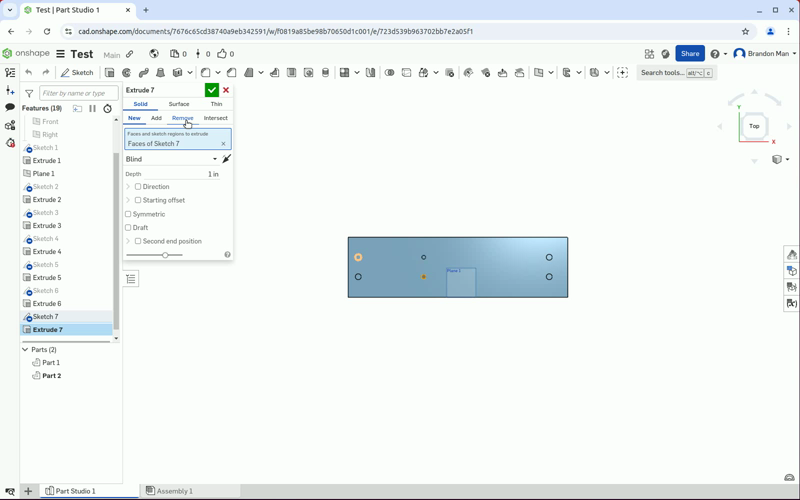
click(186, 120)
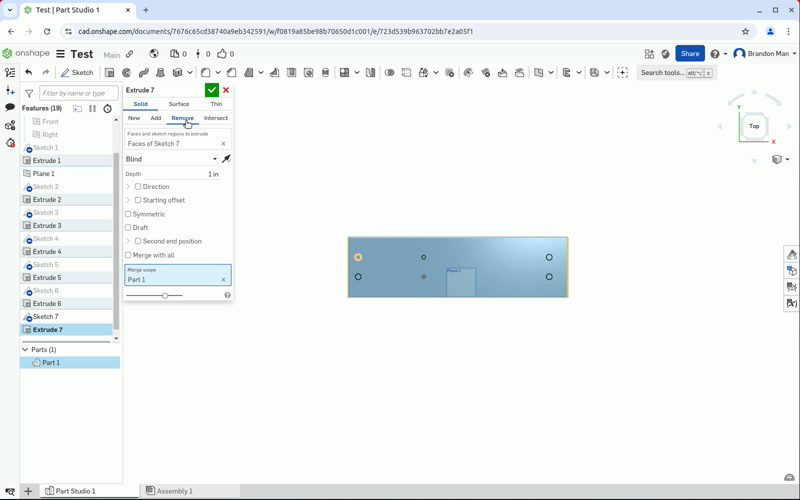
key(tab, 4)
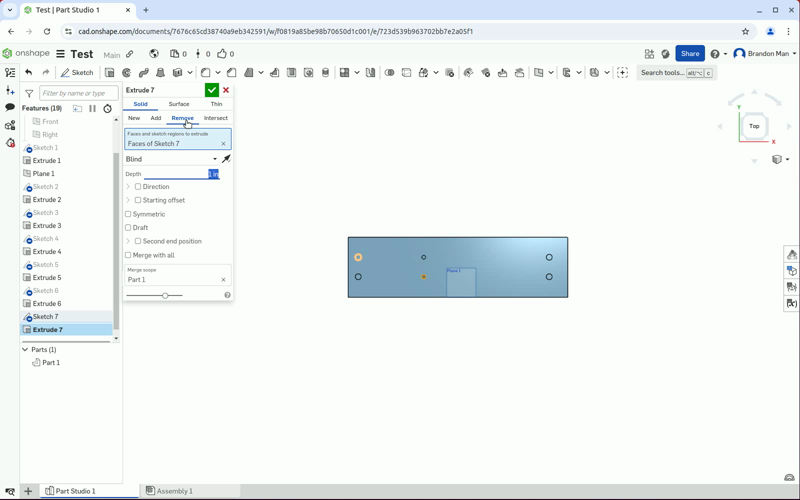
text(1.444)
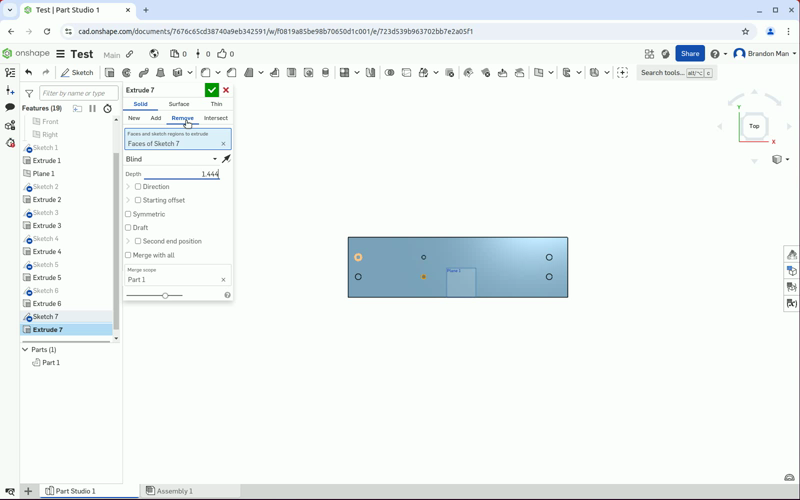
key(tab, 6)
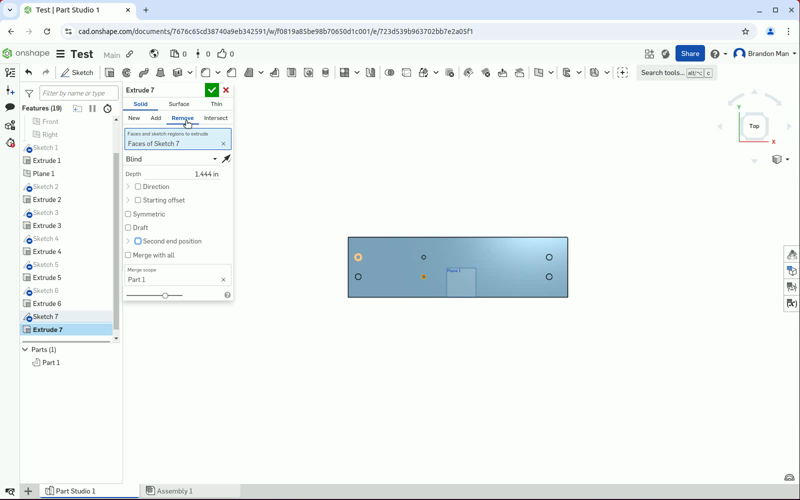
key(space)
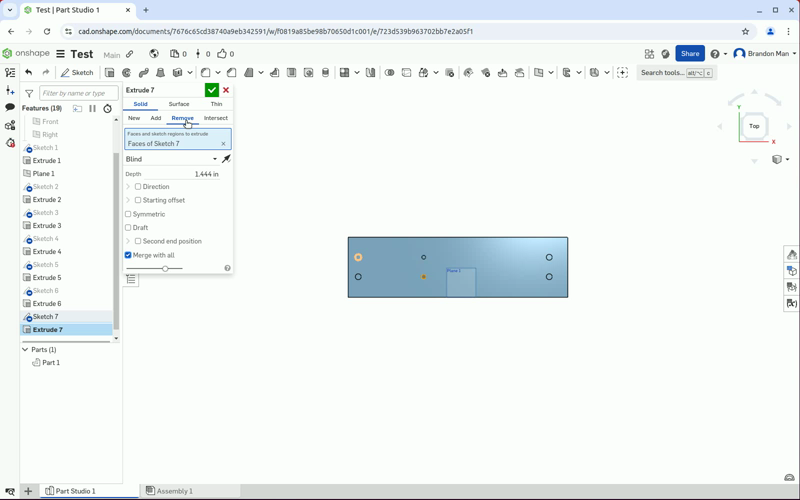
key(enter)
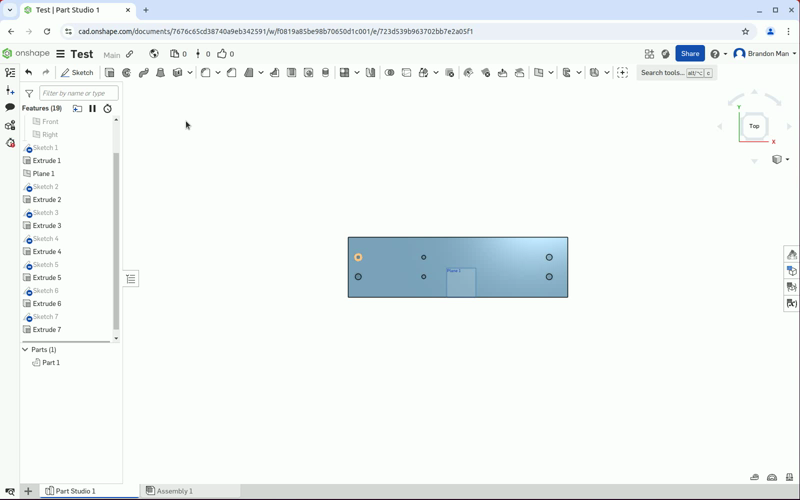
key(shift+h)
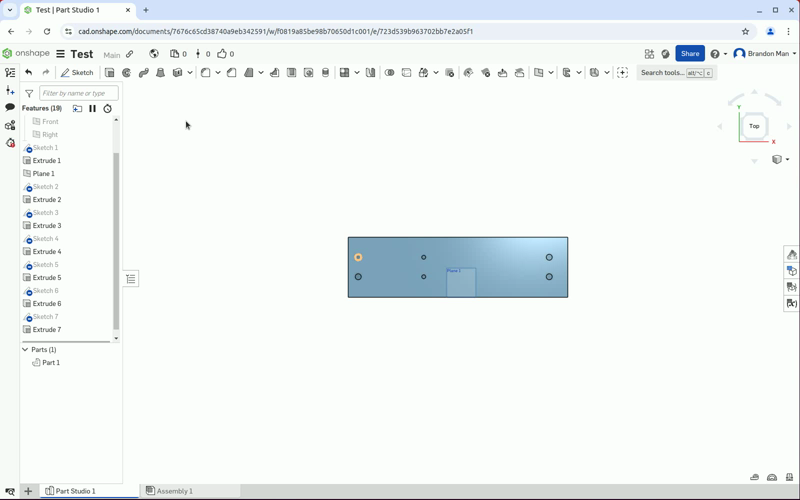
key(shift+h)
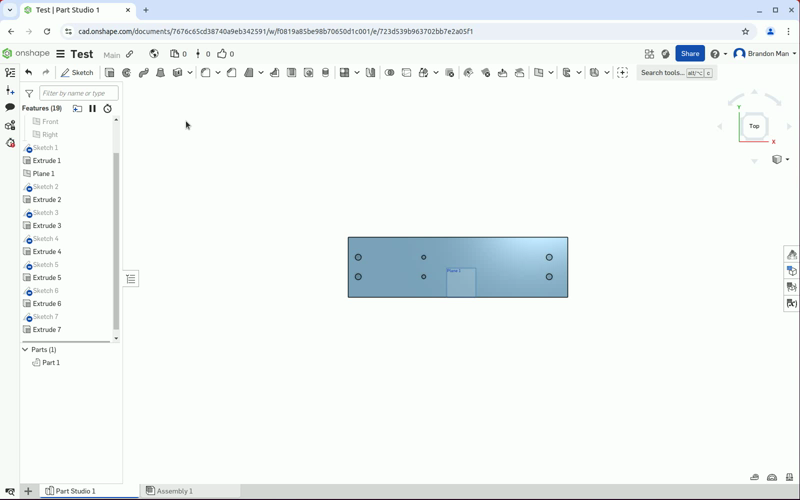
mouse_move(69, 150)
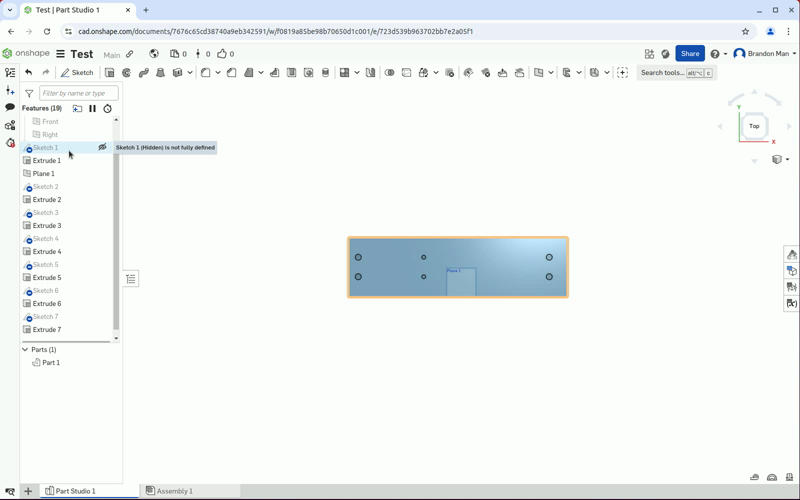
click(69, 150)
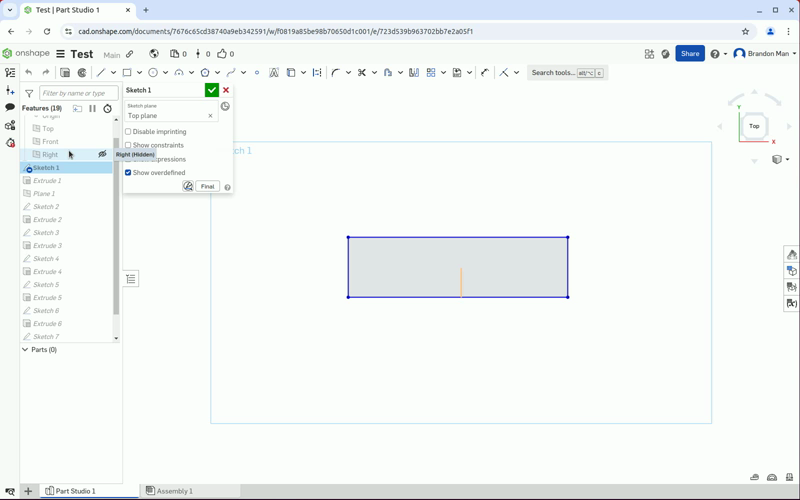
mouse_move(229, 92)
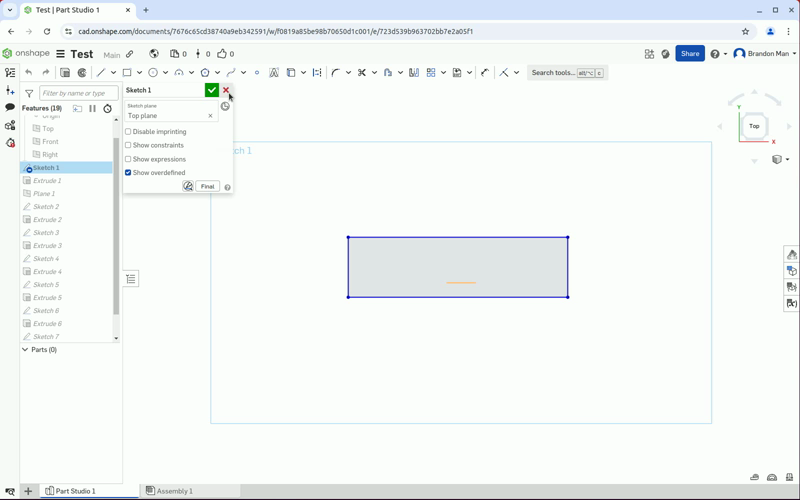
click(229, 92)
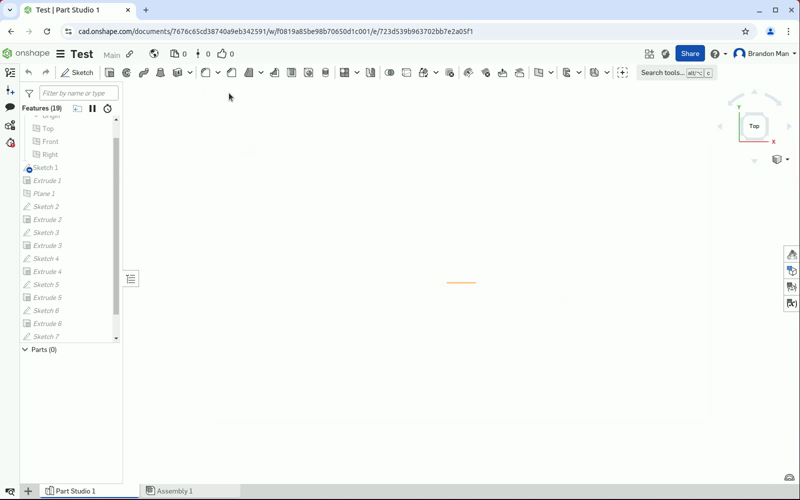
key(shift+s)
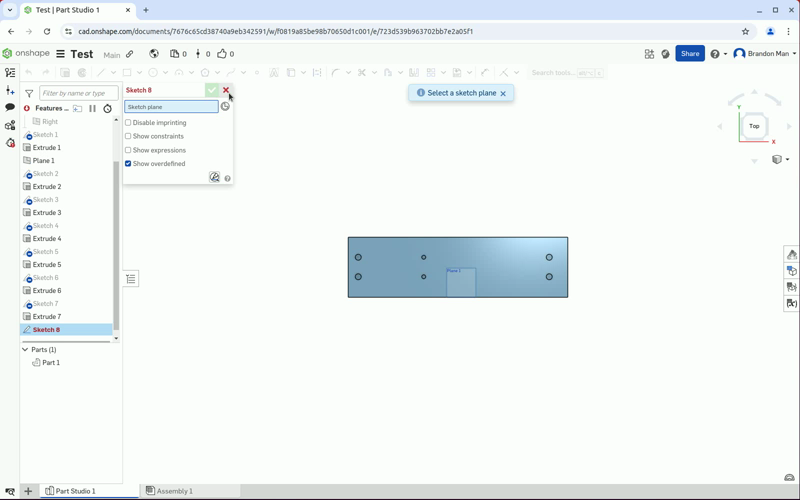
mouse_move(69, 163)
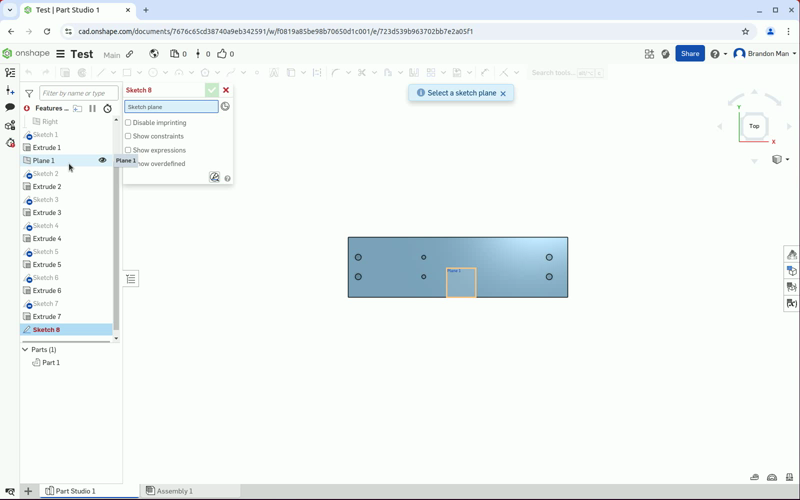
click(69, 163)
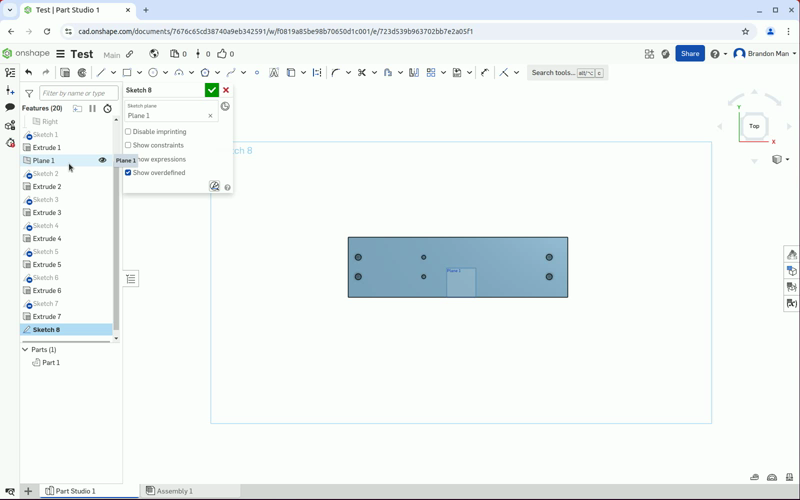
mouse_move(73, 352)
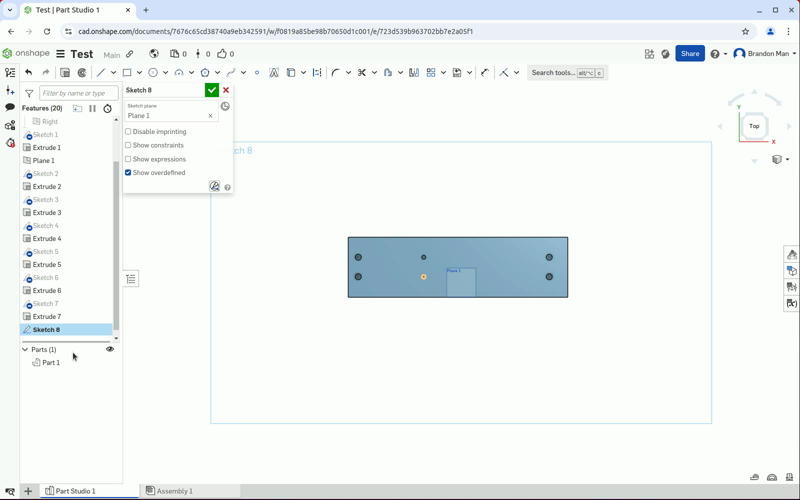
key(y)
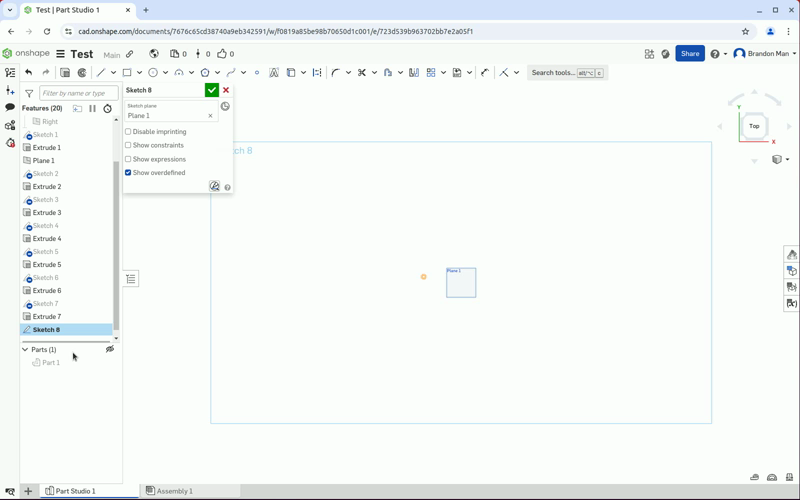
key(c)
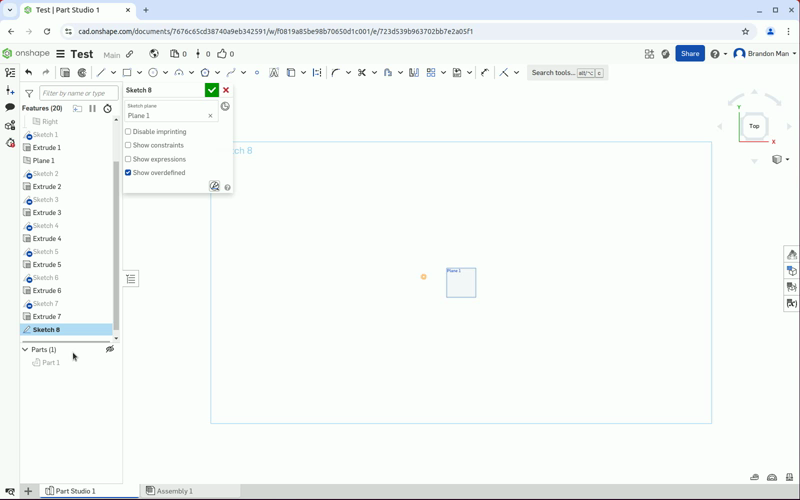
key_down(shift)
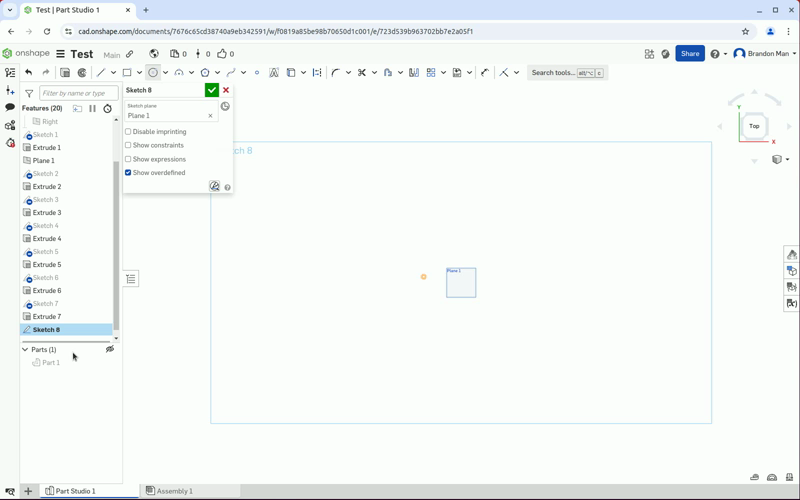
mouse_move(474, 276)
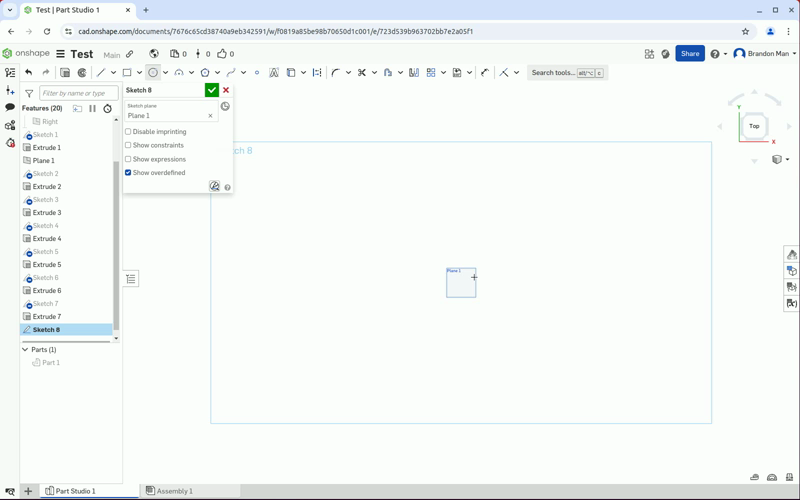
click(474, 276)
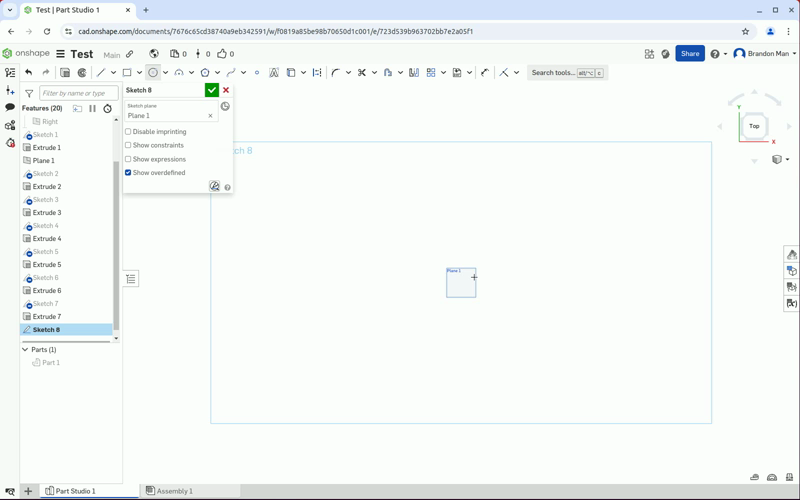
key_up(shift)
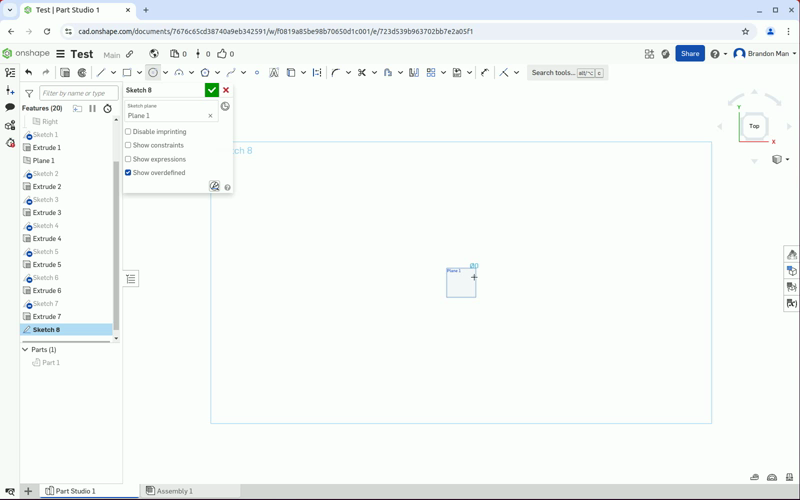
mouse_move(476, 276)
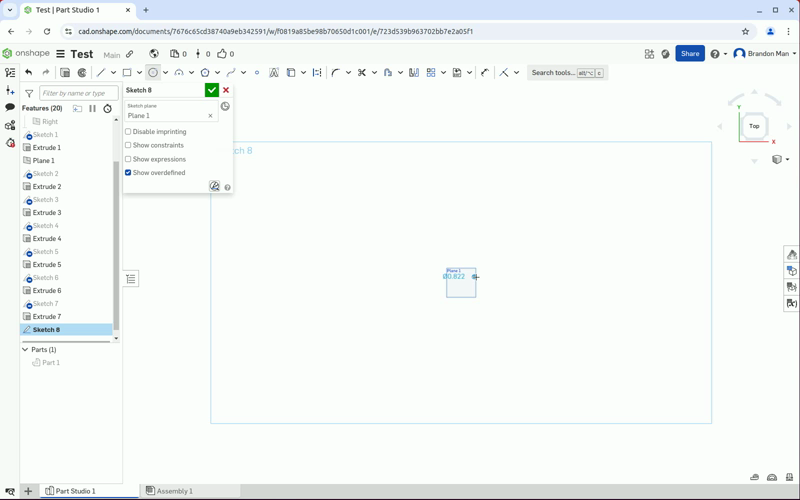
scroll(6)
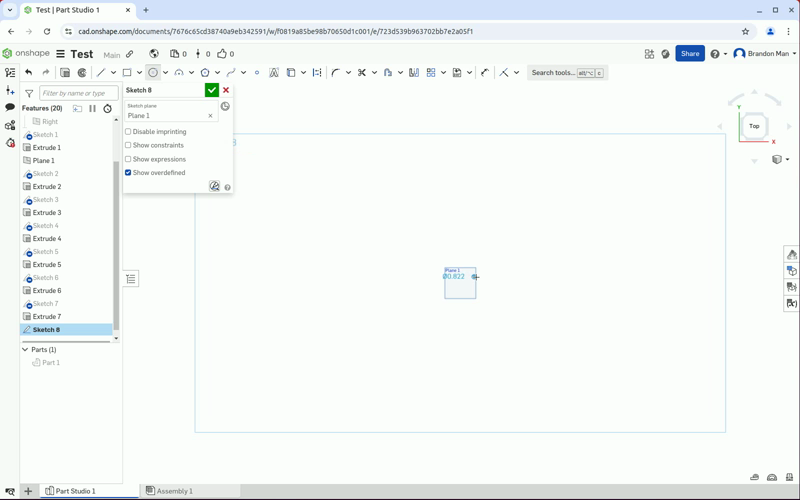
scroll(6)
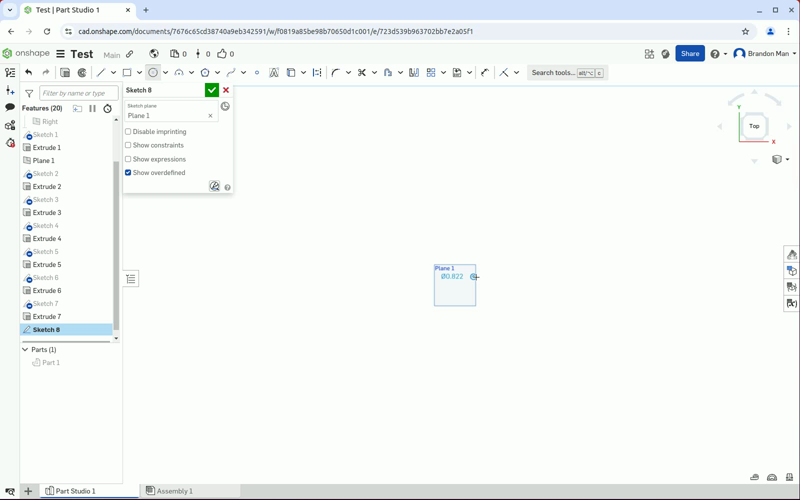
scroll(6)
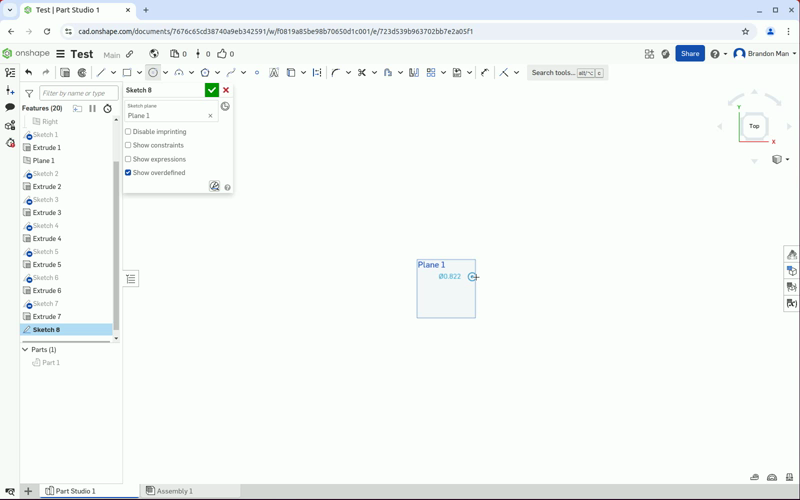
scroll(6)
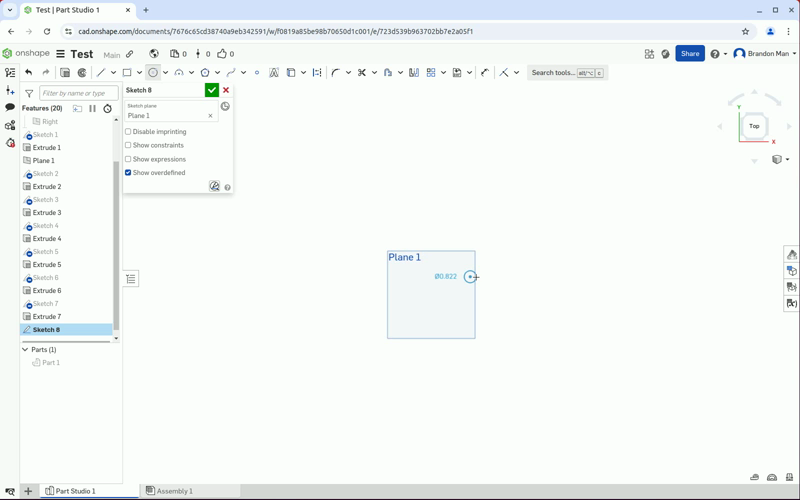
scroll(6)
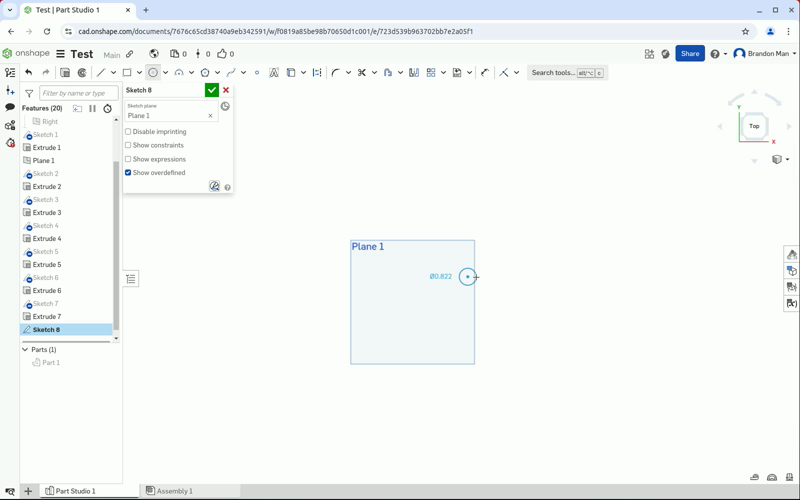
scroll(6)
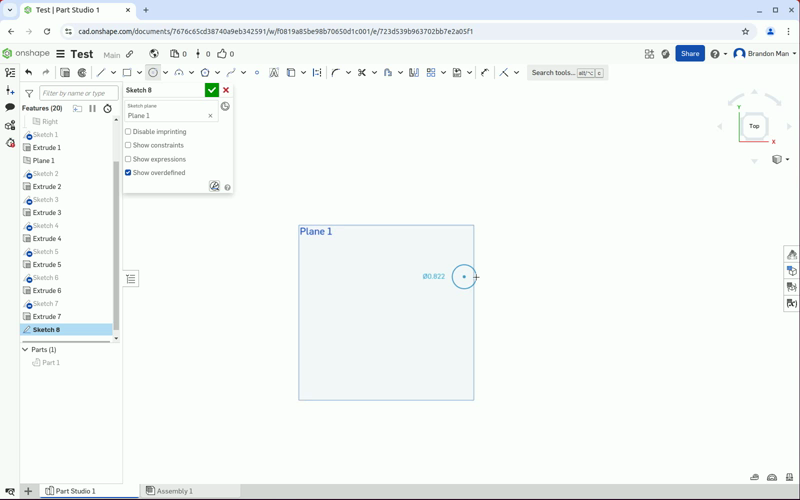
scroll(6)
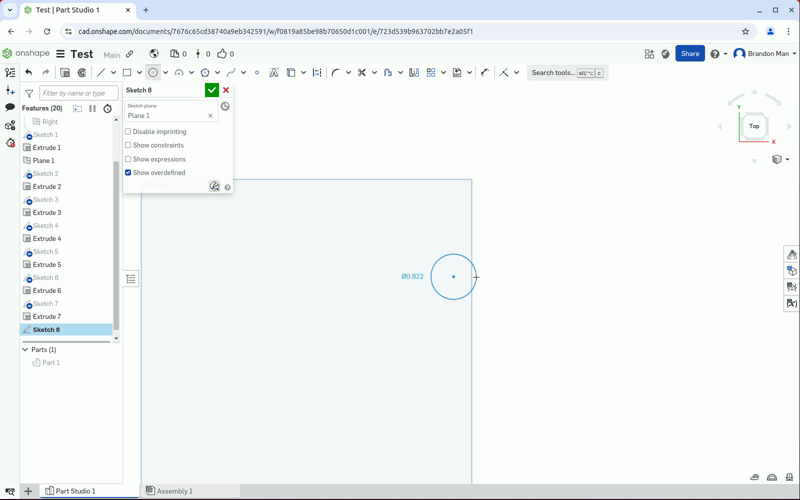
click(476, 276)
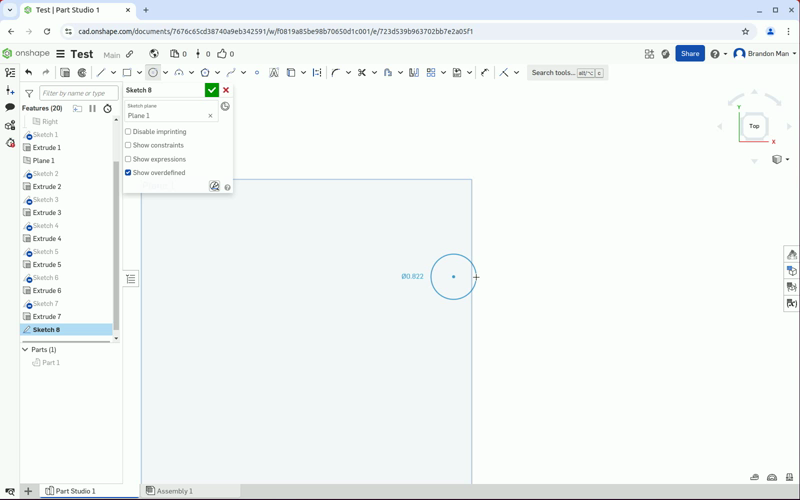
scroll(-6)
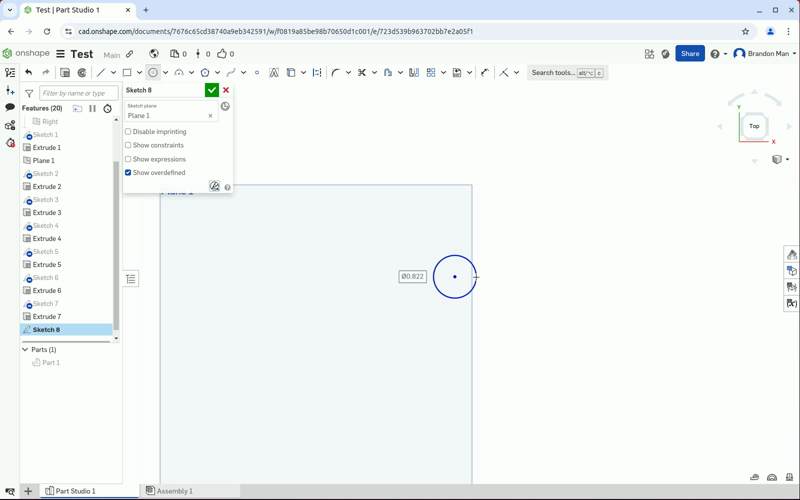
scroll(-6)
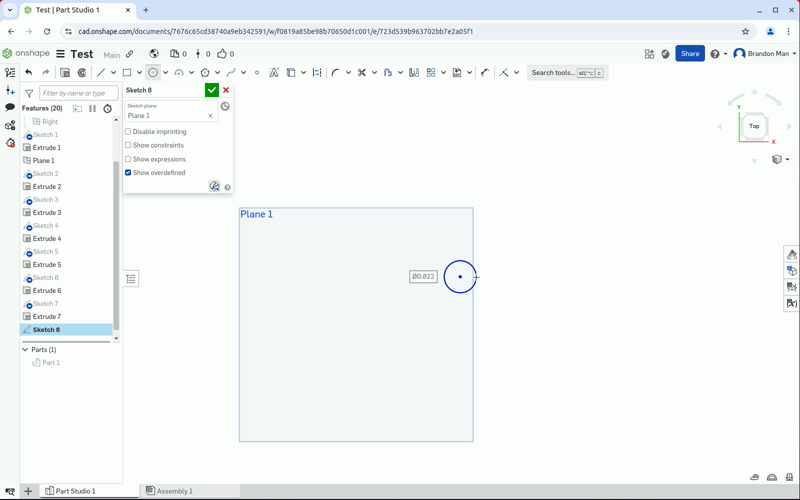
scroll(-6)
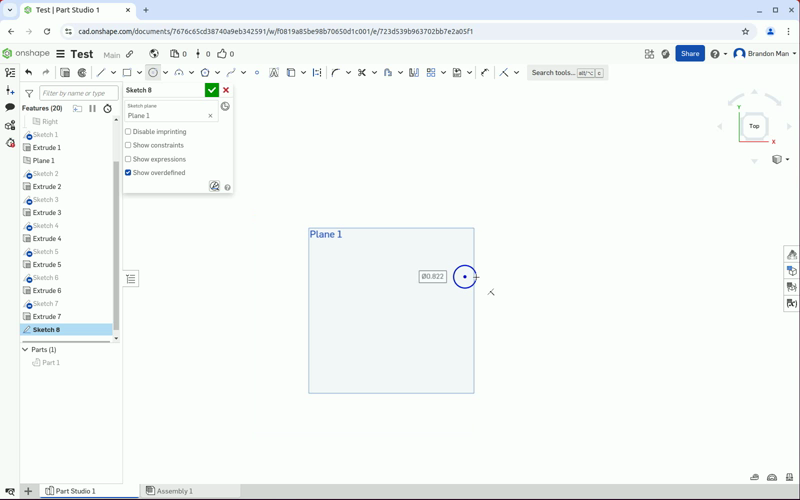
scroll(-6)
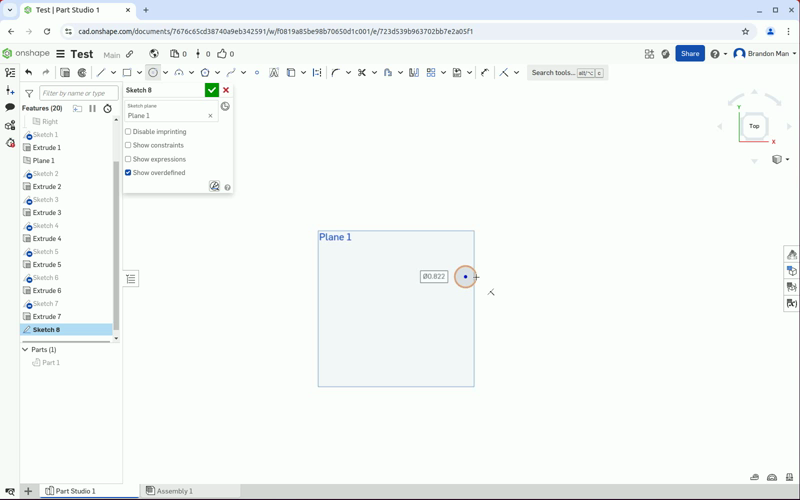
scroll(-6)
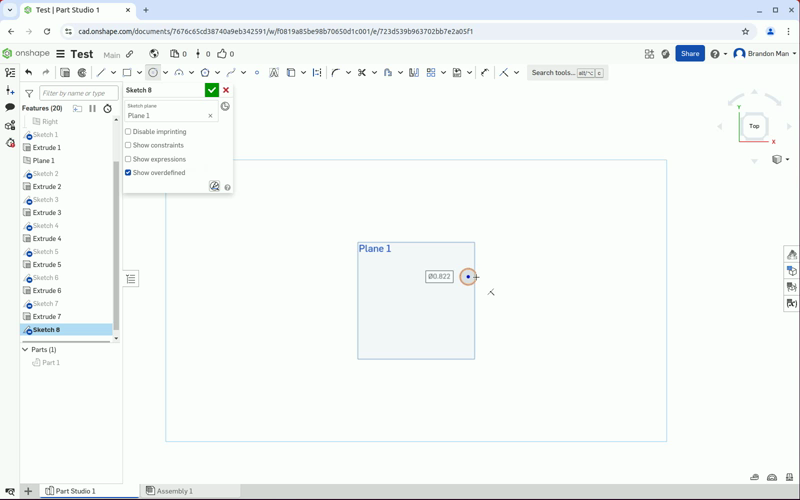
scroll(-6)
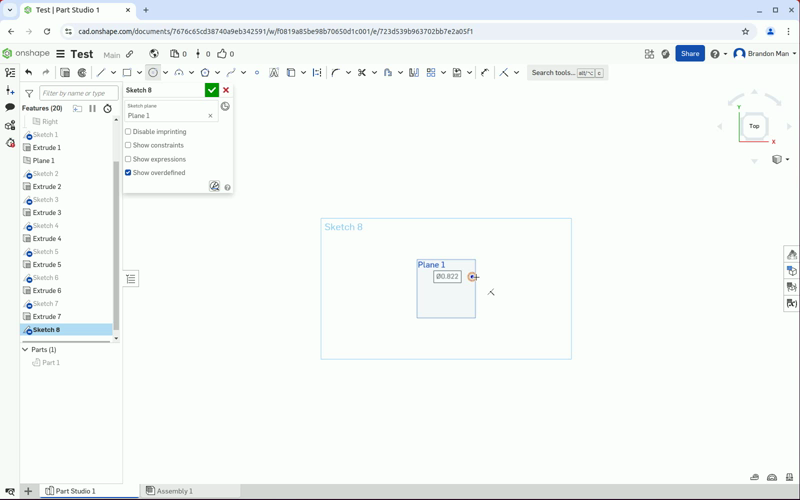
scroll(-6)
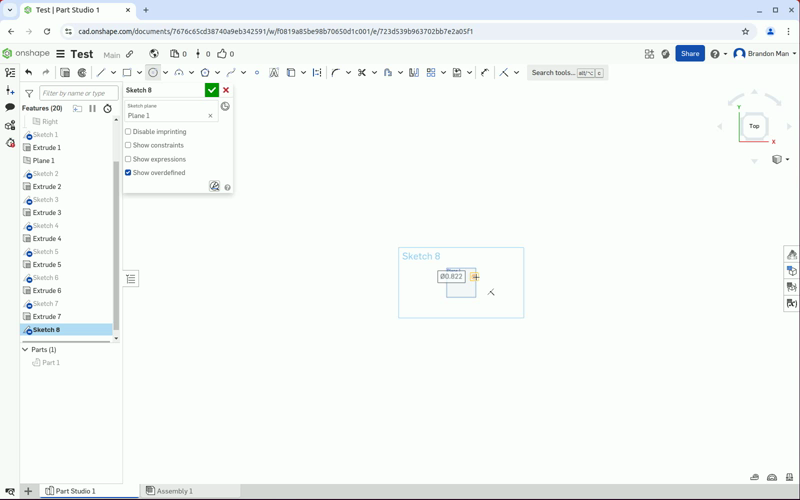
key(esc)
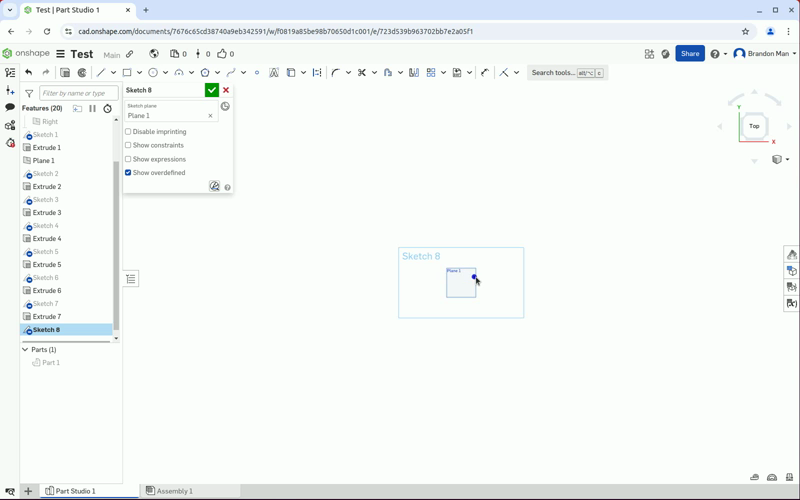
mouse_move(474, 277)
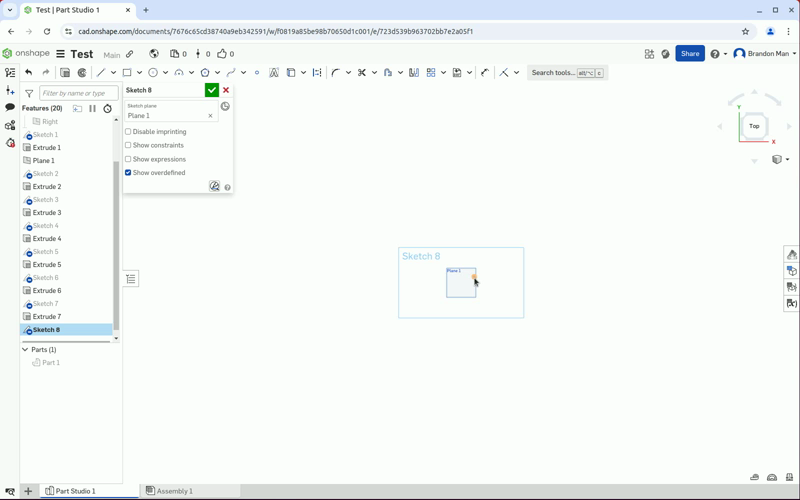
scroll(6)
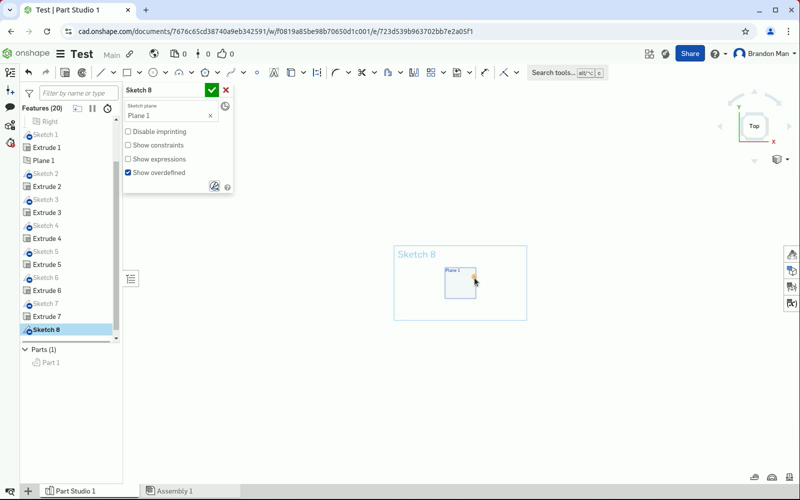
scroll(6)
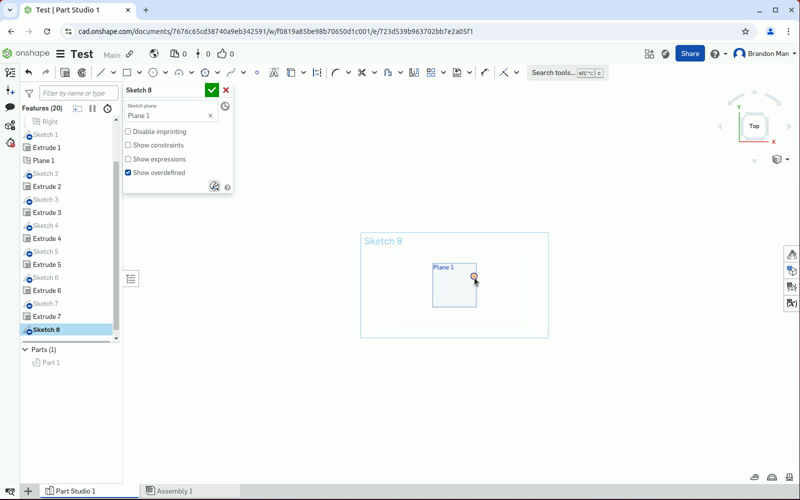
scroll(6)
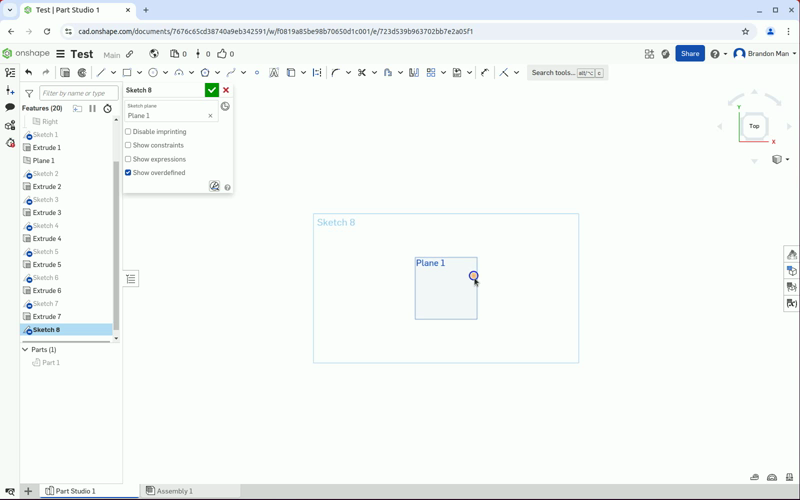
scroll(6)
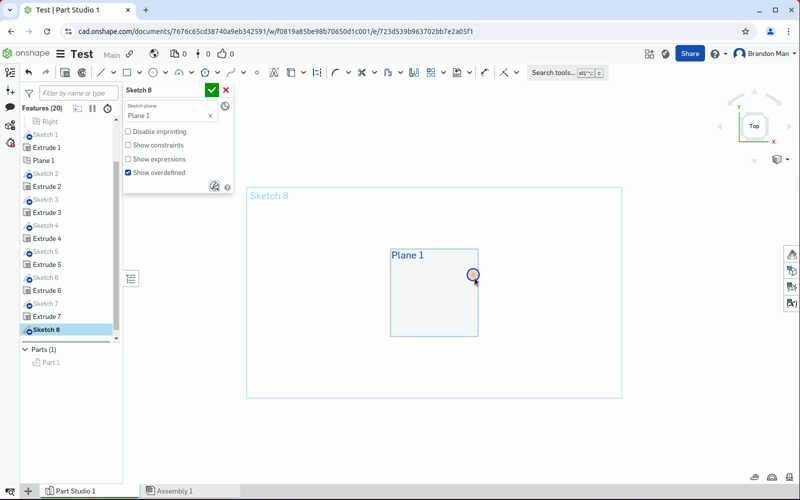
scroll(6)
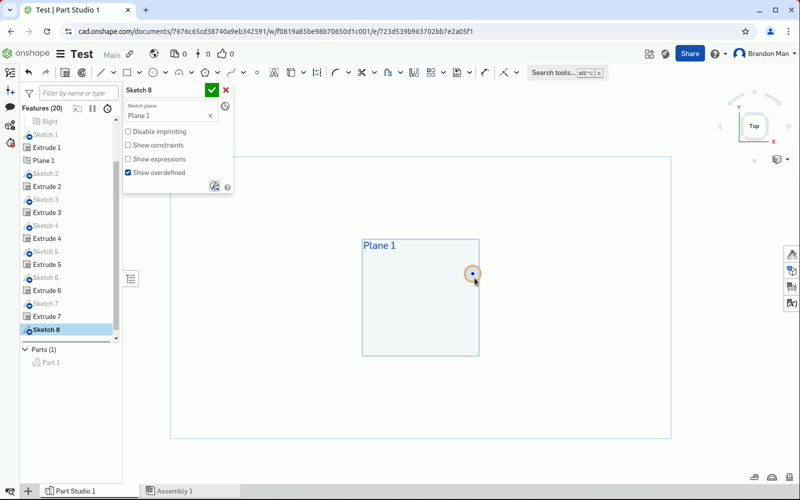
scroll(6)
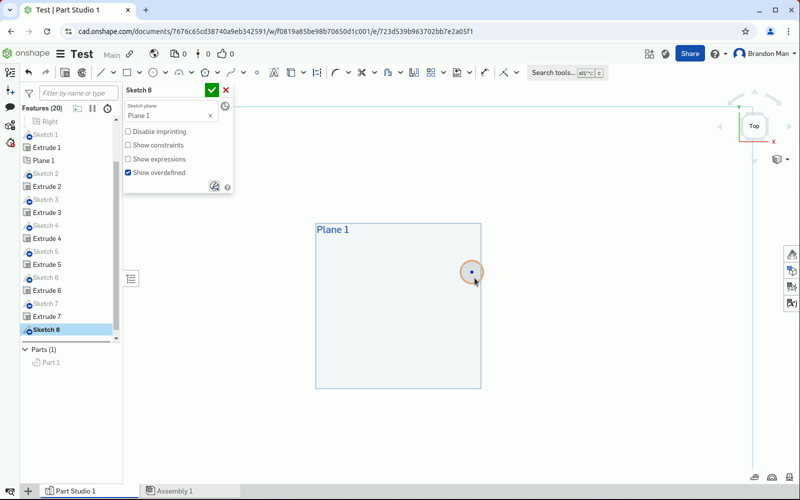
scroll(6)
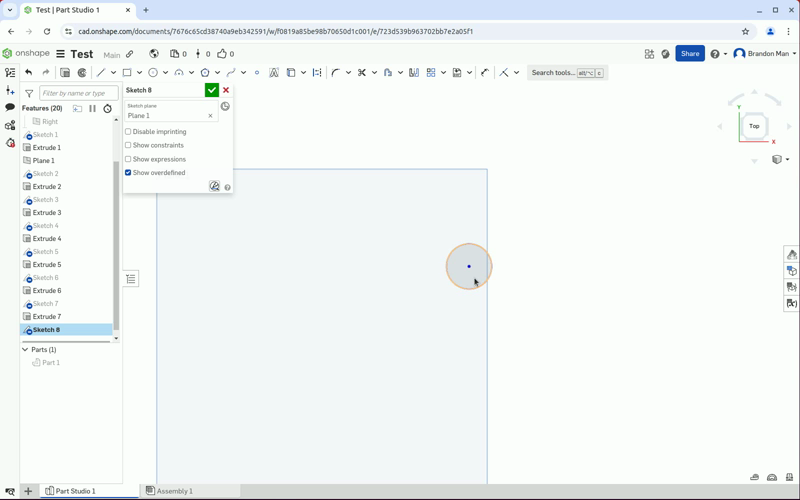
click(474, 277)
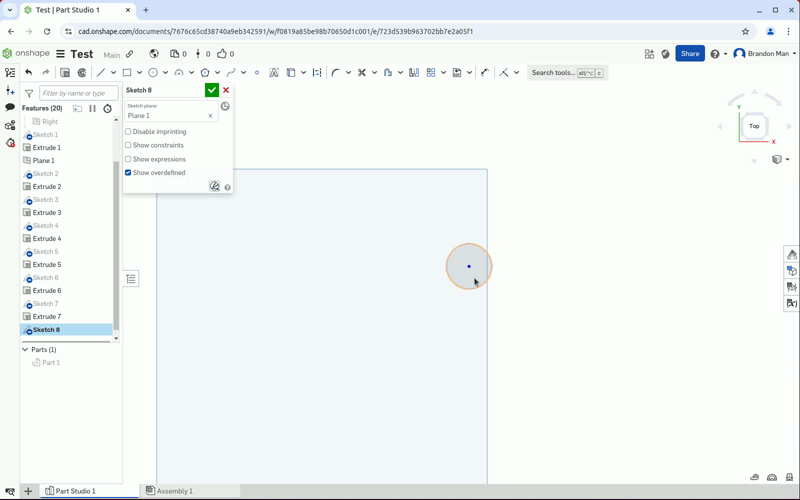
scroll(-6)
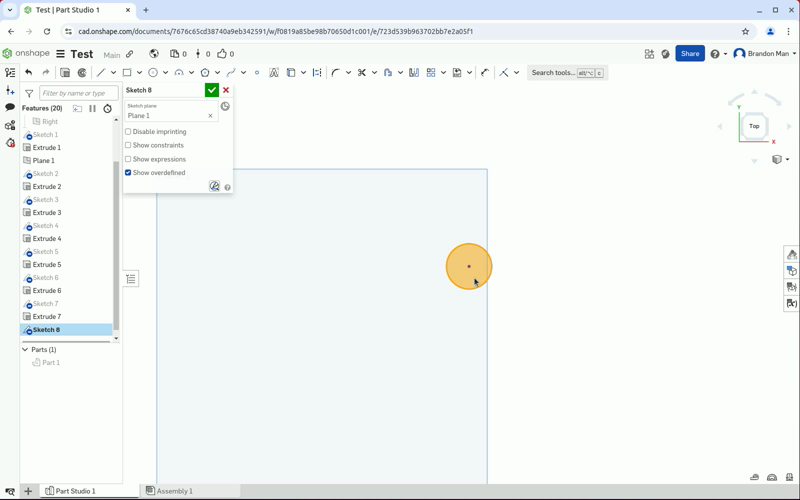
scroll(-6)
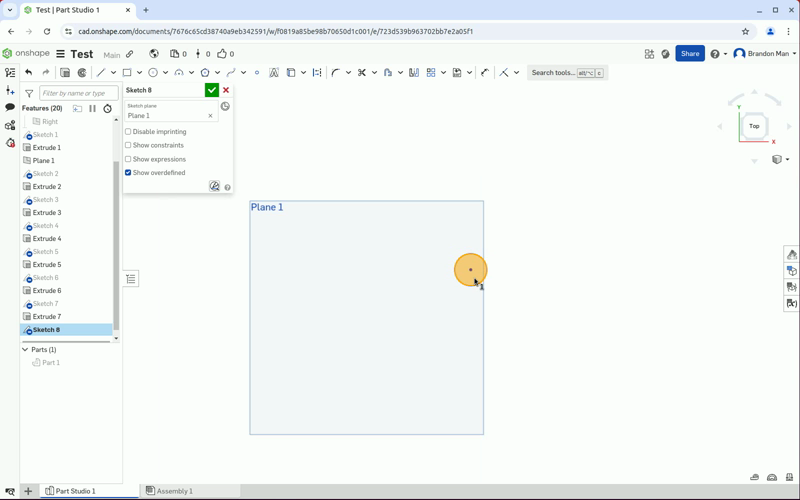
scroll(-6)
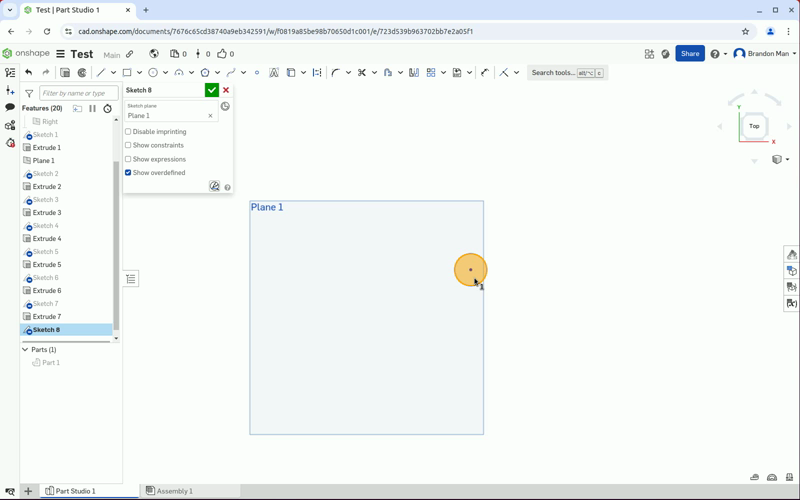
scroll(-6)
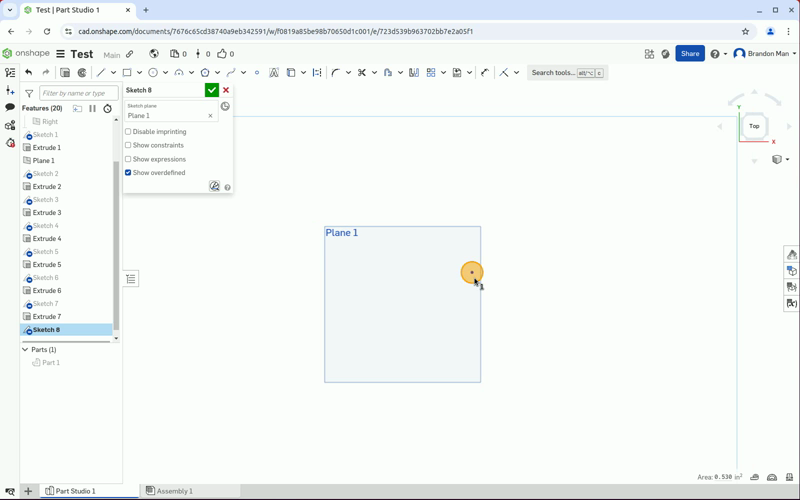
scroll(-6)
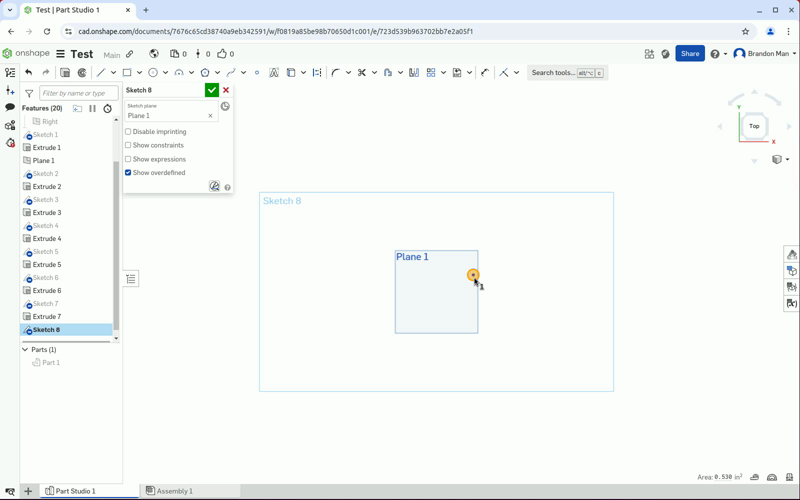
scroll(-6)
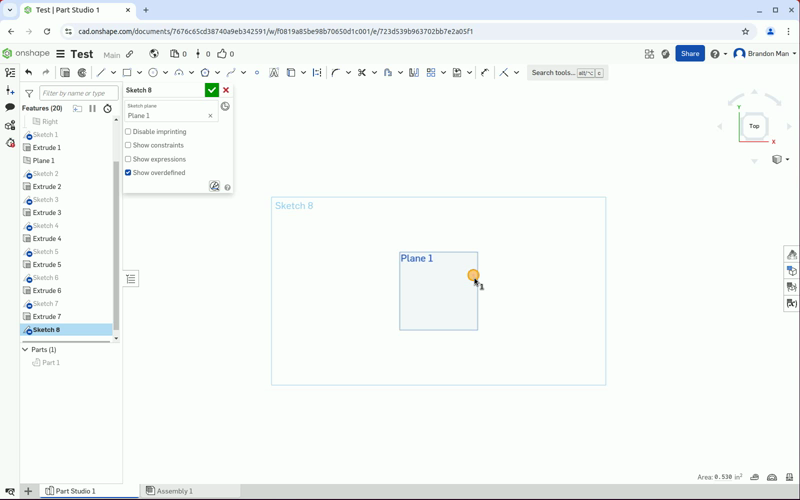
scroll(-6)
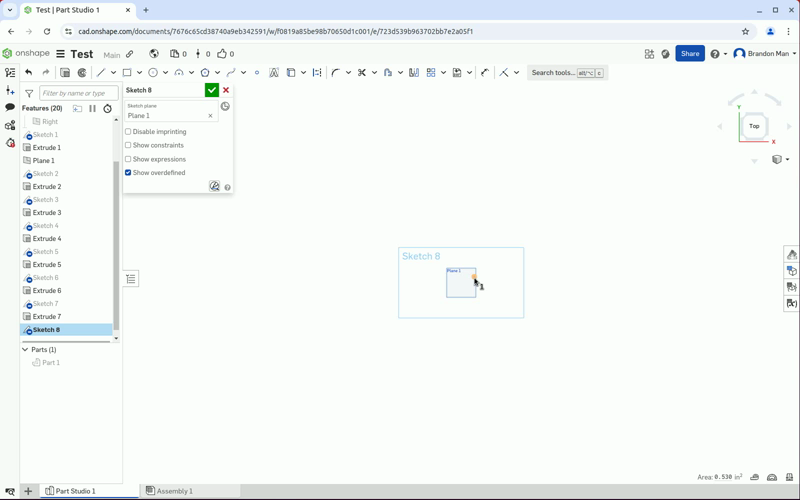
mouse_move(73, 352)
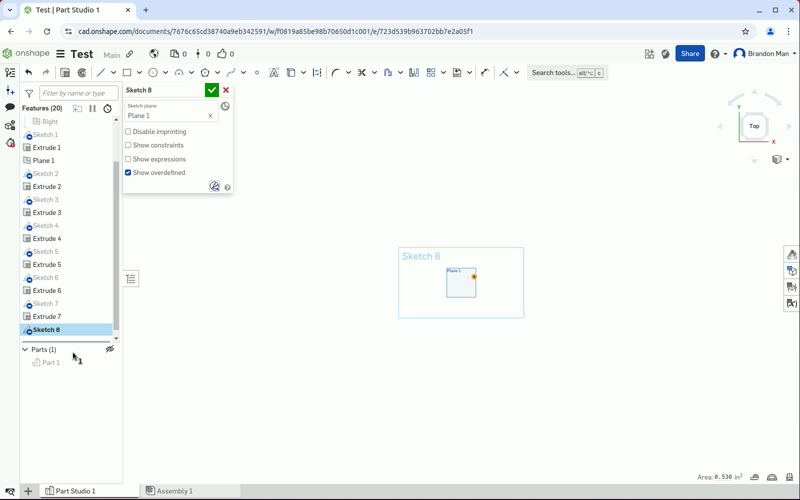
key(shift+y)
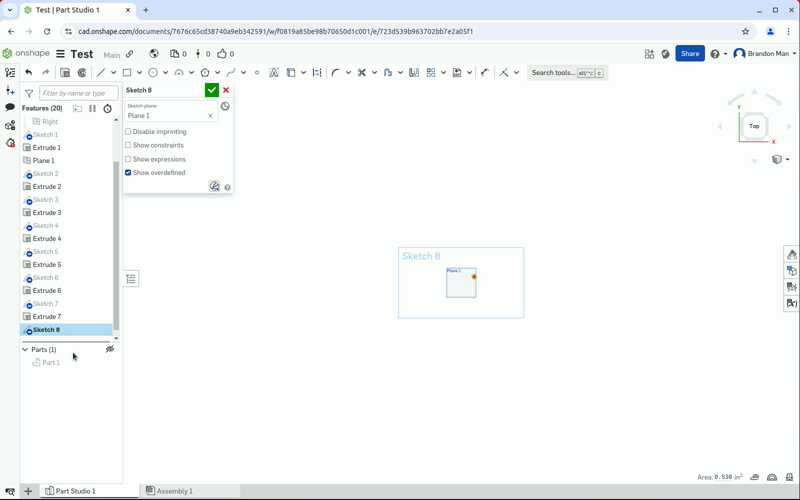
key(shift+e)
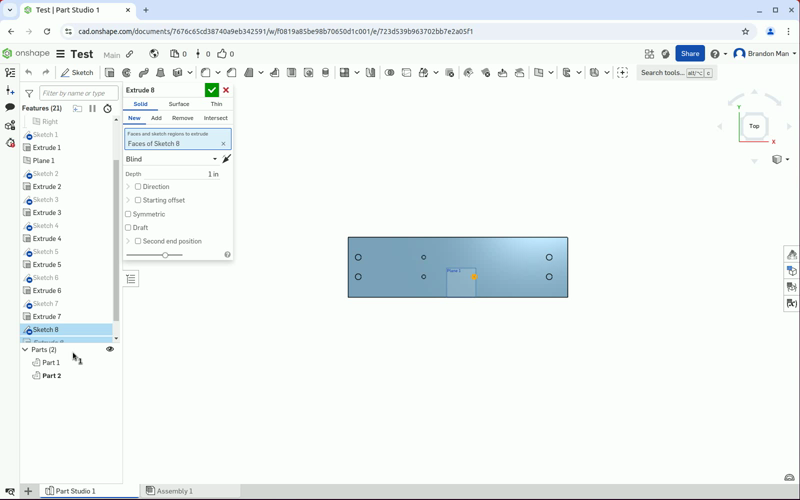
mouse_move(143, 106)
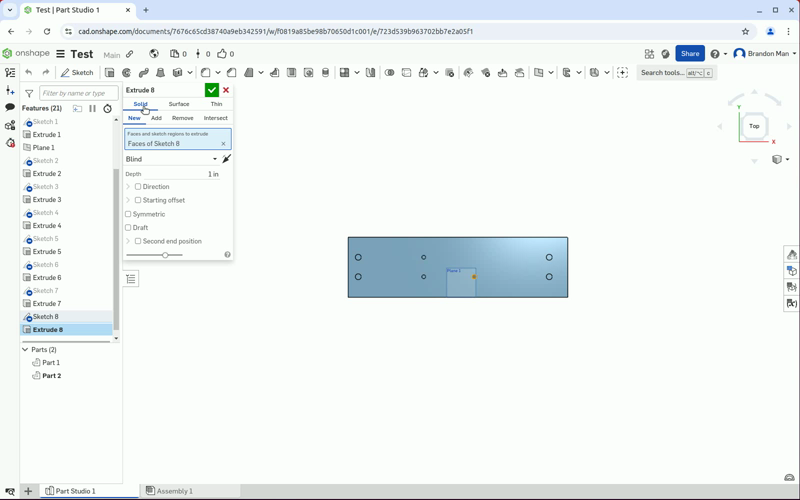
click(143, 106)
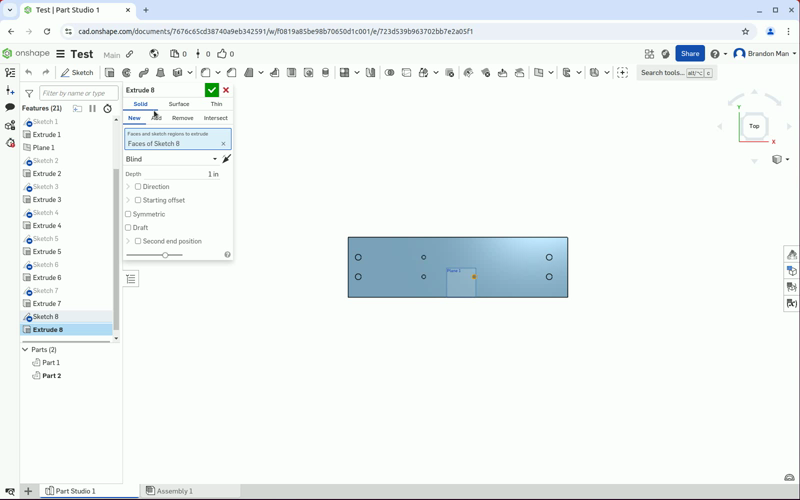
mouse_move(186, 120)
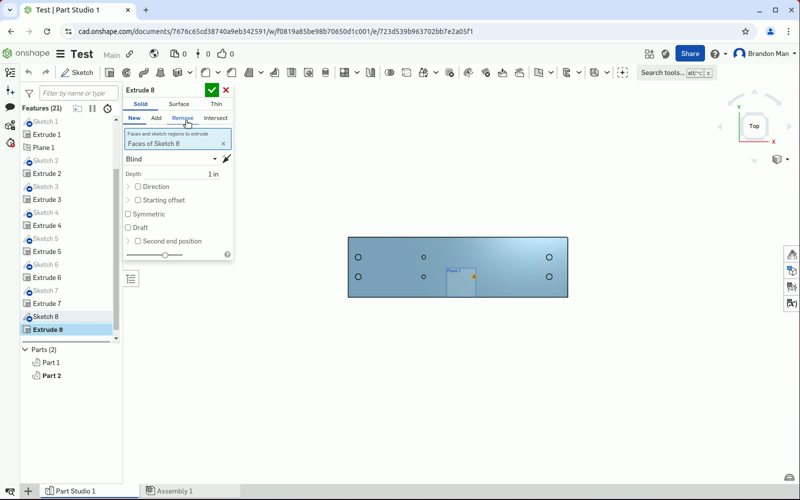
click(186, 120)
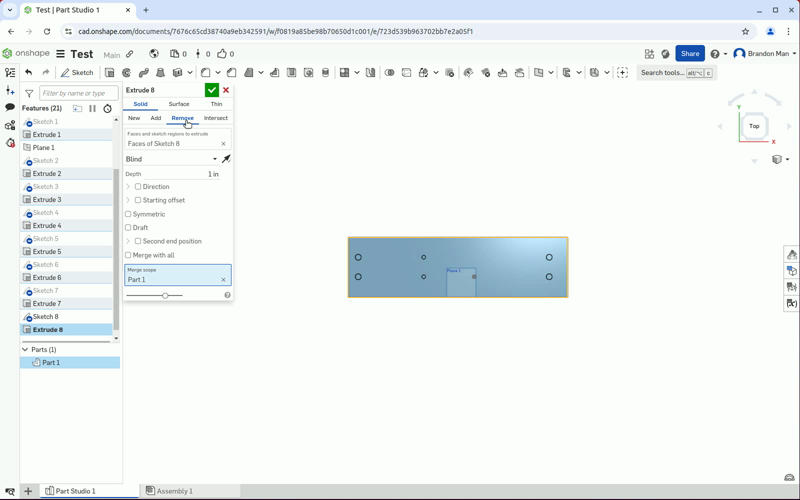
key(tab, 4)
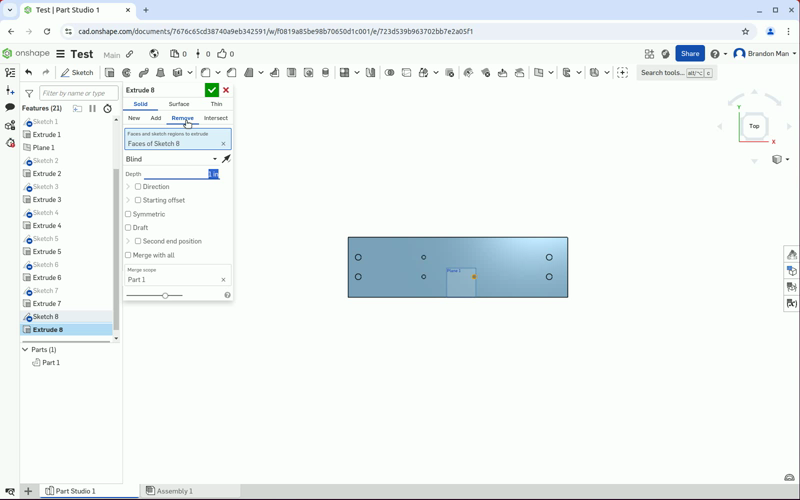
text(1.444)
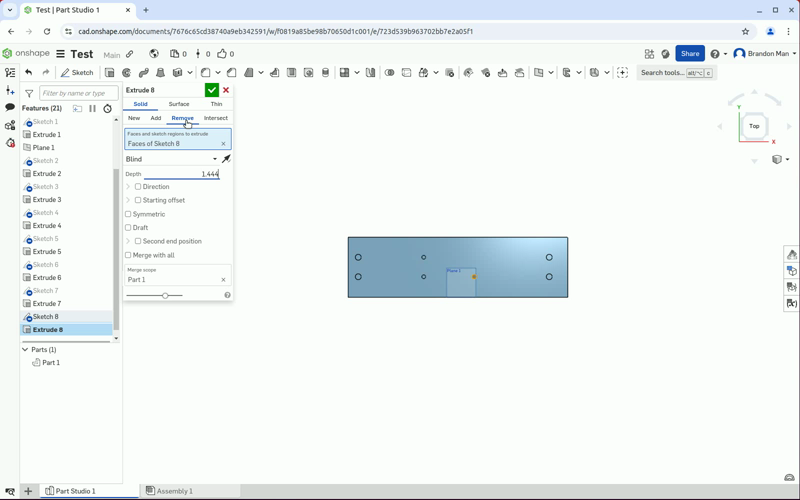
key(tab, 6)
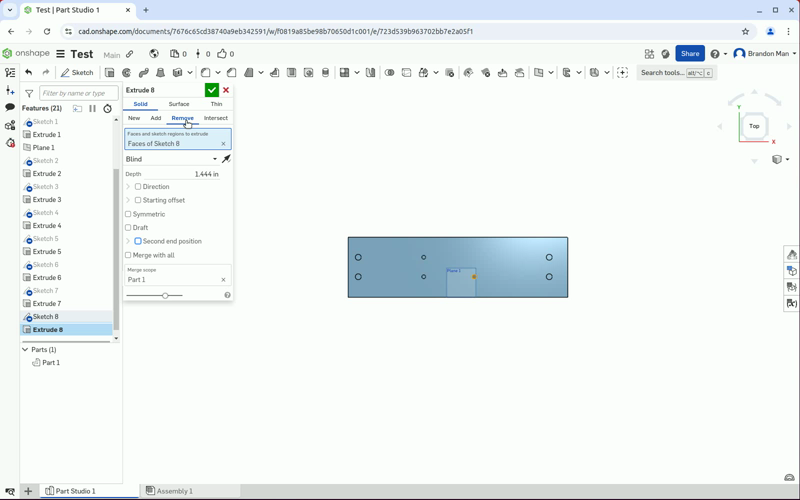
key(space)
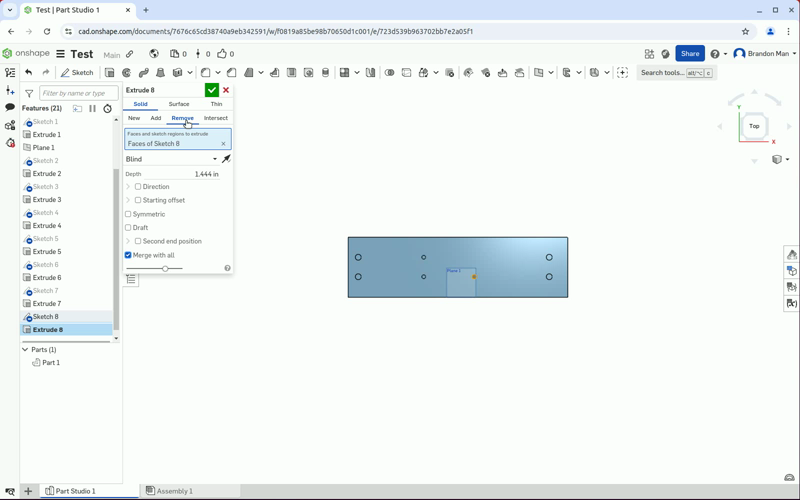
key(enter)
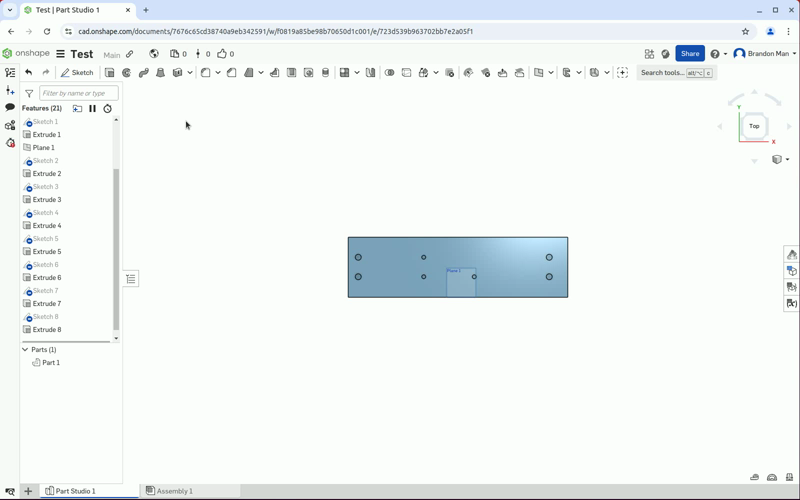
key(shift+h)
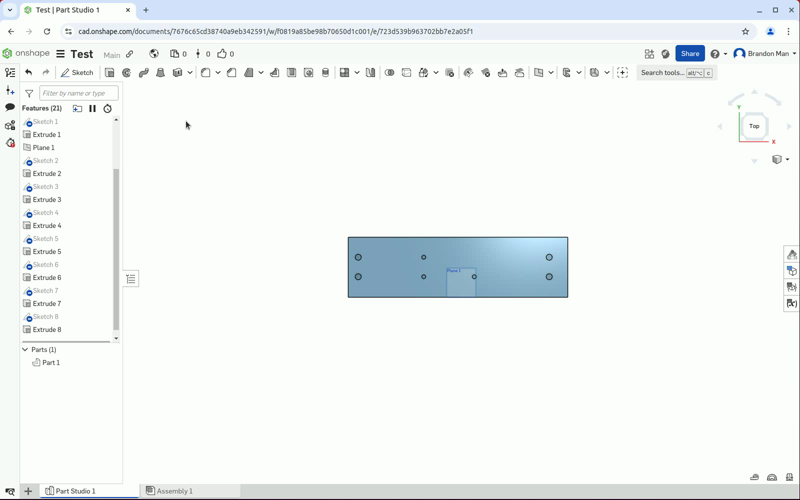
key(shift+h)
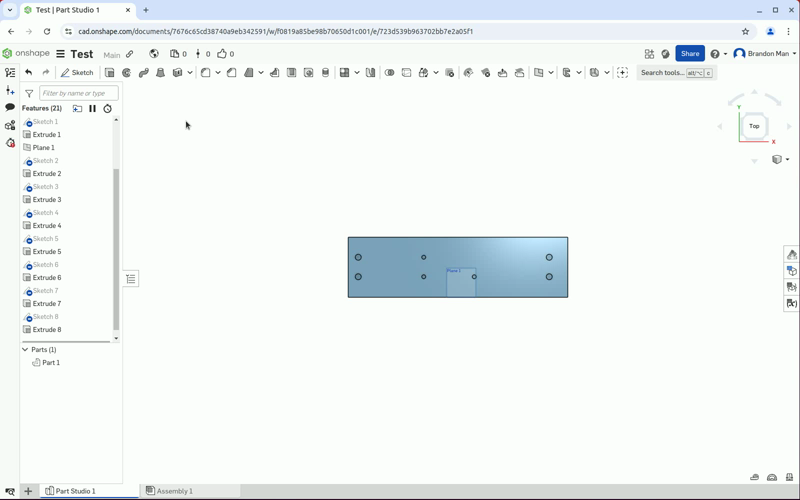
mouse_move(69, 124)
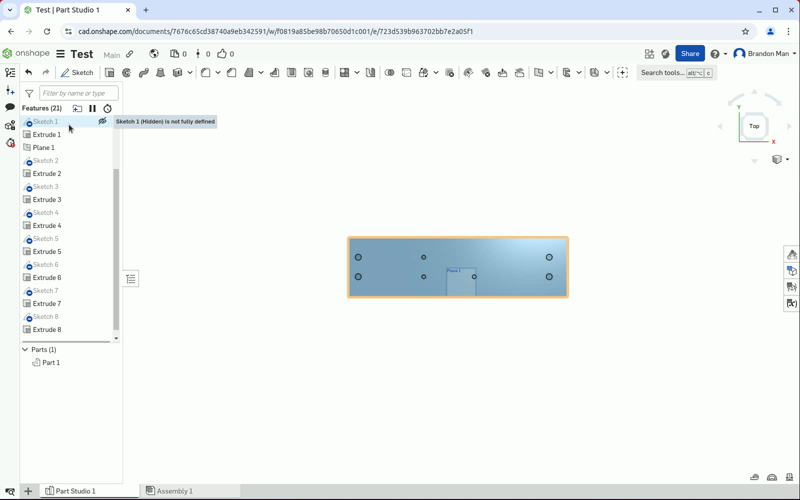
click(69, 124)
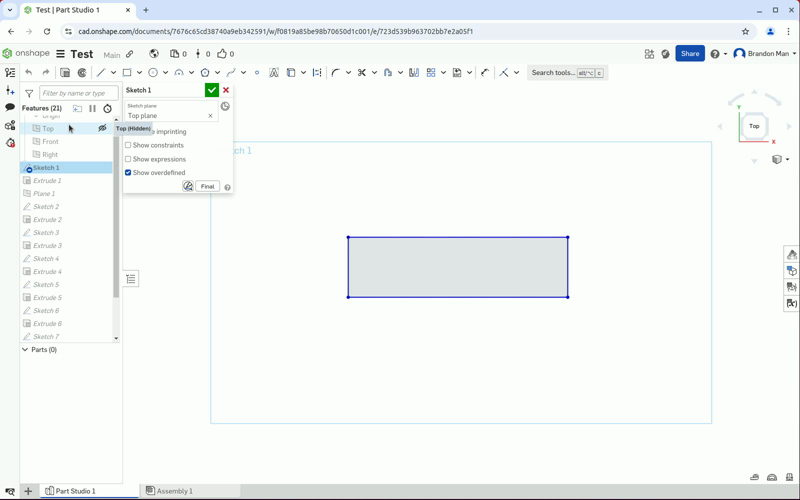
mouse_move(229, 92)
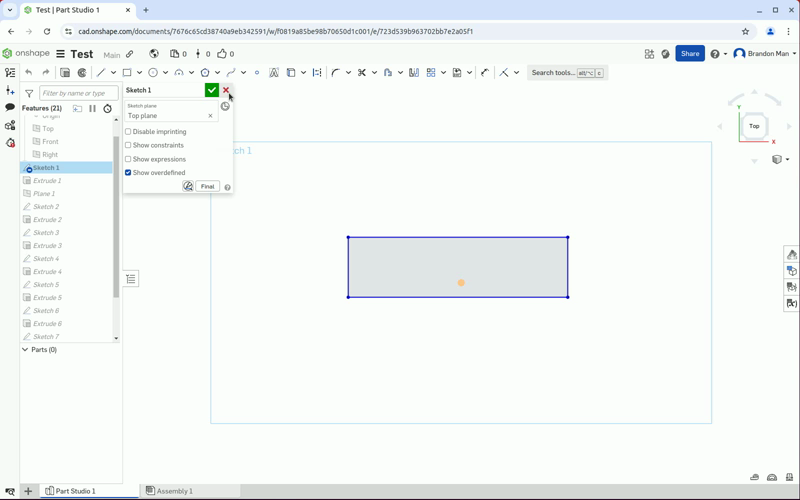
click(229, 92)
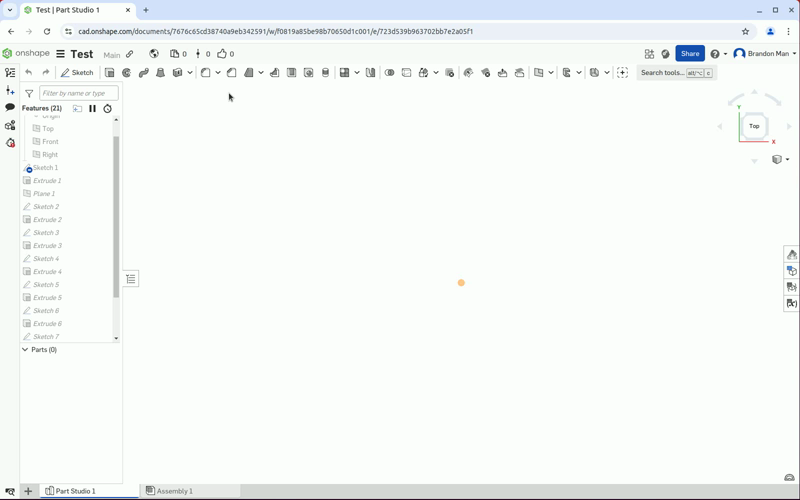
key(shift+s)
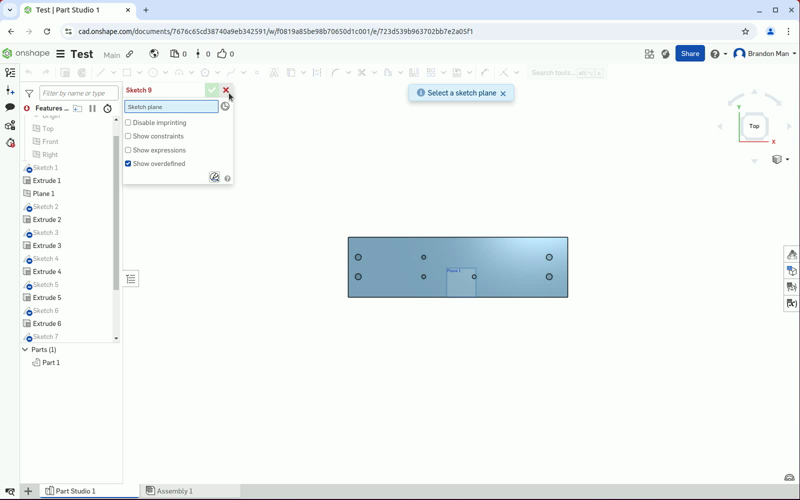
mouse_move(69, 137)
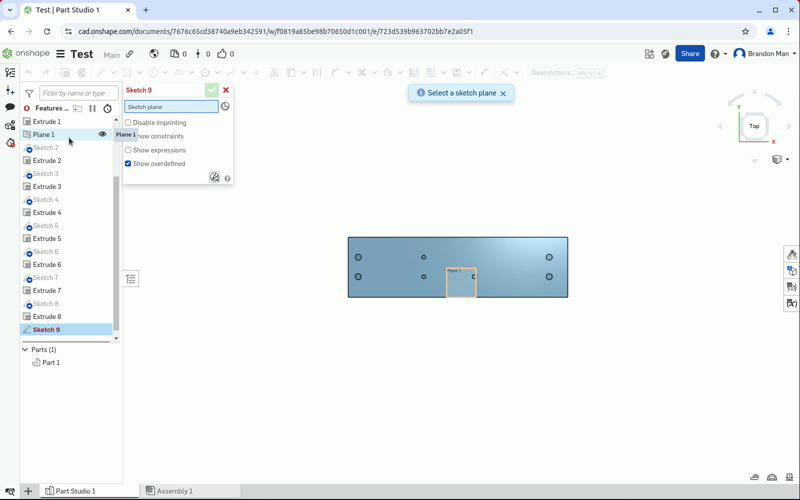
click(69, 137)
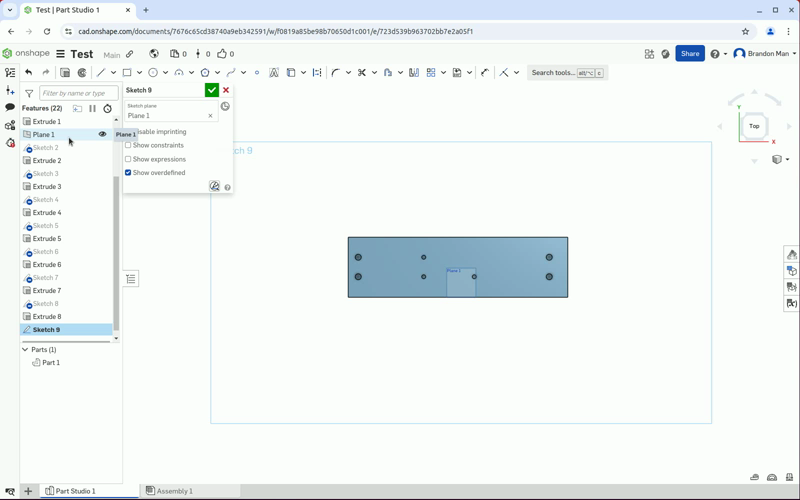
mouse_move(73, 352)
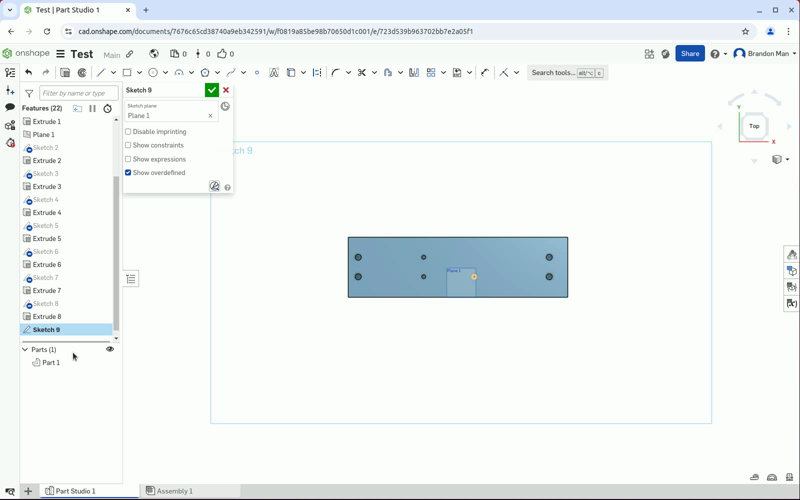
key(y)
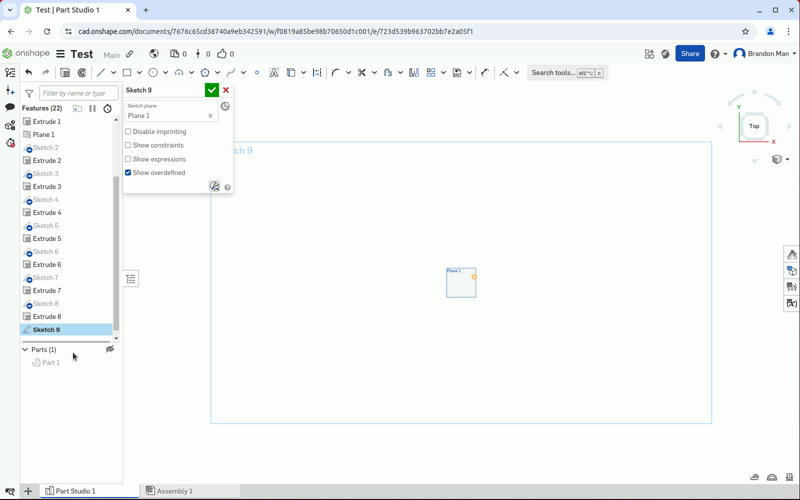
key(c)
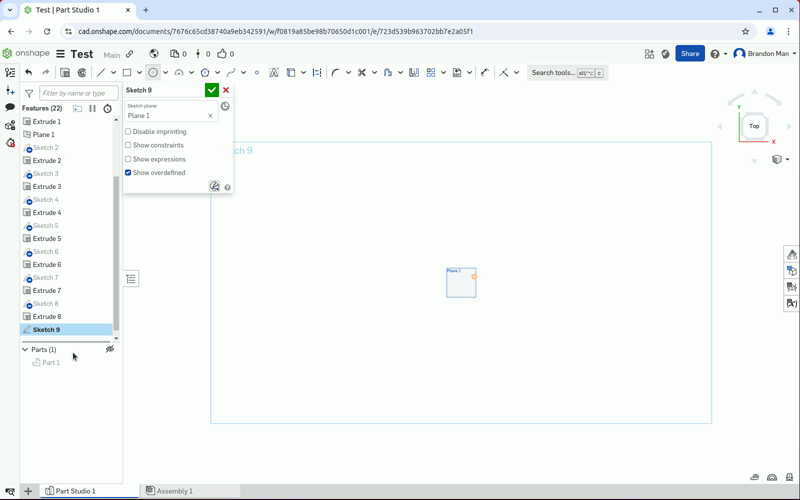
key_down(shift)
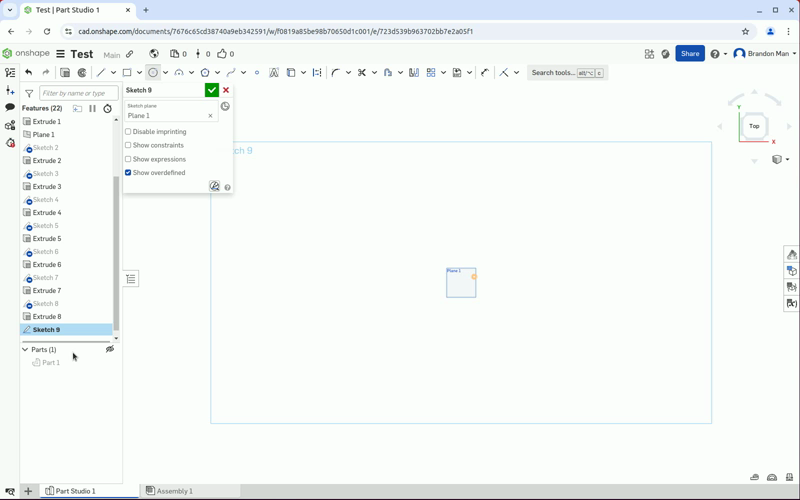
mouse_move(474, 257)
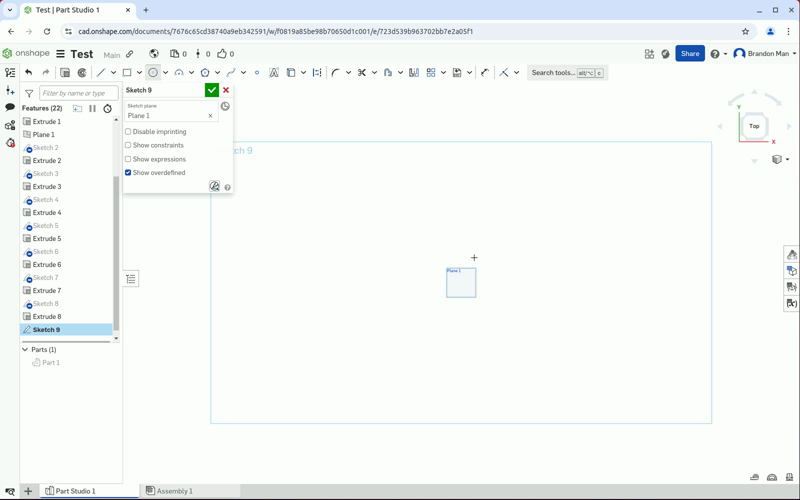
click(474, 257)
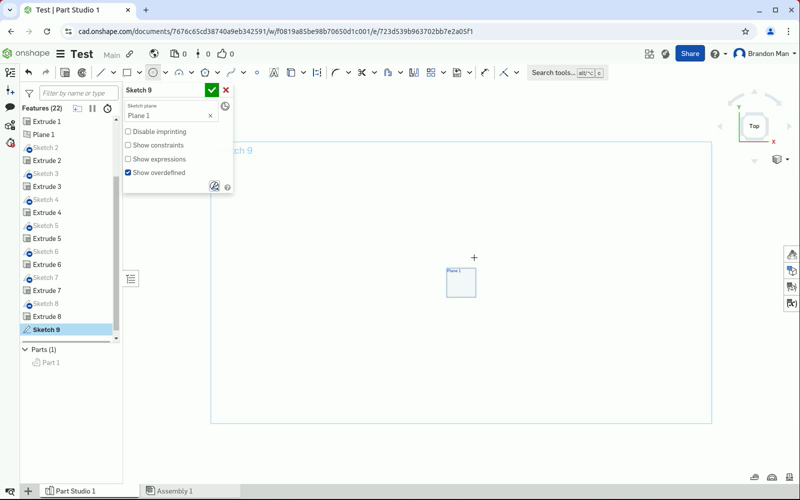
key_up(shift)
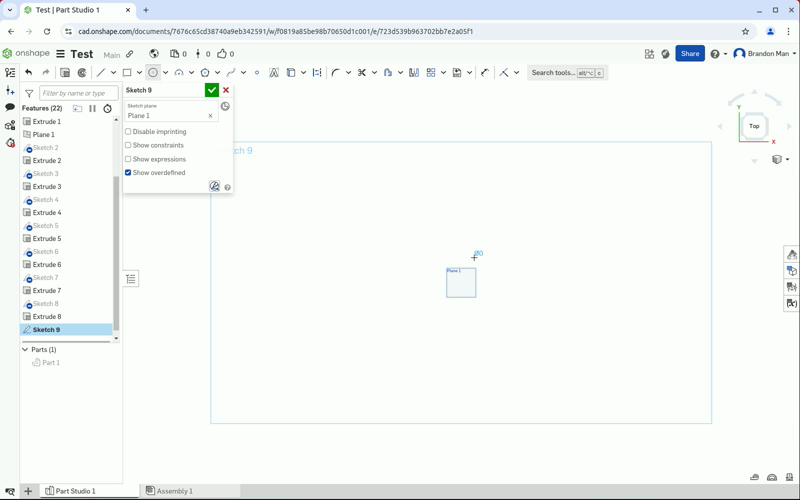
mouse_move(476, 257)
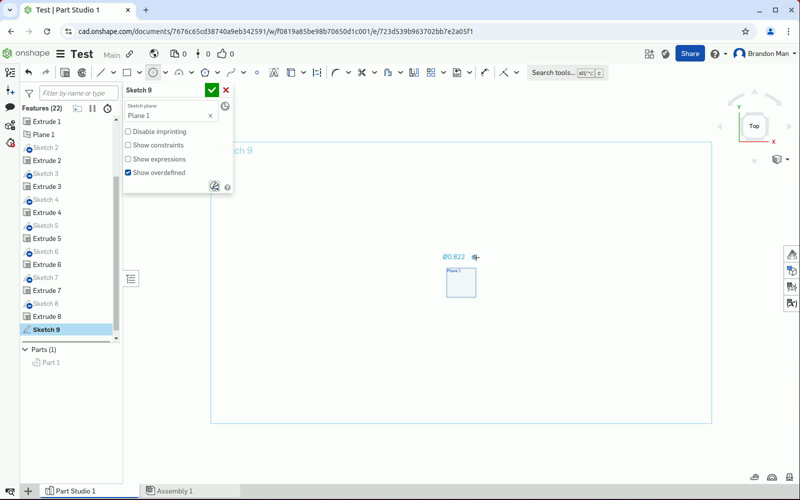
scroll(6)
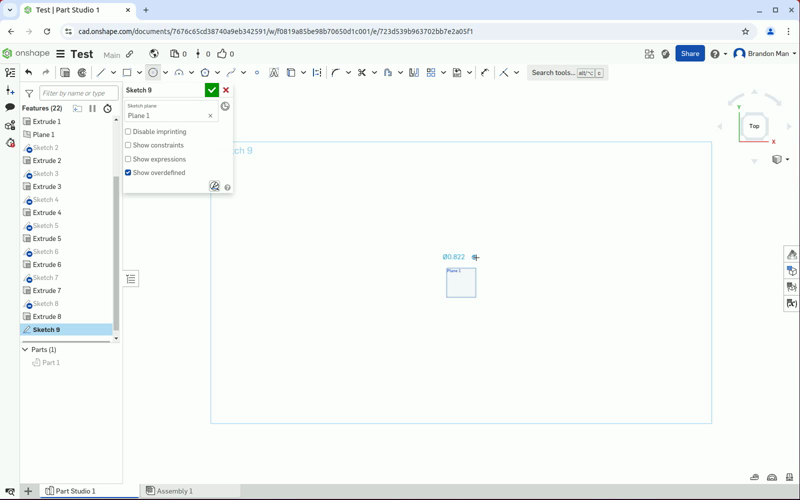
scroll(6)
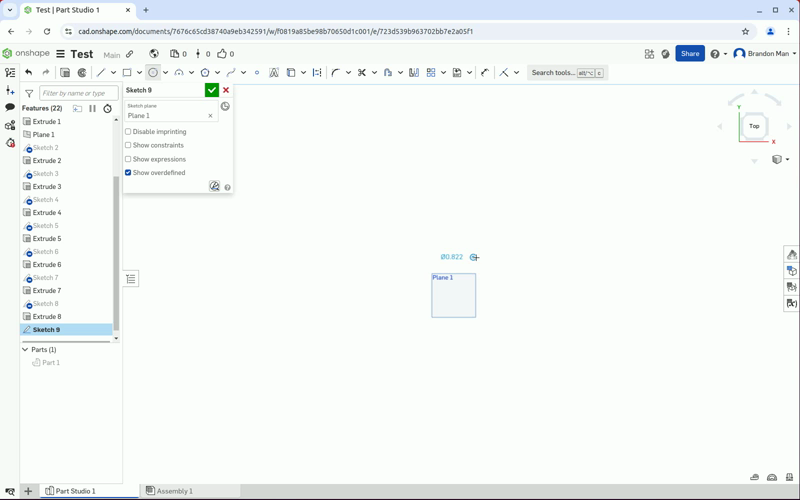
scroll(6)
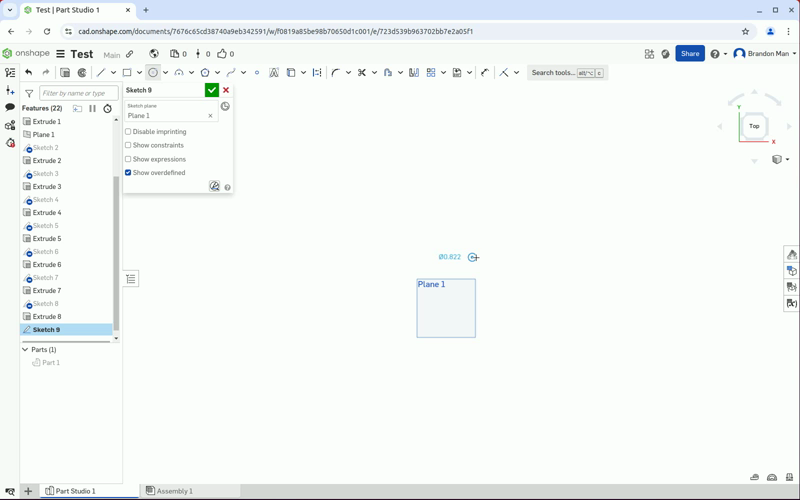
scroll(6)
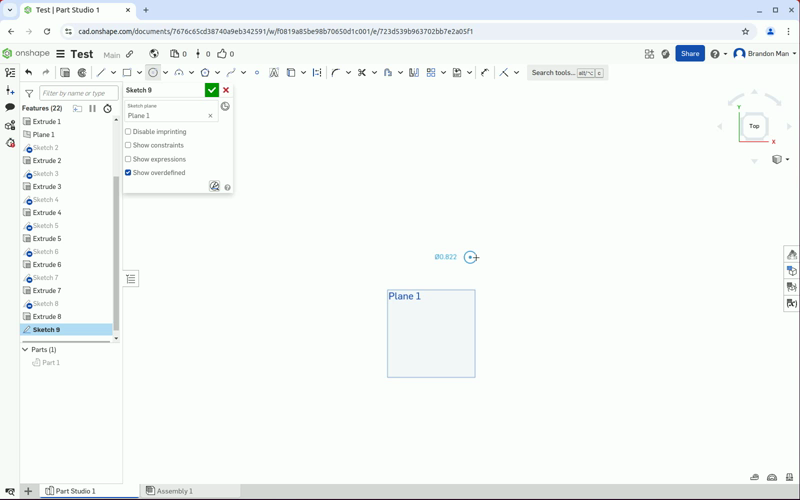
scroll(6)
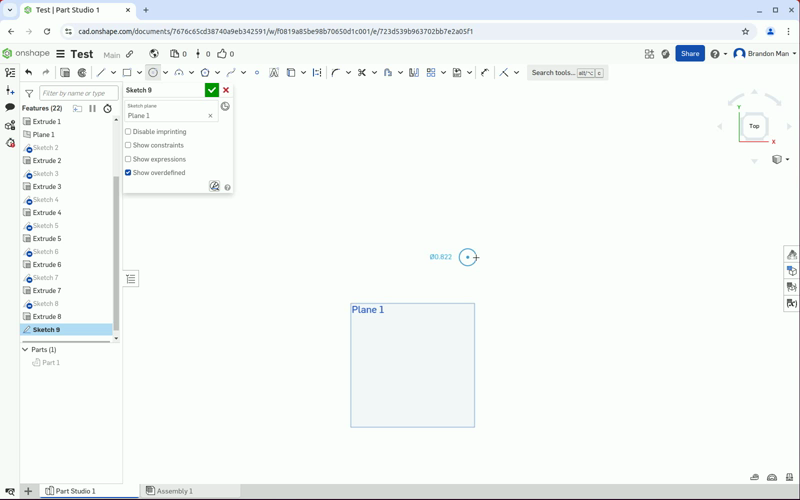
scroll(6)
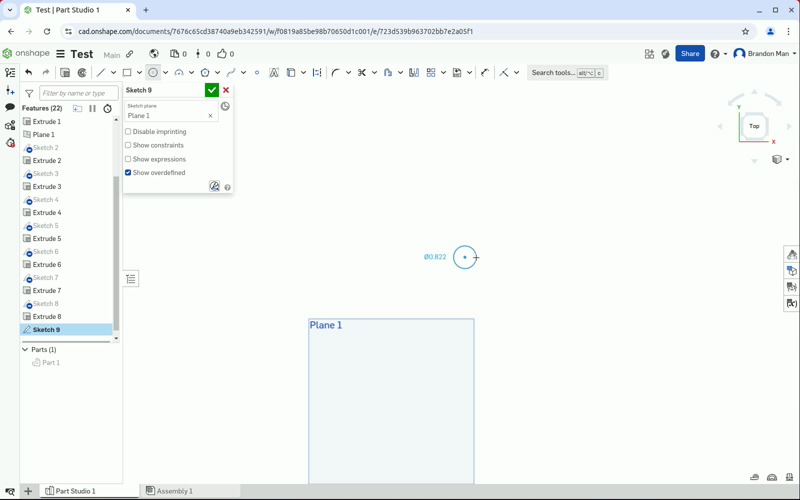
scroll(6)
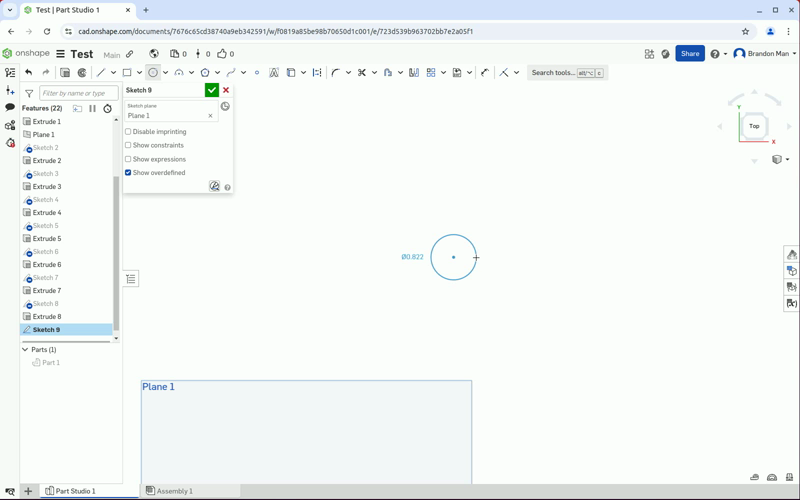
click(476, 257)
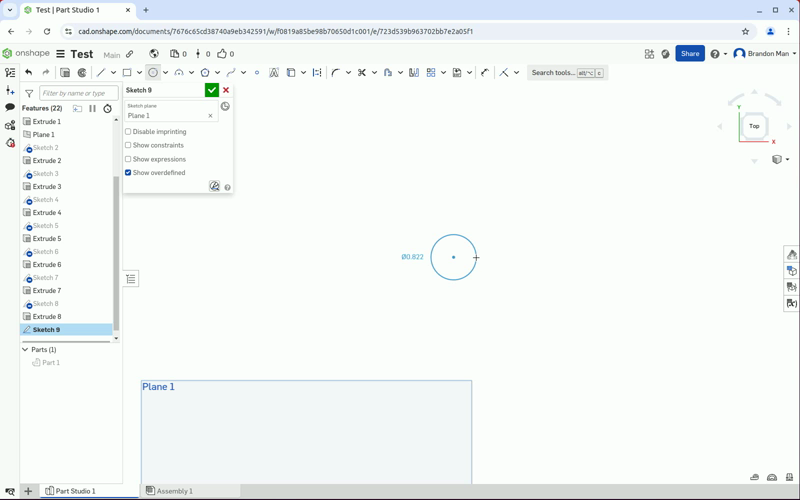
scroll(-6)
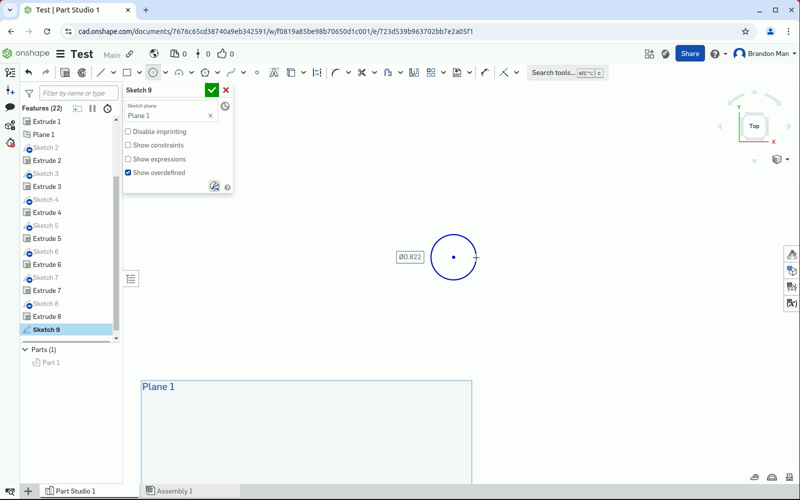
scroll(-6)
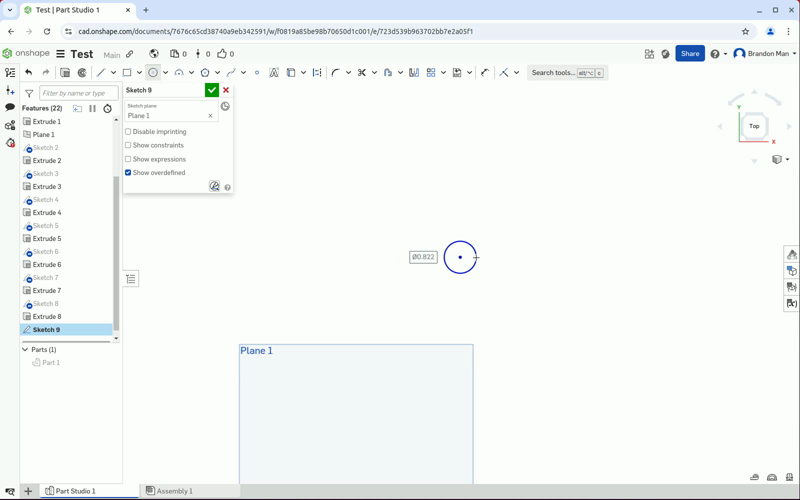
scroll(-6)
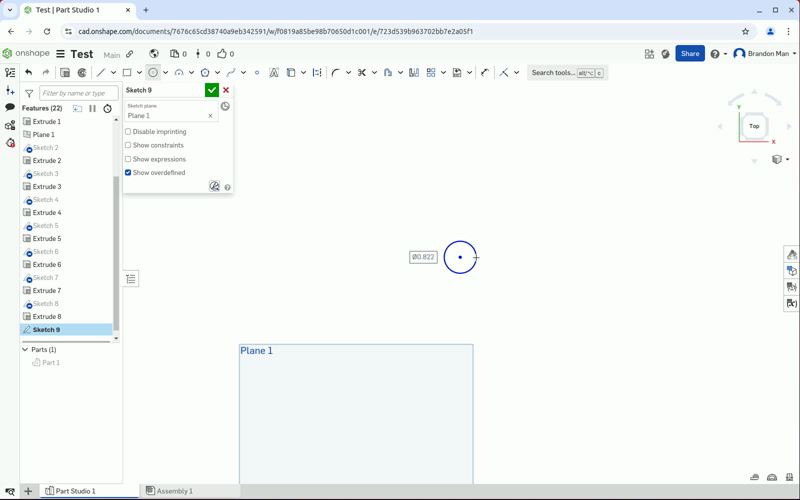
scroll(-6)
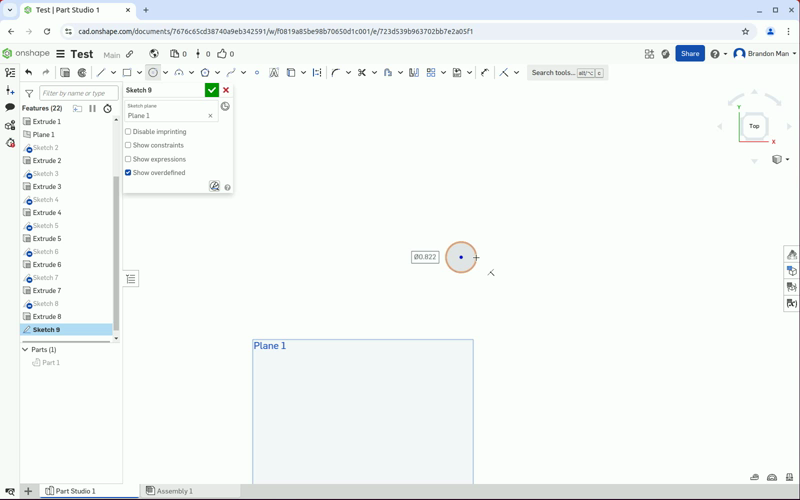
scroll(-6)
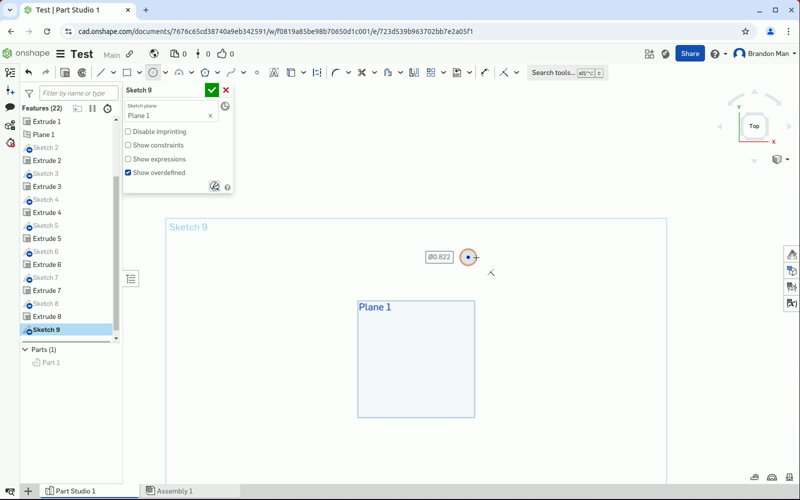
scroll(-6)
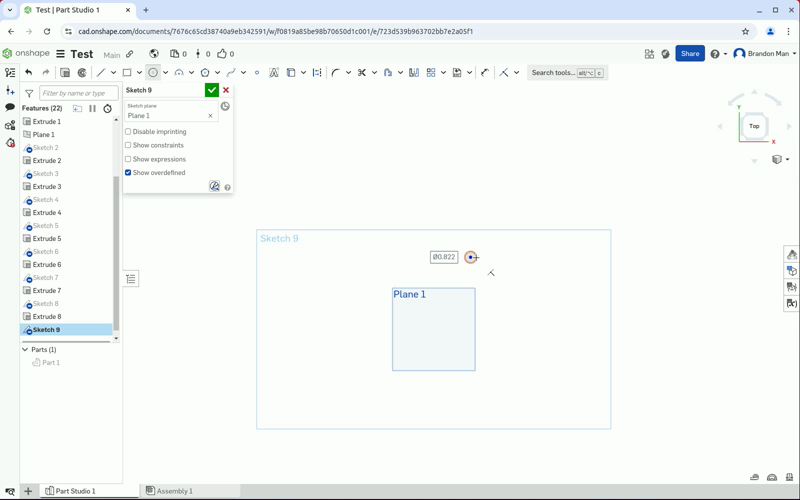
scroll(-6)
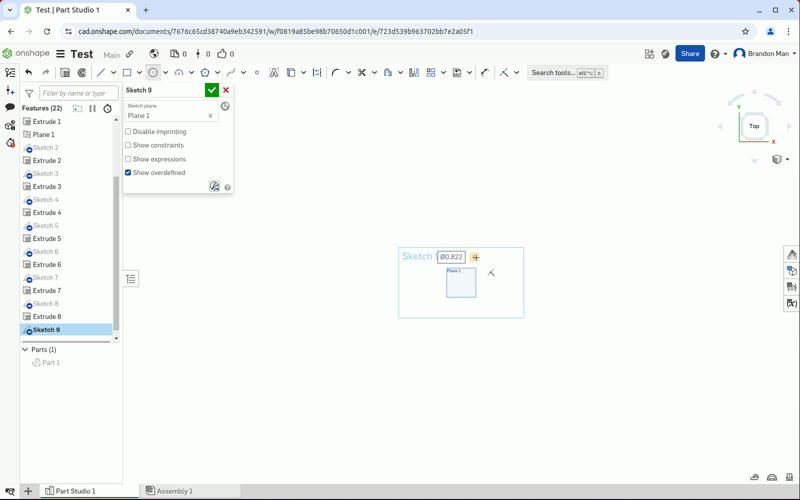
key(esc)
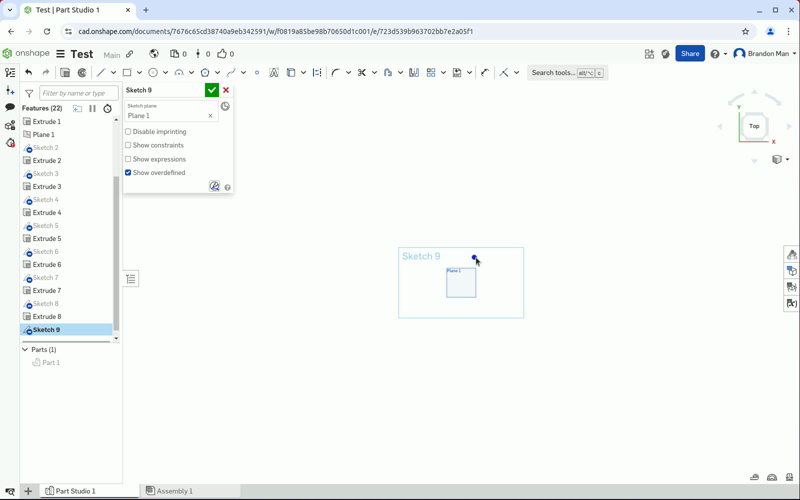
mouse_move(475, 256)
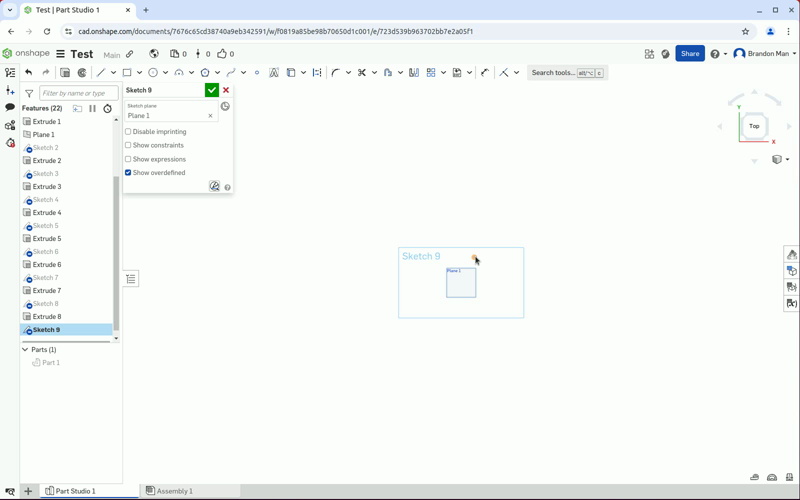
scroll(6)
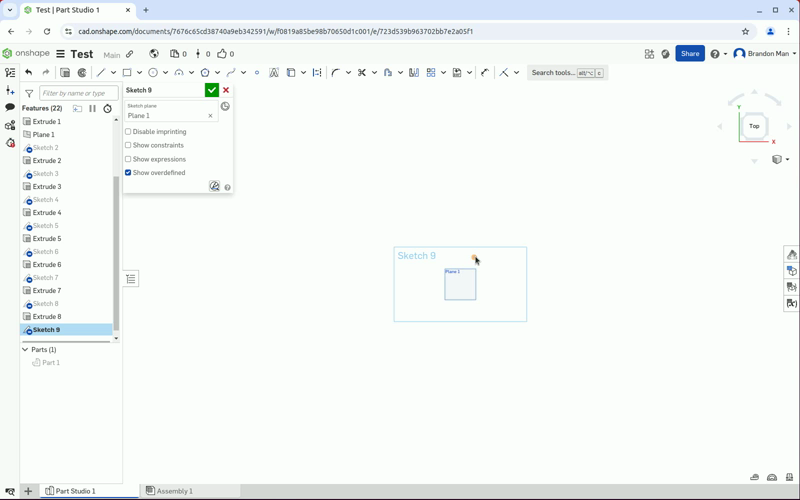
scroll(6)
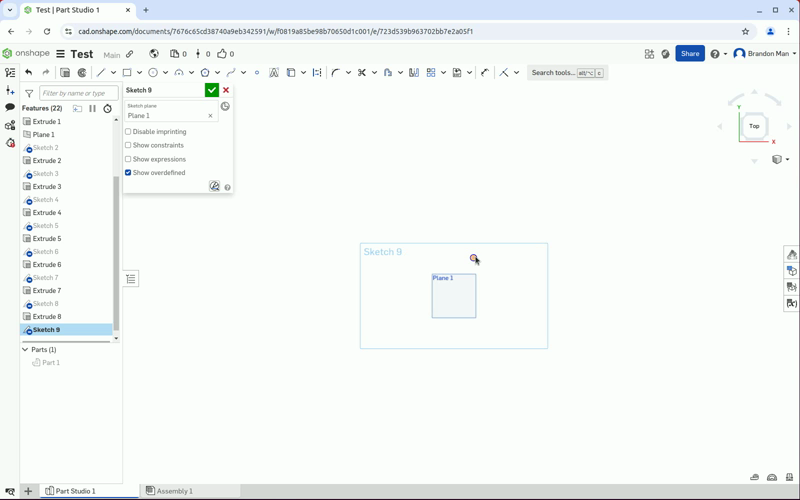
scroll(6)
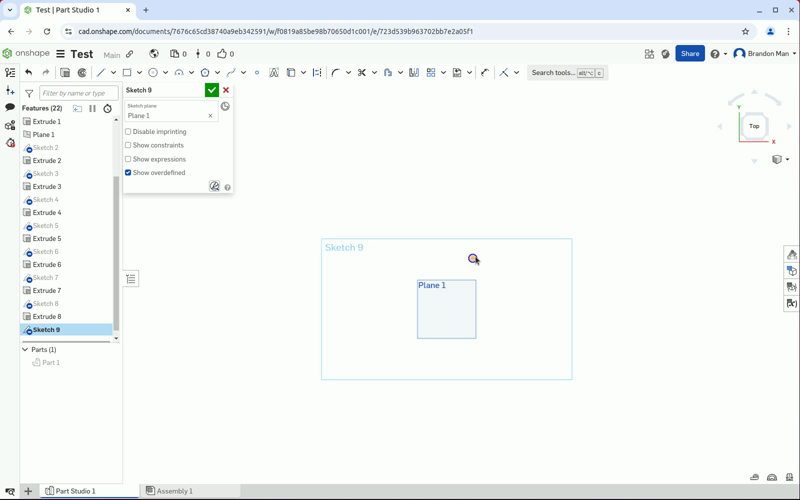
scroll(6)
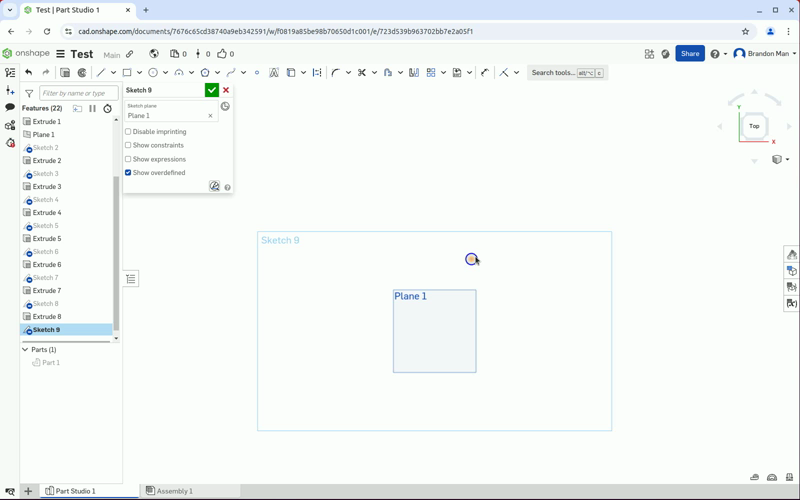
scroll(6)
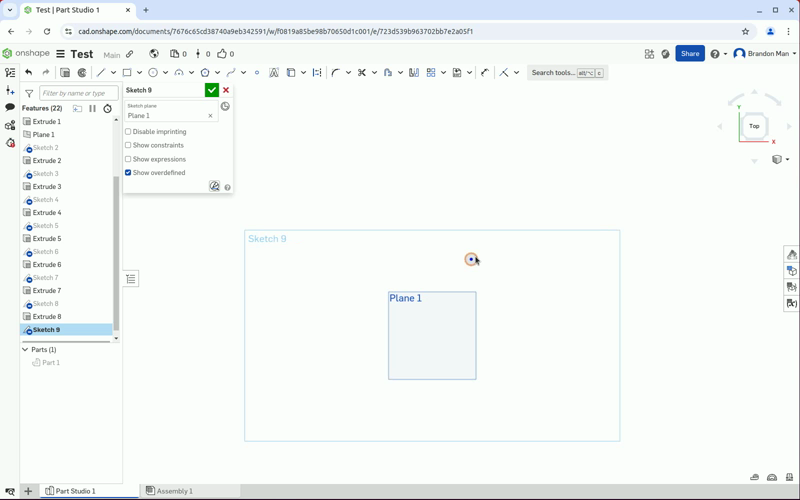
scroll(6)
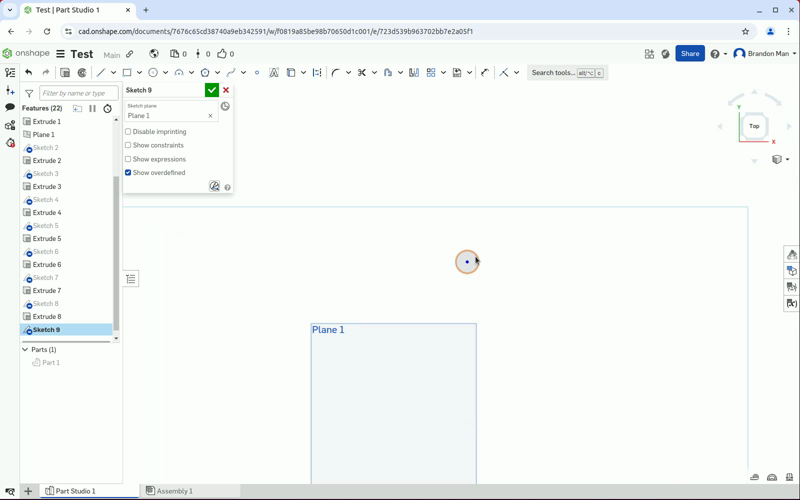
scroll(6)
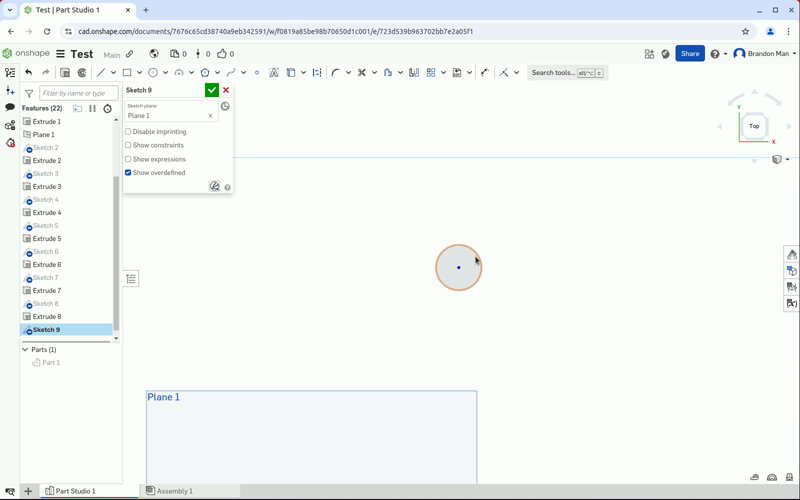
click(475, 256)
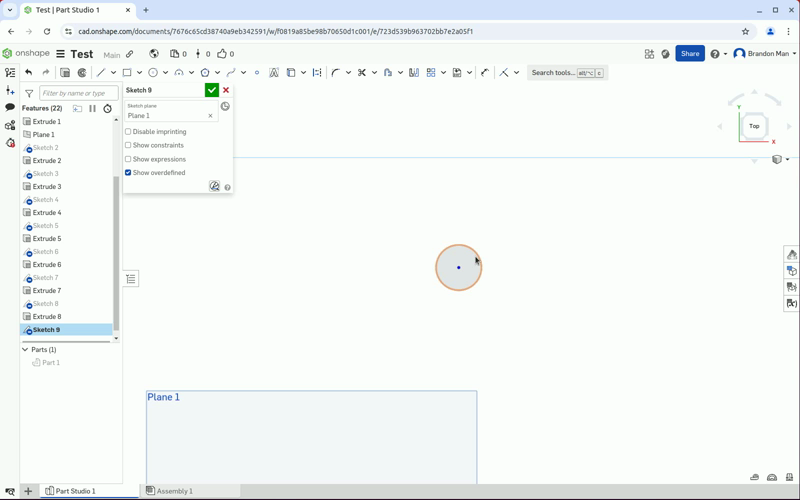
scroll(-6)
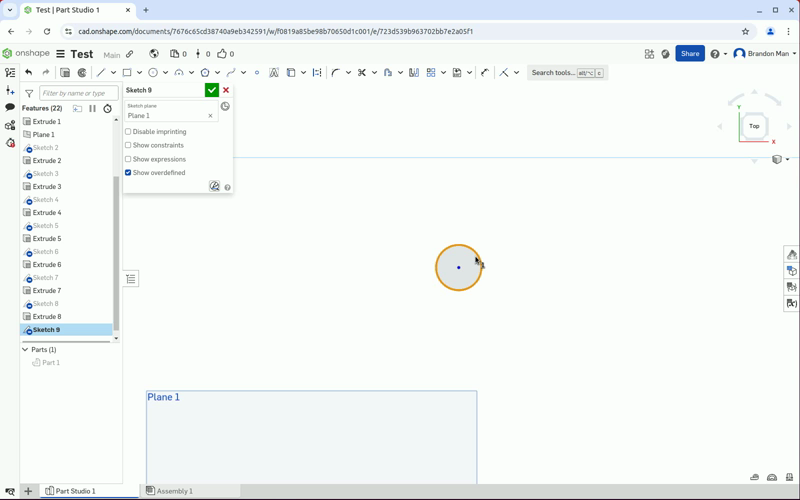
scroll(-6)
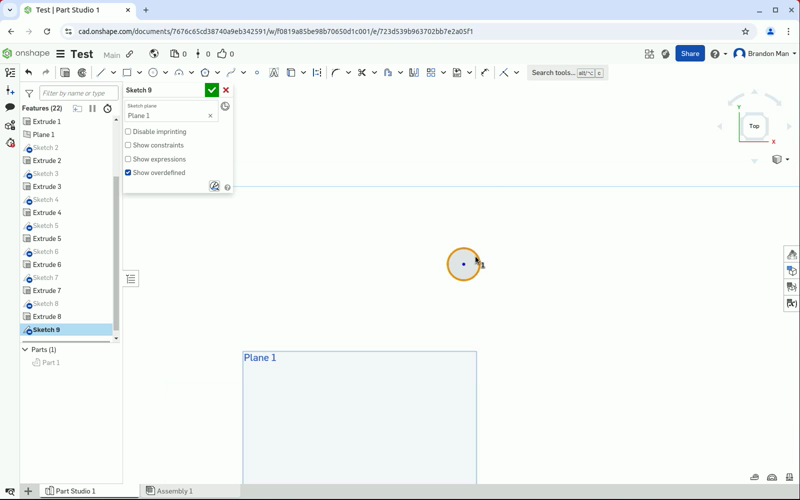
scroll(-6)
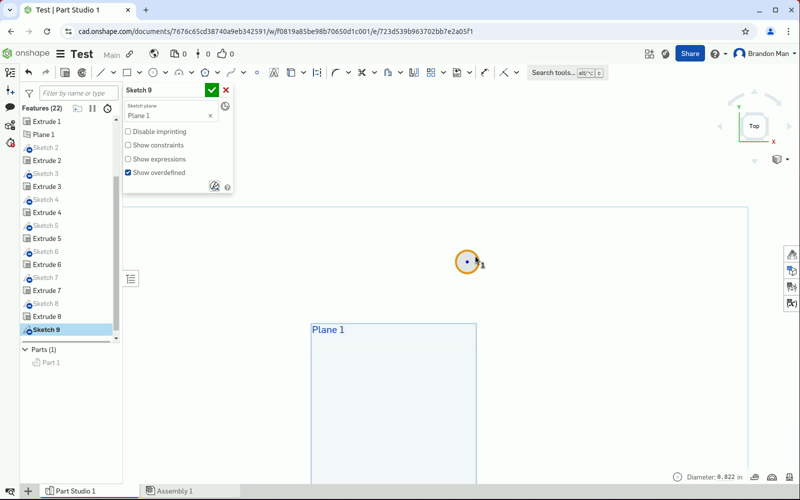
scroll(-6)
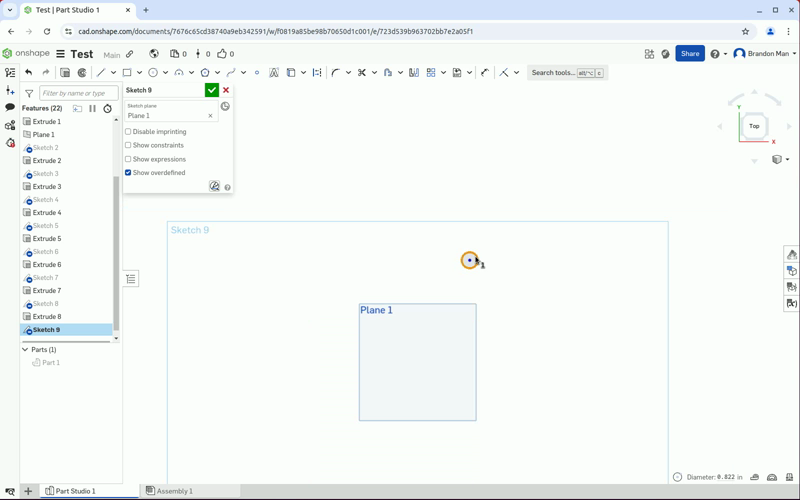
scroll(-6)
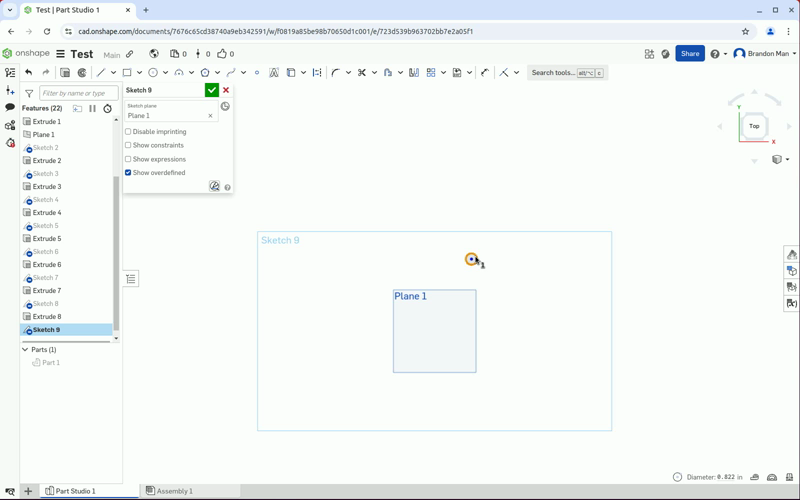
scroll(-6)
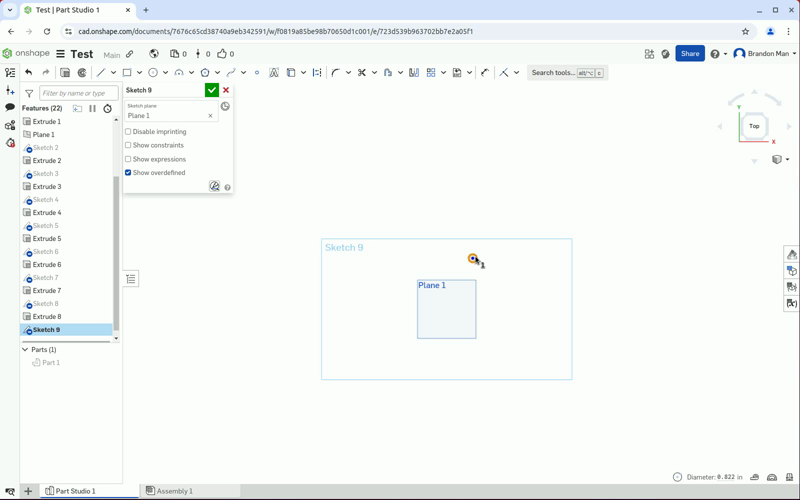
scroll(-6)
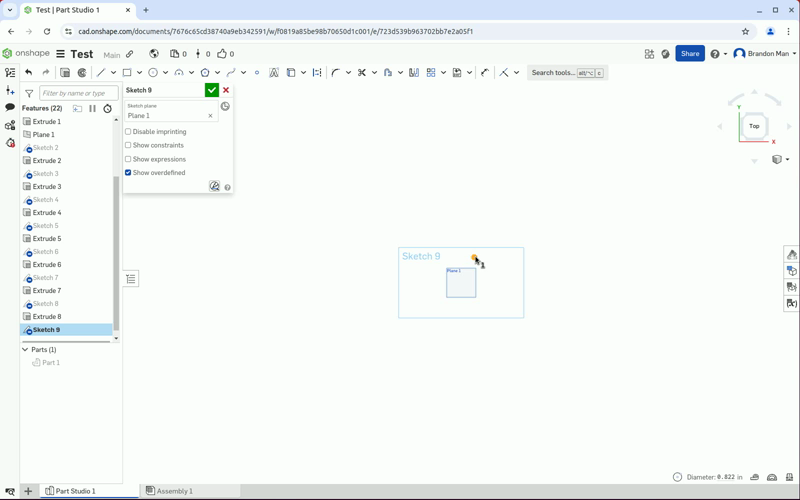
mouse_move(73, 352)
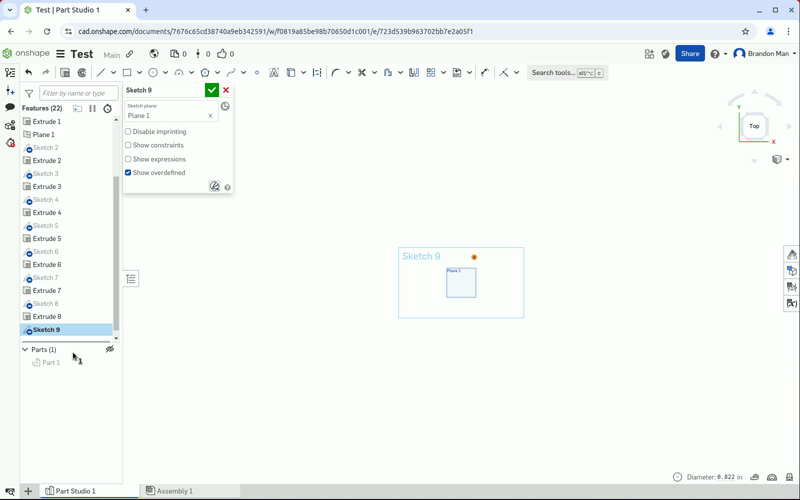
key(shift+y)
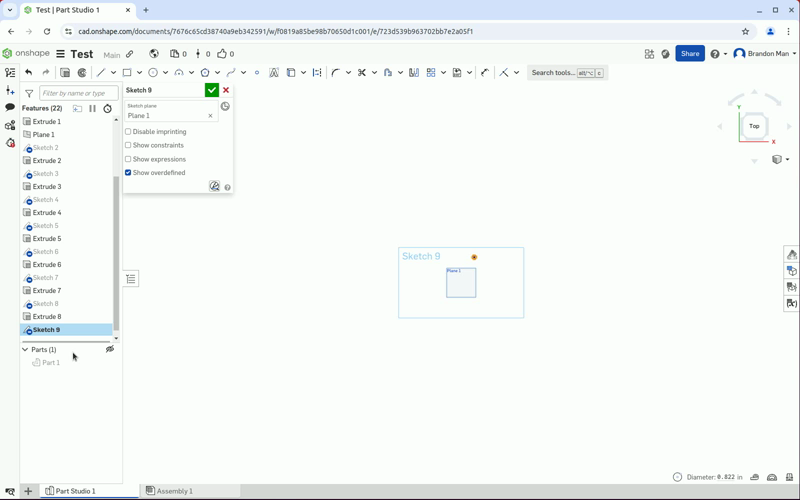
key(shift+e)
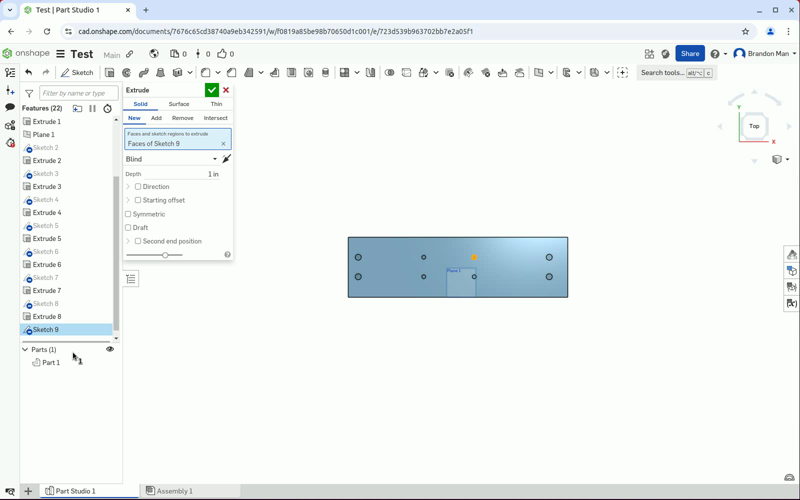
mouse_move(143, 106)
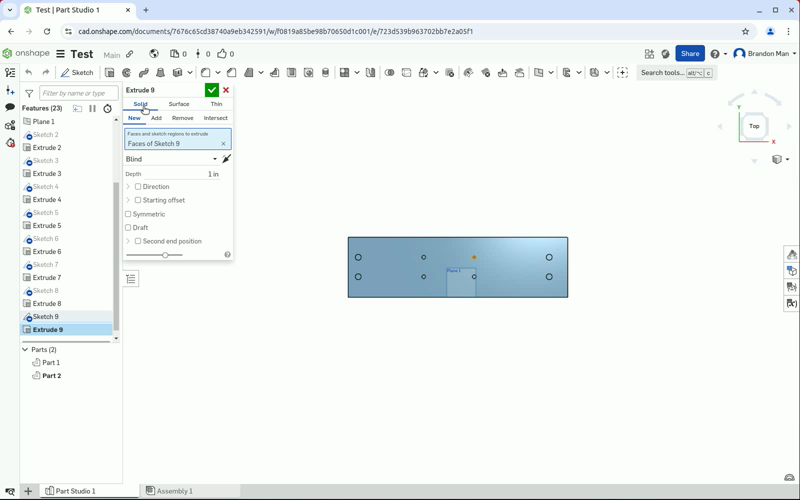
click(143, 106)
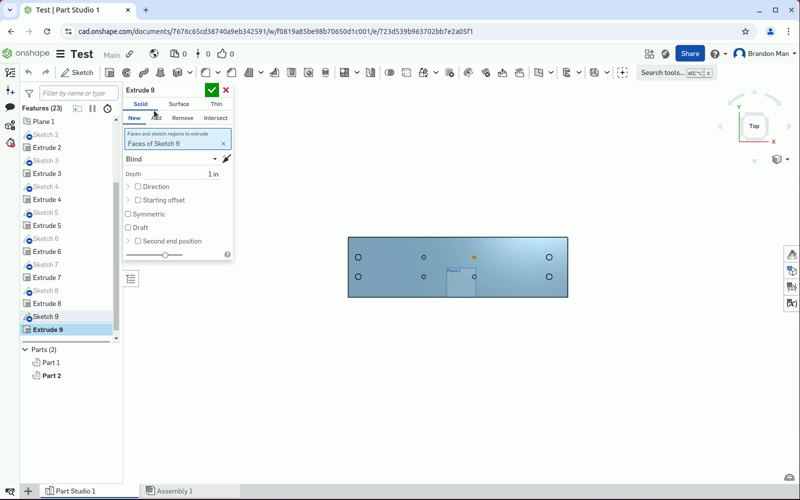
mouse_move(186, 120)
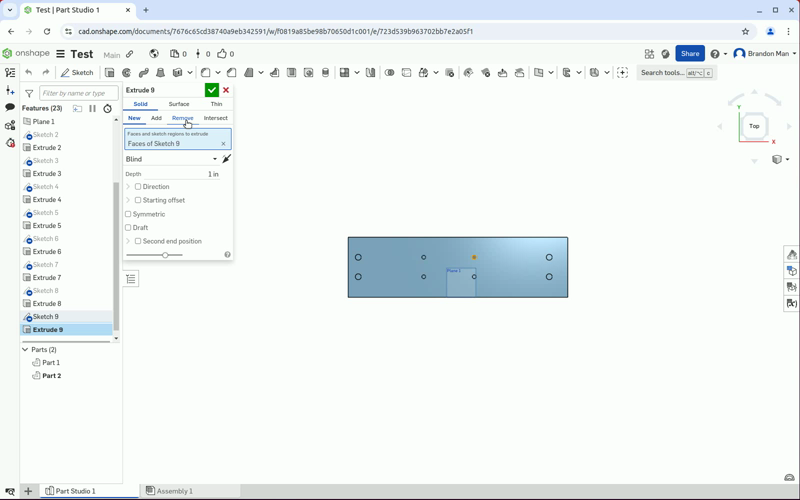
click(186, 120)
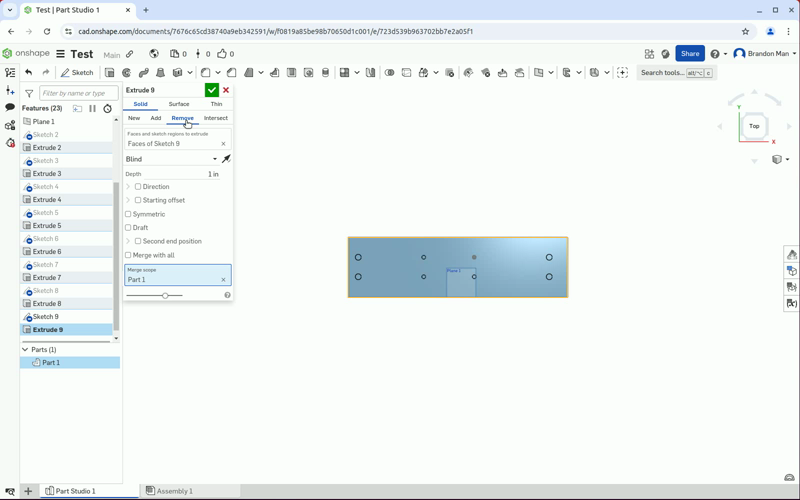
key(tab, 4)
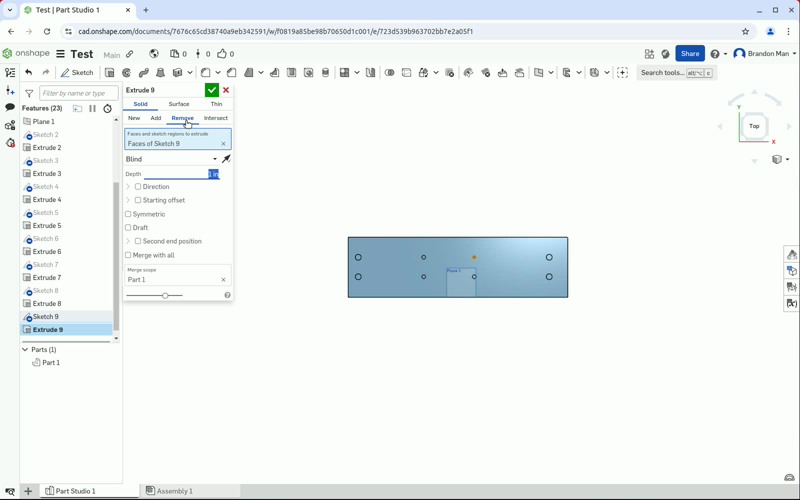
text(1.444)
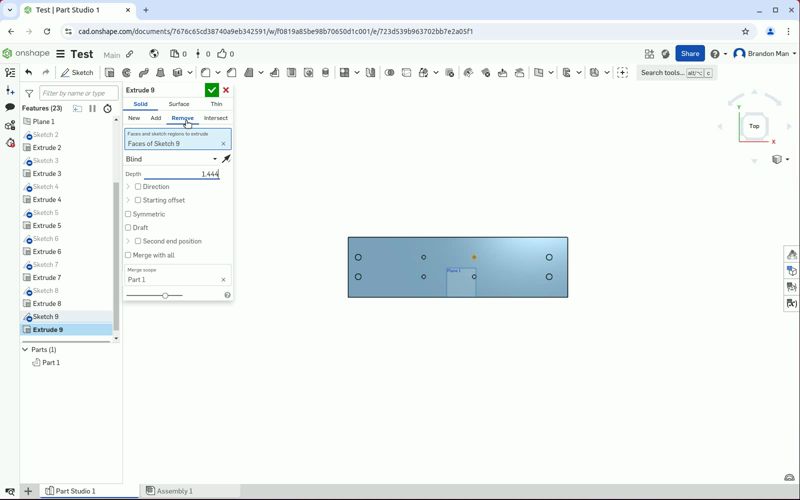
key(tab, 6)
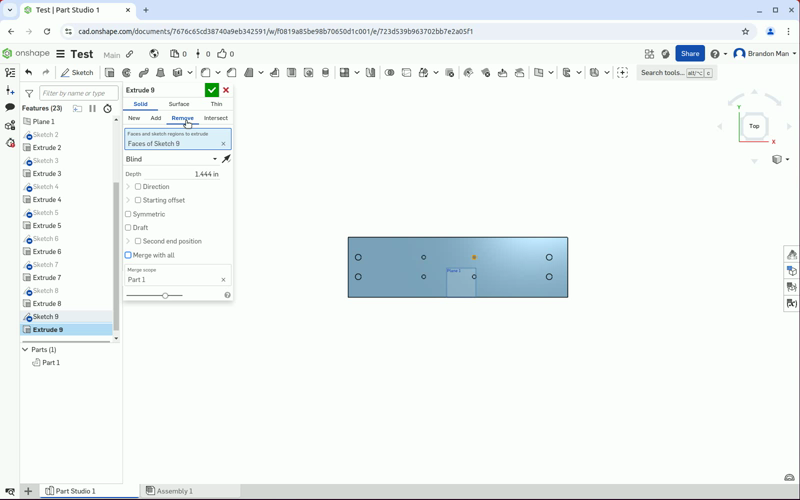
key(space)
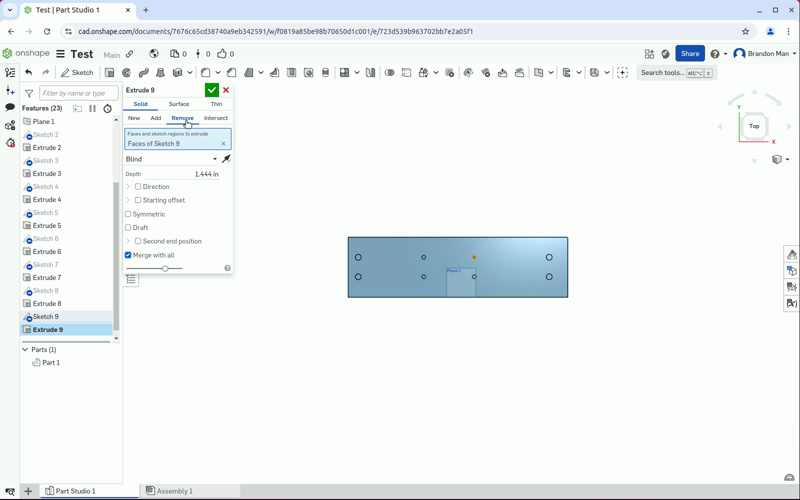
key(enter)
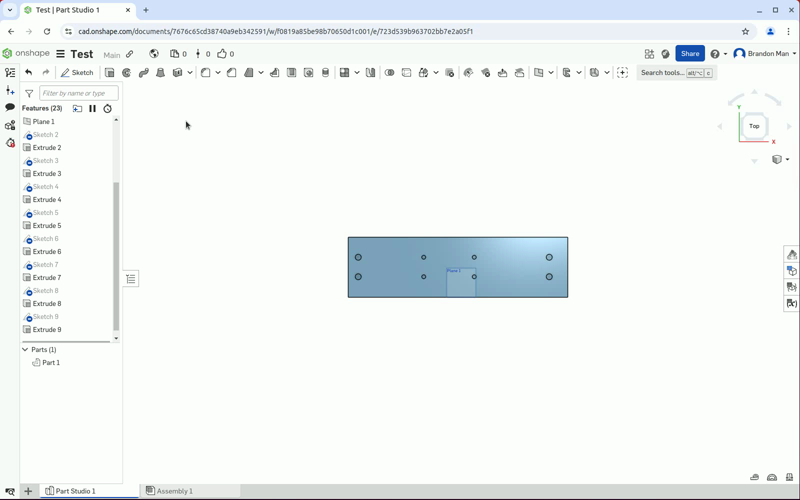
key(shift+h)
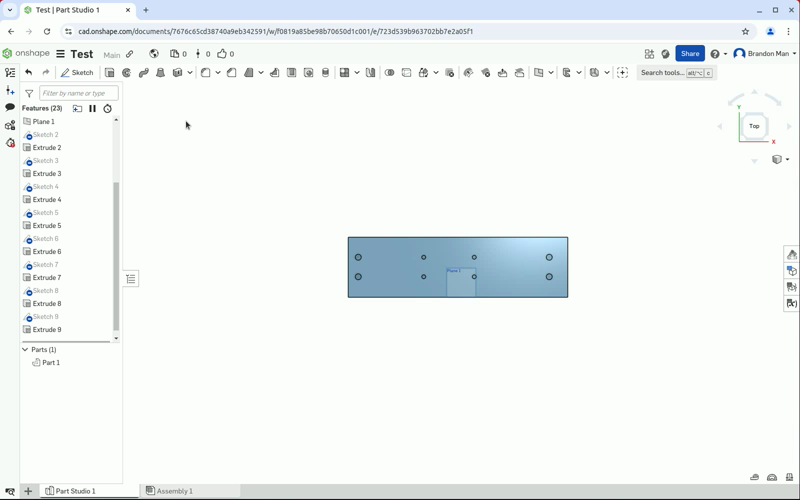
key(shift+h)
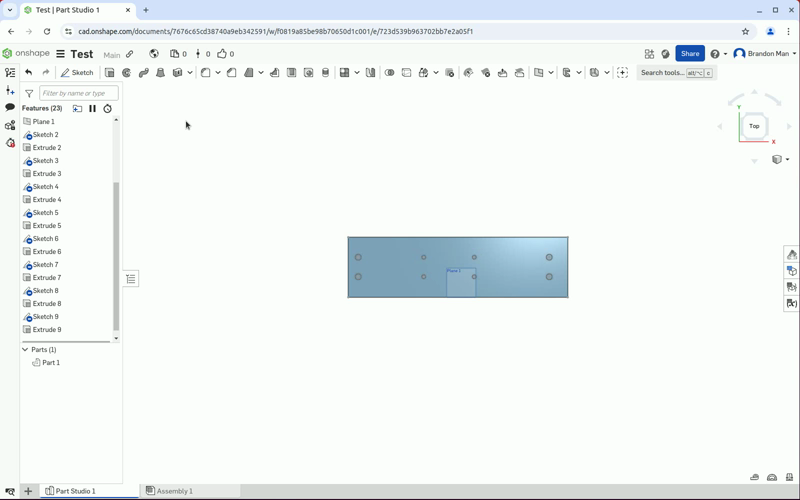
key(shift+7)
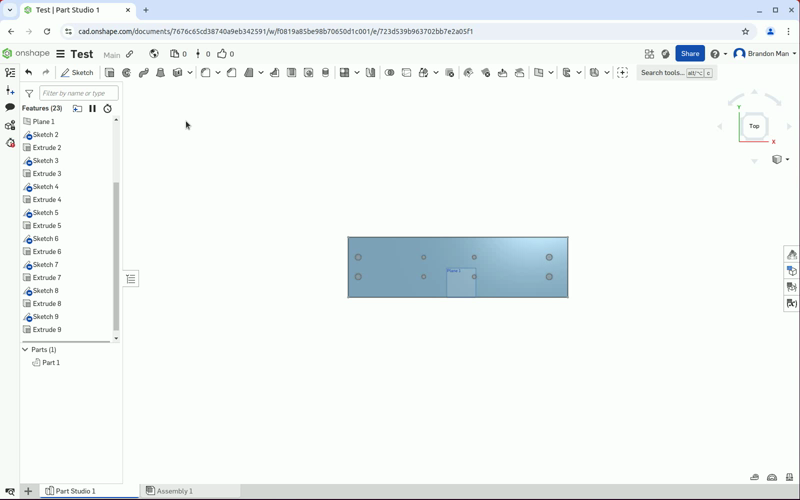
key(up, 3)
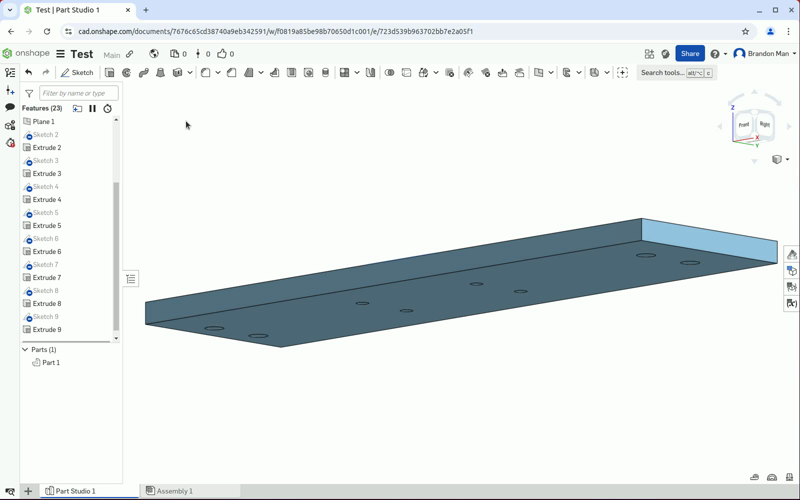
key(left, 3)
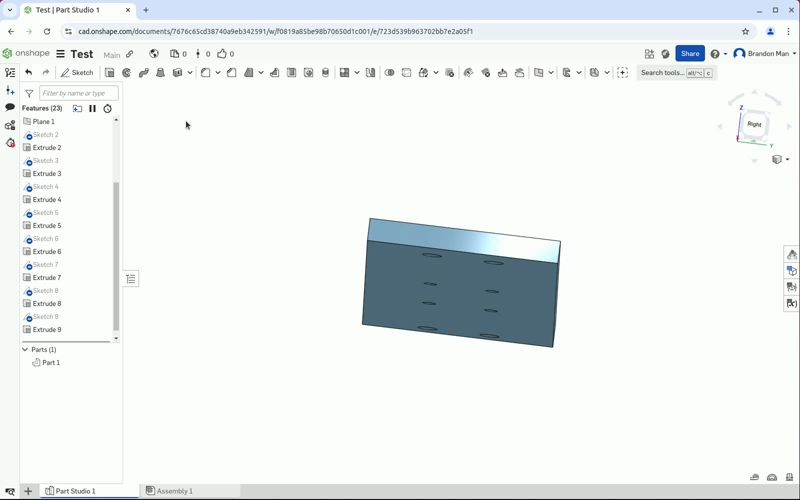
key(right, 3)
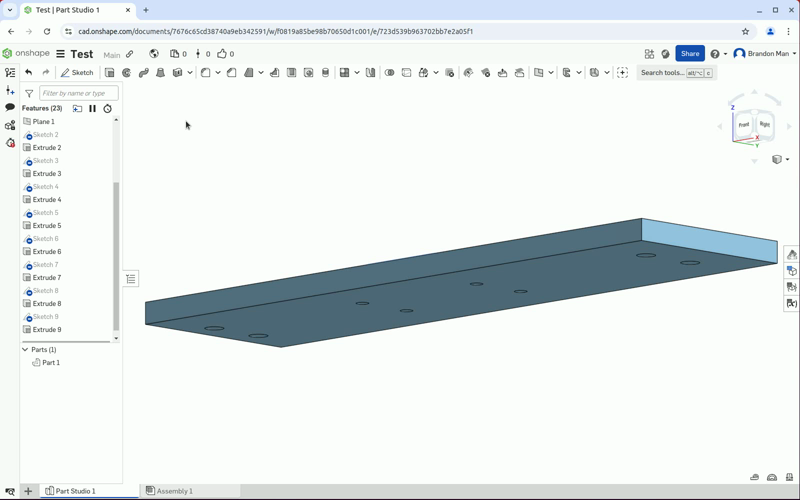
key(down, 3)
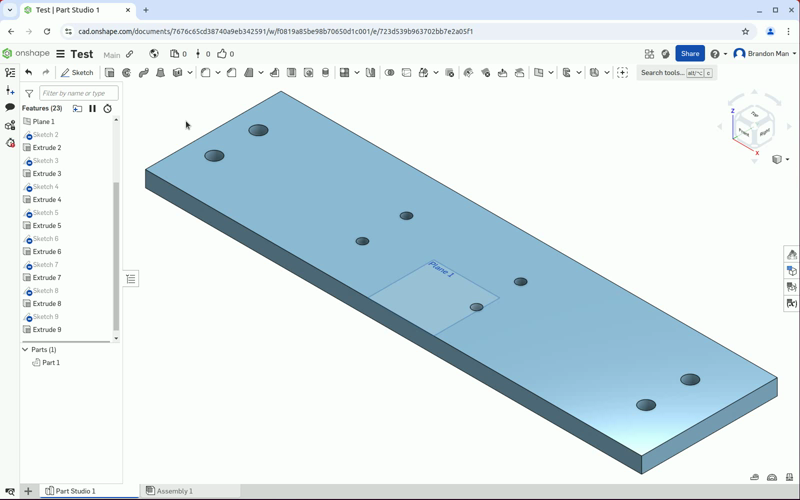
mouse_move(69, 98)
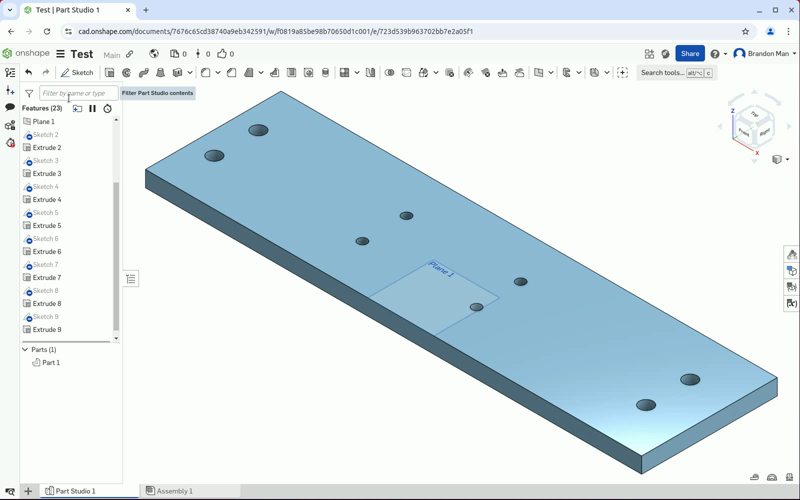
click(69, 98)